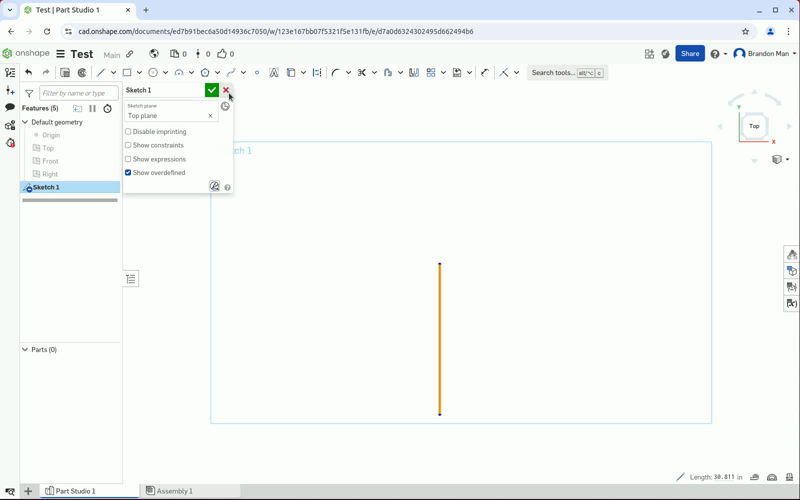
key(shift+h)
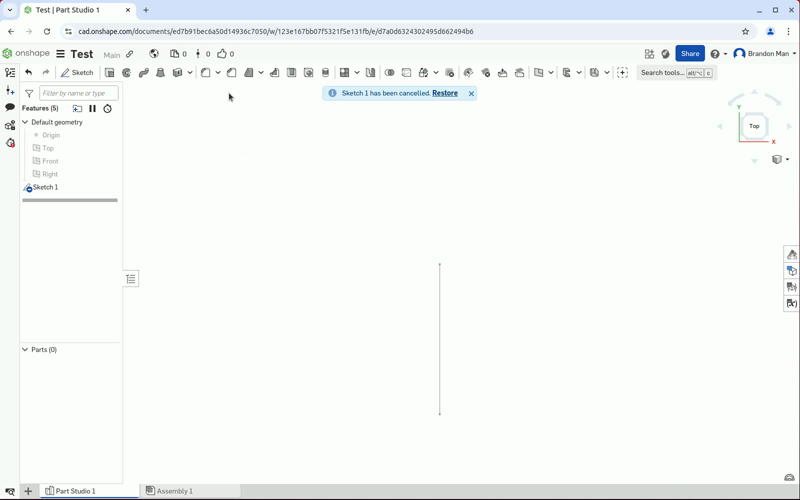
key(shift+s)
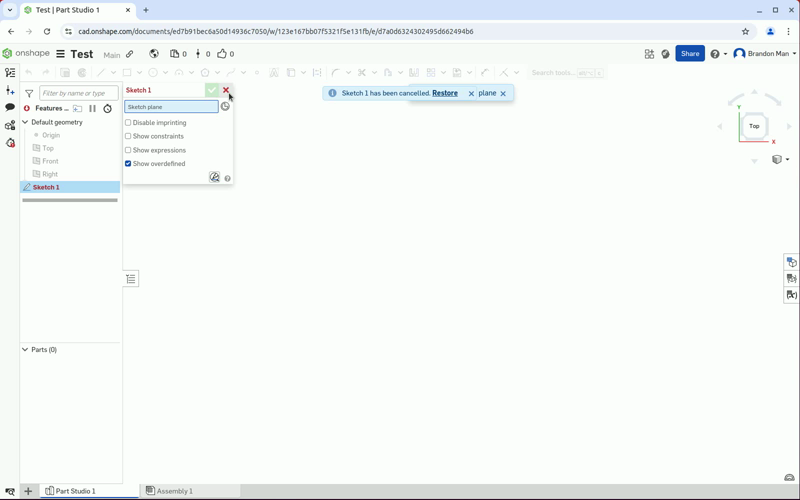
mouse_move(73, 150)
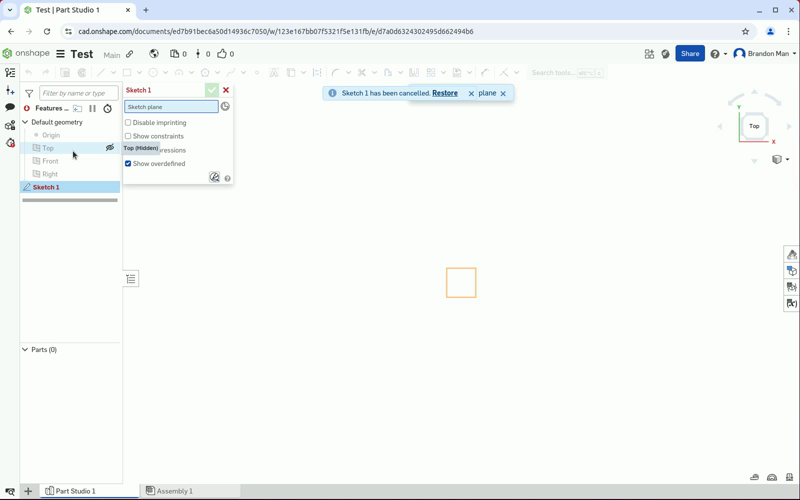
click(73, 150)
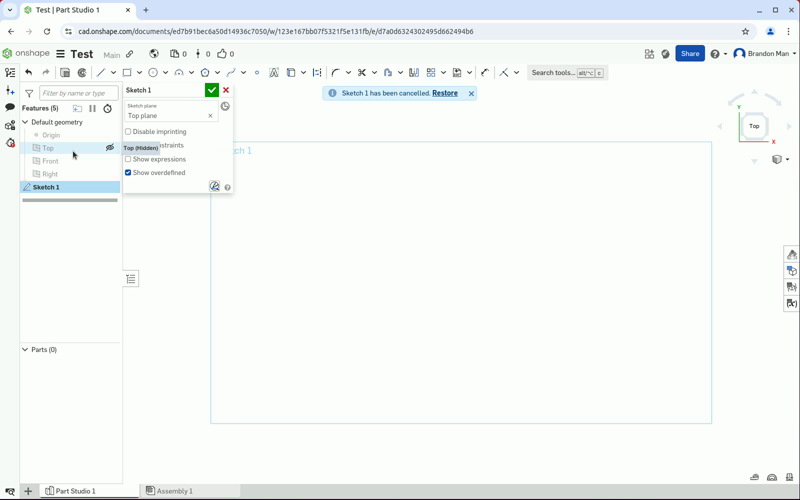
mouse_move(73, 352)
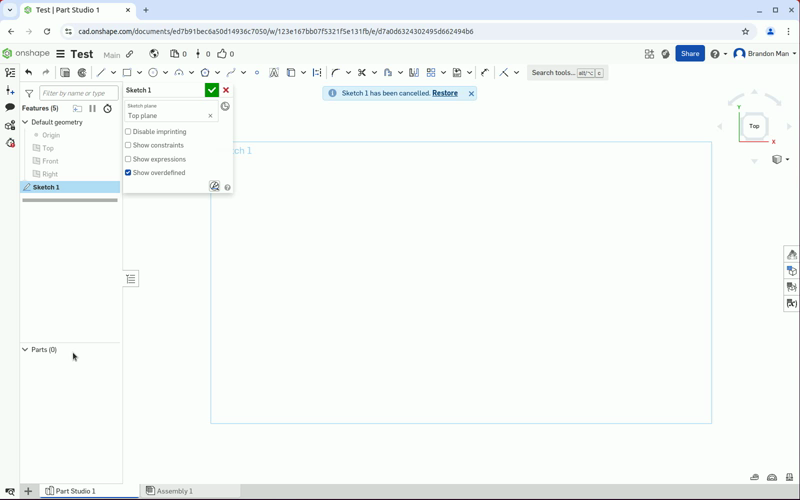
key(y)
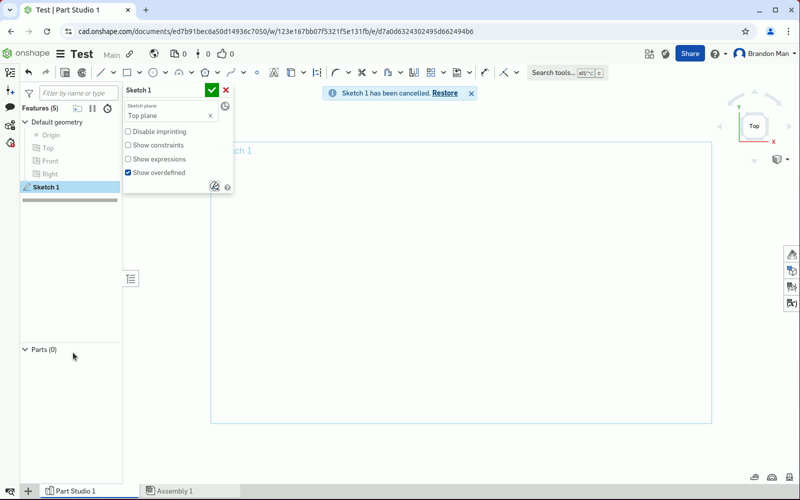
key(l)
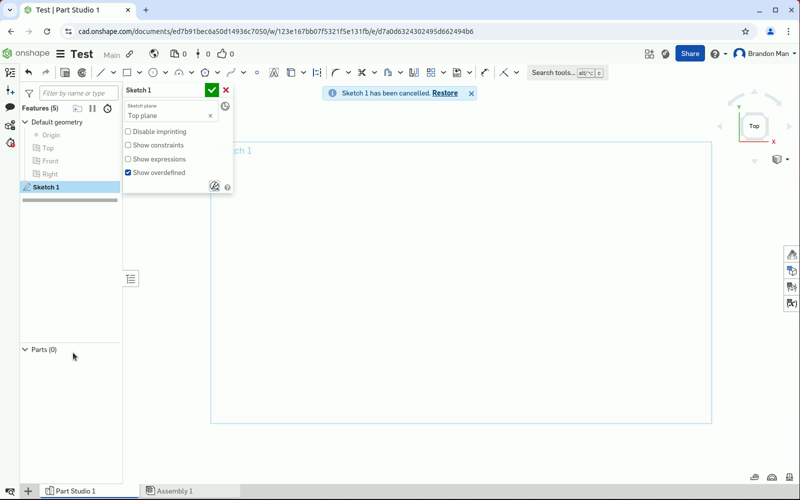
key_down(shift)
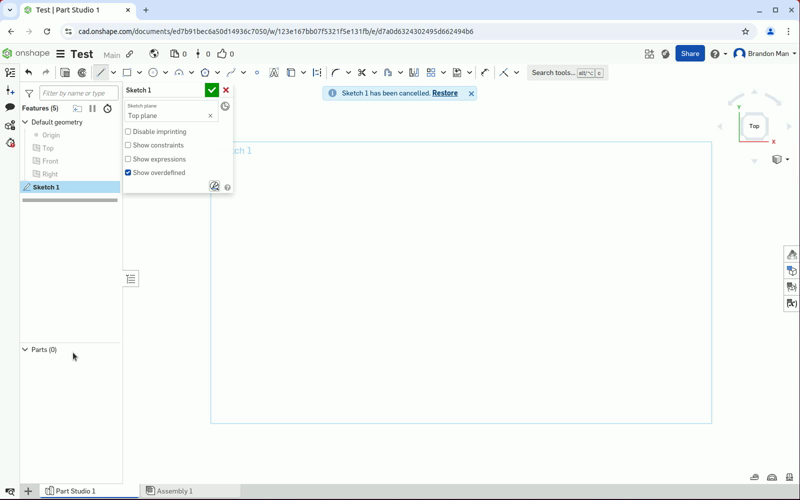
mouse_move(446, 297)
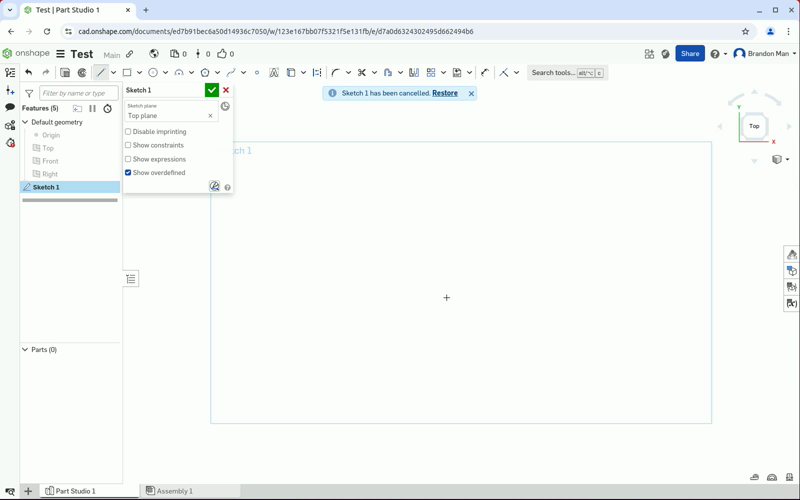
click(446, 297)
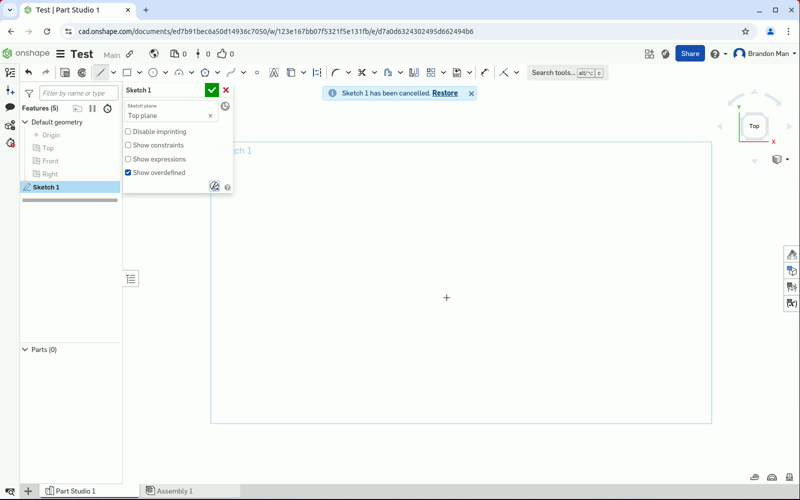
key_up(shift)
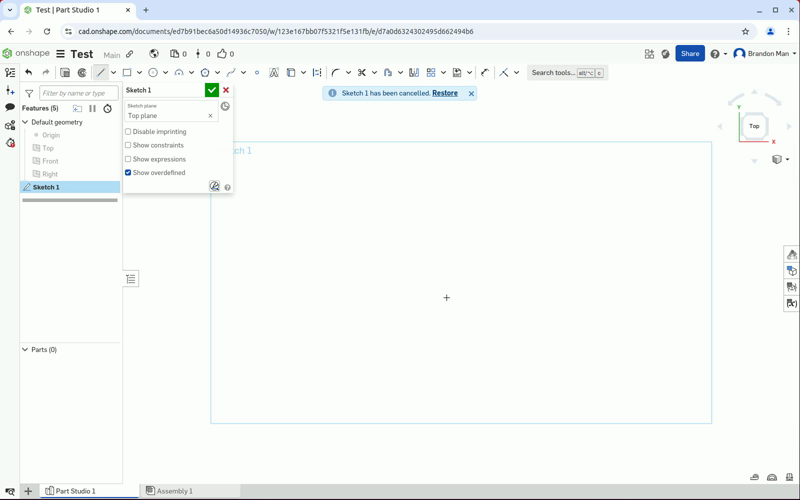
key_down(shift)
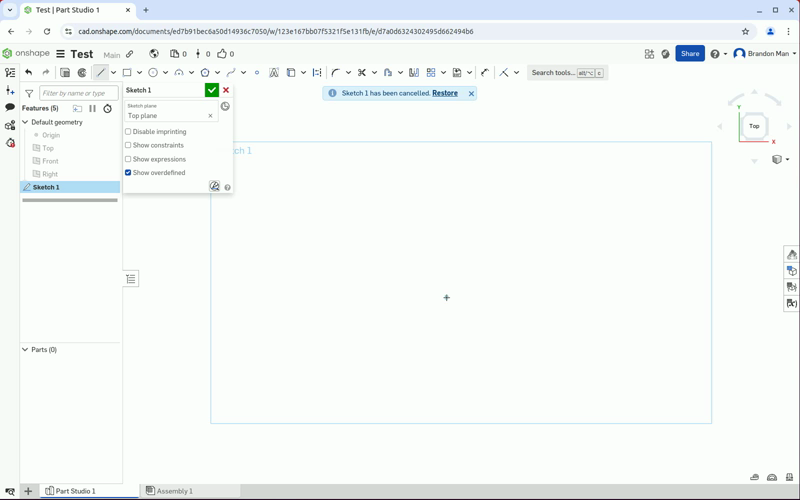
mouse_move(476, 297)
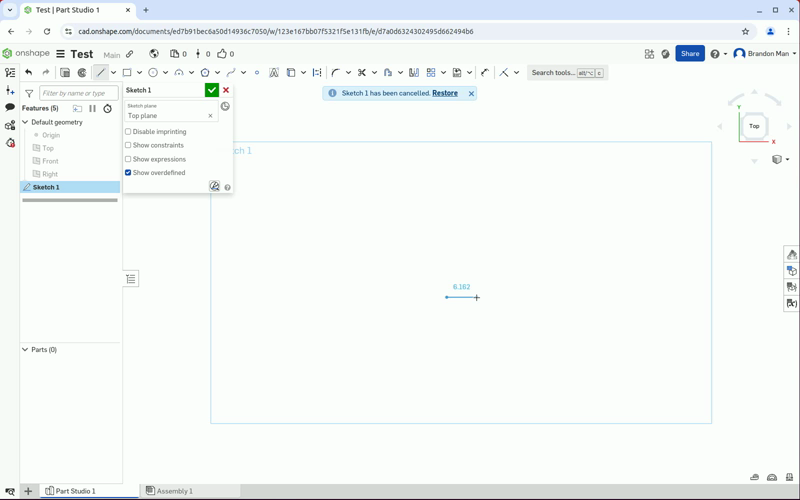
mouse_move(461, 297)
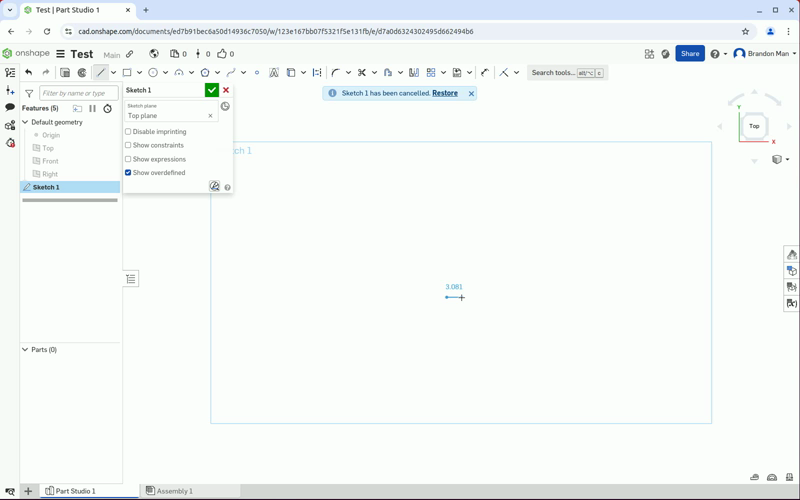
click(461, 297)
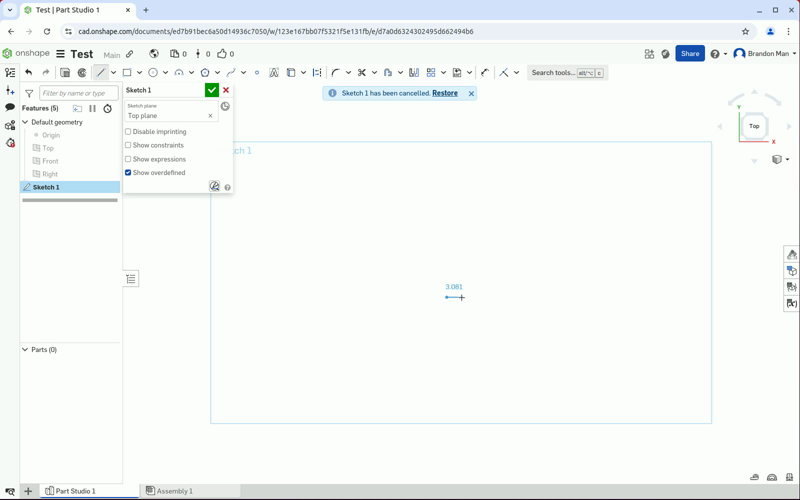
key_up(shift)
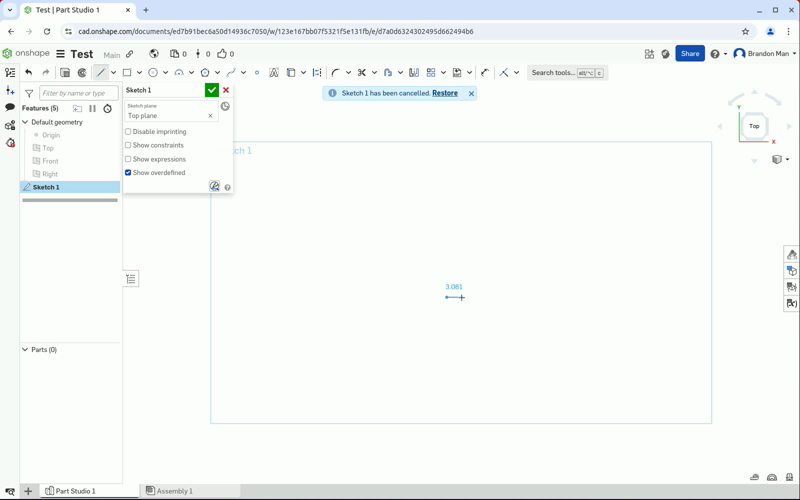
key_down(shift)
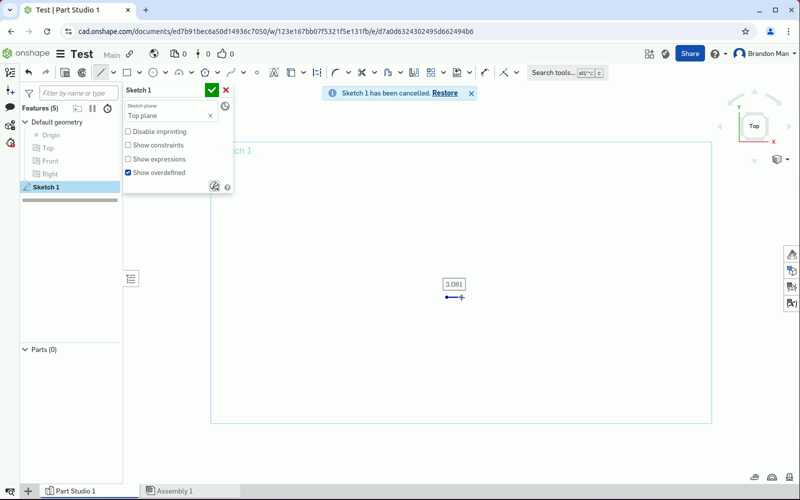
mouse_move(491, 297)
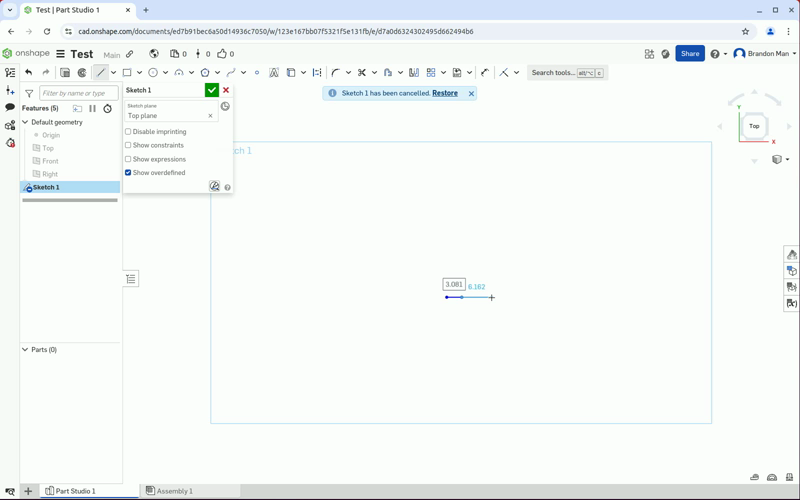
mouse_move(461, 282)
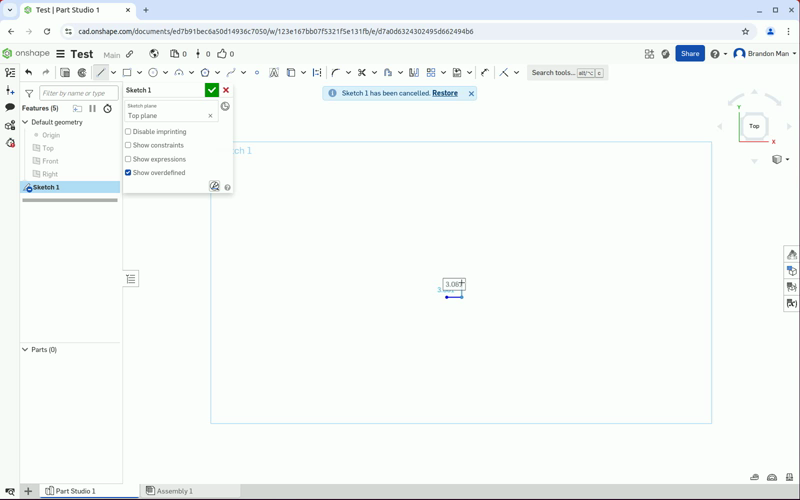
click(461, 282)
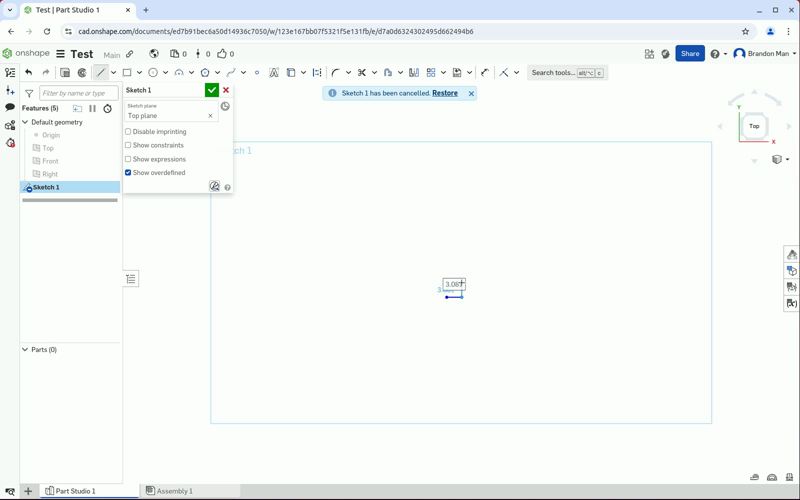
key_up(shift)
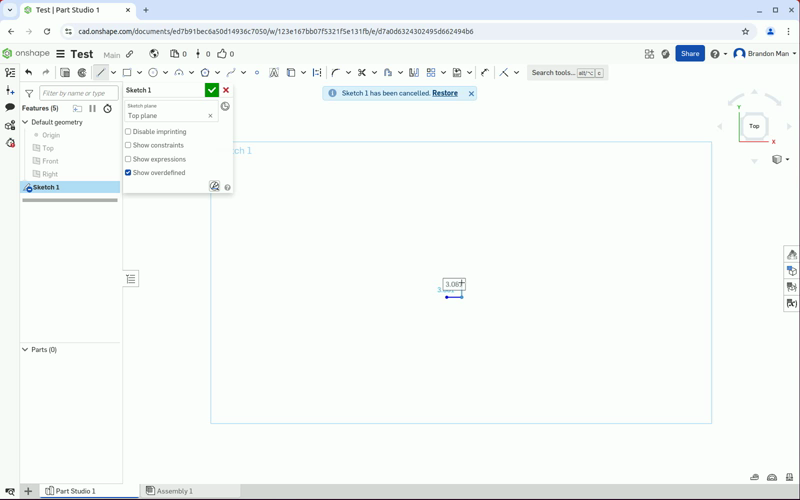
key_down(shift)
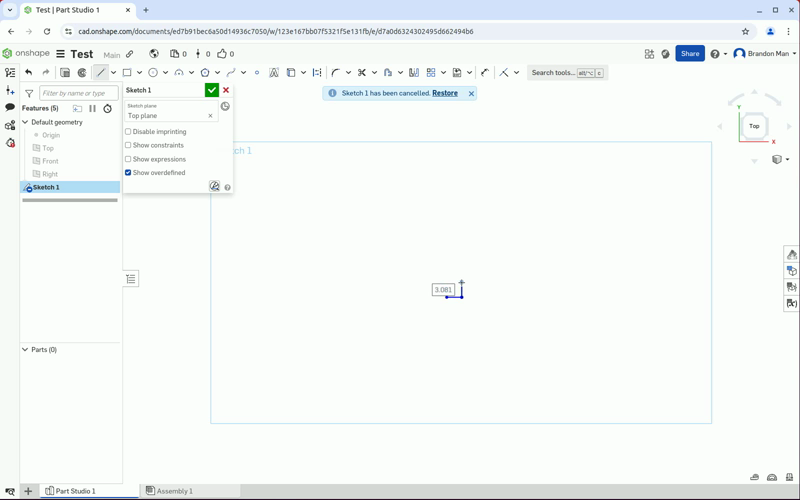
mouse_move(491, 282)
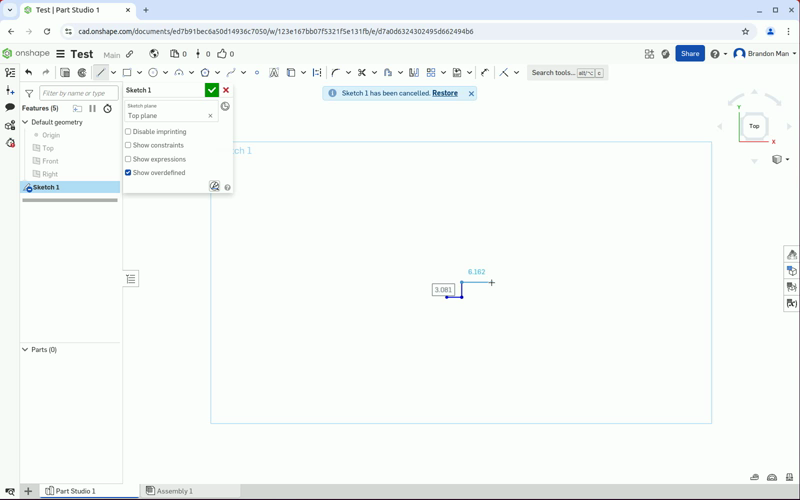
mouse_move(446, 282)
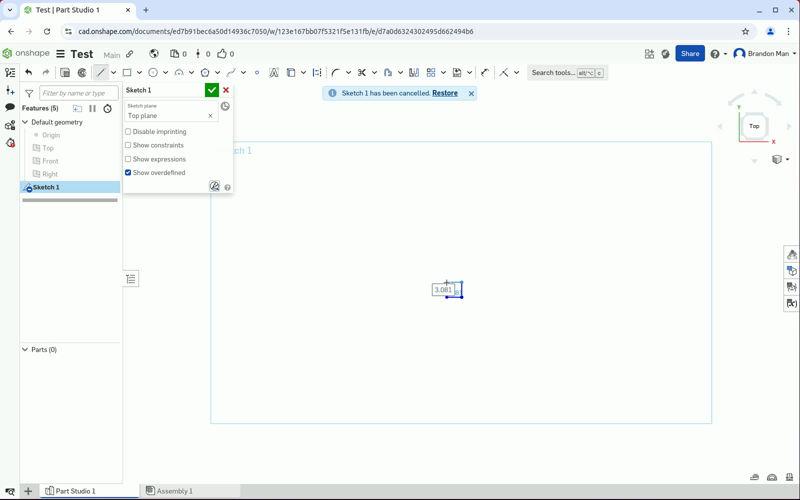
click(446, 282)
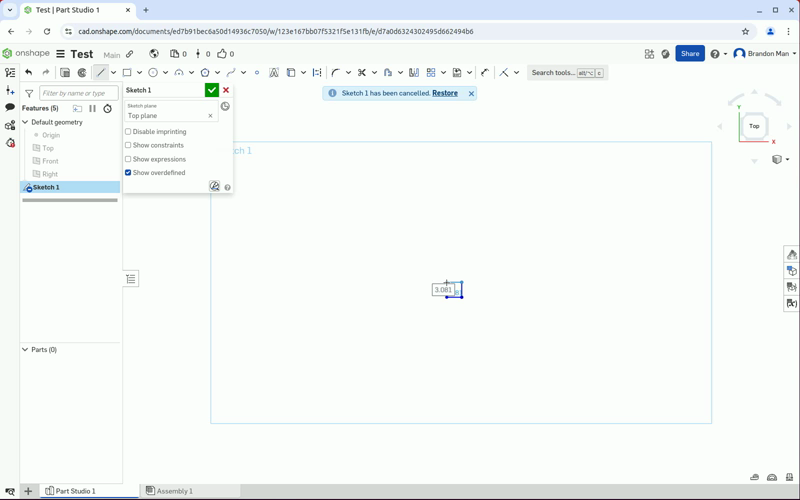
key_up(shift)
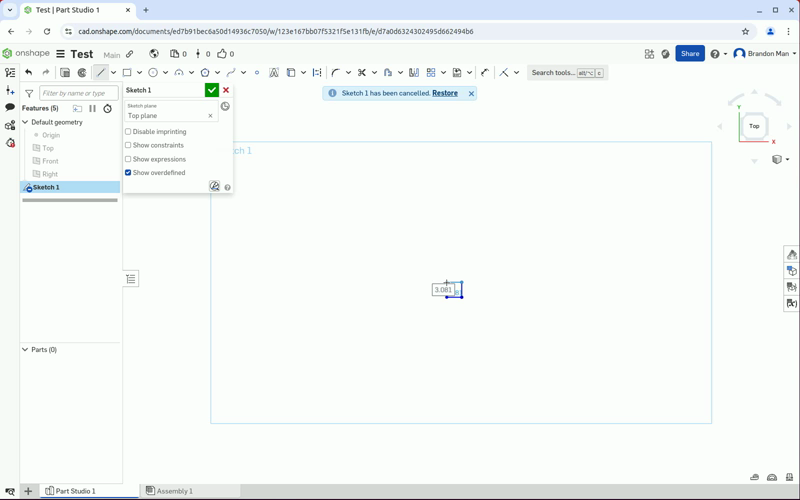
mouse_move(476, 282)
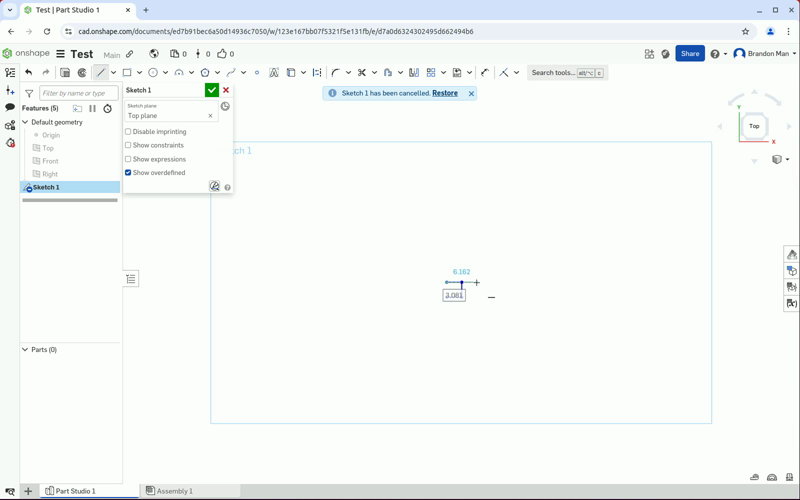
key_down(shift)
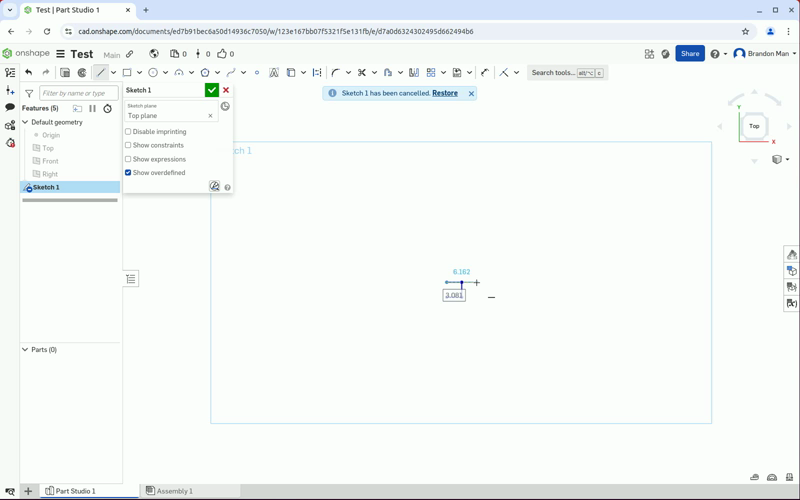
mouse_move(446, 297)
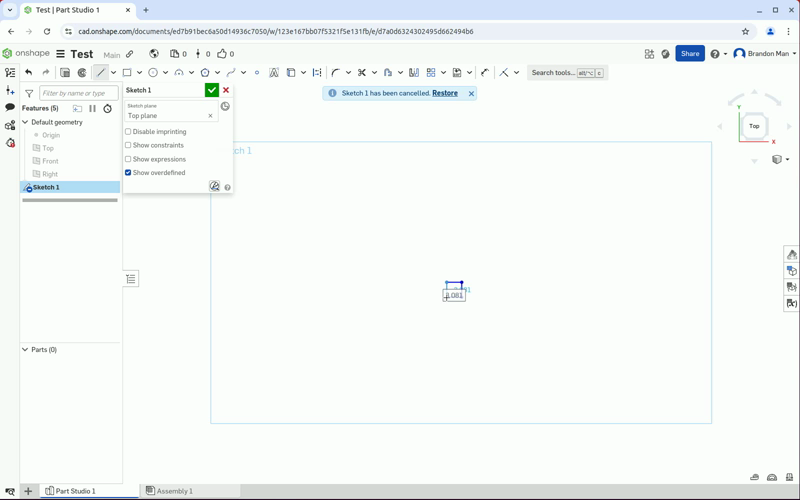
key_up(shift)
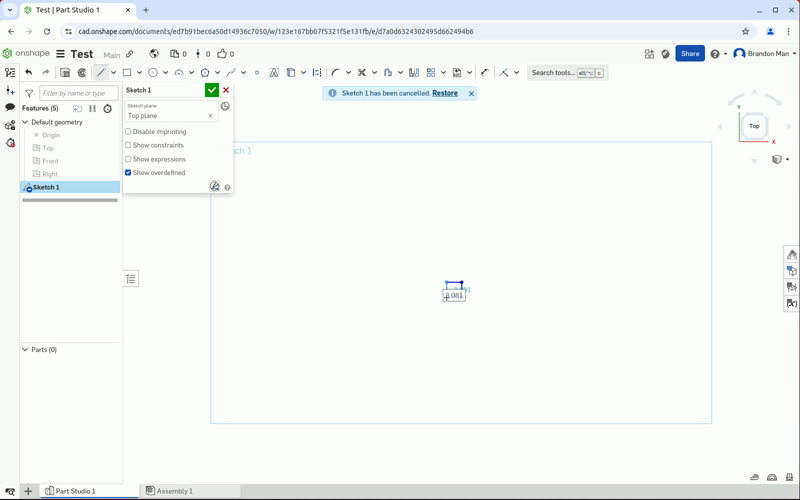
click(446, 297)
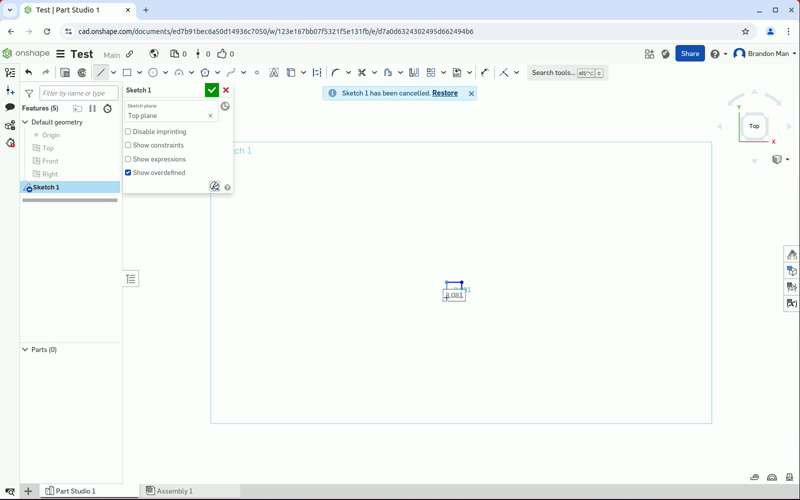
key(esc)
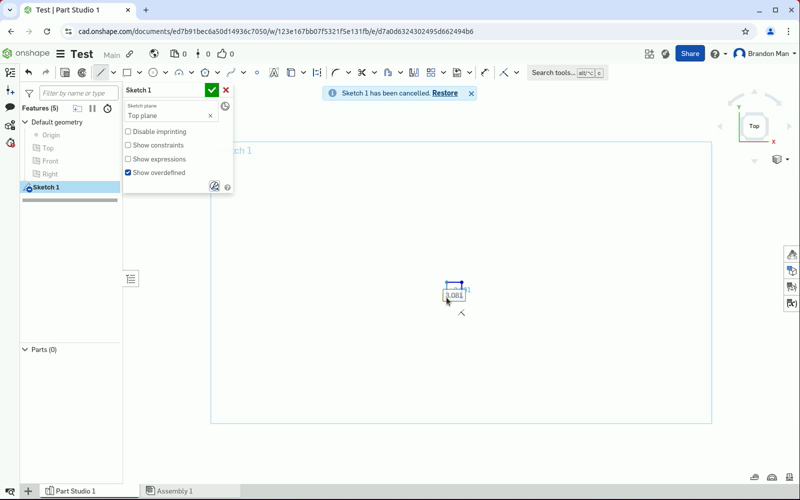
mouse_move(455, 292)
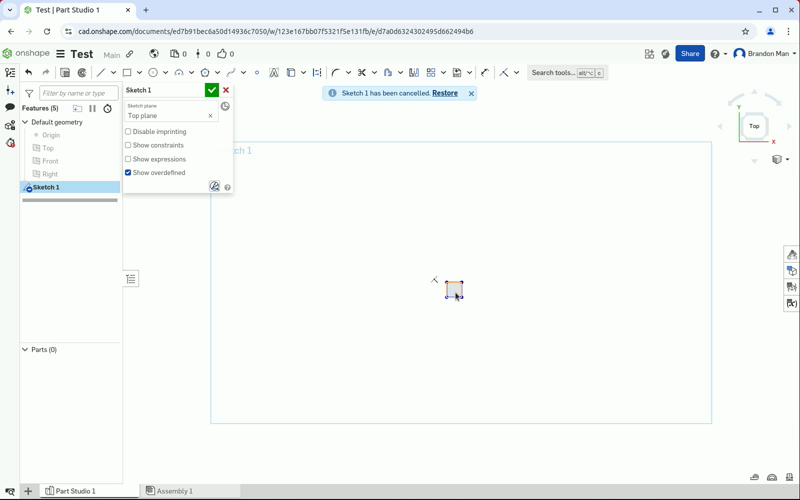
scroll(6)
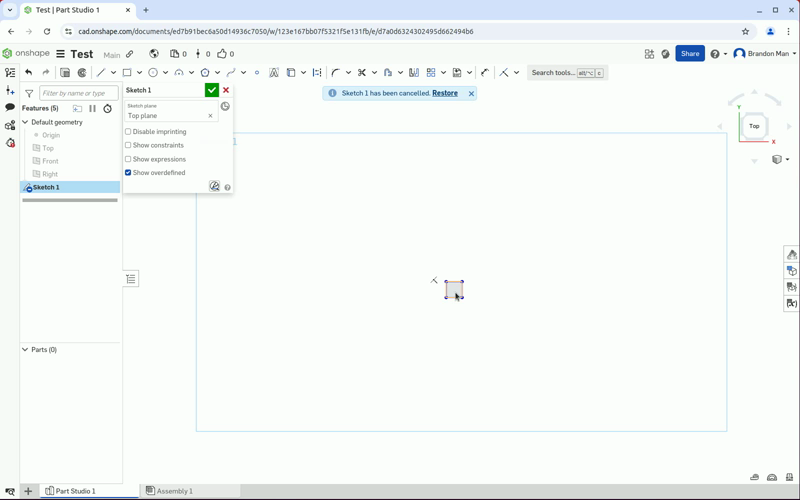
scroll(6)
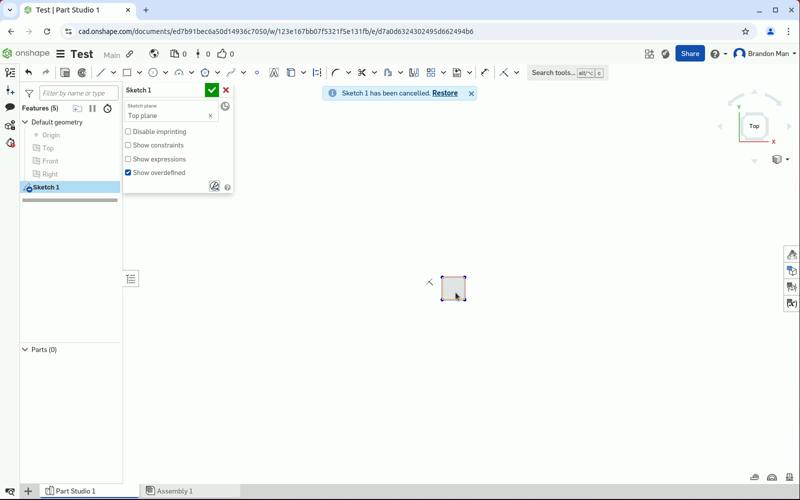
scroll(6)
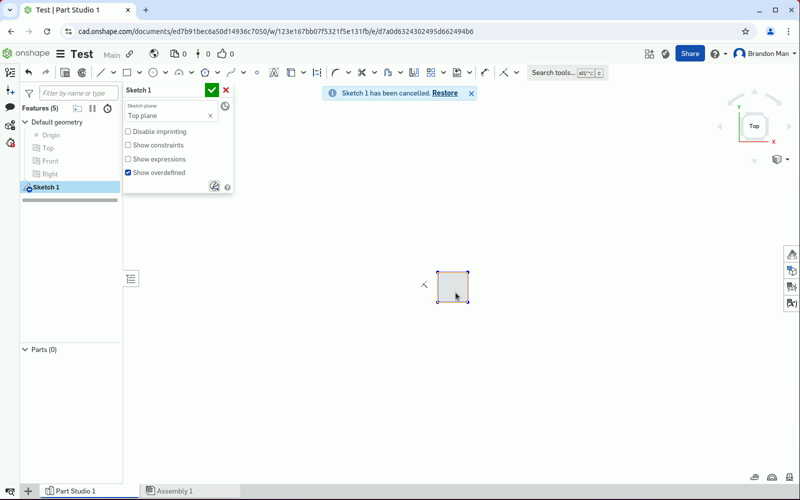
scroll(6)
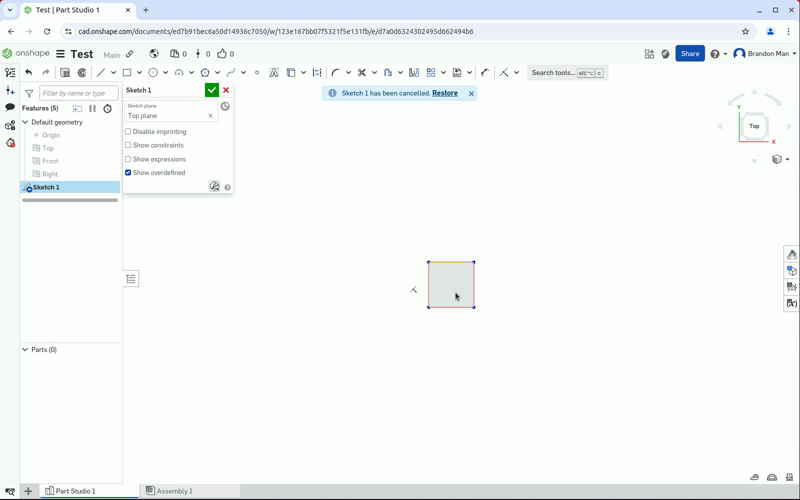
scroll(6)
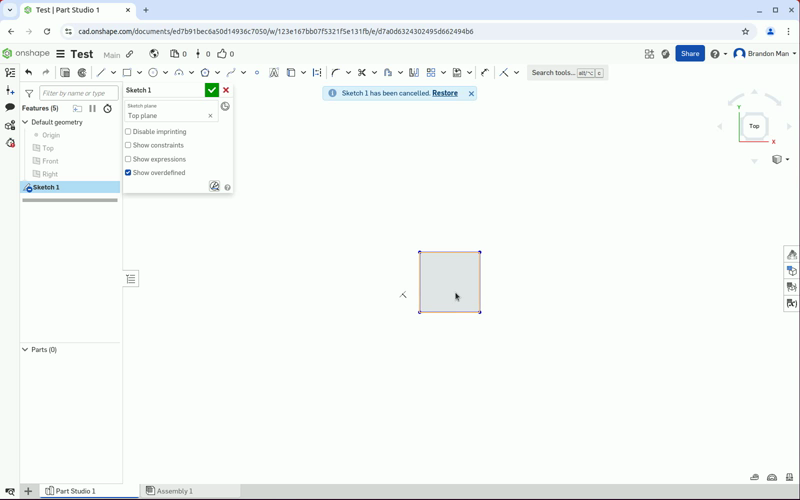
scroll(6)
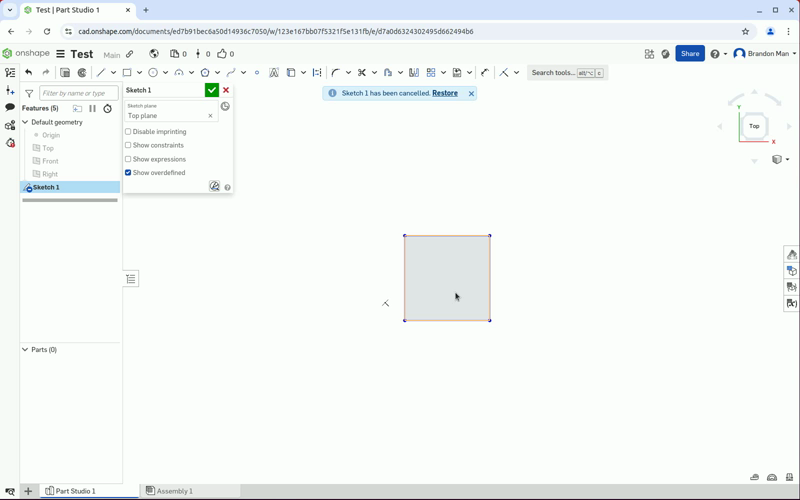
scroll(6)
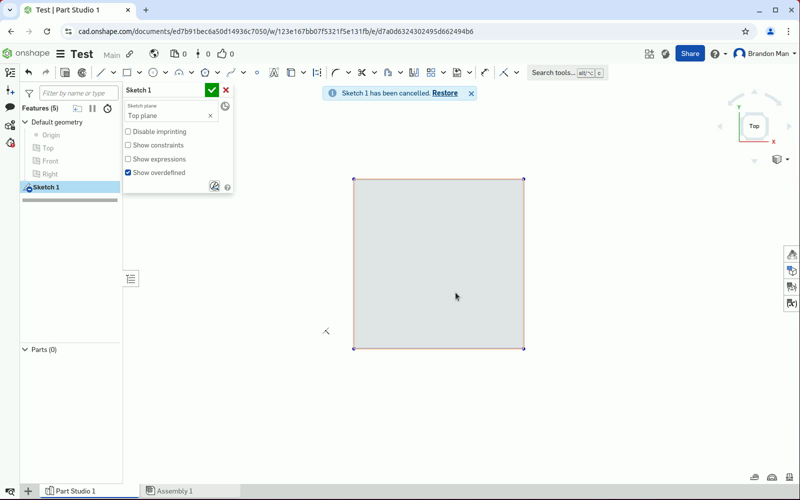
click(455, 292)
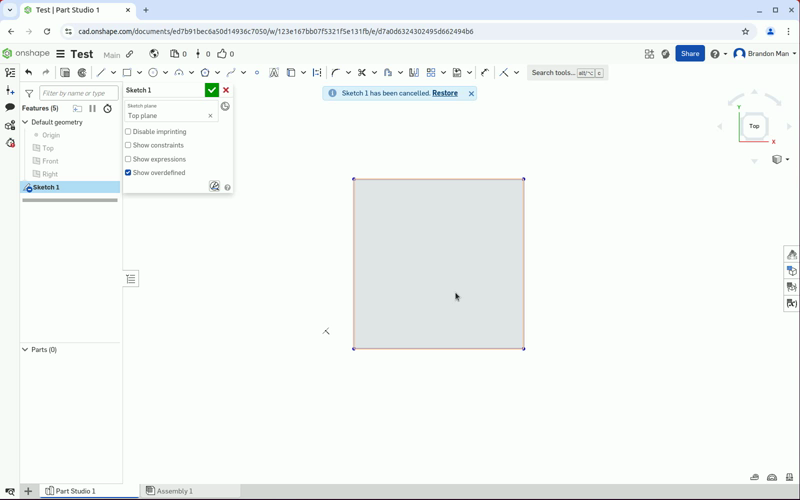
scroll(-6)
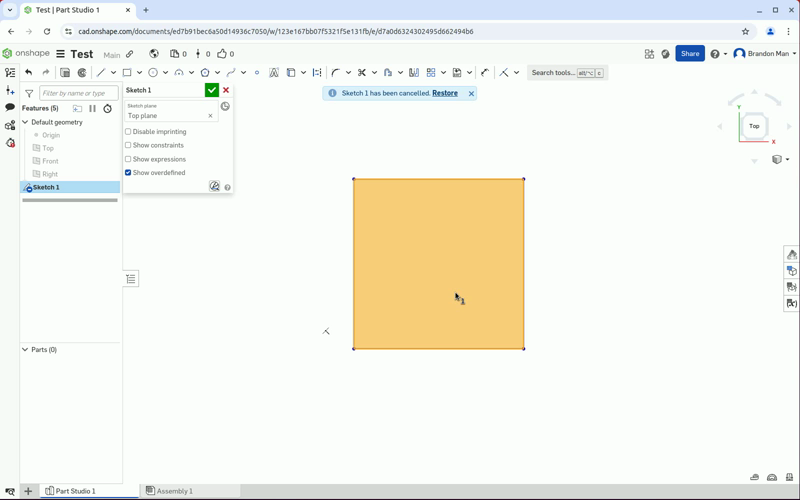
scroll(-6)
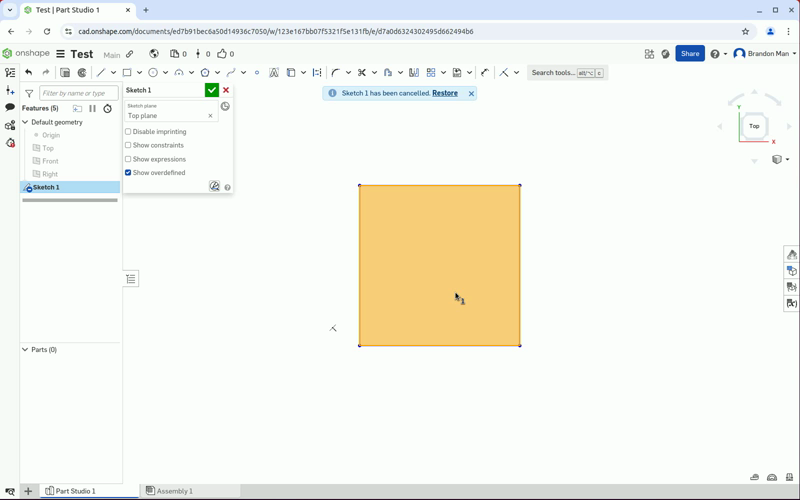
scroll(-6)
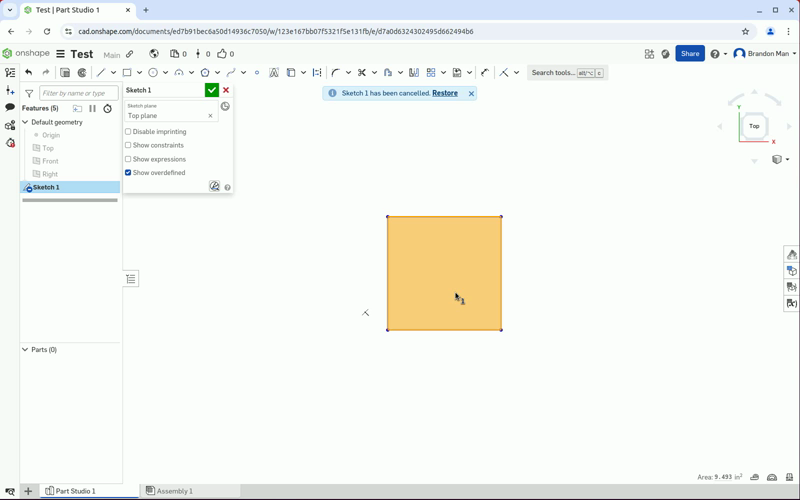
scroll(-6)
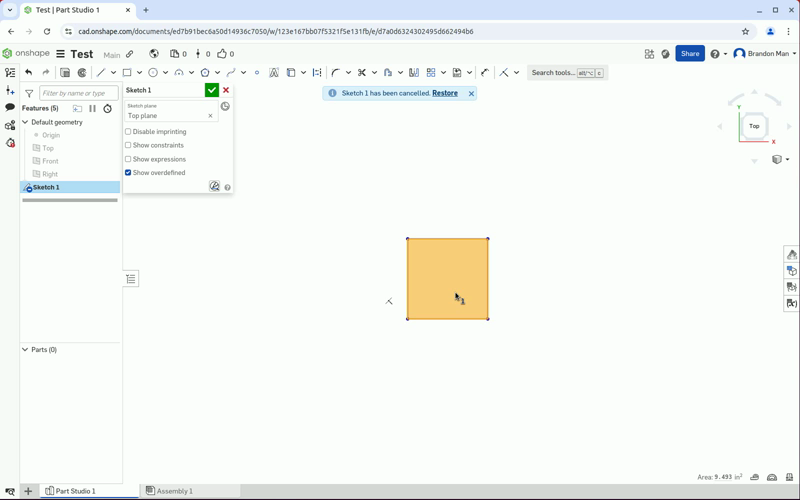
scroll(-6)
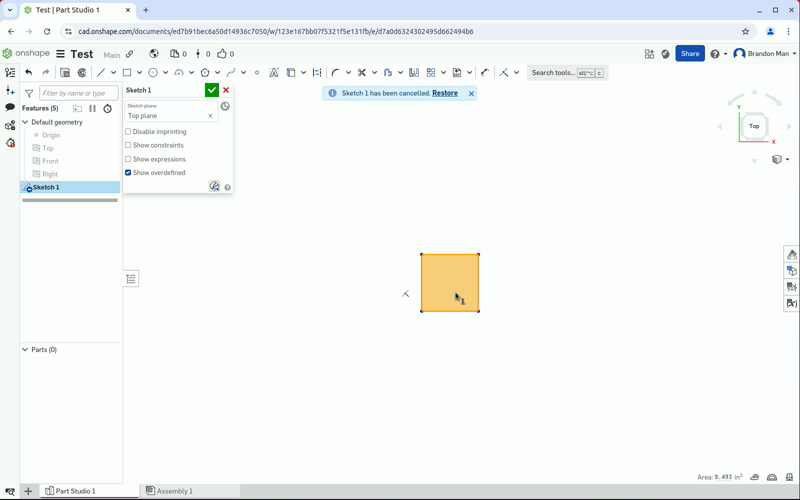
scroll(-6)
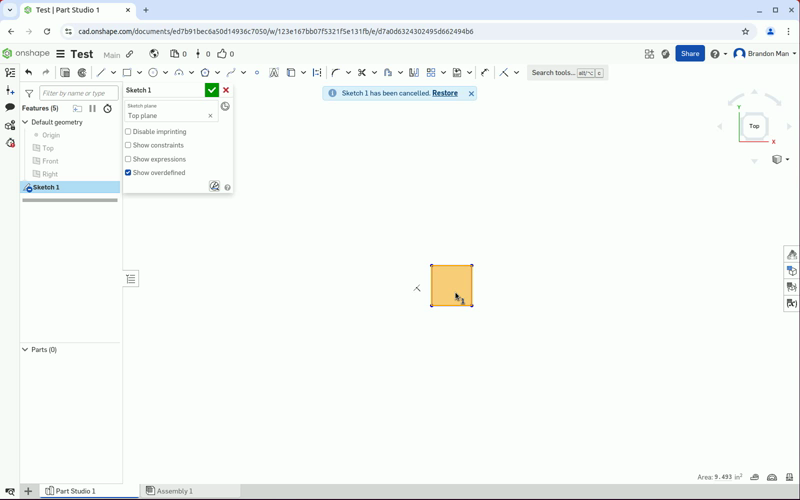
scroll(-6)
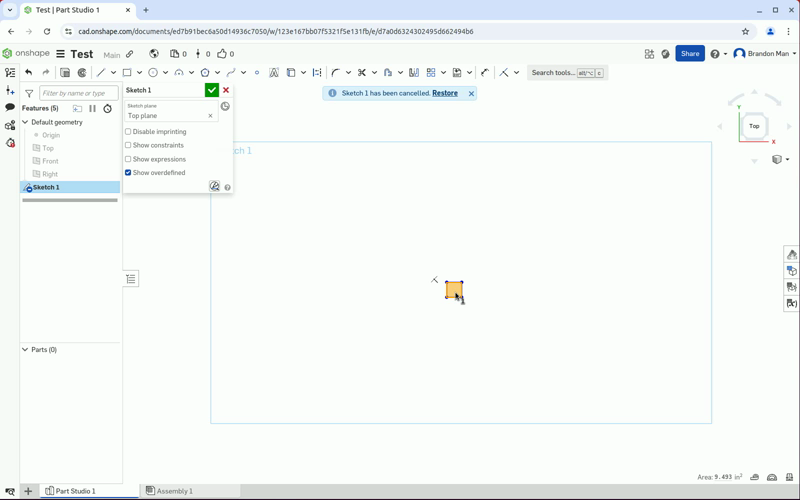
mouse_move(73, 352)
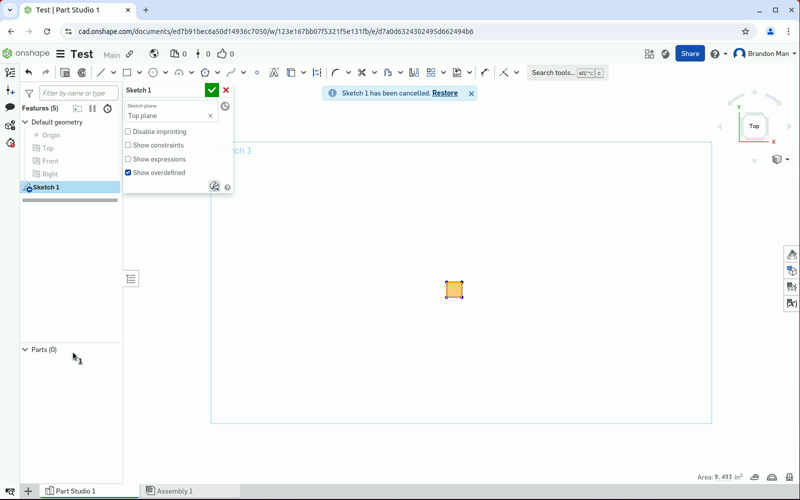
key(shift+y)
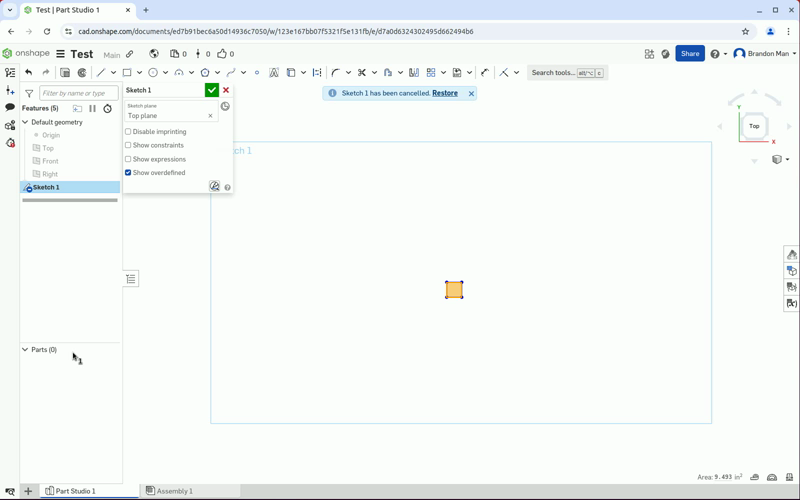
key(shift+e)
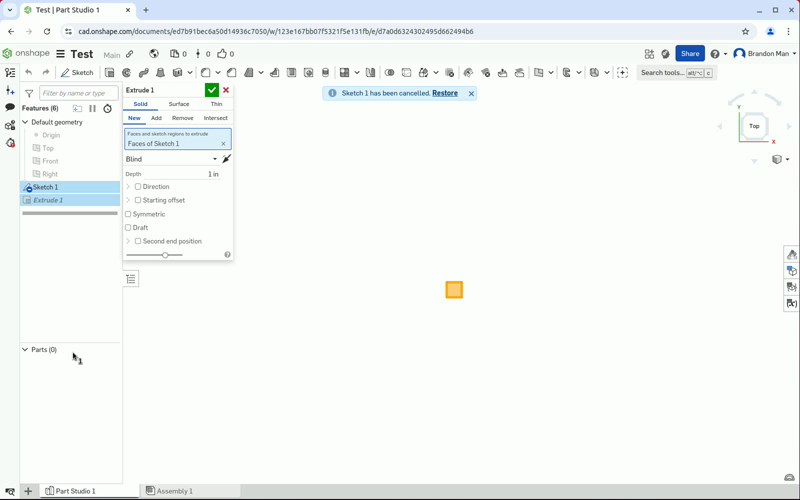
mouse_move(143, 106)
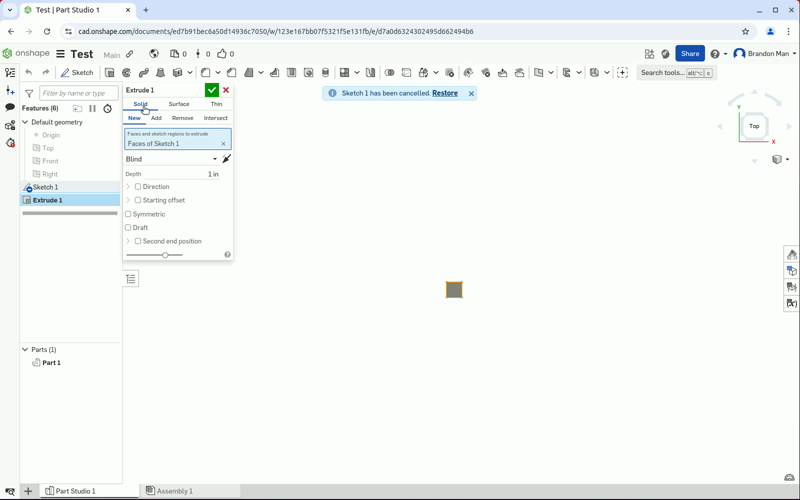
click(143, 106)
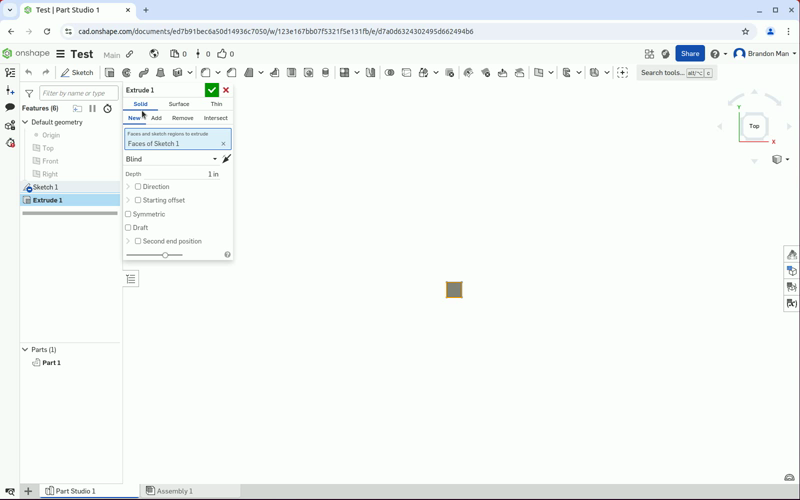
mouse_move(137, 120)
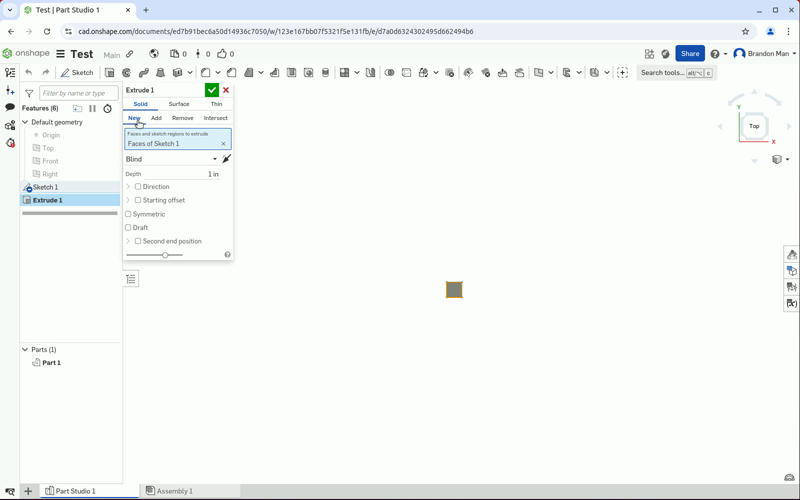
click(137, 120)
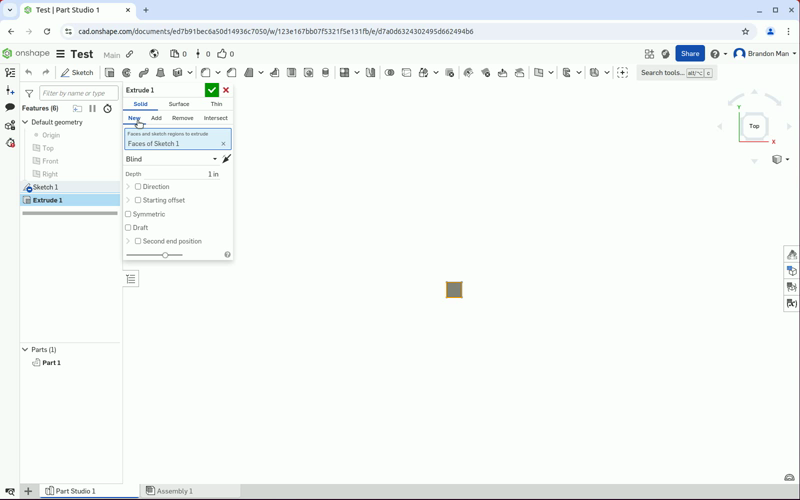
key(tab, 4)
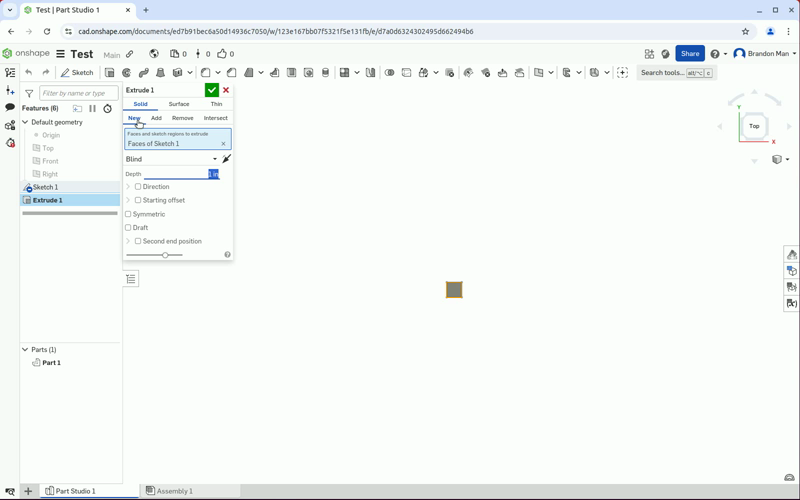
text(-23.108)
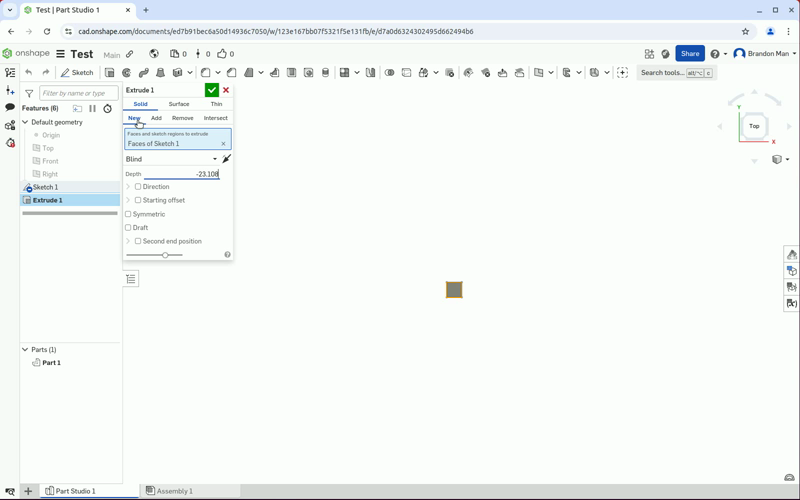
key(enter)
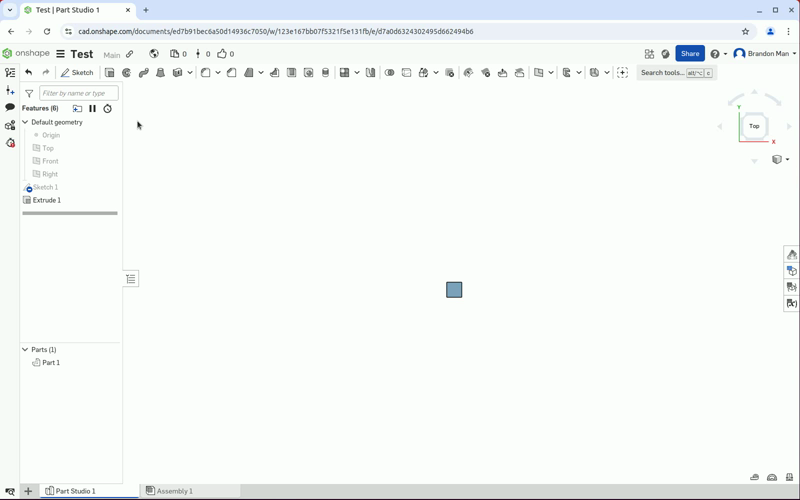
key(shift+h)
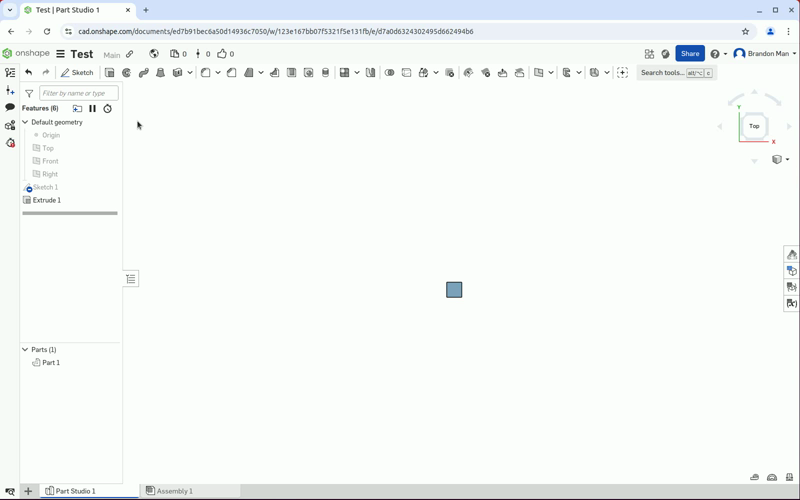
key(shift+h)
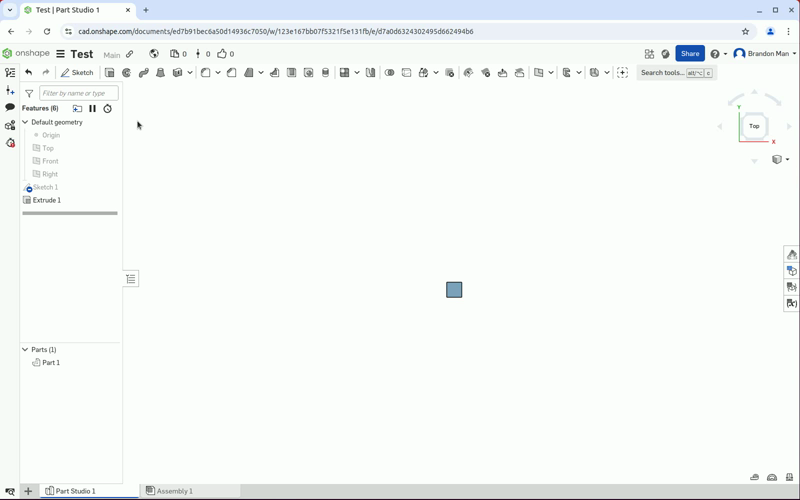
mouse_move(73, 189)
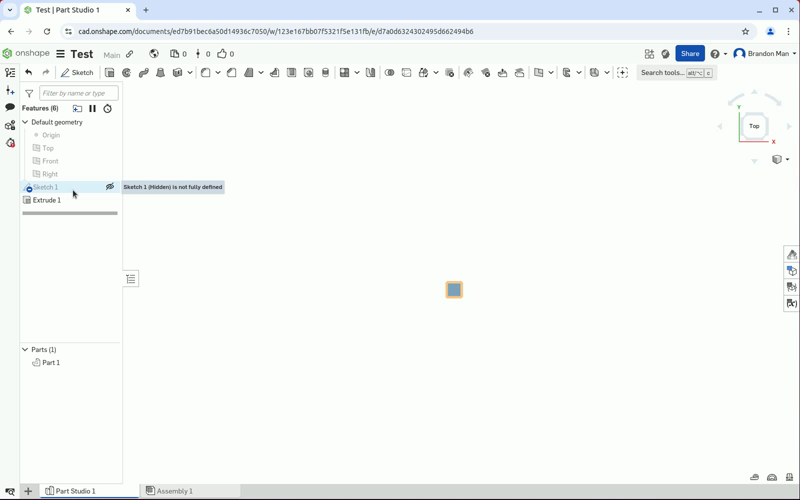
click(73, 189)
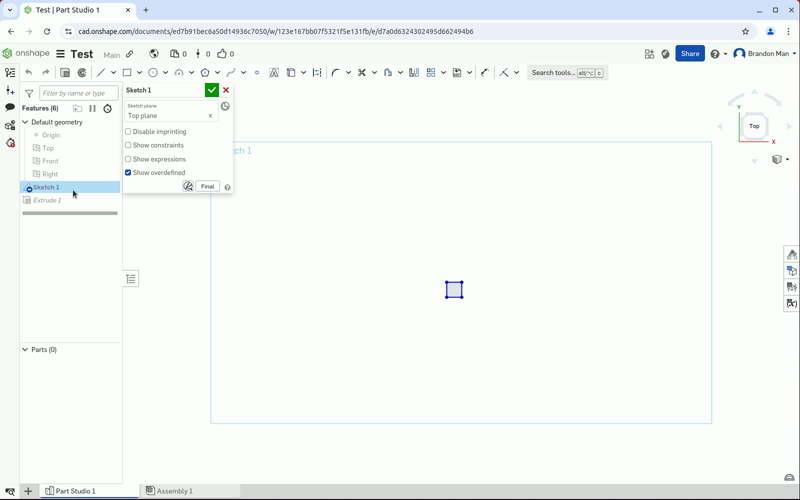
mouse_move(229, 92)
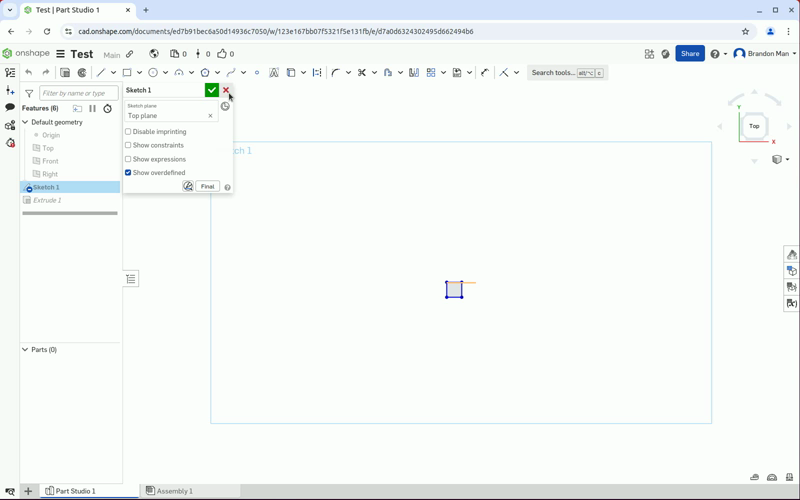
click(229, 92)
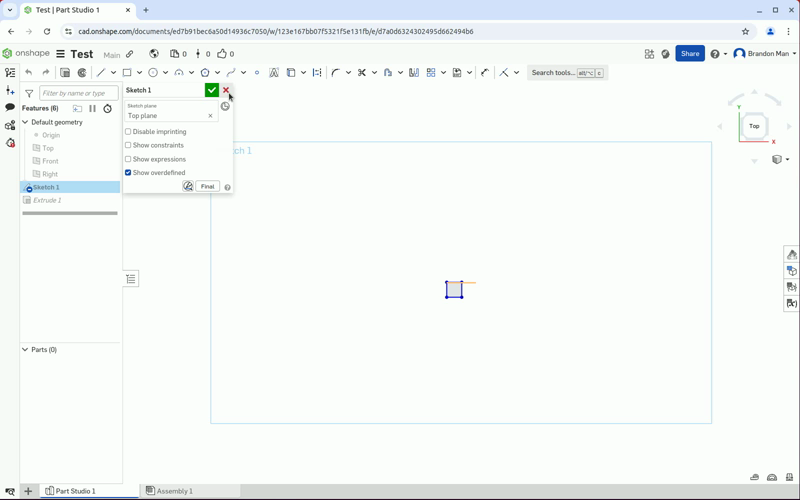
key(shift+s)
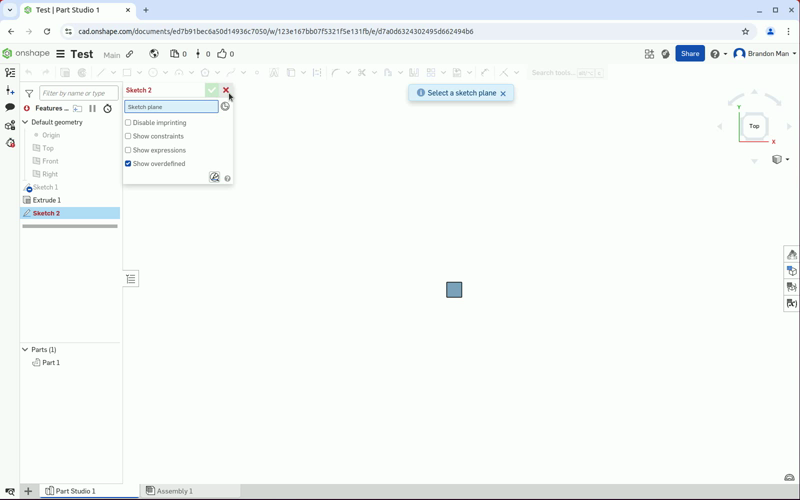
mouse_move(73, 150)
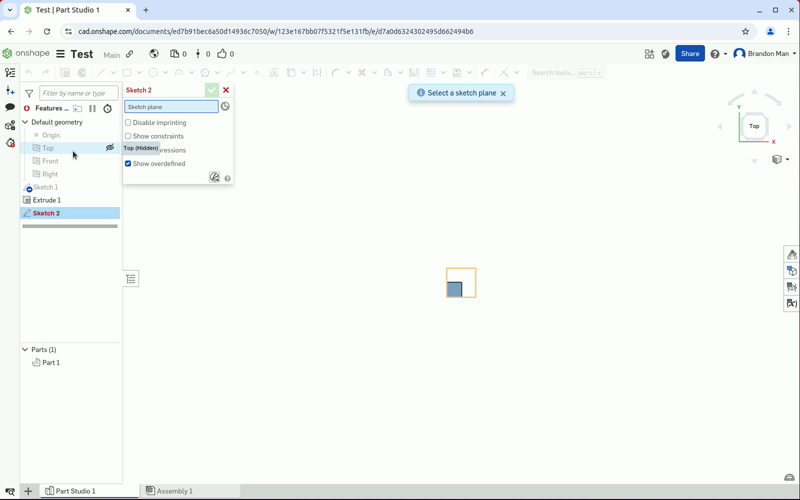
click(73, 150)
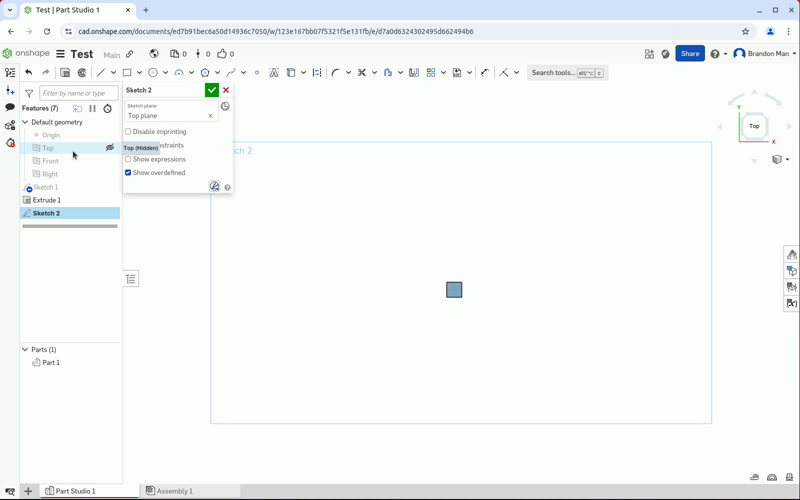
mouse_move(73, 352)
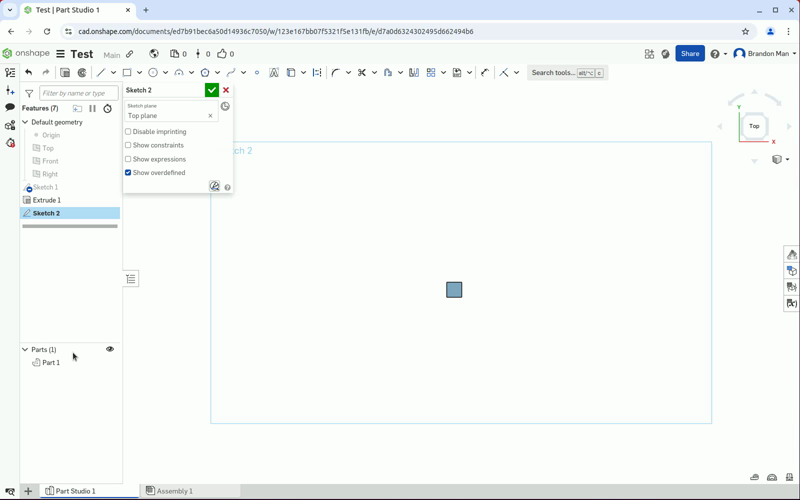
key(y)
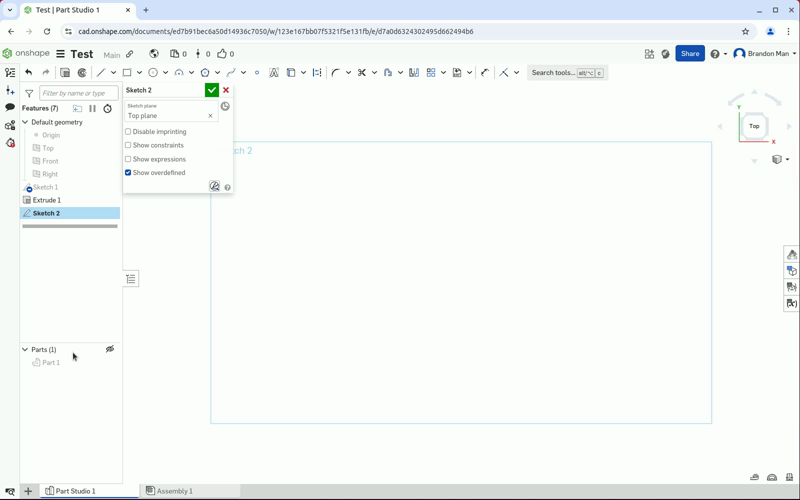
key(l)
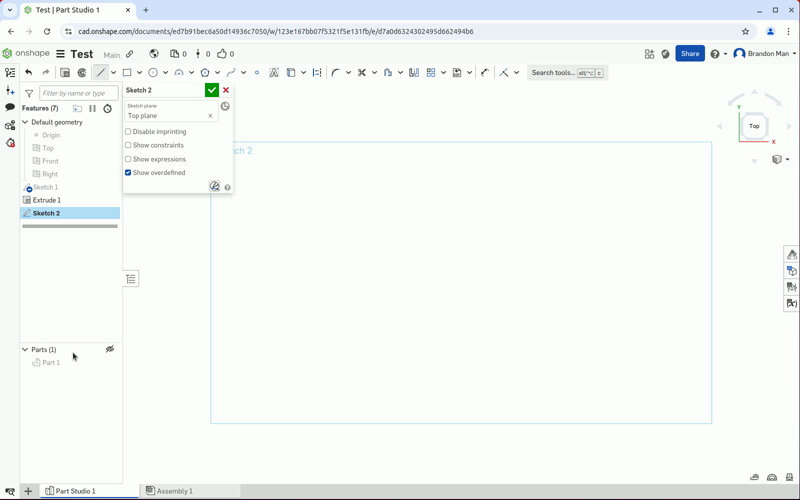
key_down(shift)
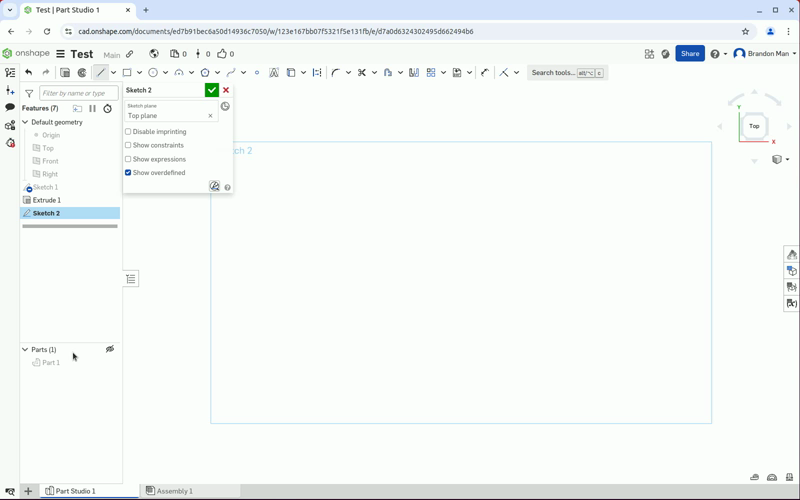
mouse_move(449, 294)
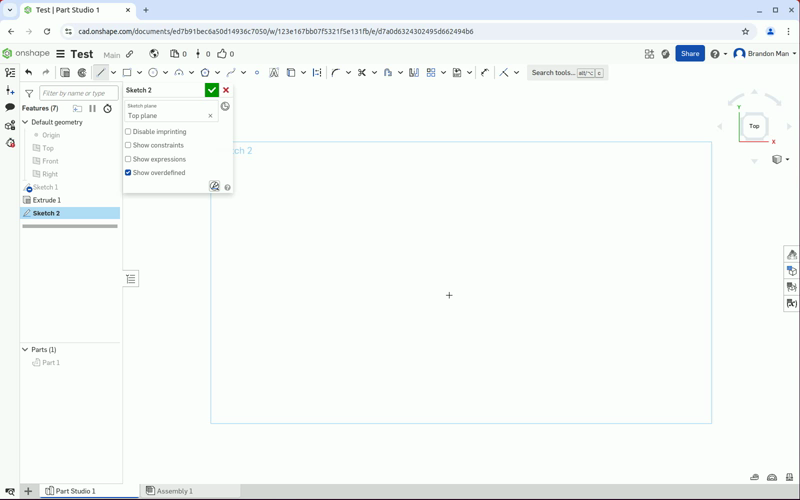
click(449, 294)
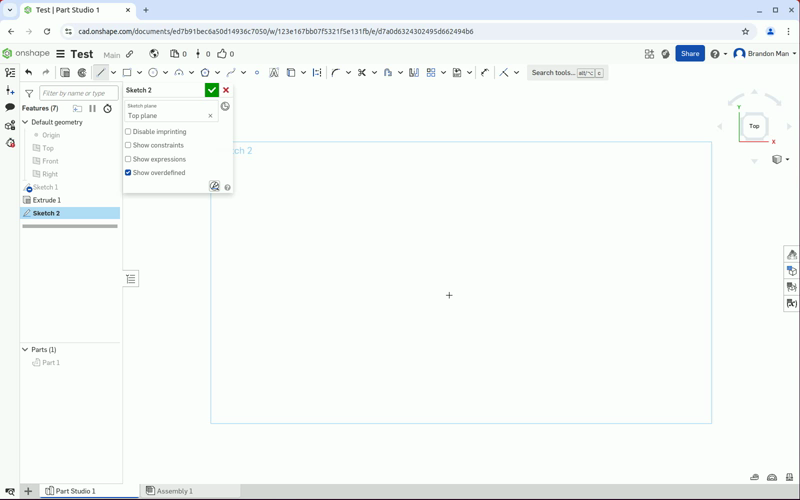
key_up(shift)
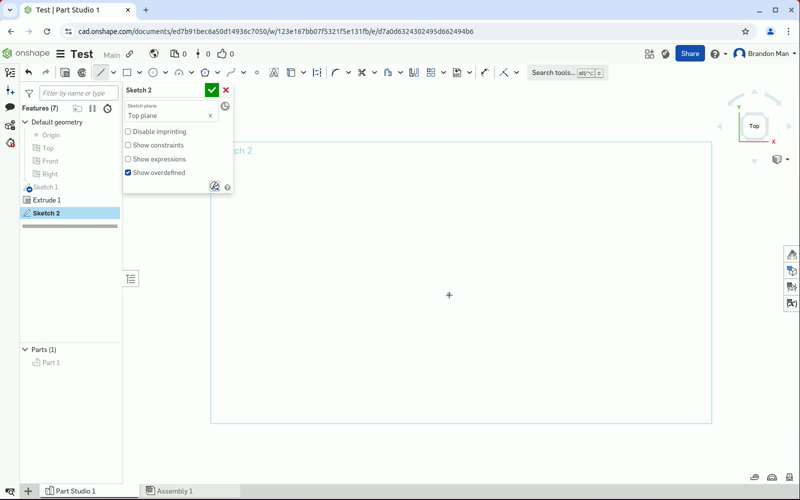
key_down(shift)
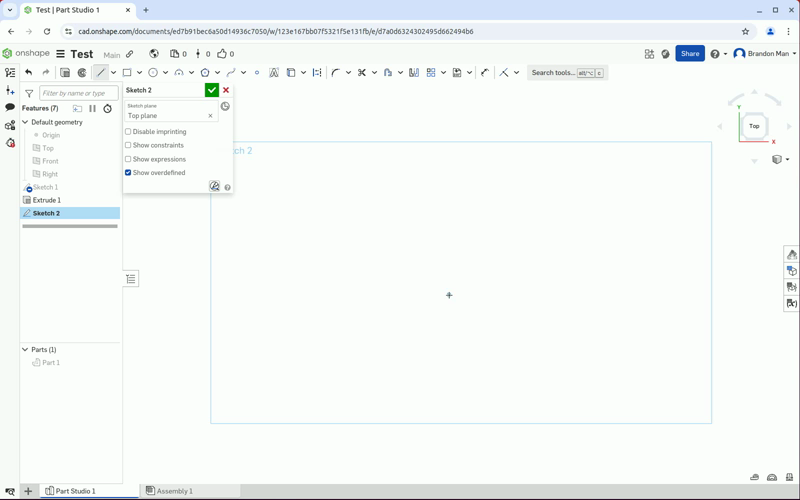
mouse_move(479, 294)
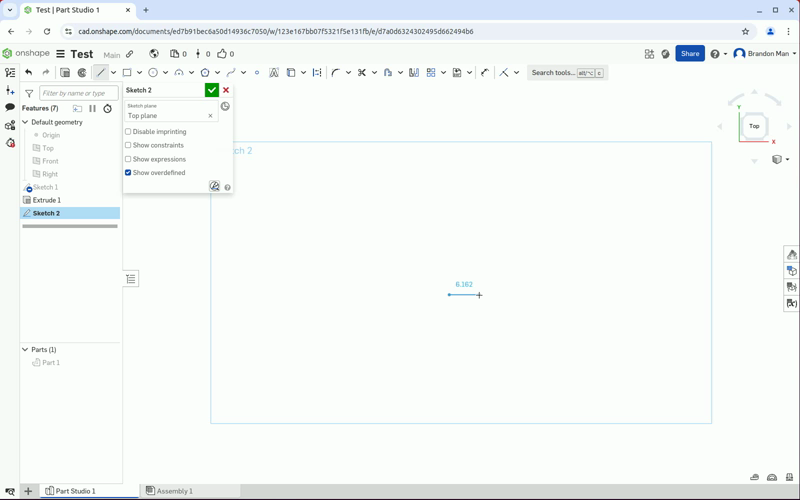
mouse_move(458, 294)
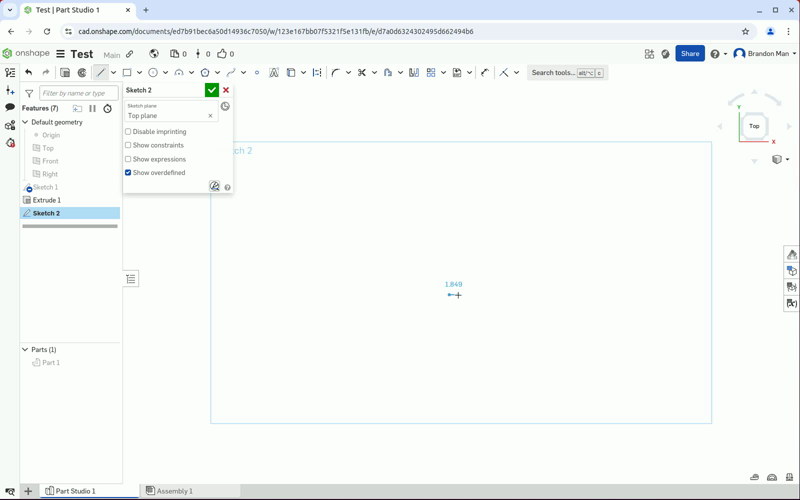
click(458, 294)
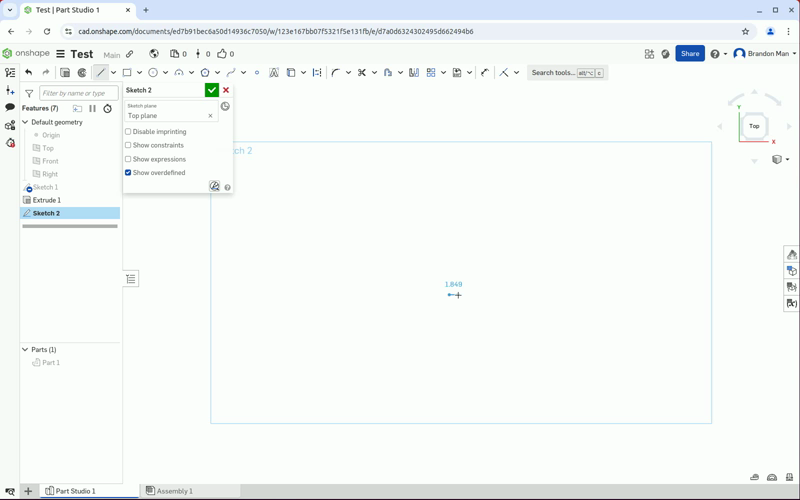
key_up(shift)
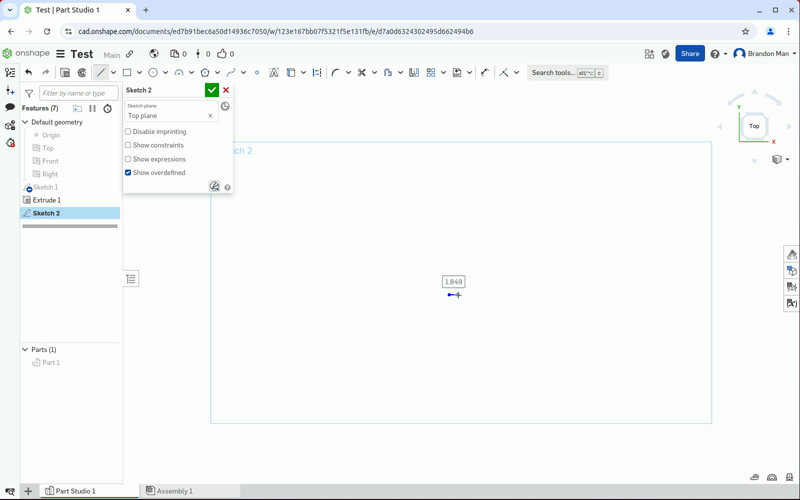
key_down(shift)
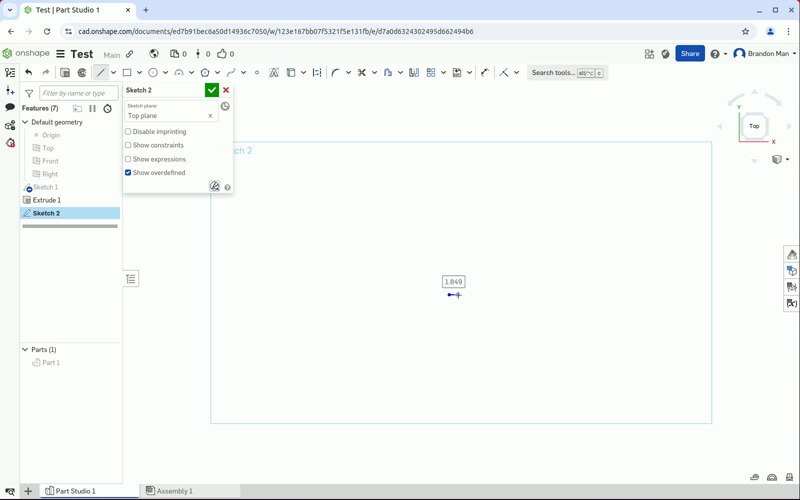
mouse_move(488, 294)
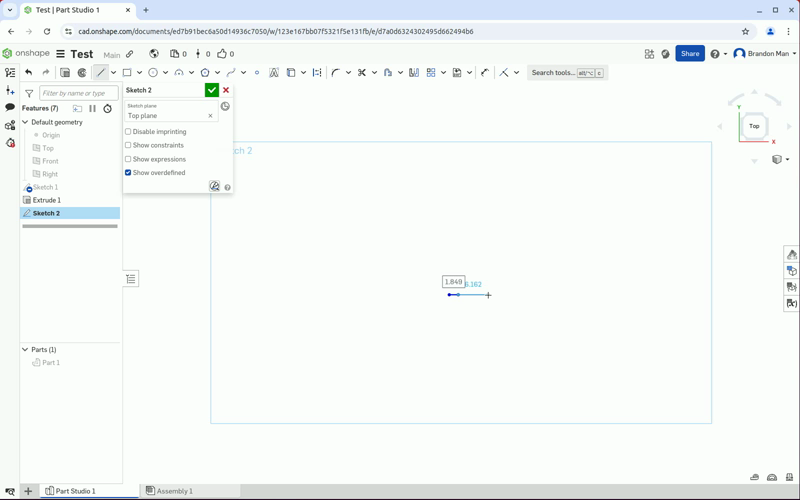
mouse_move(458, 285)
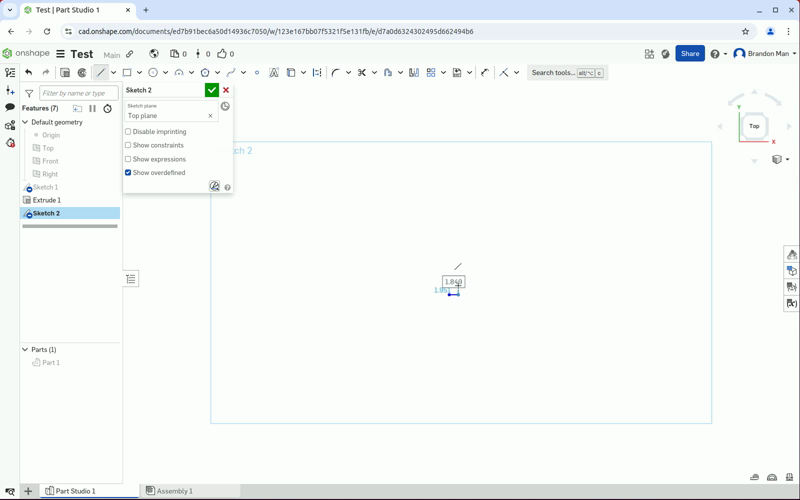
click(458, 285)
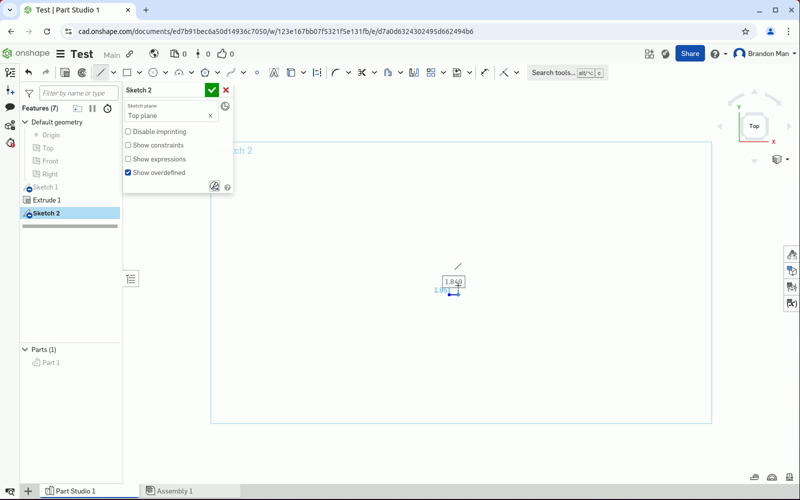
key_up(shift)
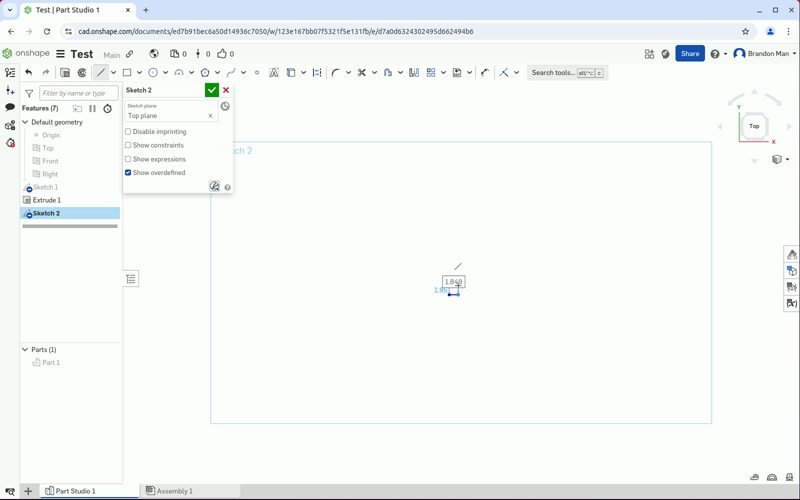
key_down(shift)
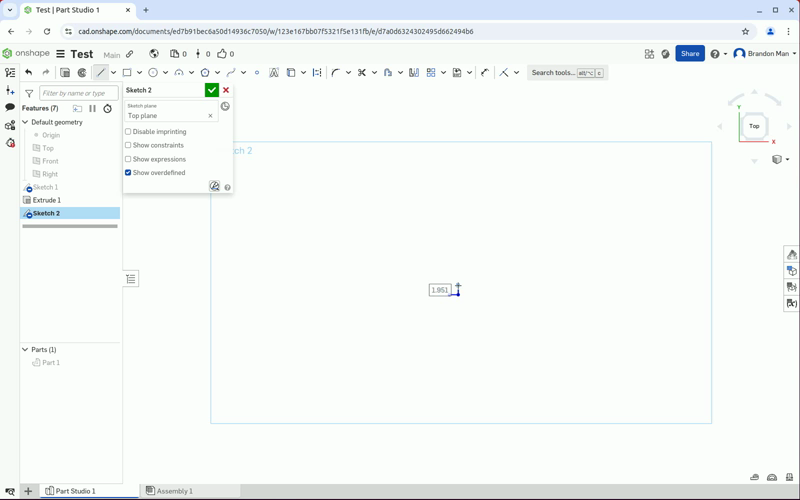
mouse_move(488, 285)
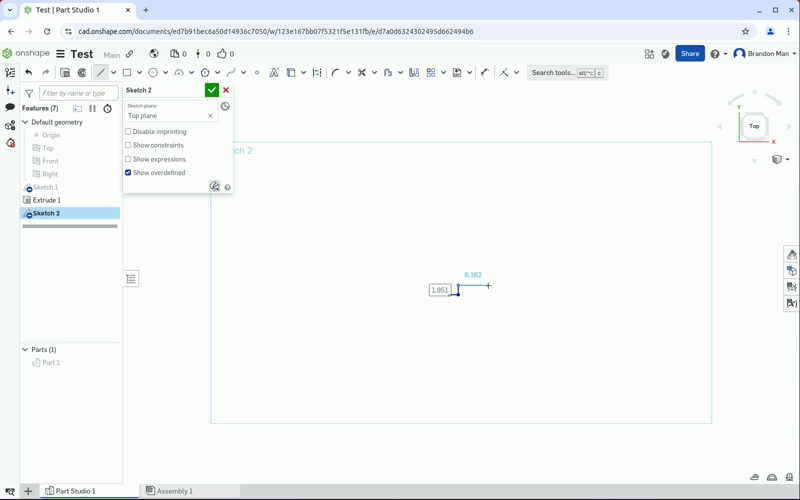
mouse_move(449, 285)
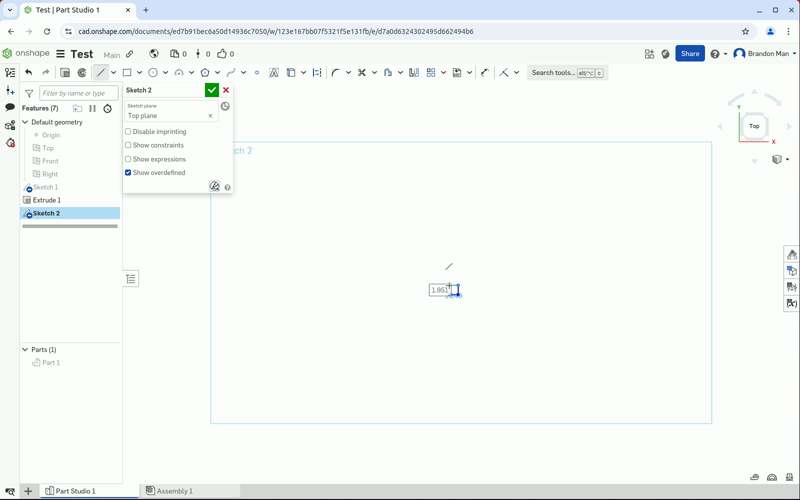
click(449, 285)
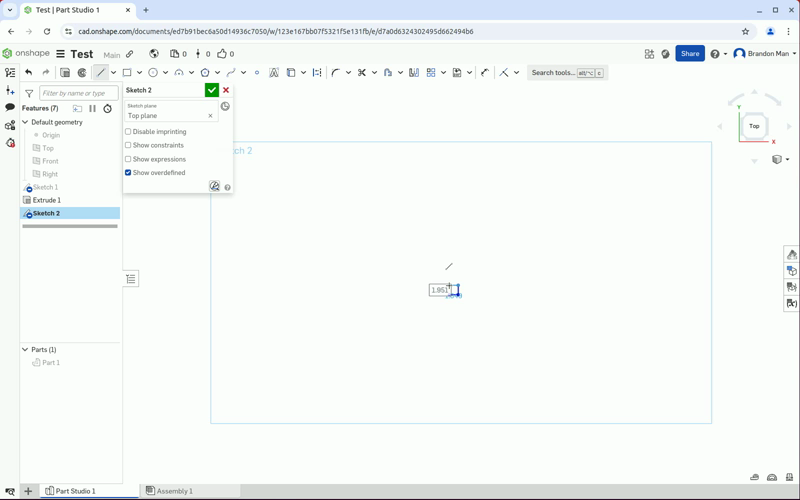
key_up(shift)
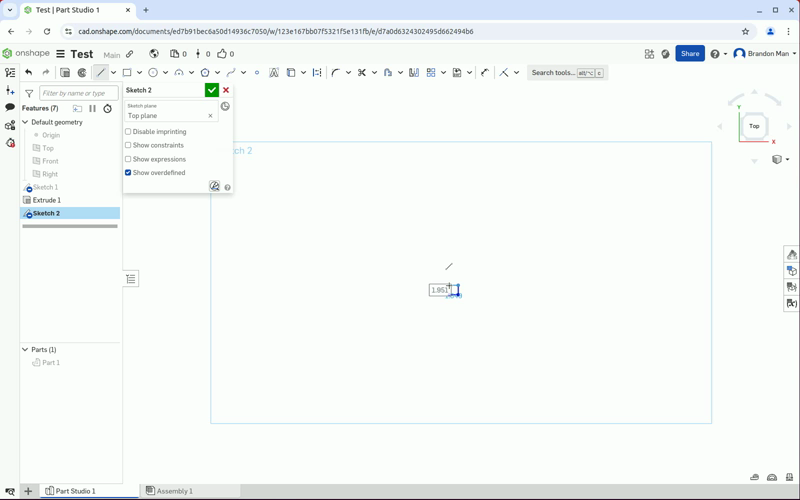
mouse_move(479, 285)
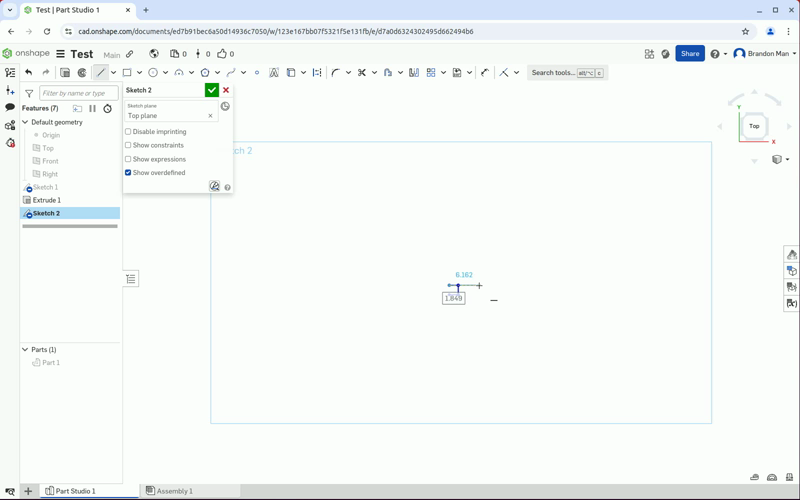
key_down(shift)
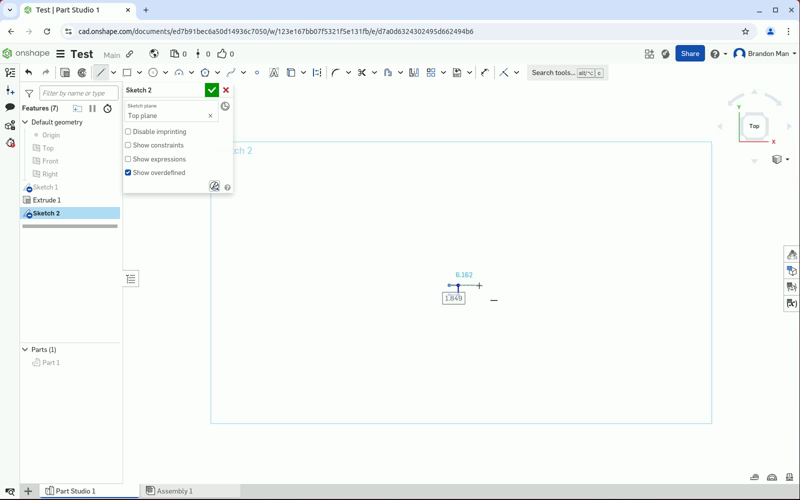
mouse_move(449, 294)
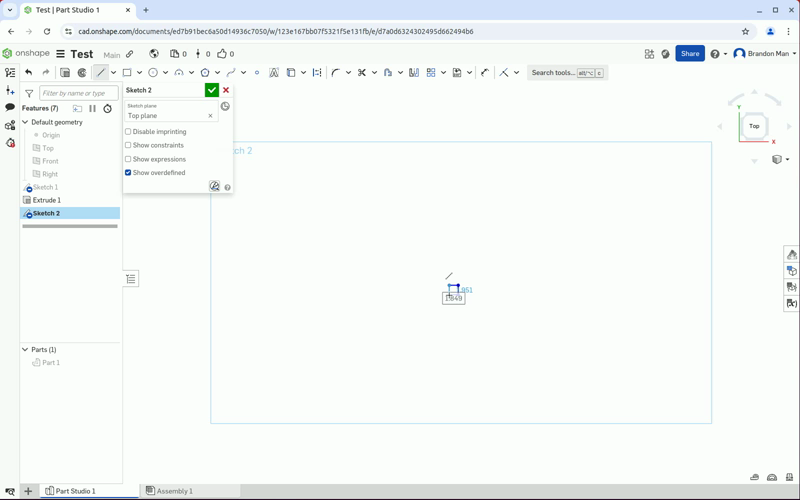
key_up(shift)
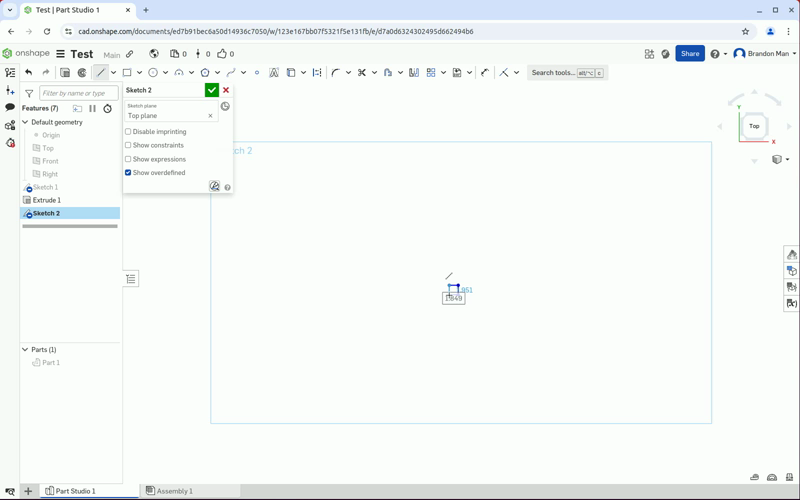
click(449, 294)
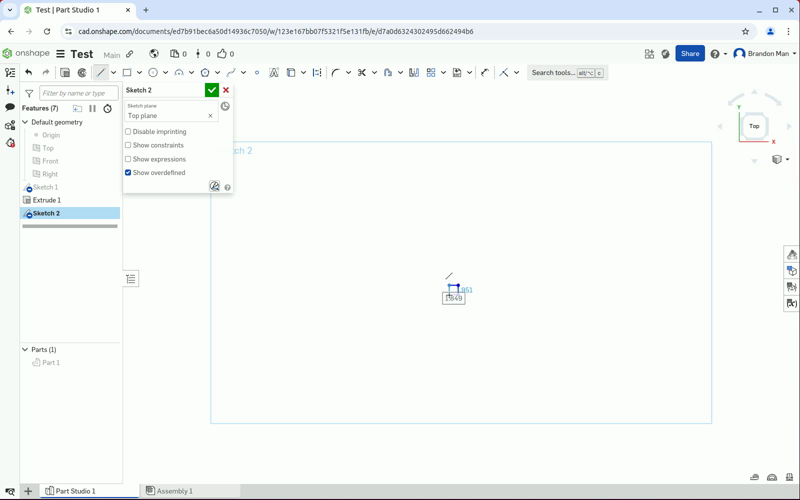
key(esc)
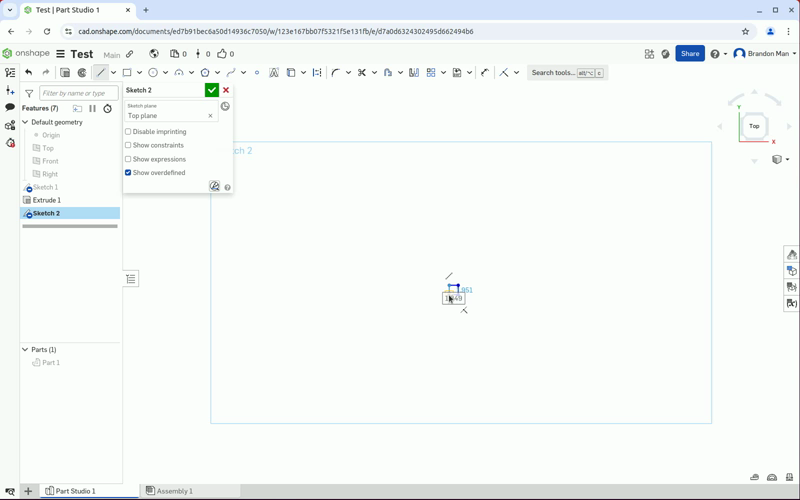
mouse_move(457, 287)
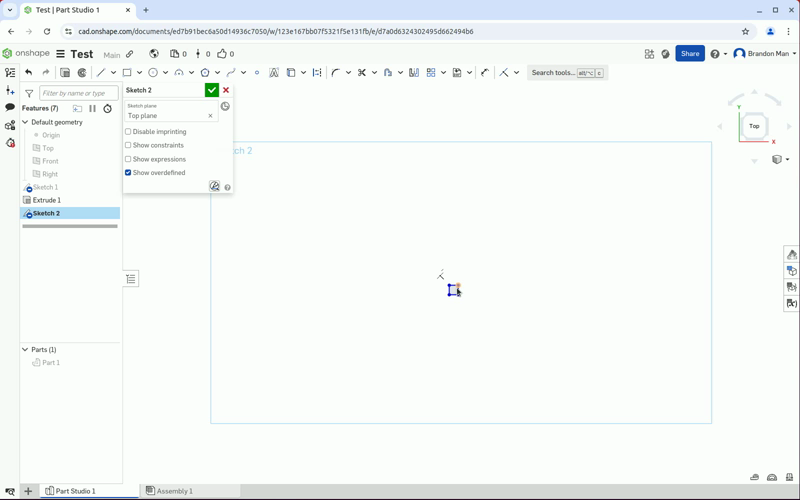
scroll(6)
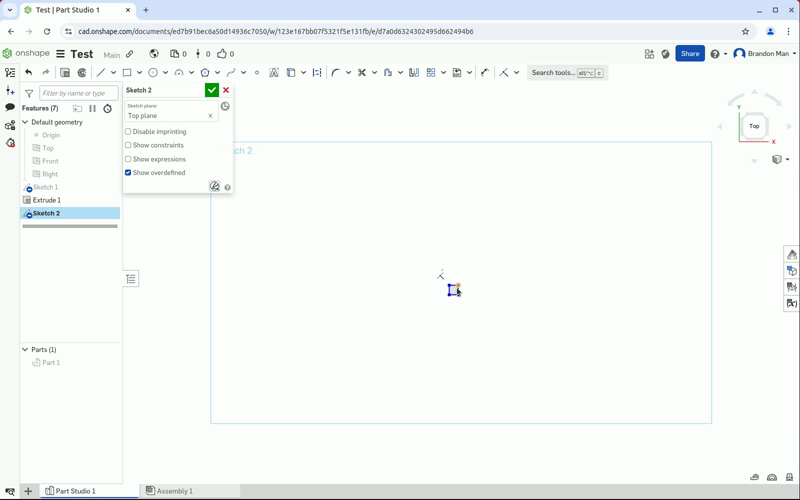
scroll(6)
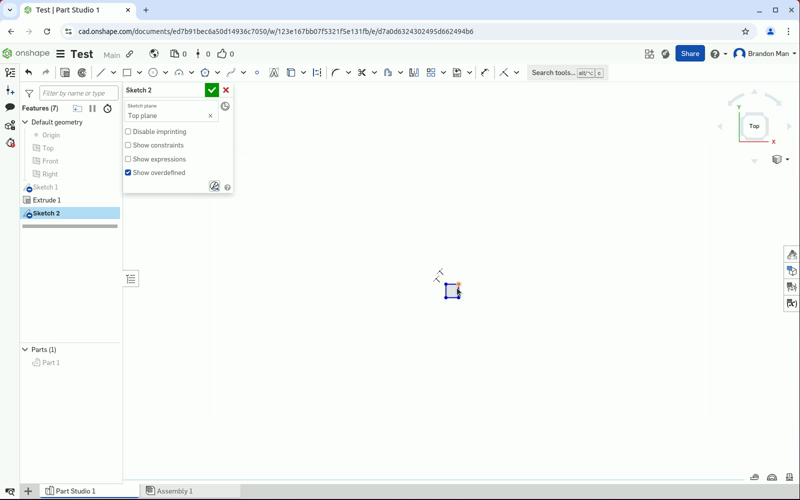
scroll(6)
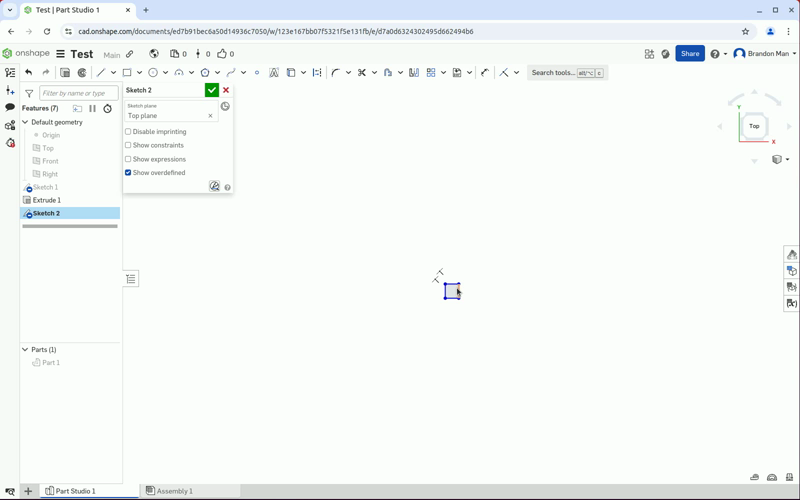
scroll(6)
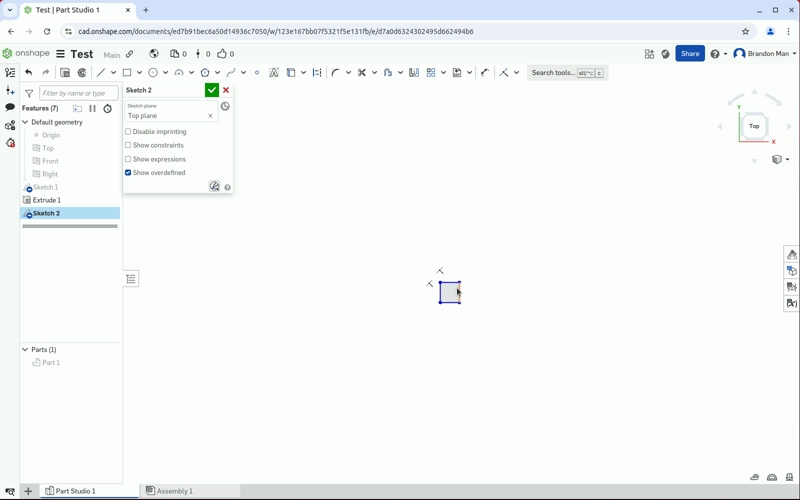
scroll(6)
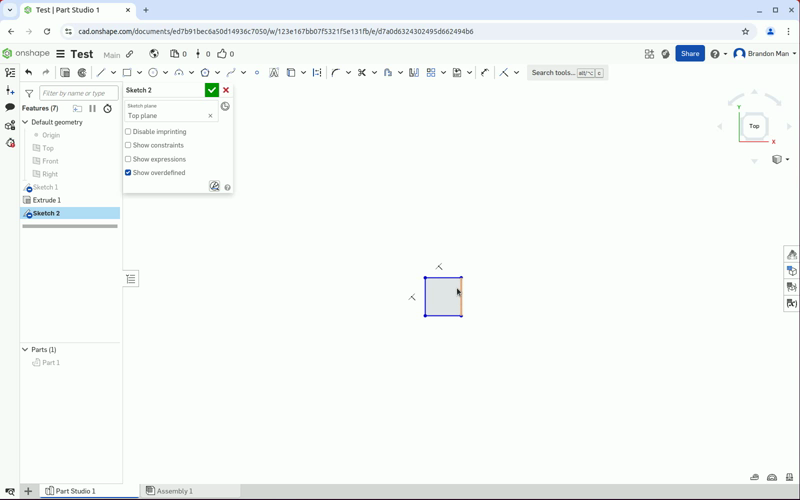
scroll(6)
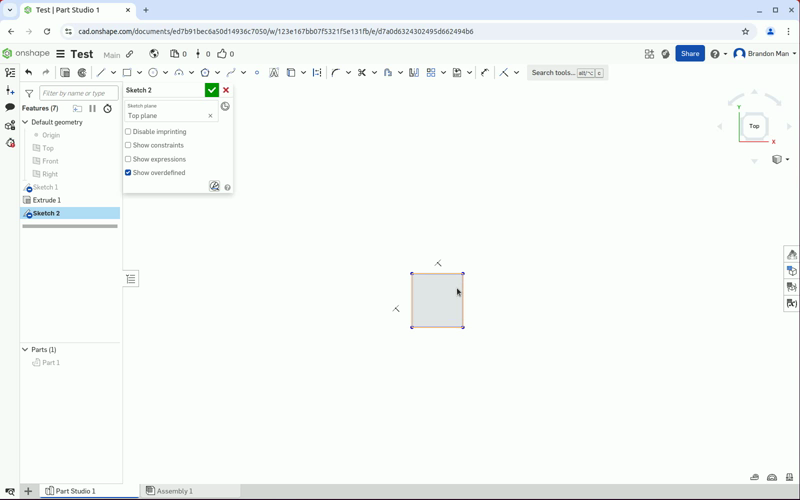
scroll(6)
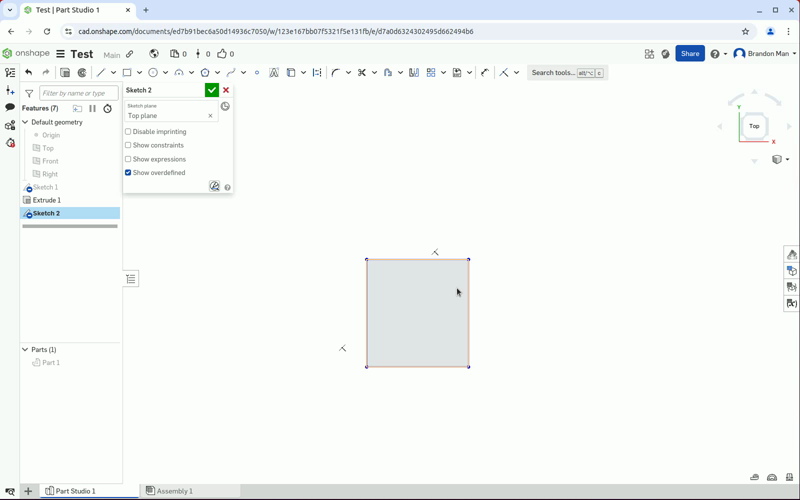
click(457, 287)
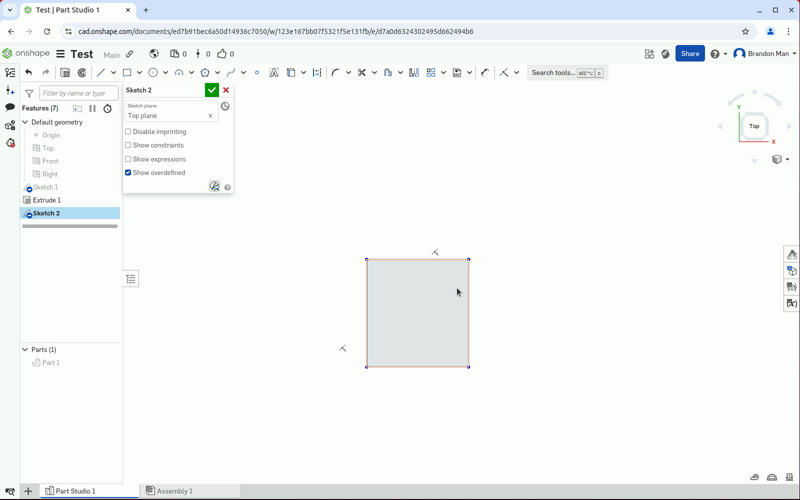
scroll(-6)
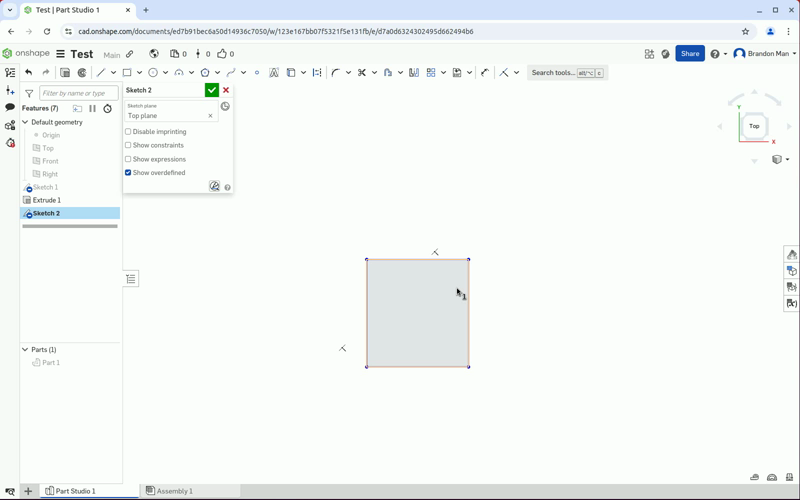
scroll(-6)
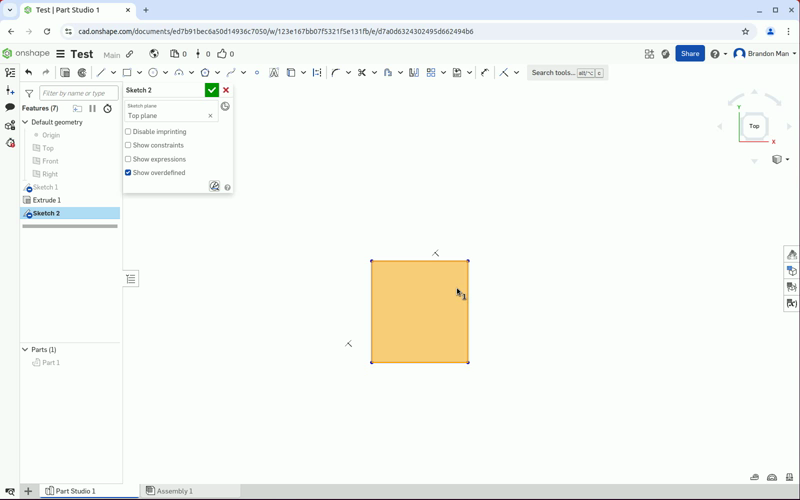
scroll(-6)
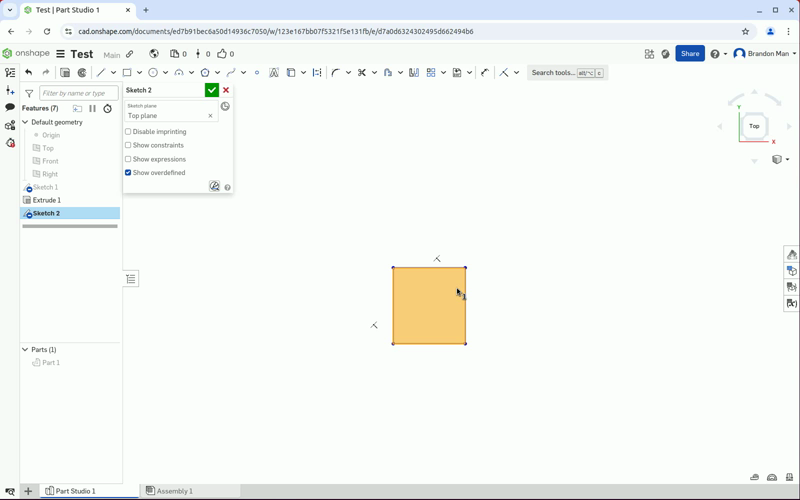
scroll(-6)
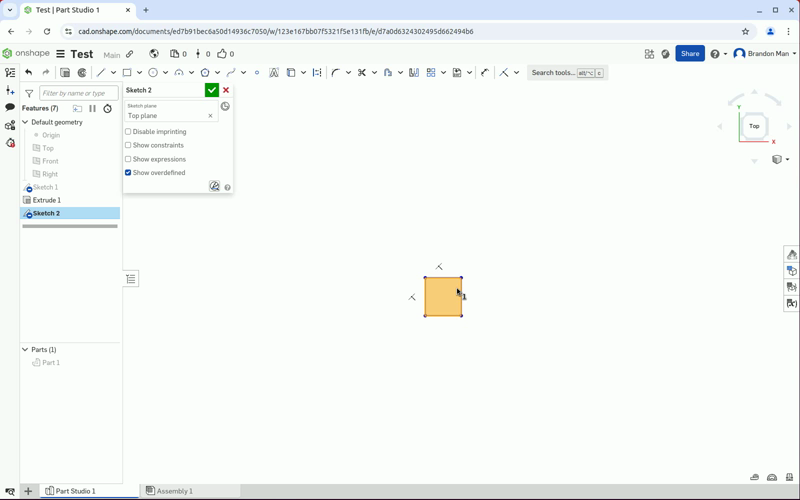
scroll(-6)
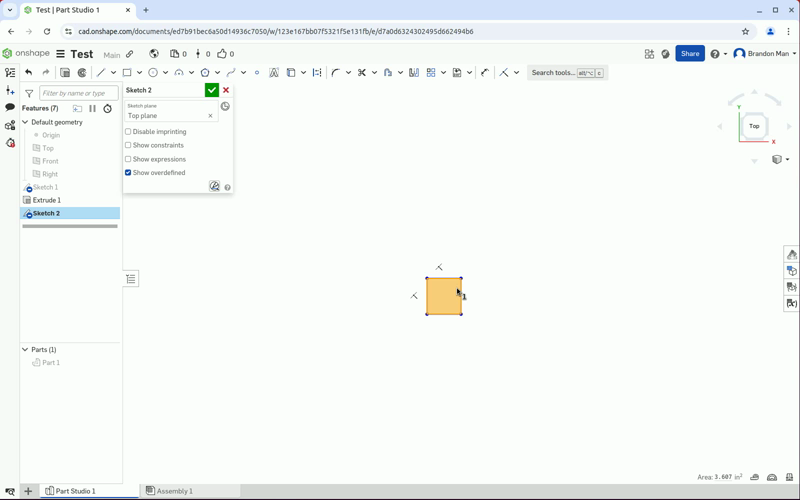
scroll(-6)
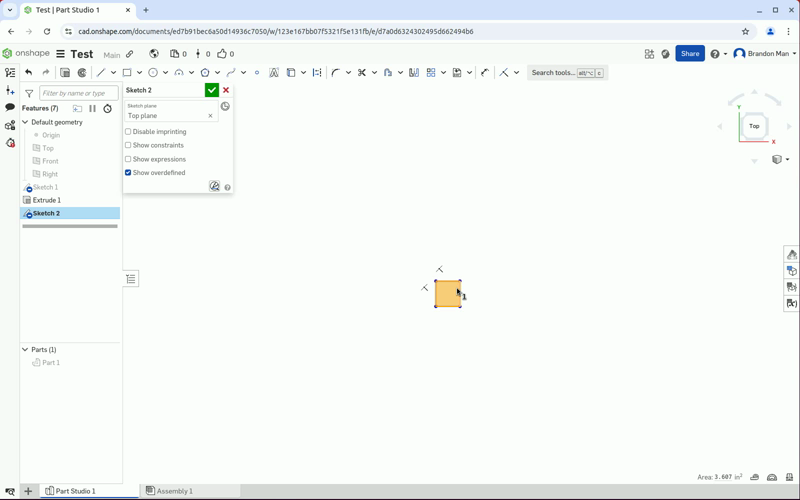
scroll(-6)
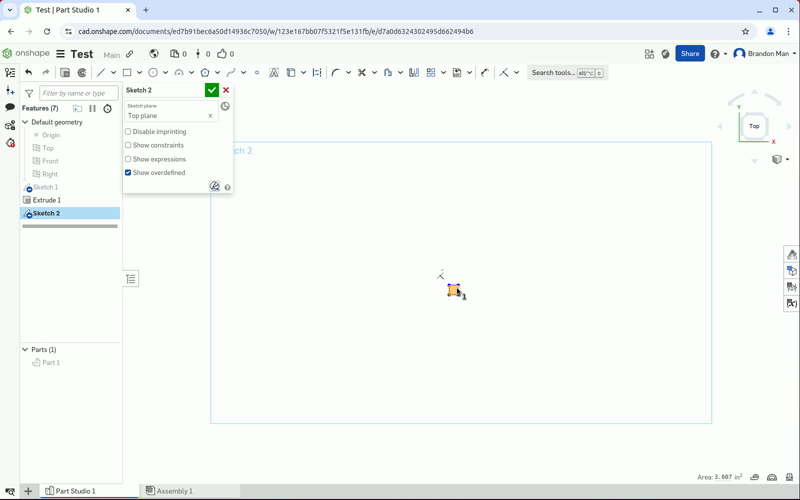
mouse_move(73, 352)
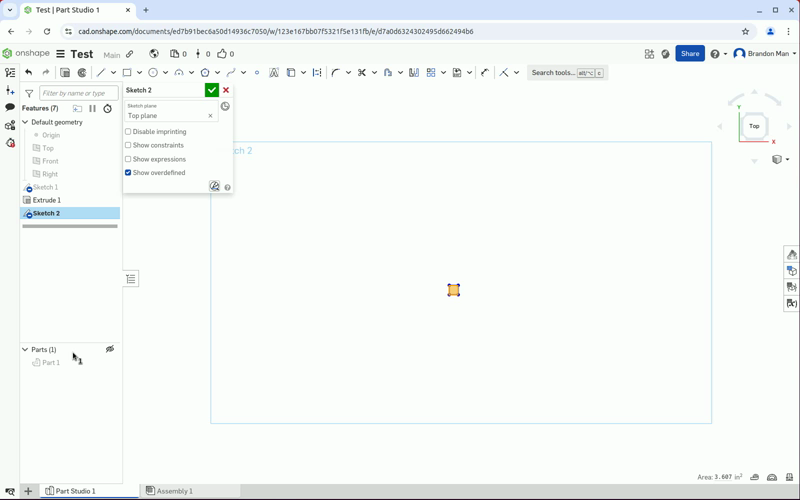
key(shift+y)
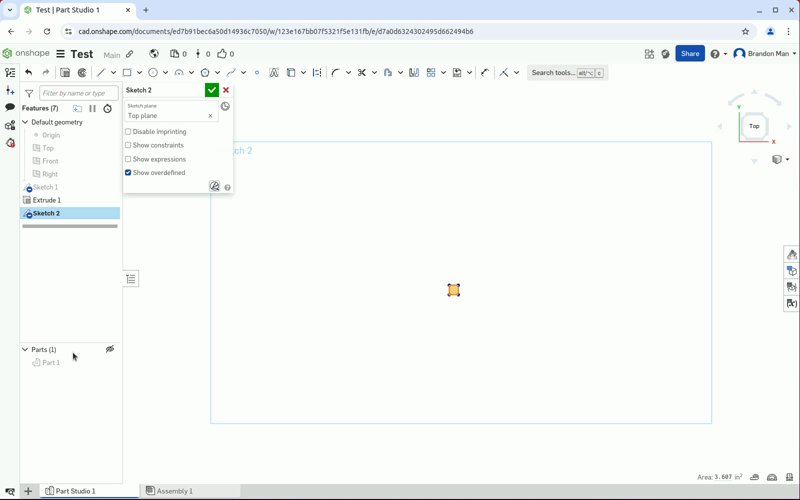
key(shift+e)
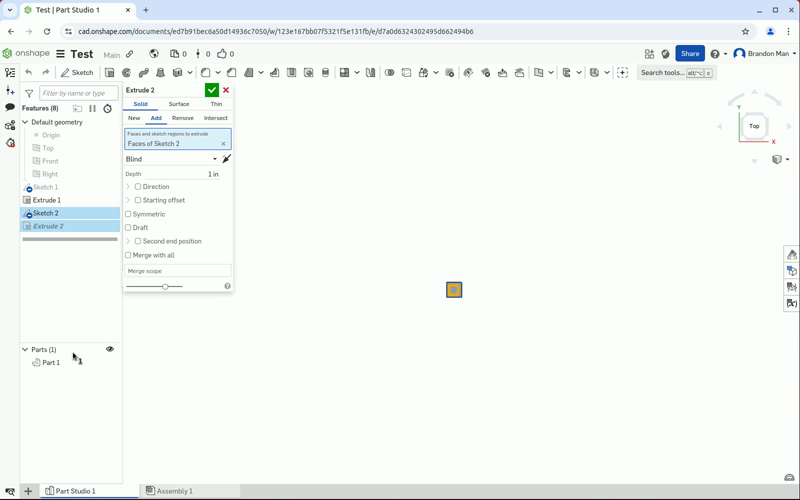
mouse_move(143, 106)
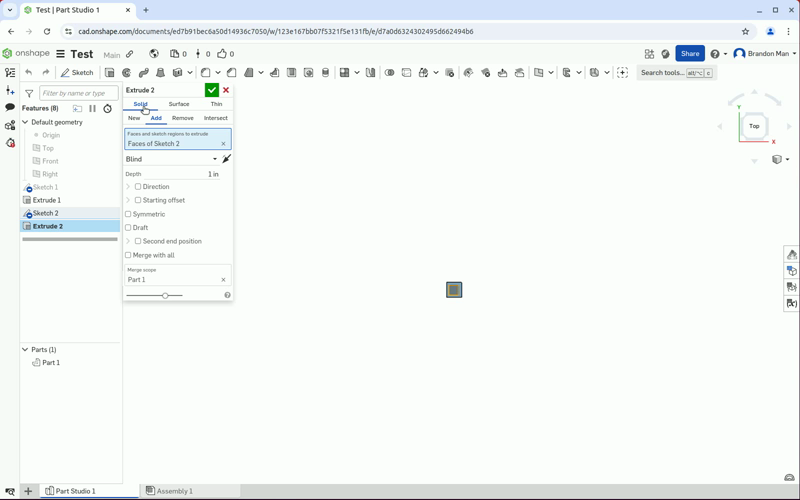
click(143, 106)
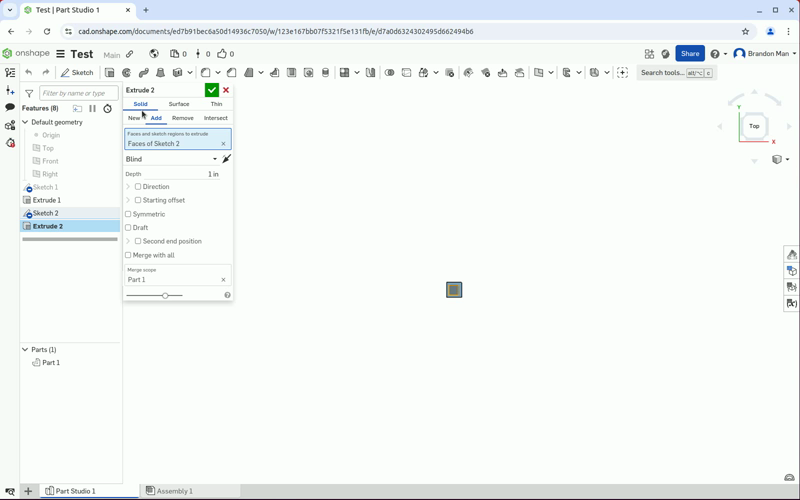
mouse_move(137, 120)
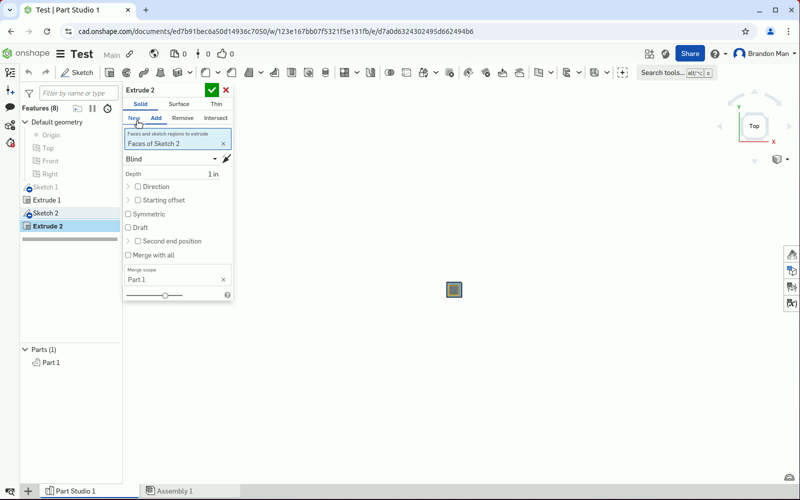
click(137, 120)
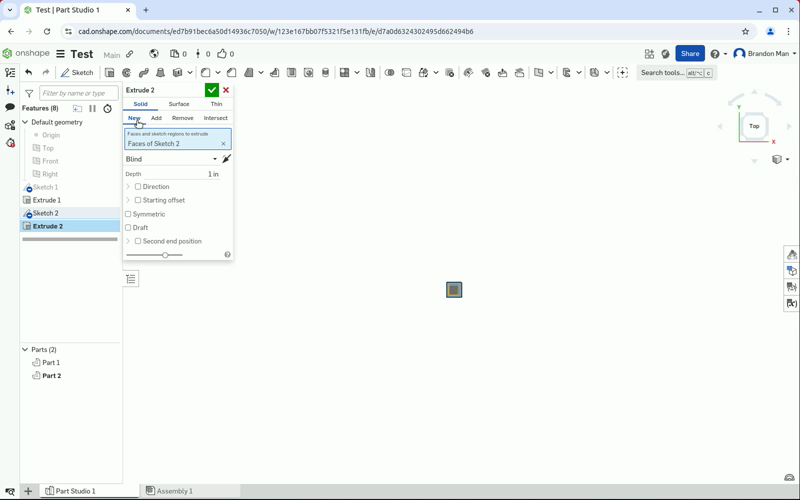
key(tab, 4)
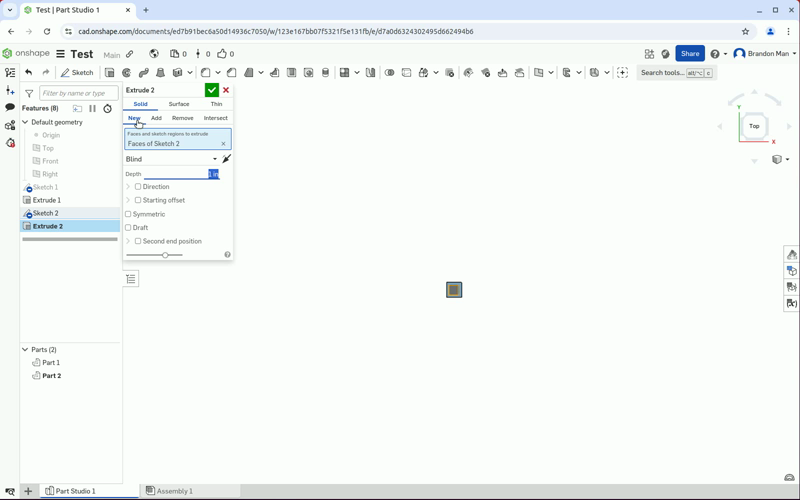
text(2.407)
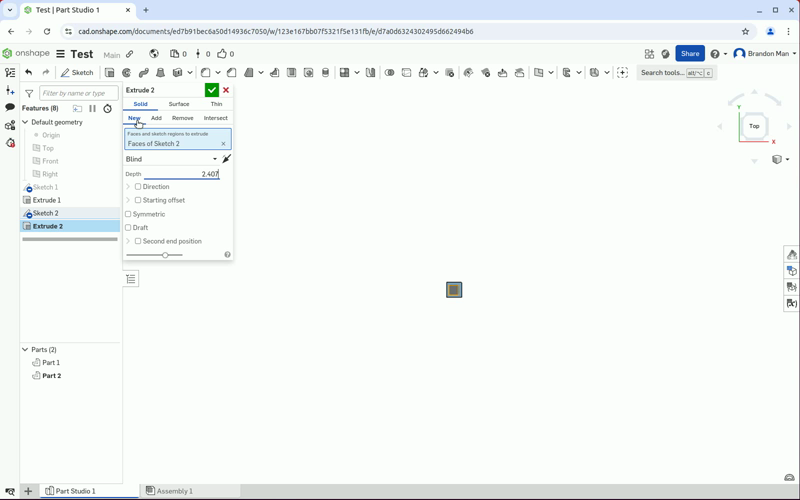
key(enter)
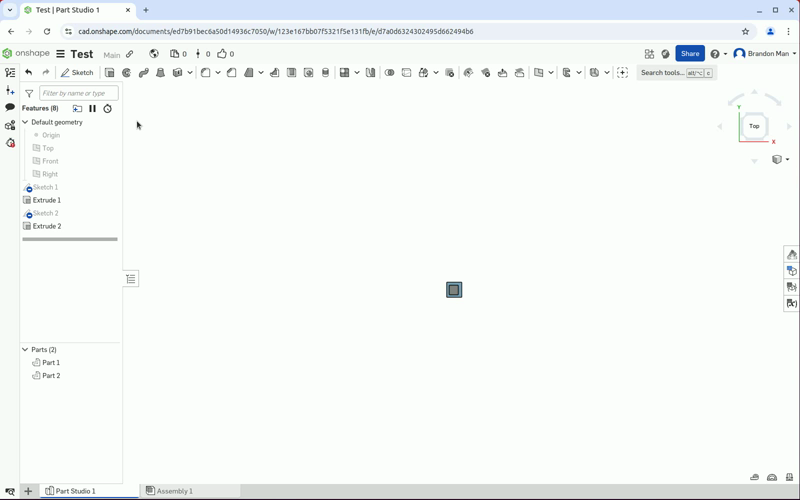
key(shift+h)
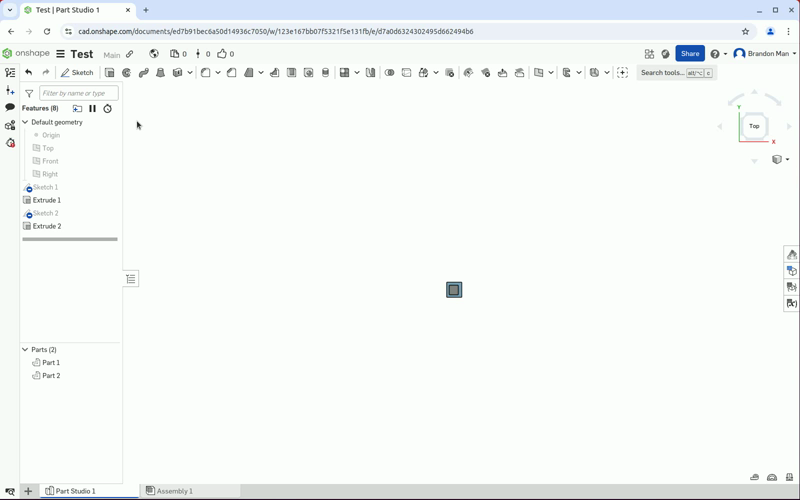
key(shift+h)
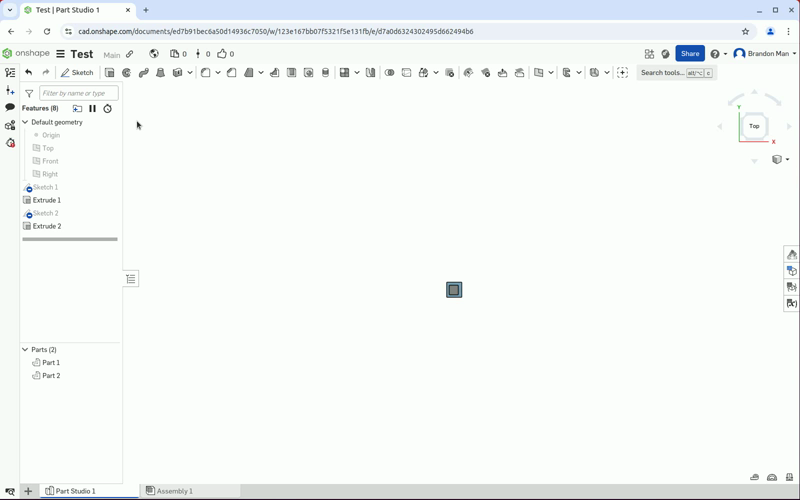
mouse_move(73, 189)
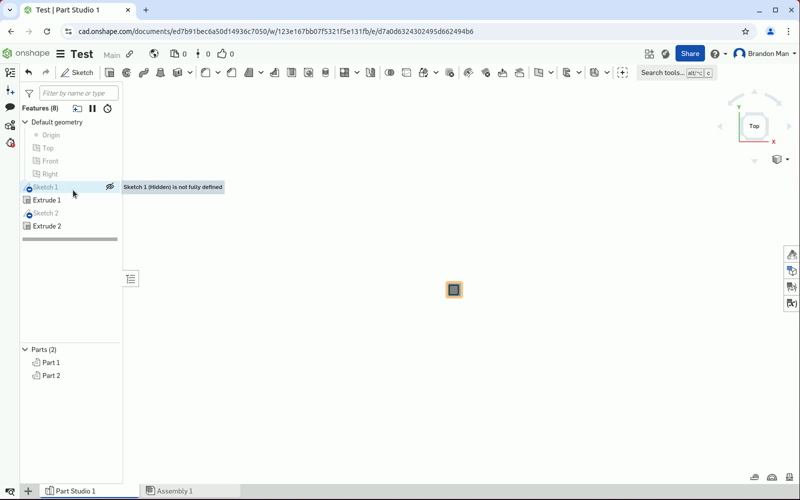
click(73, 189)
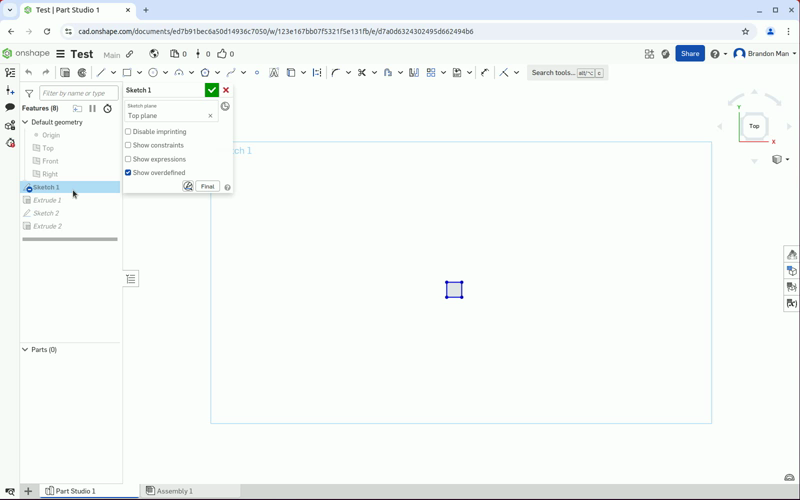
mouse_move(229, 92)
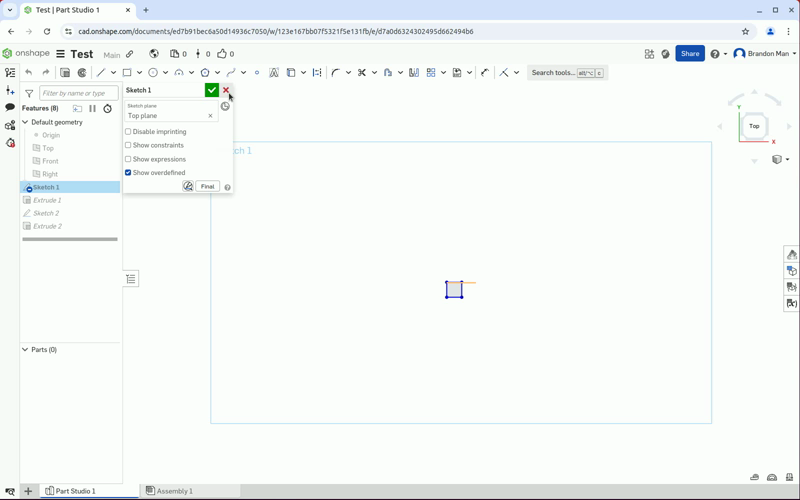
click(229, 92)
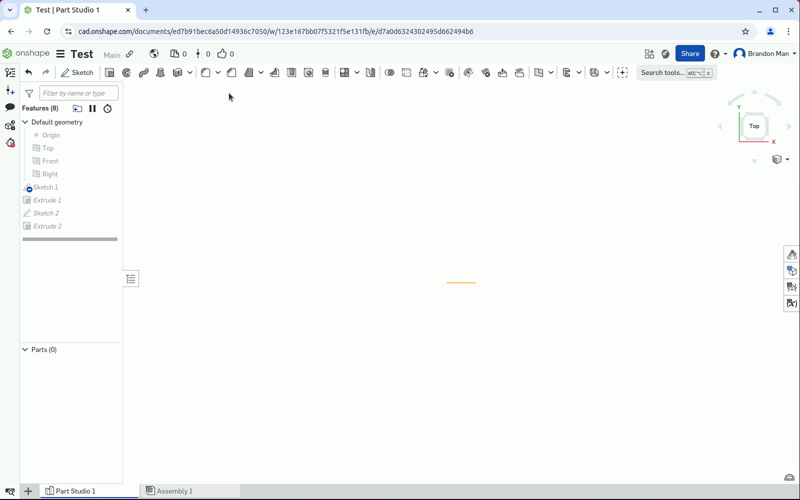
mouse_move(541, 75)
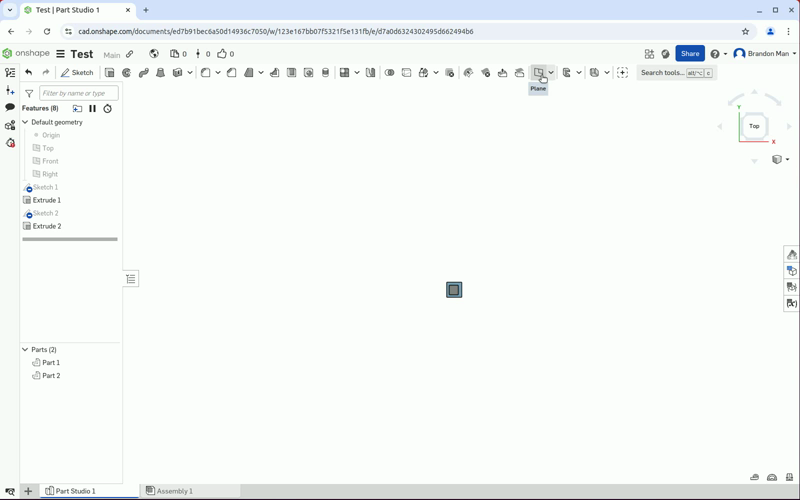
click(541, 75)
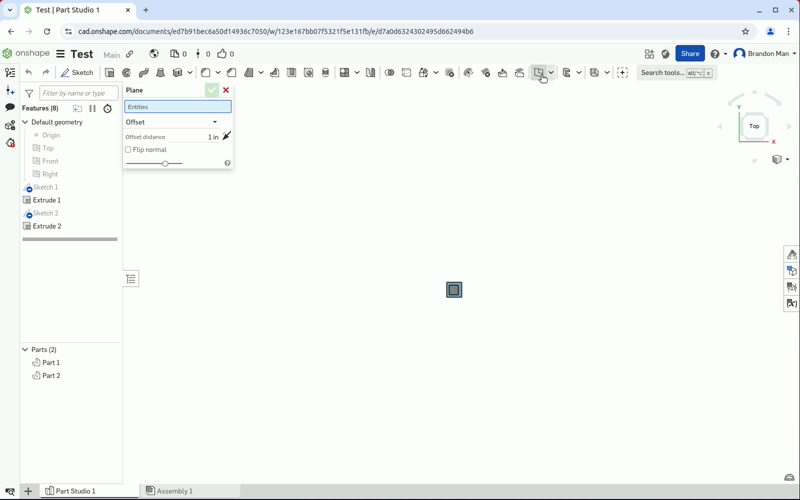
mouse_move(73, 150)
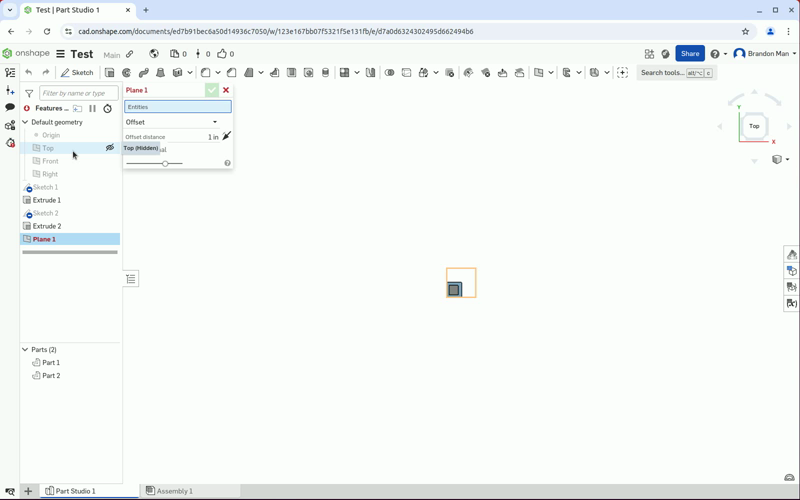
click(73, 150)
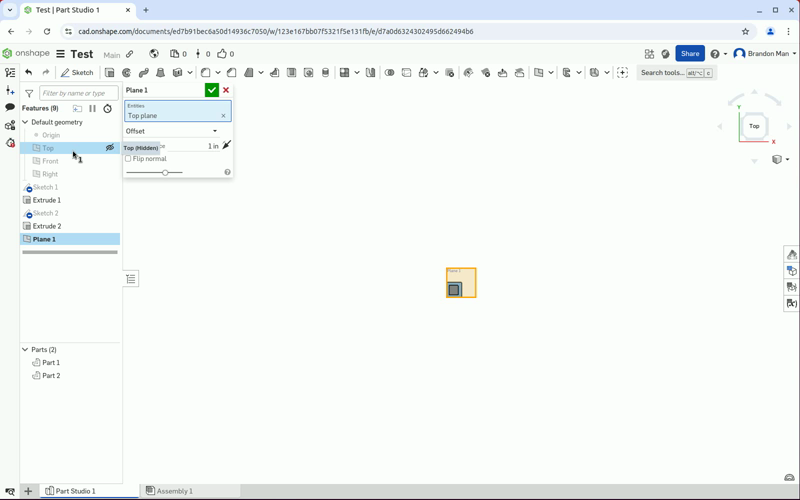
key(tab, 2)
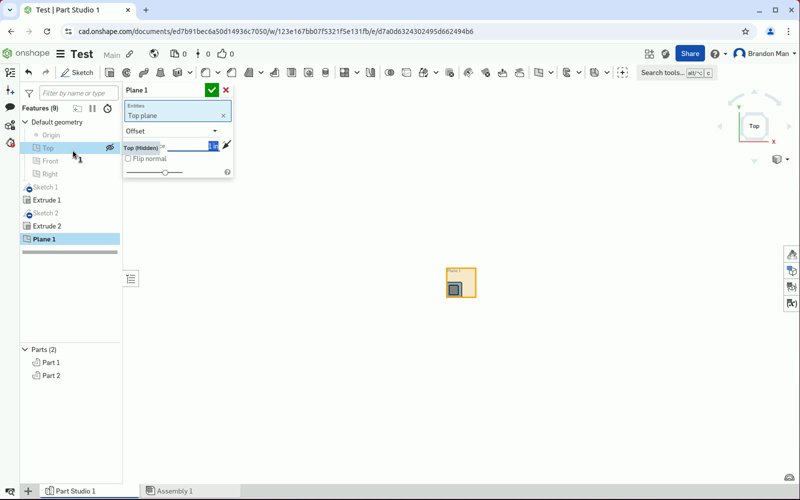
text(2.403)
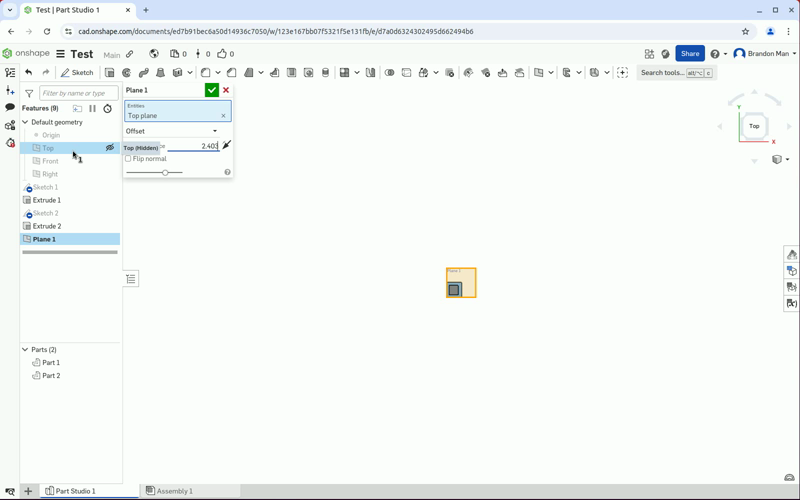
key(enter, 2)
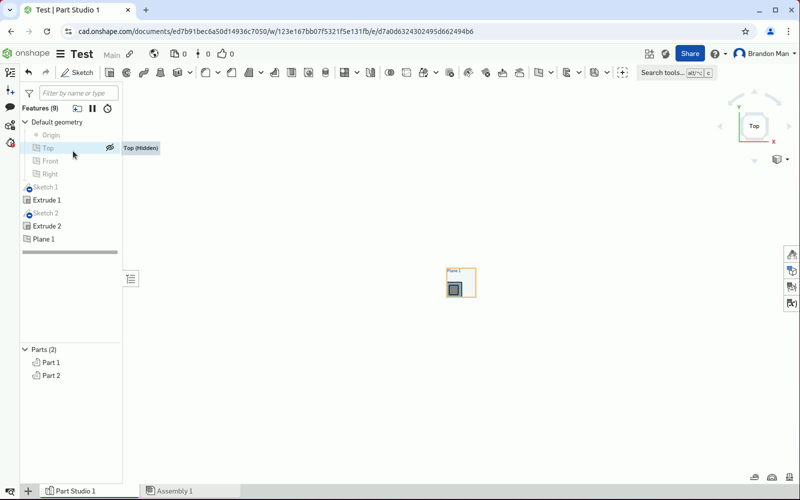
key(shift+s)
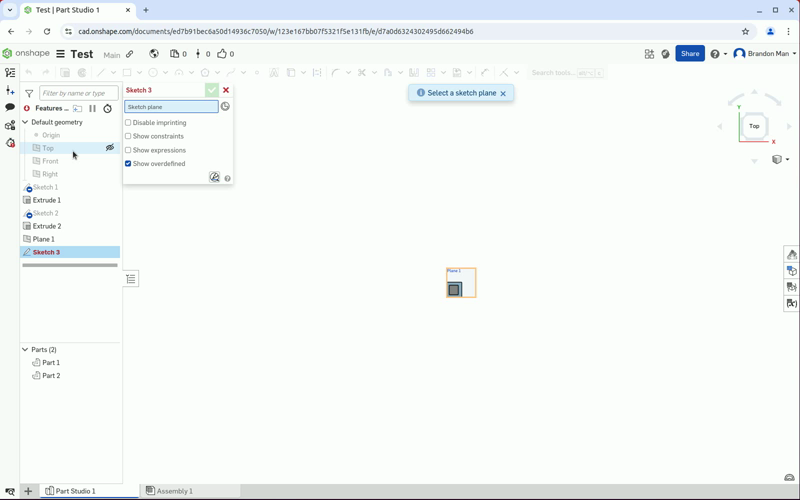
mouse_move(73, 241)
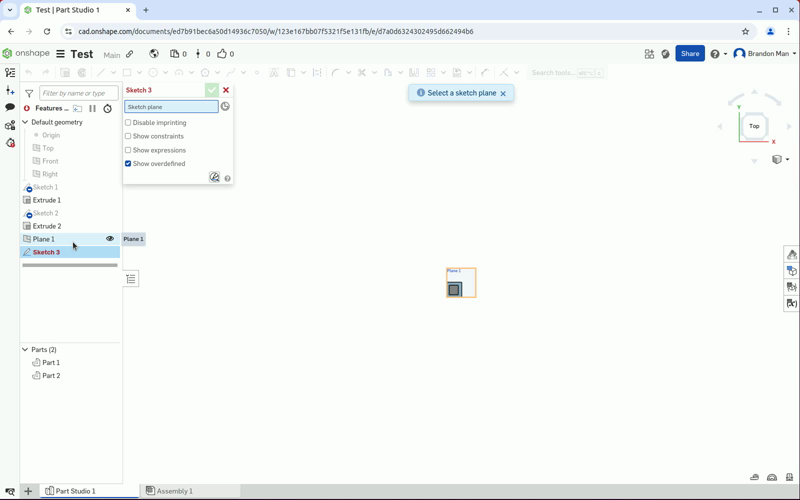
click(73, 241)
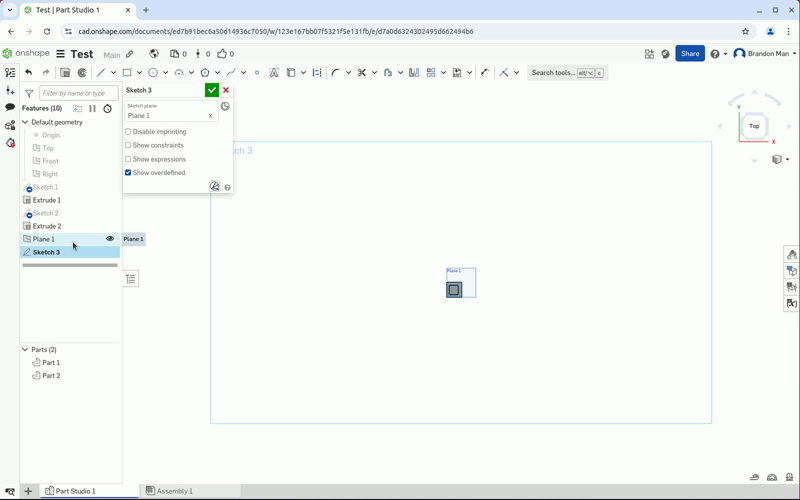
mouse_move(73, 352)
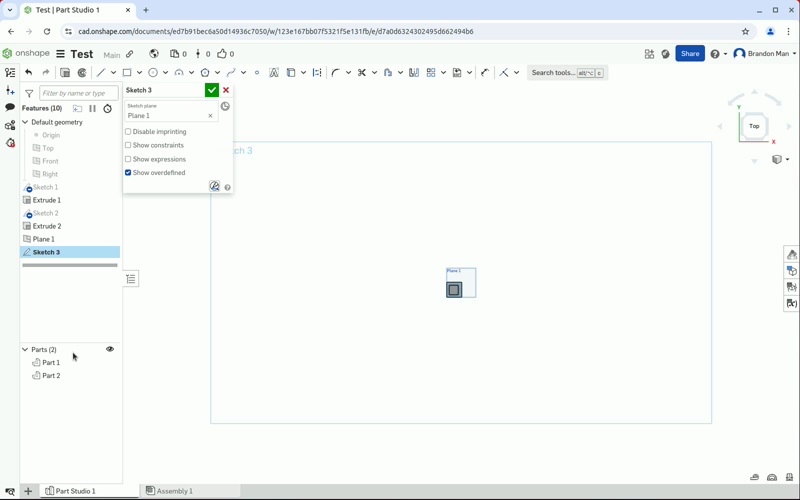
key(y)
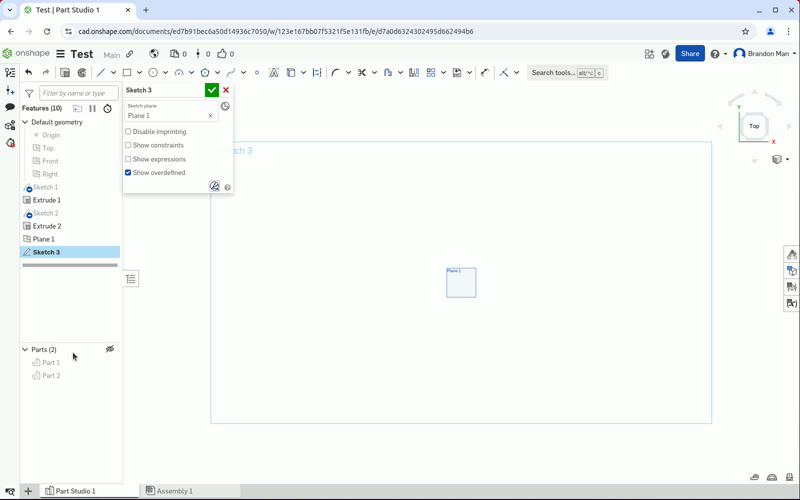
key(l)
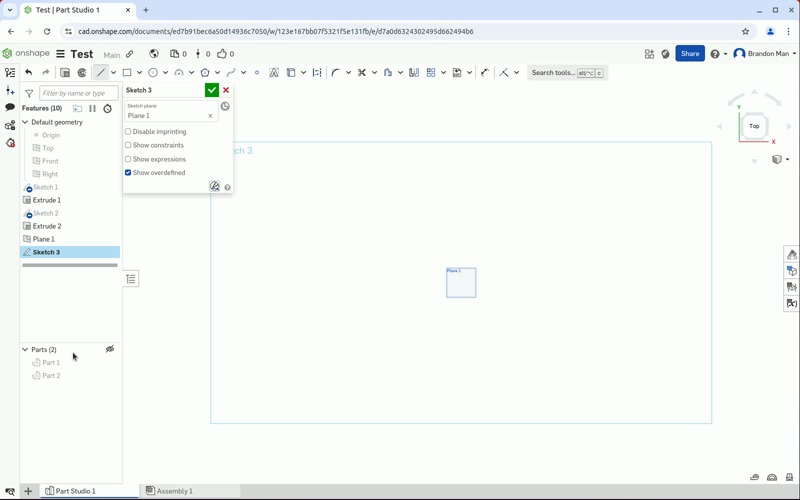
key_down(shift)
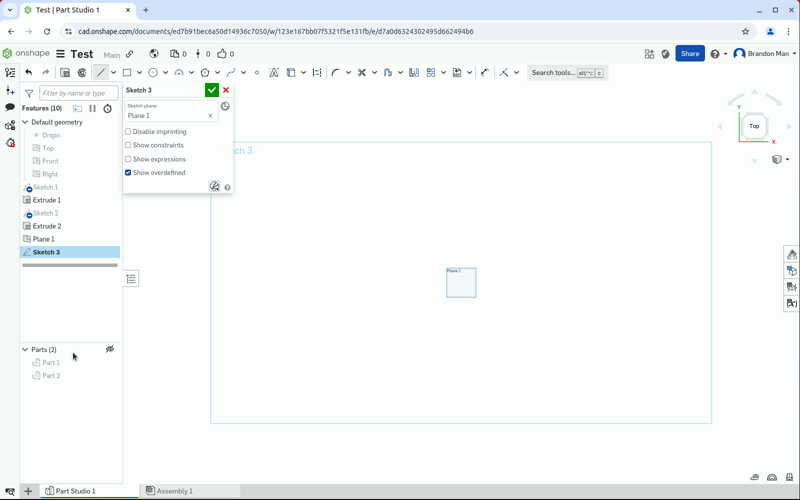
mouse_move(449, 294)
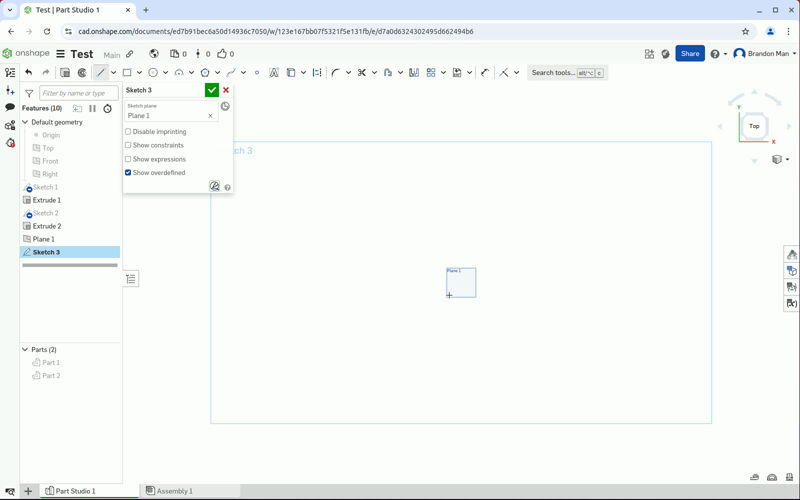
click(449, 294)
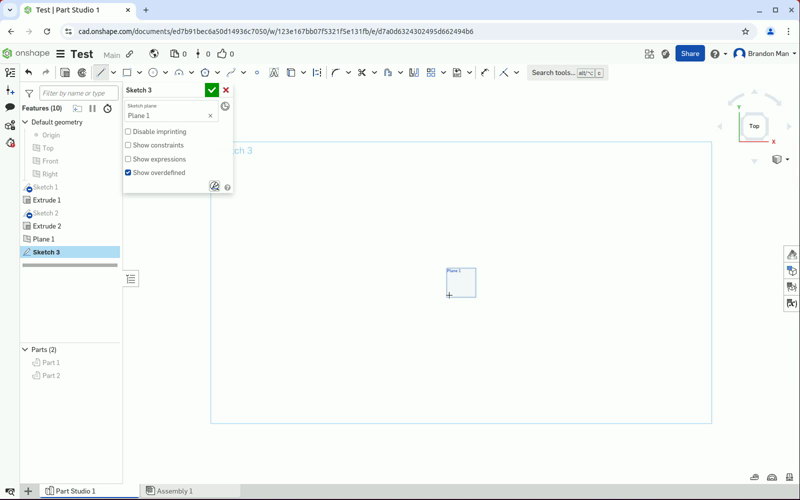
key_up(shift)
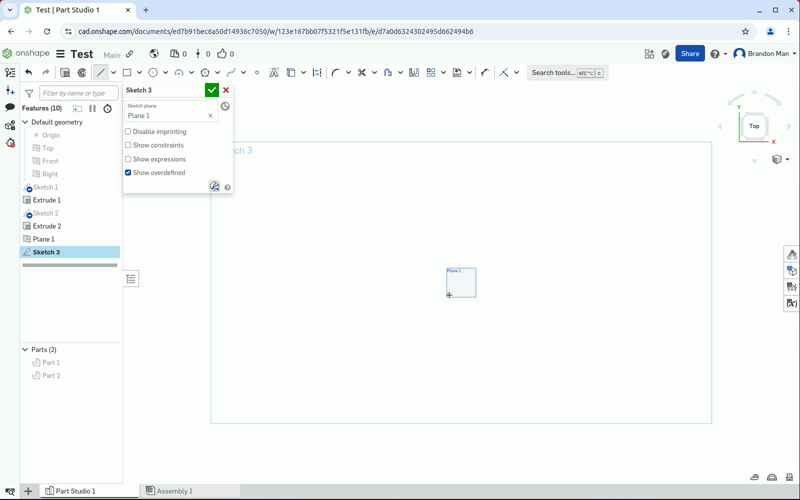
key_down(shift)
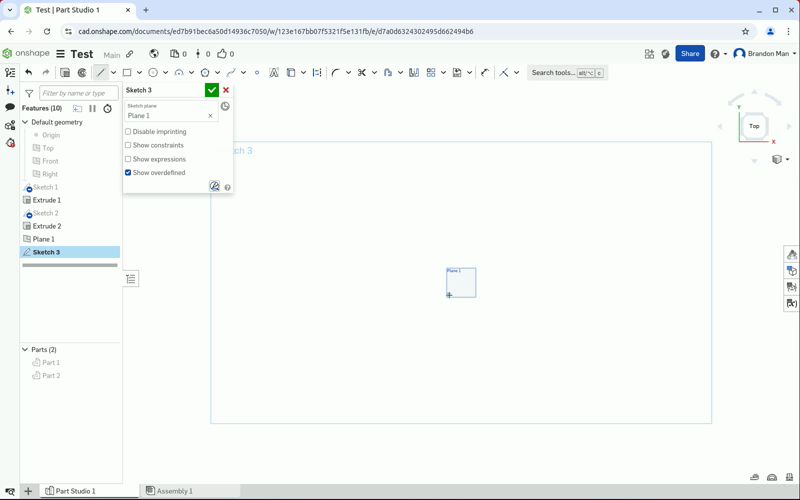
mouse_move(479, 294)
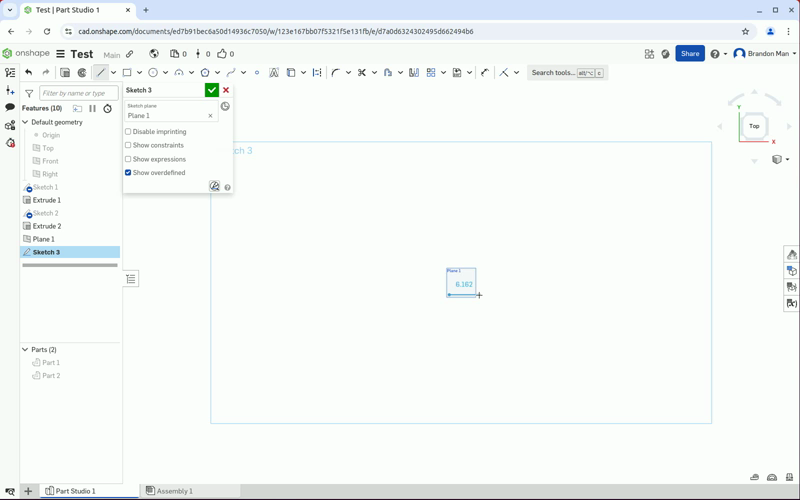
mouse_move(458, 294)
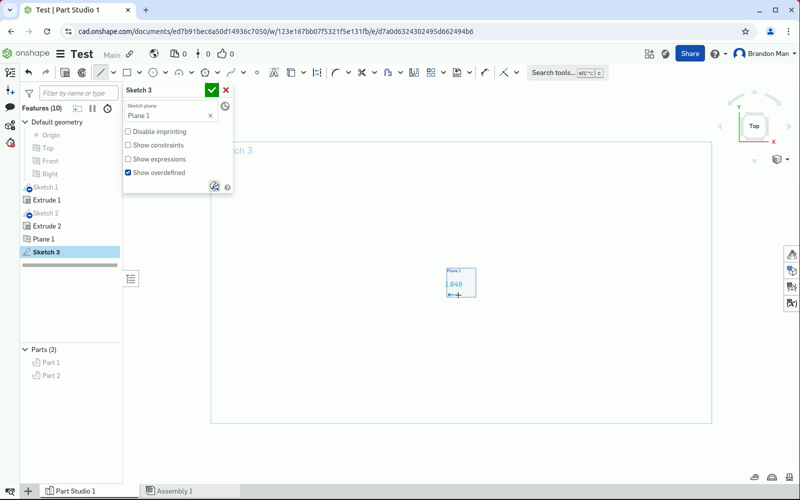
click(458, 294)
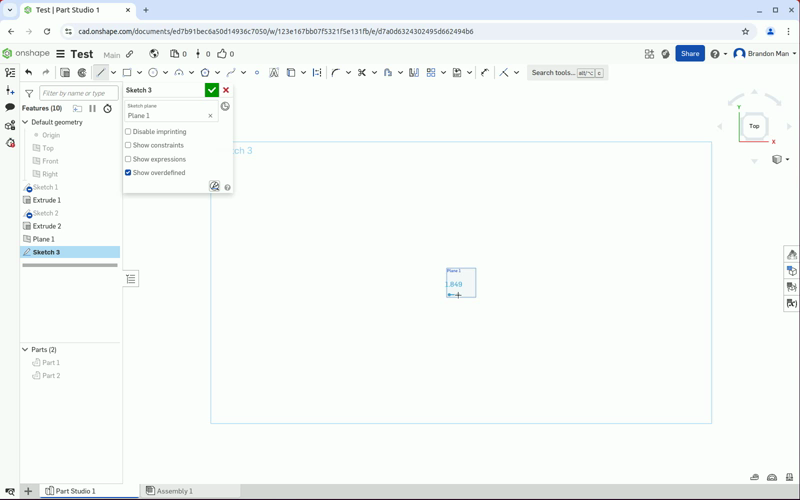
key_up(shift)
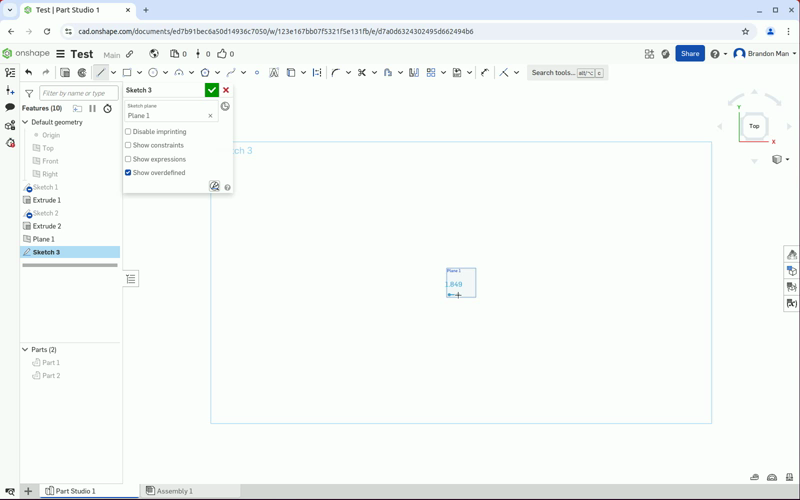
key_down(shift)
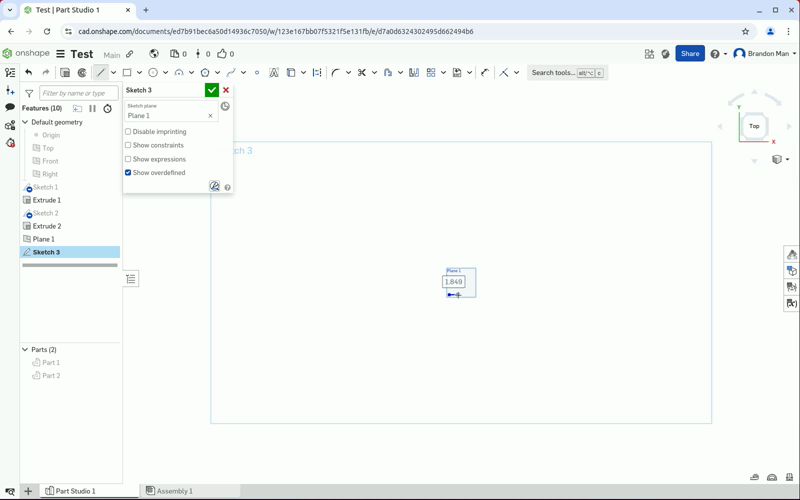
mouse_move(488, 294)
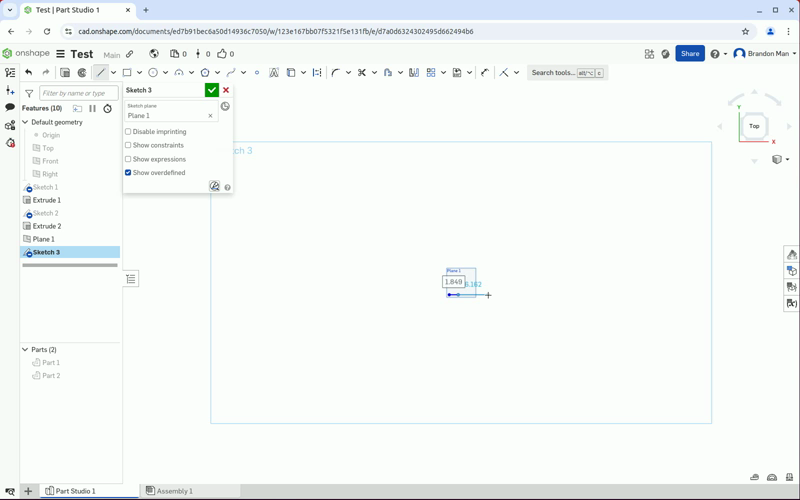
mouse_move(458, 291)
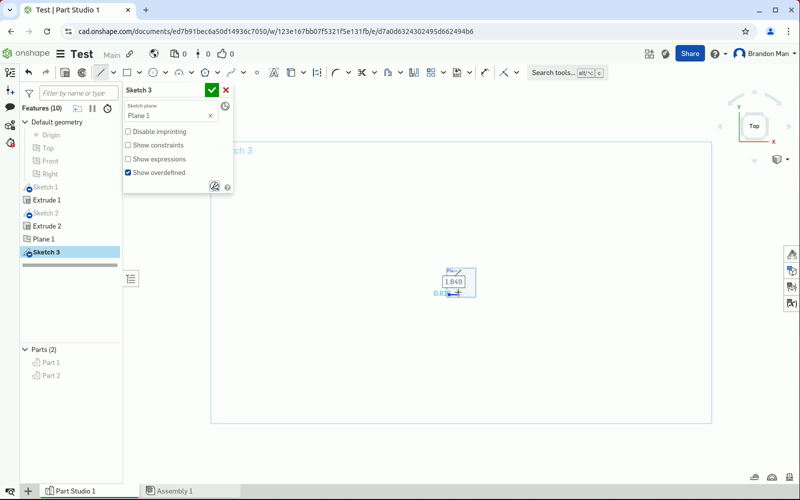
scroll(6)
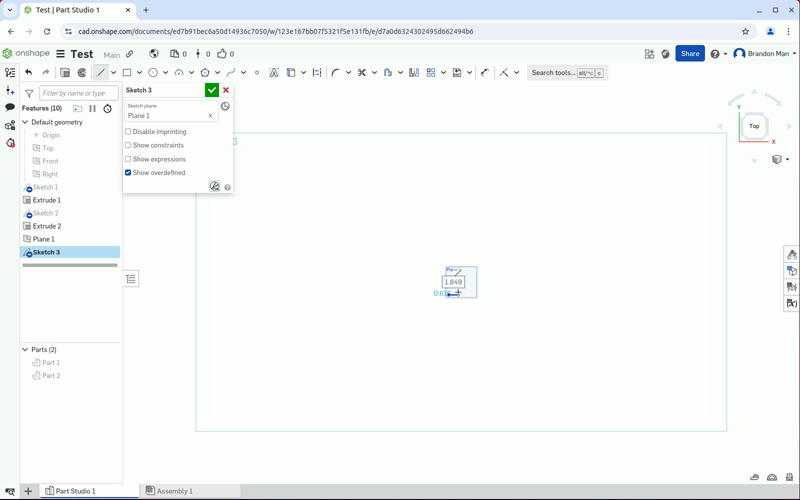
scroll(6)
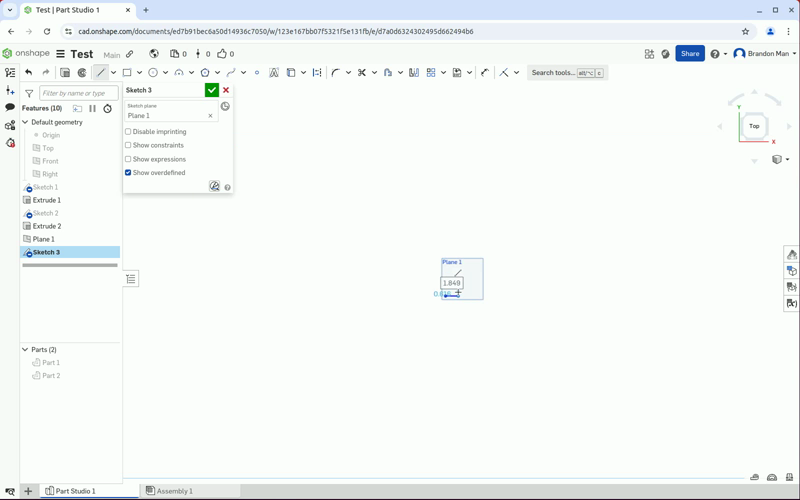
scroll(6)
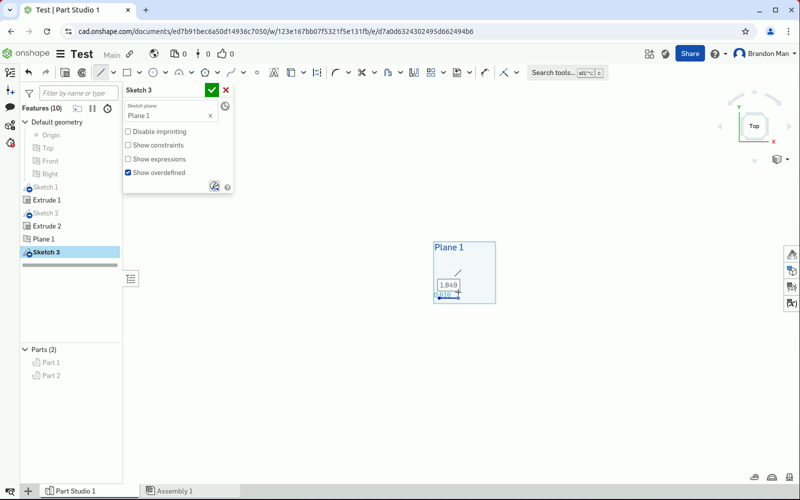
scroll(6)
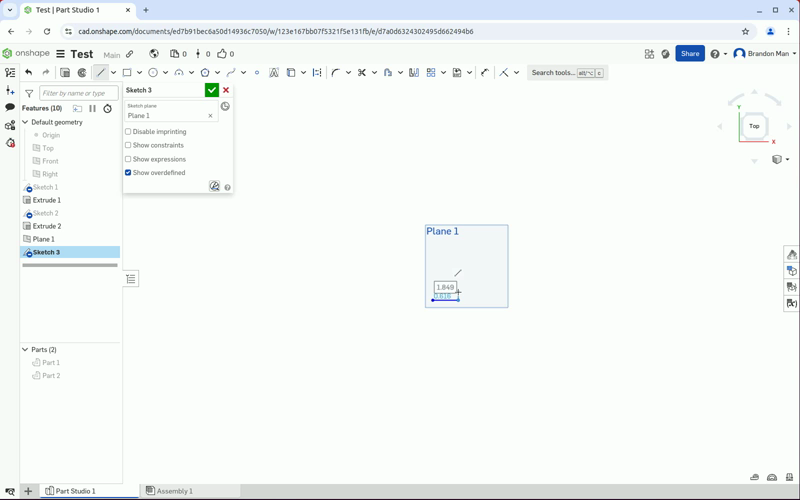
scroll(6)
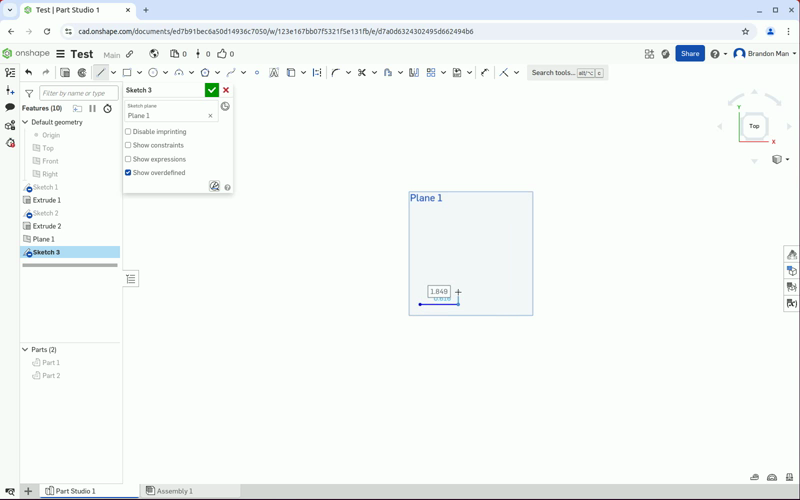
scroll(6)
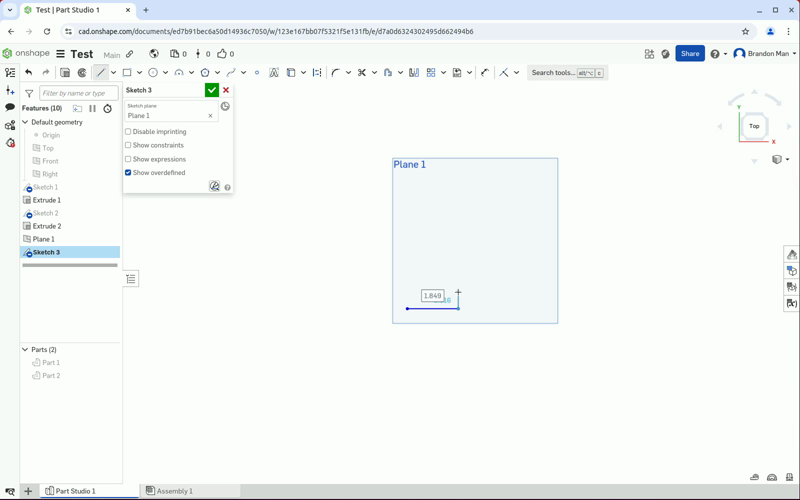
scroll(6)
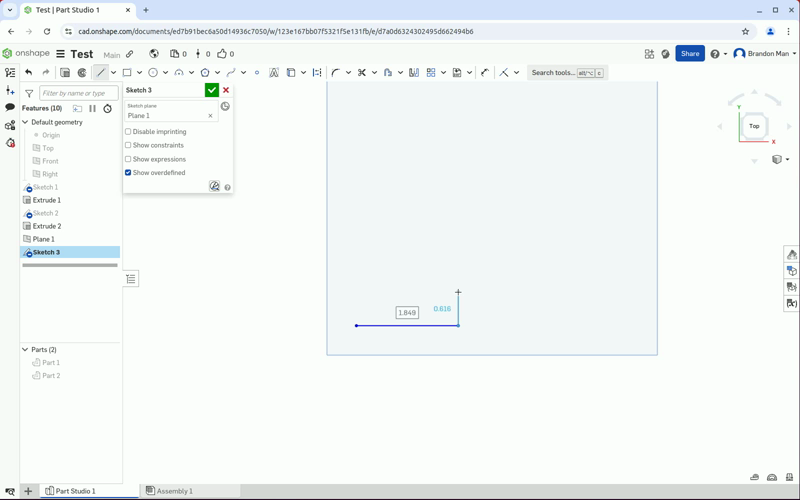
click(458, 291)
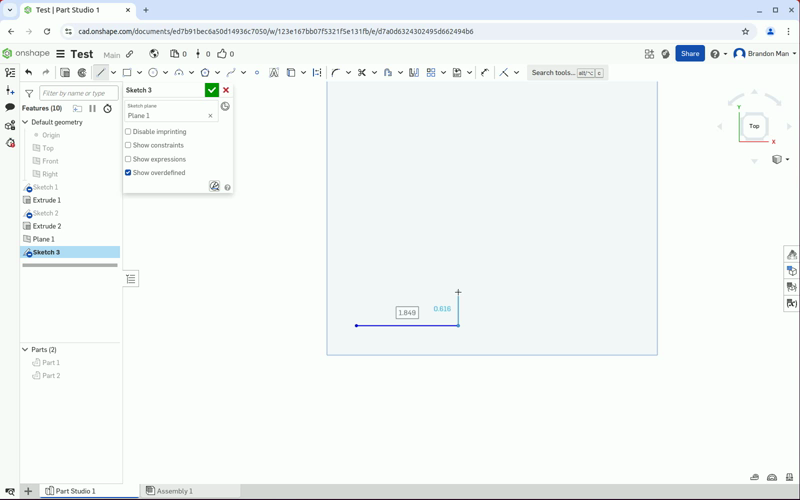
scroll(-6)
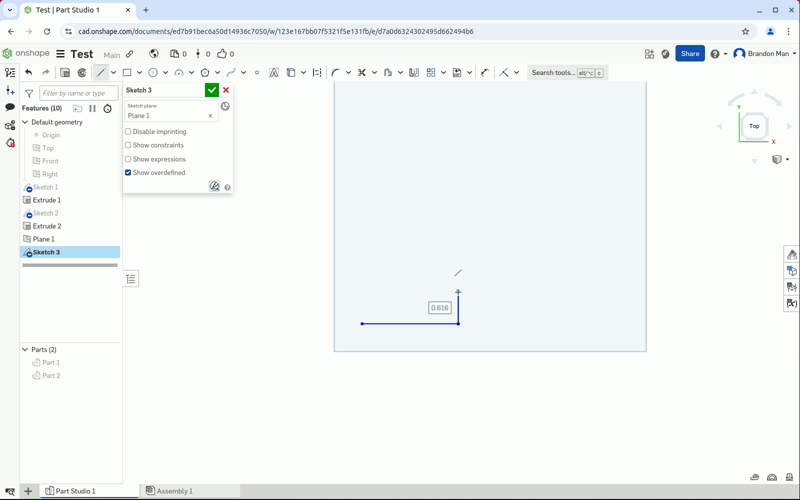
scroll(-6)
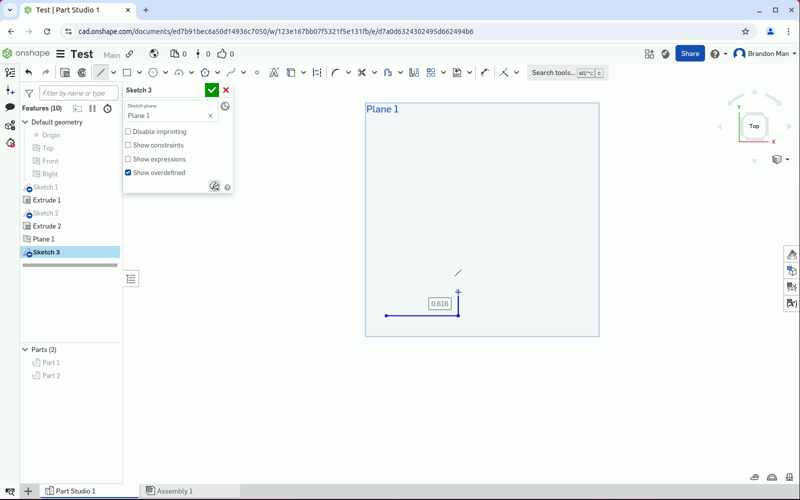
scroll(-6)
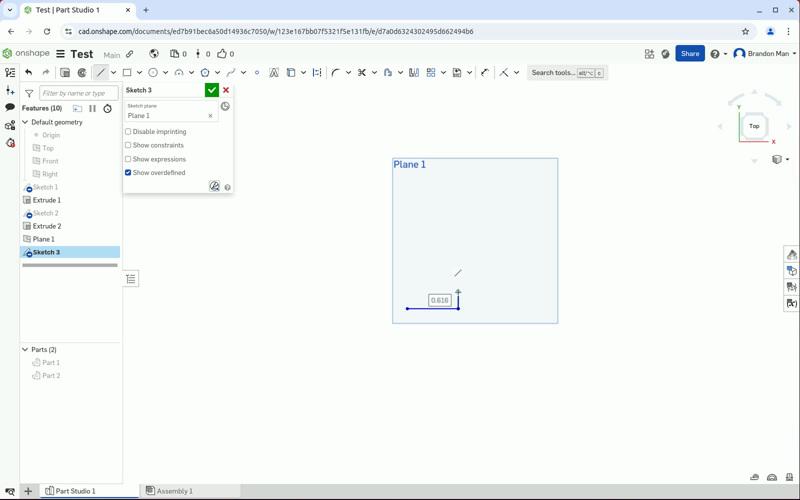
scroll(-6)
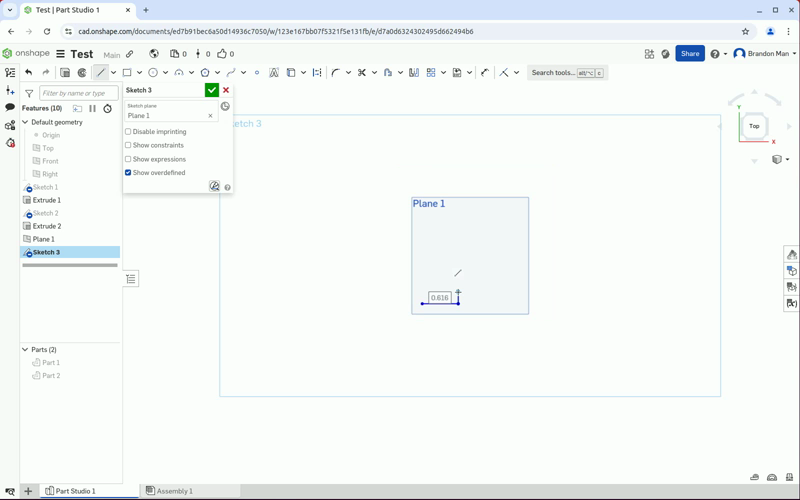
scroll(-6)
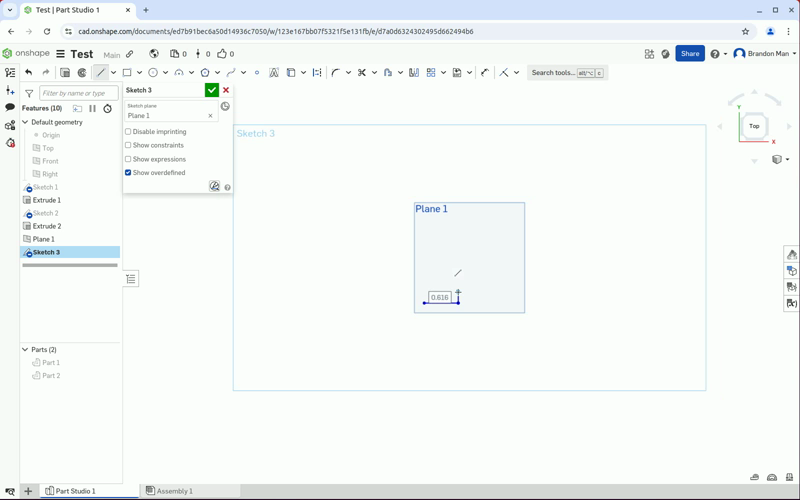
scroll(-6)
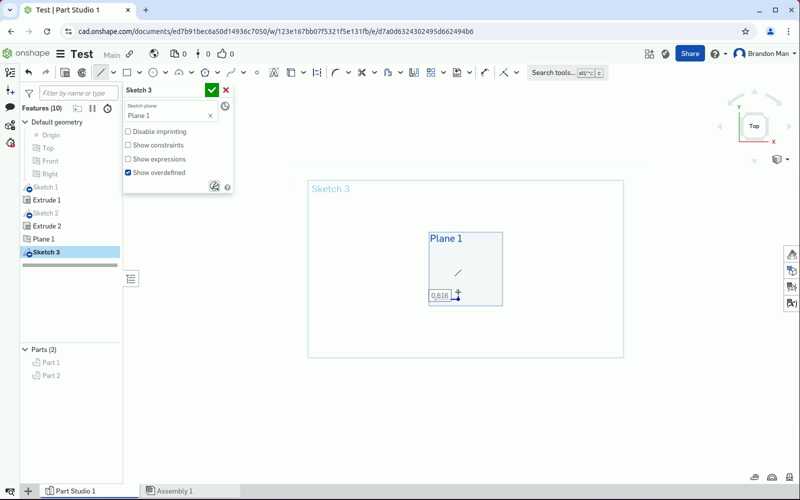
scroll(-6)
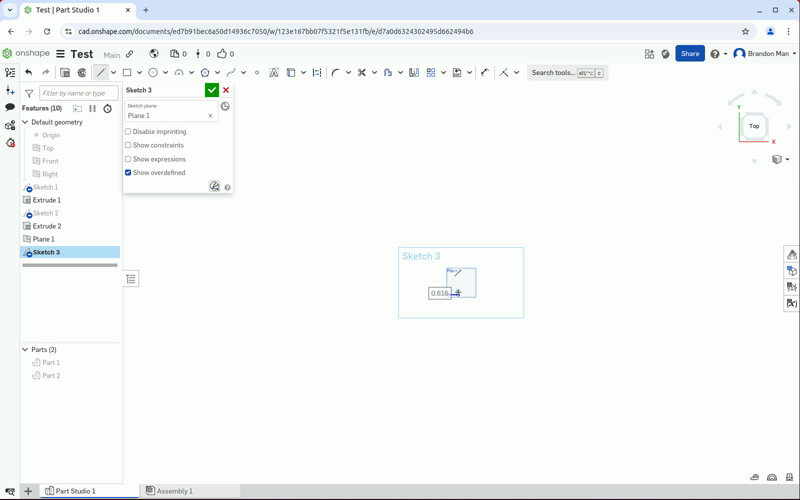
key_up(shift)
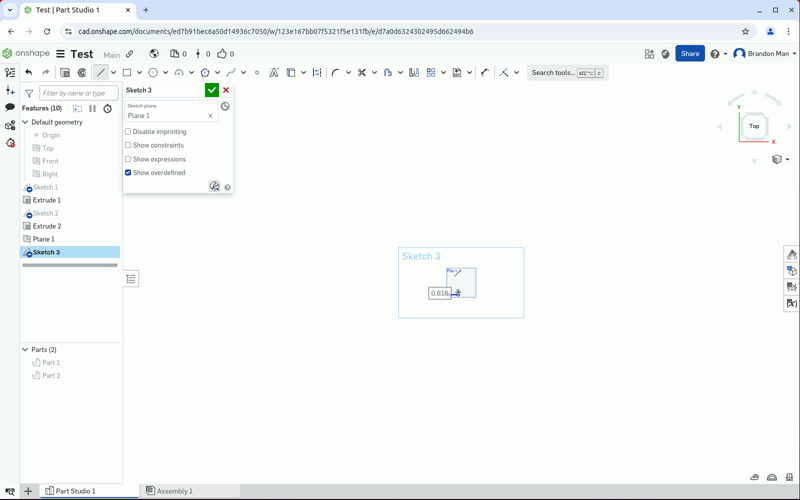
key_down(shift)
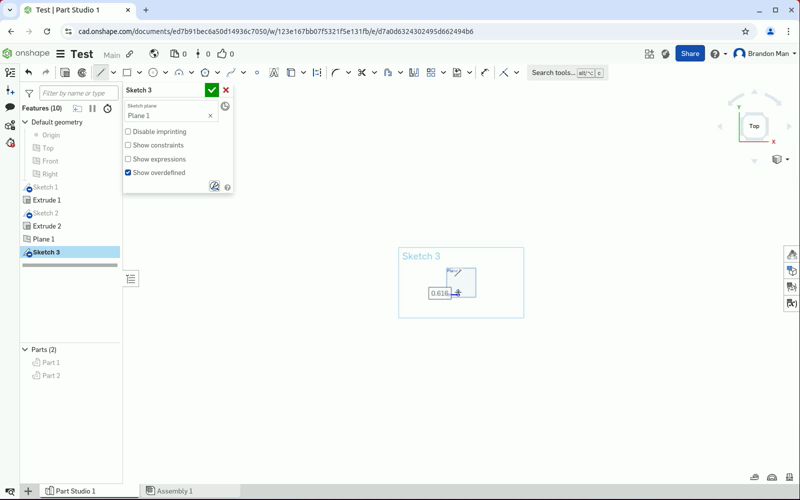
mouse_move(488, 291)
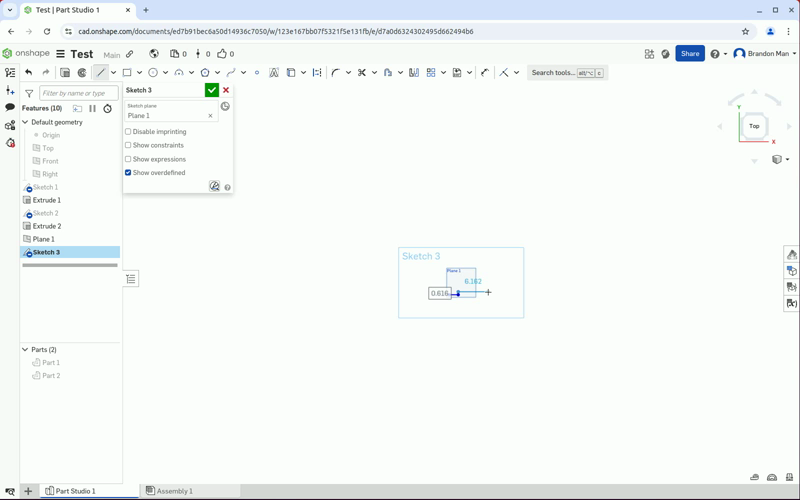
mouse_move(449, 291)
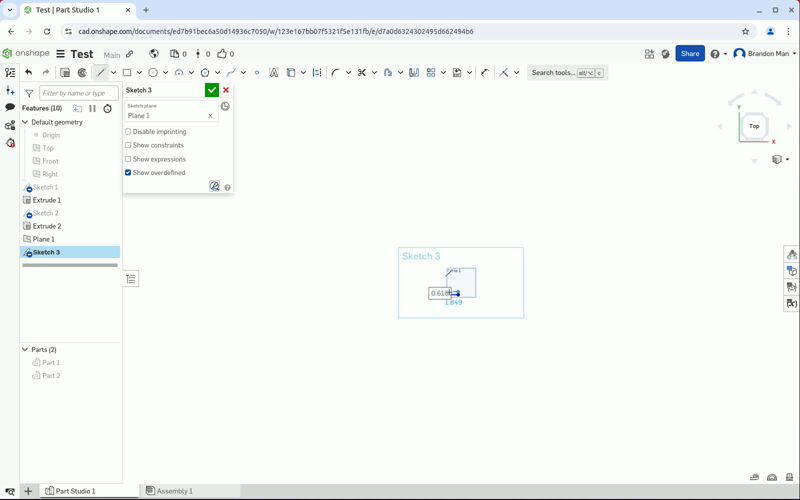
scroll(6)
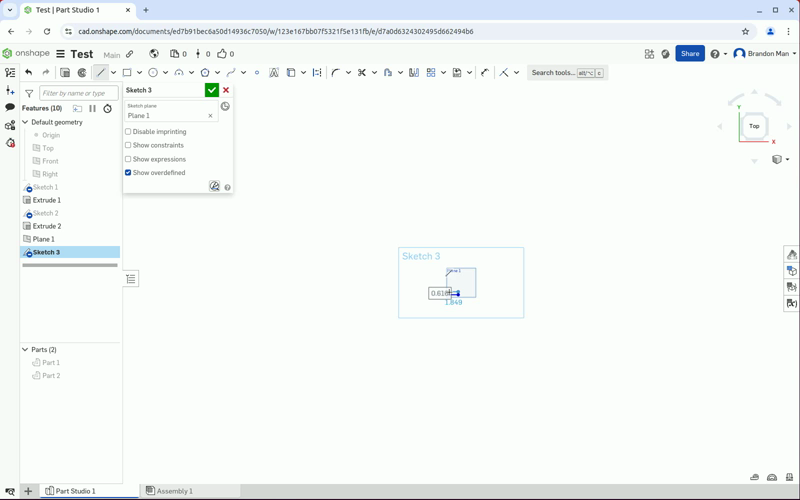
scroll(6)
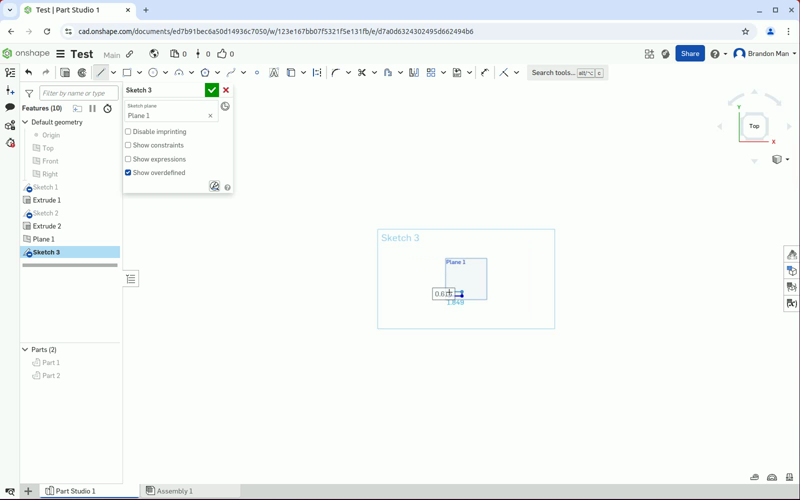
scroll(6)
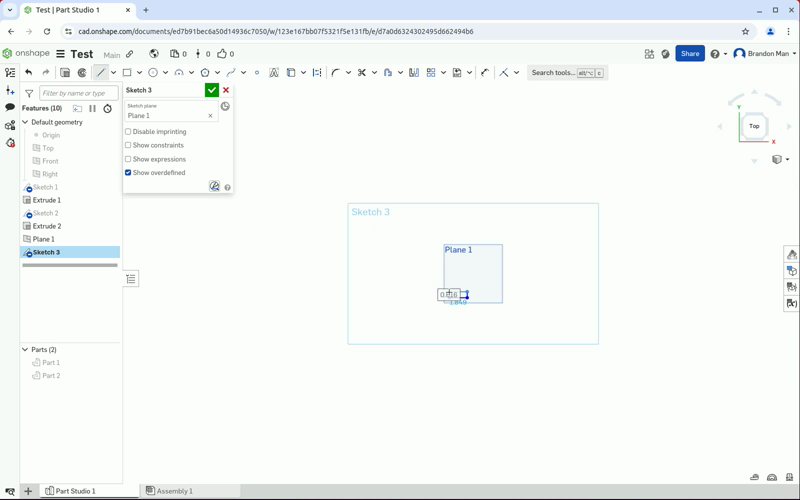
scroll(6)
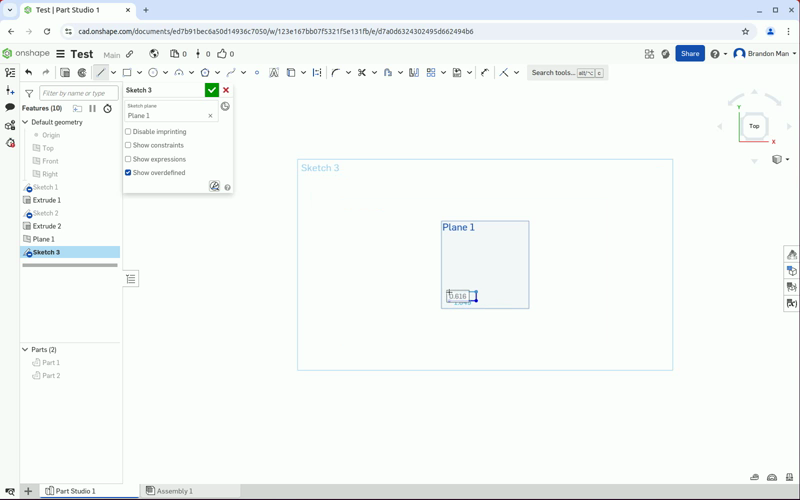
scroll(6)
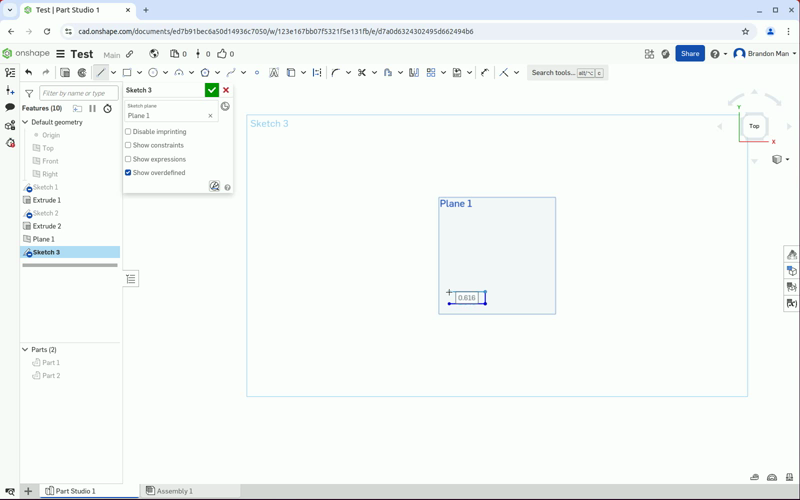
scroll(6)
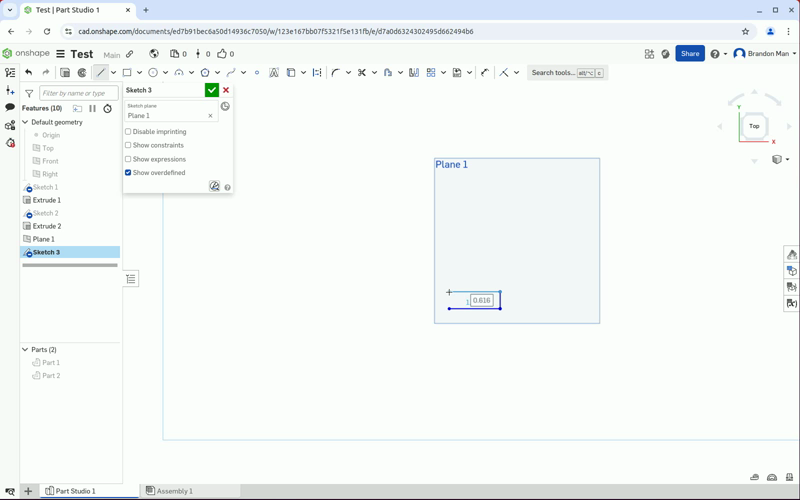
scroll(6)
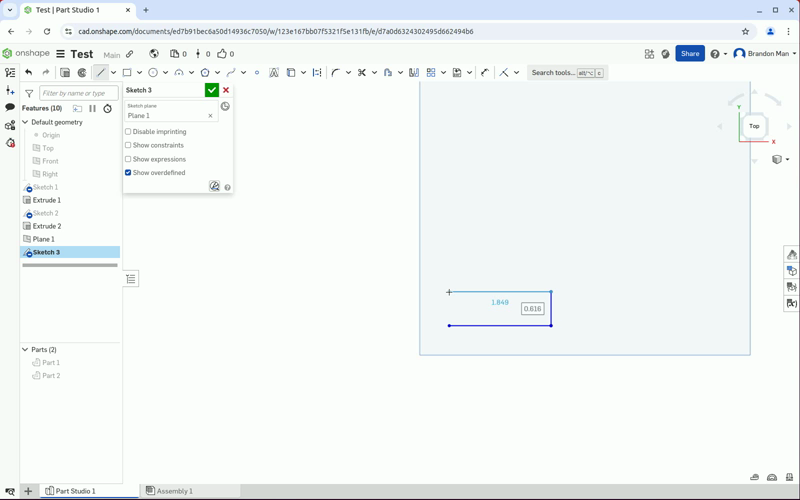
click(449, 291)
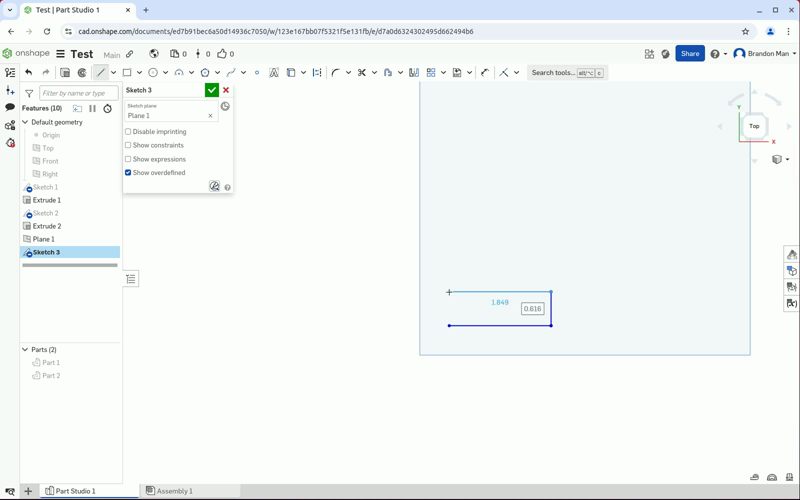
scroll(-6)
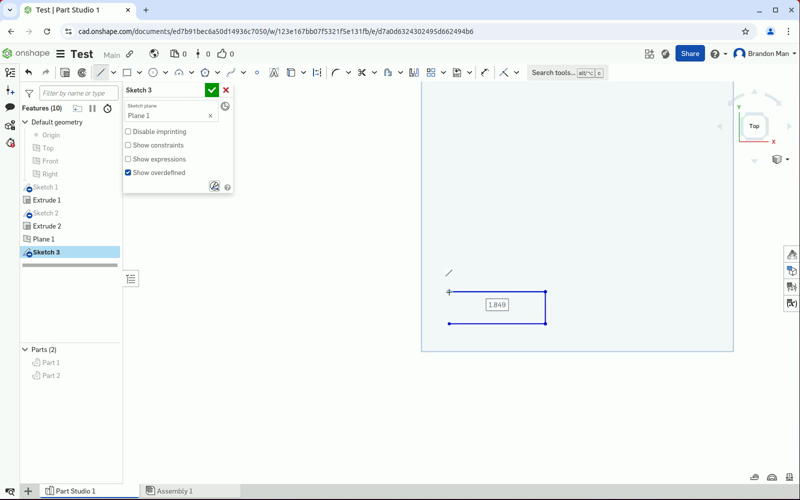
scroll(-6)
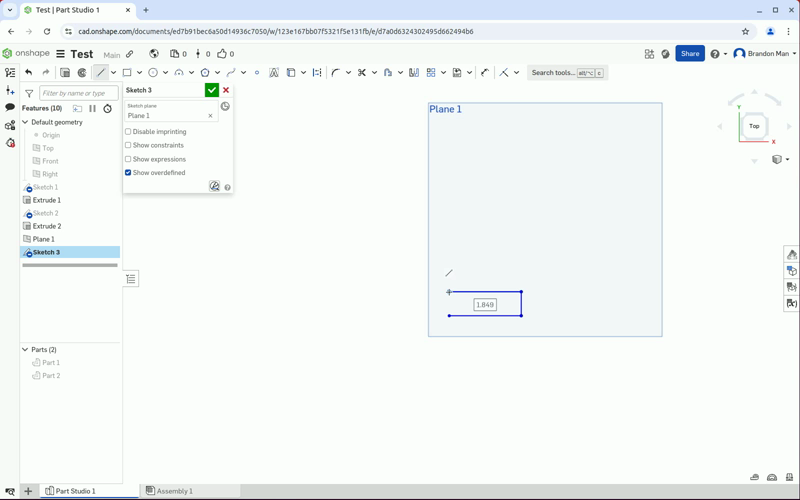
scroll(-6)
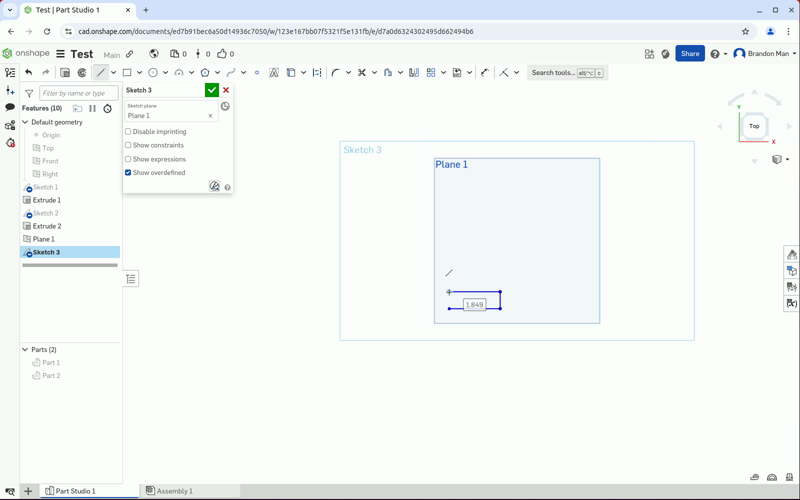
scroll(-6)
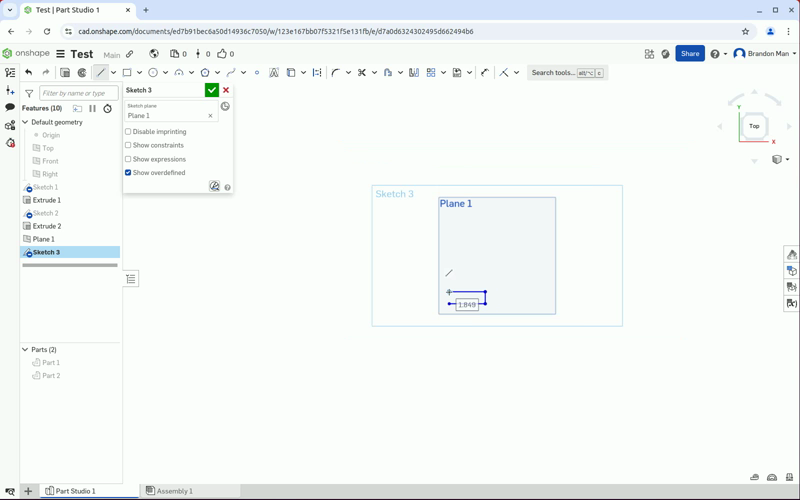
scroll(-6)
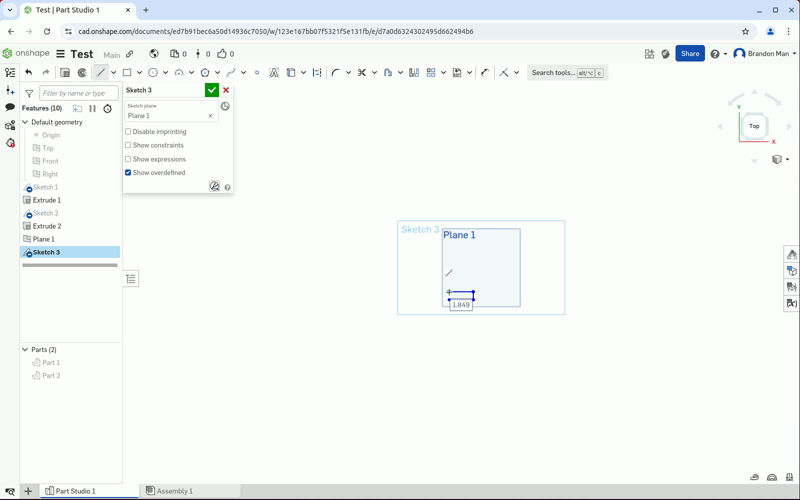
scroll(-6)
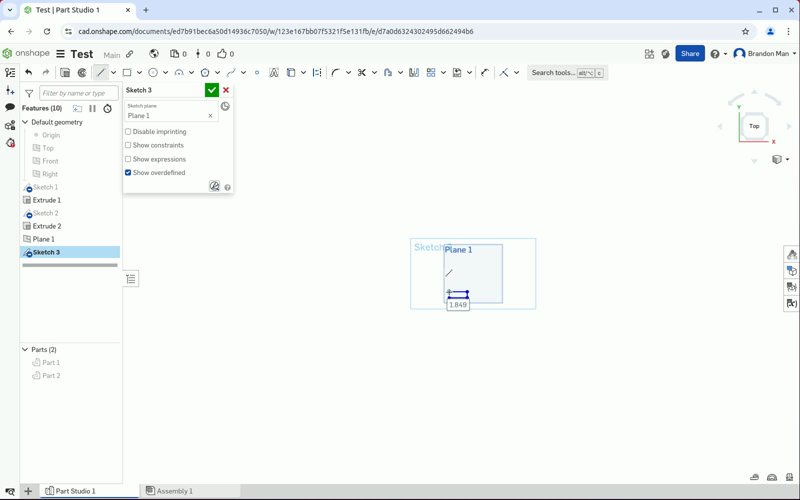
scroll(-6)
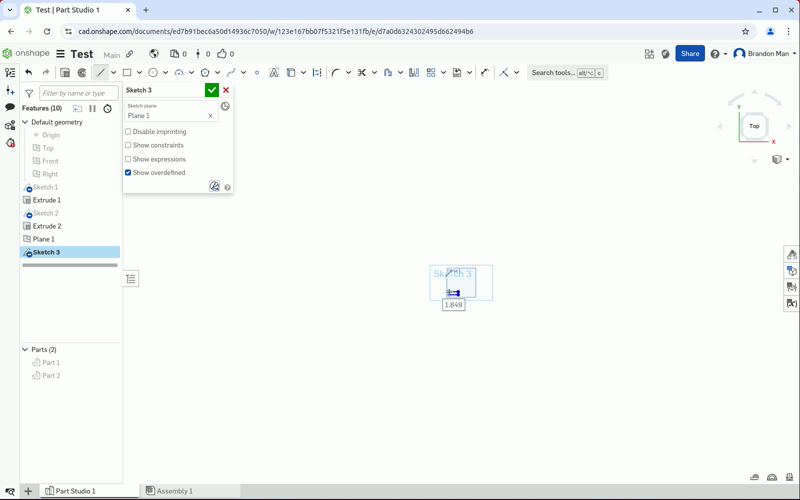
key_up(shift)
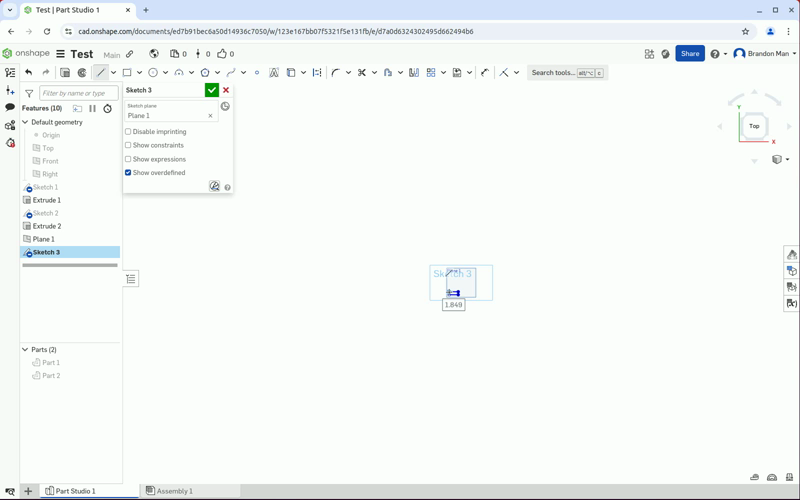
mouse_move(479, 291)
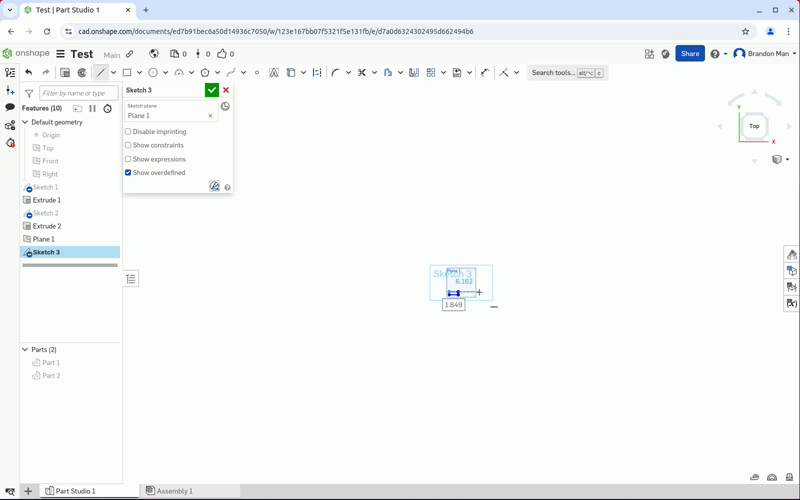
key_down(shift)
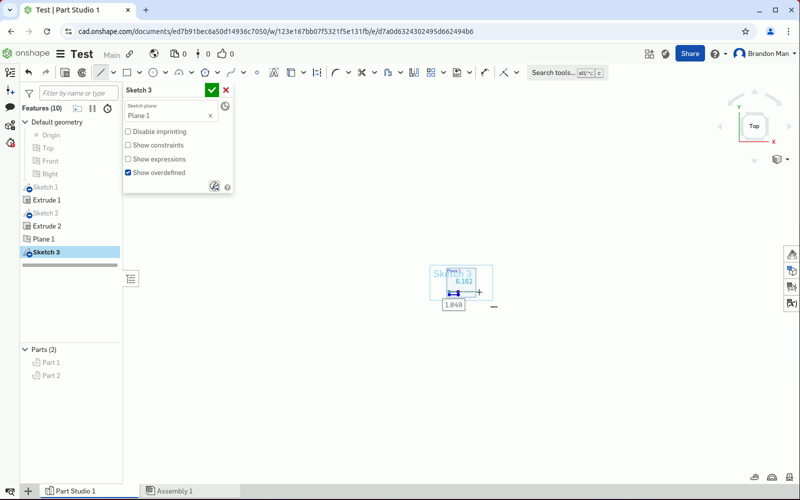
mouse_move(449, 294)
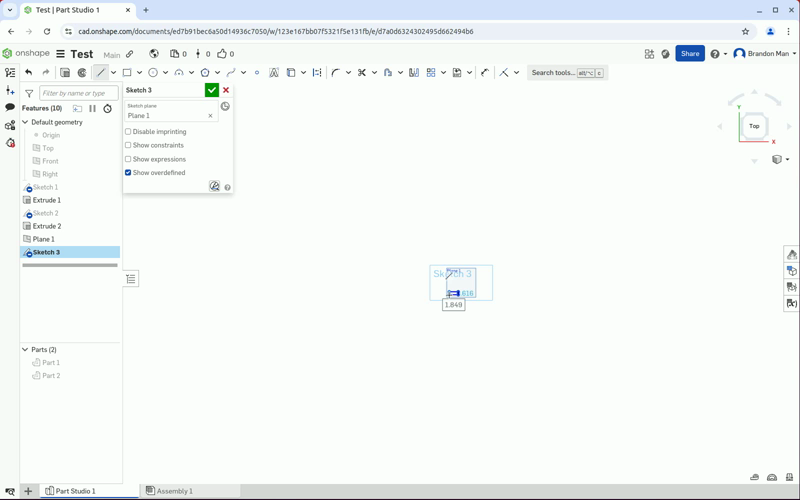
scroll(6)
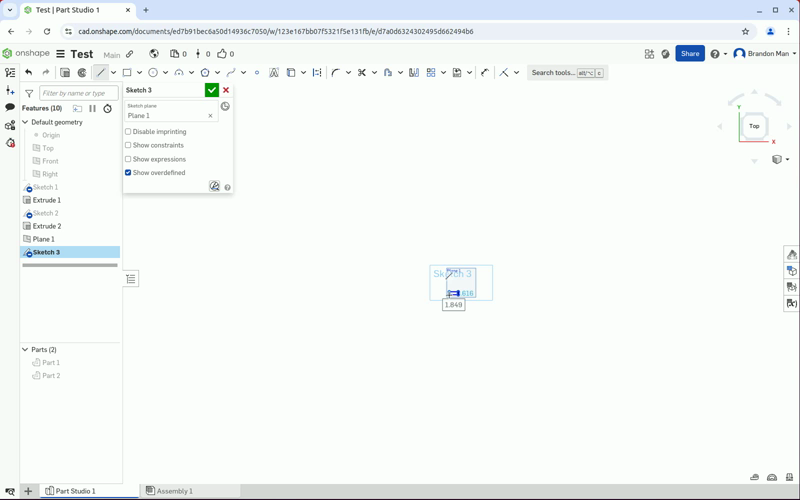
scroll(6)
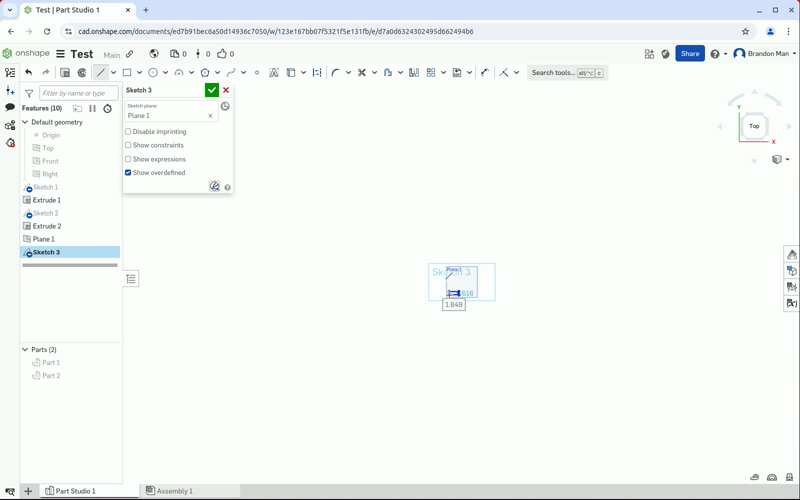
scroll(6)
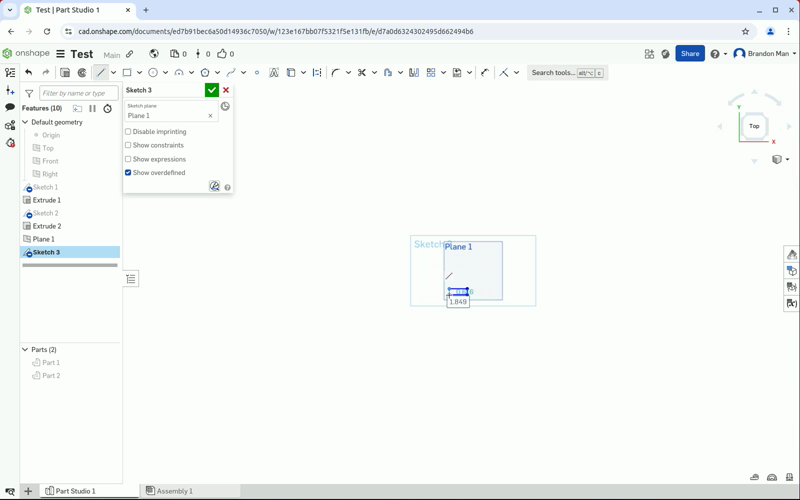
scroll(6)
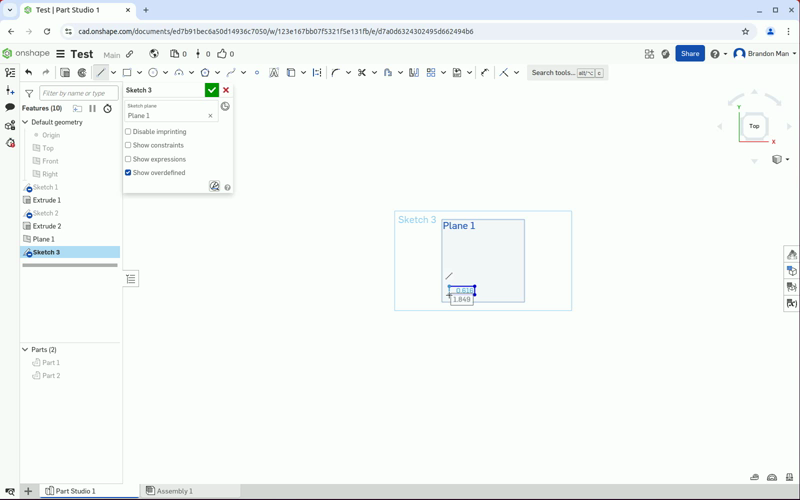
scroll(6)
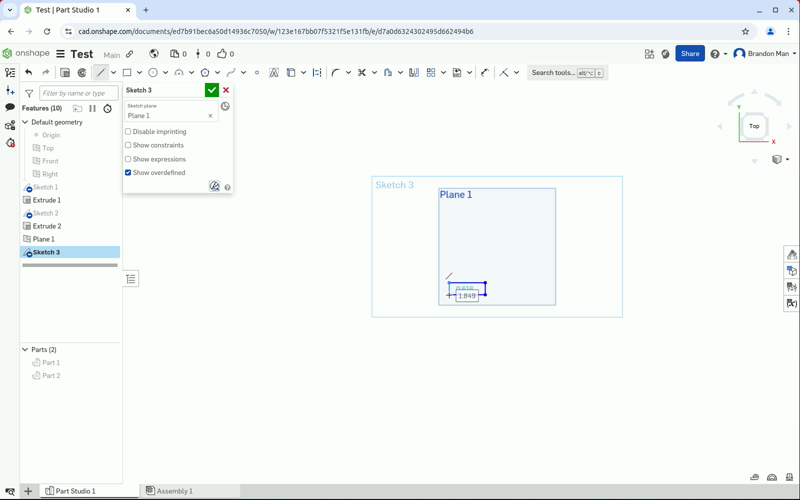
scroll(6)
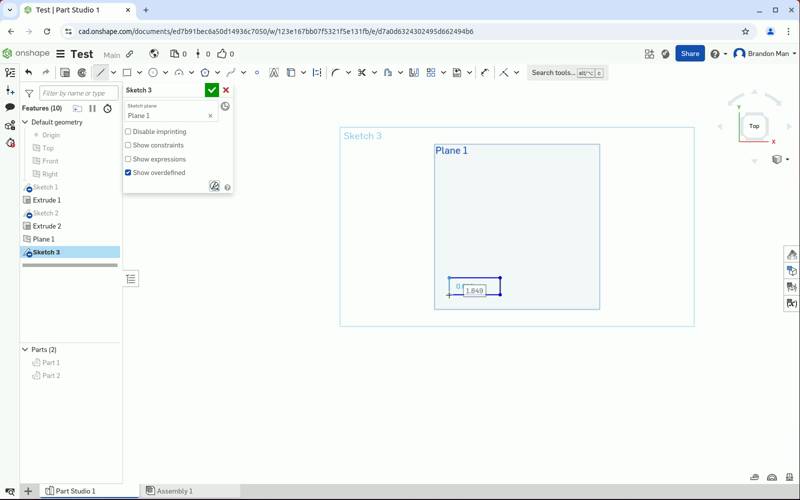
scroll(6)
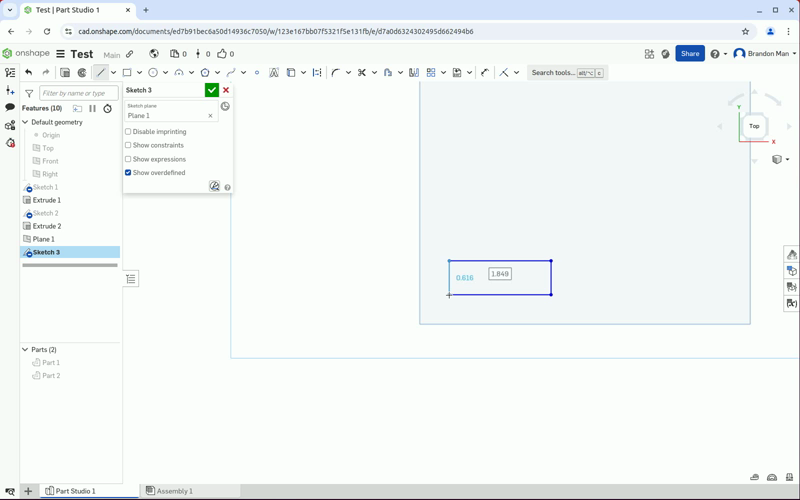
key_up(shift)
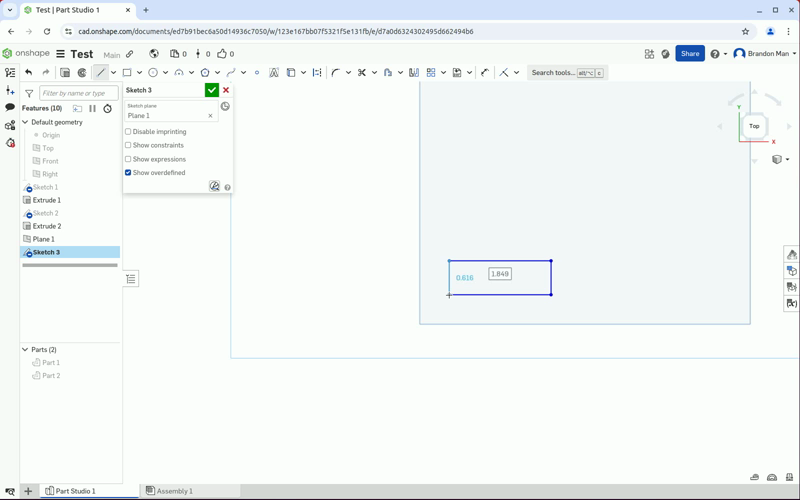
click(449, 294)
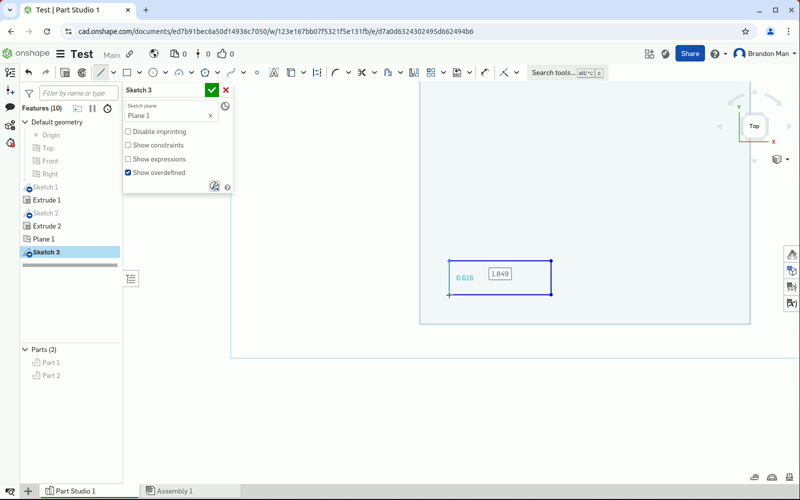
scroll(-6)
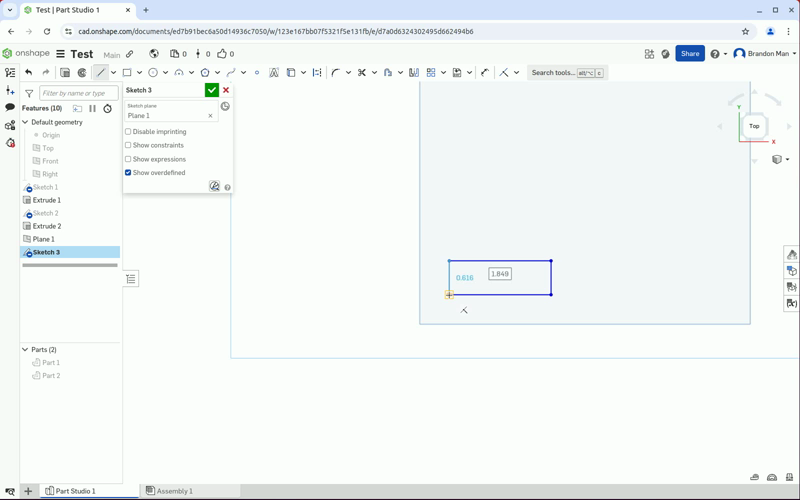
scroll(-6)
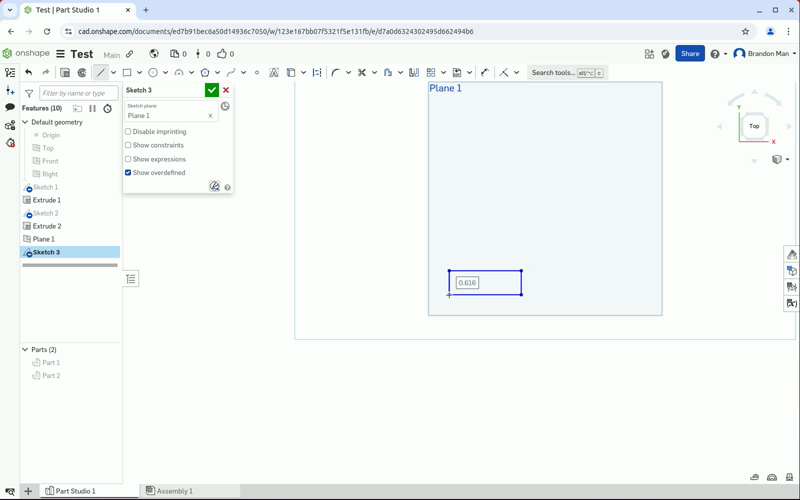
scroll(-6)
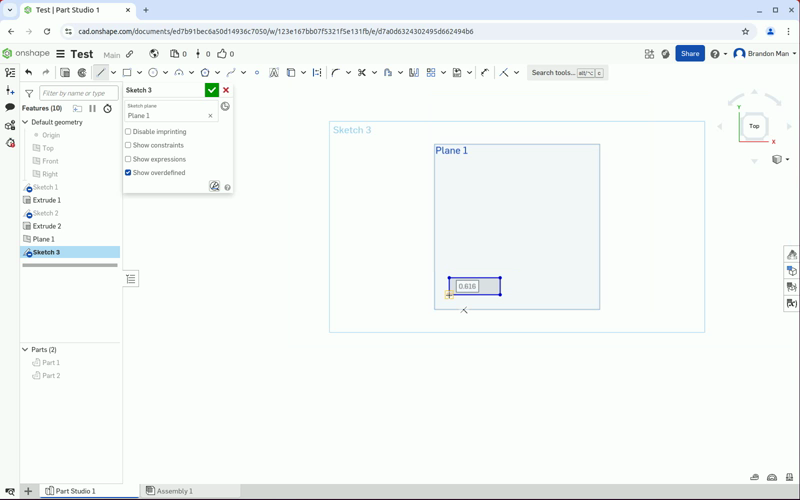
scroll(-6)
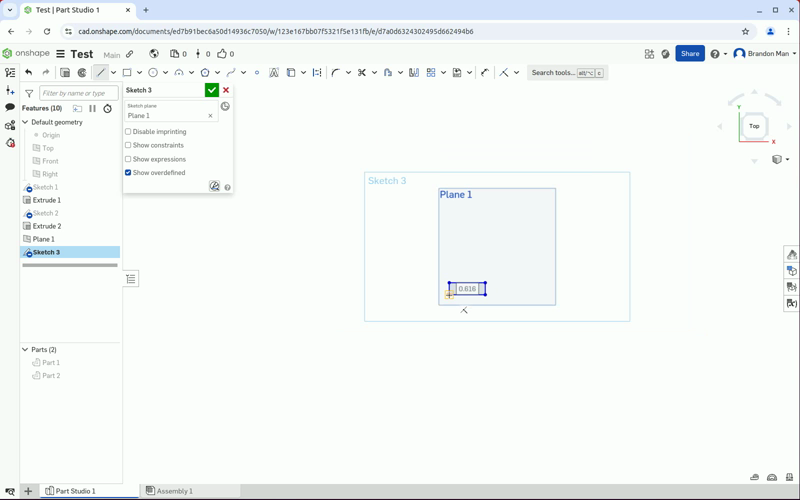
scroll(-6)
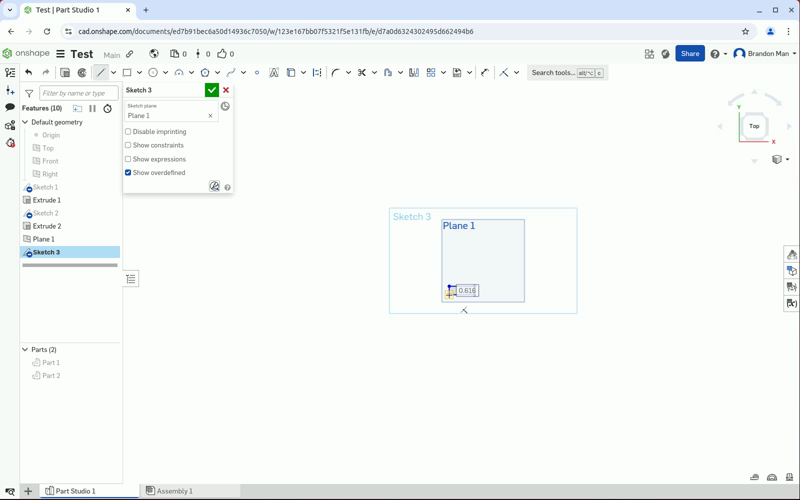
scroll(-6)
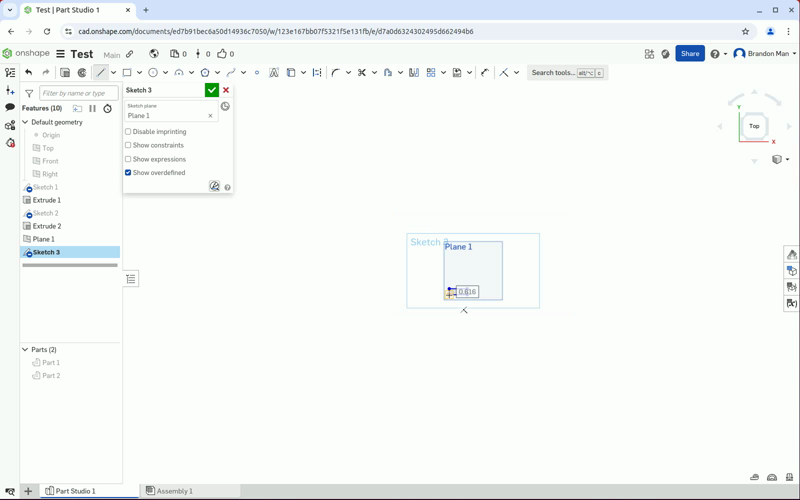
scroll(-6)
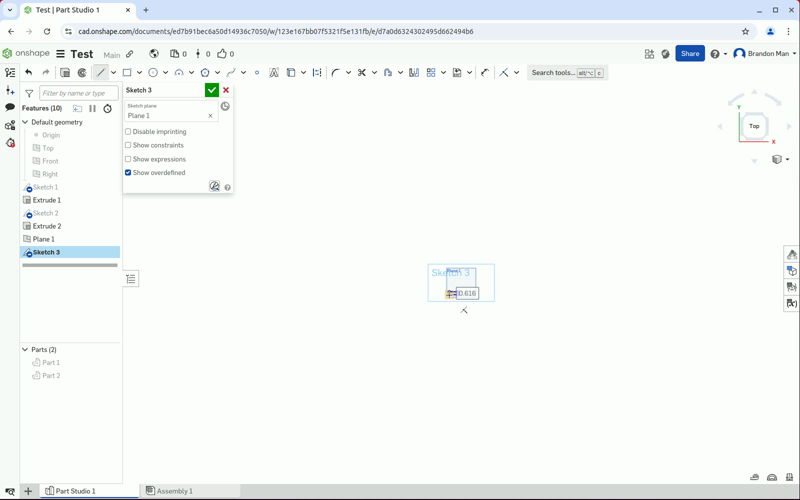
key(esc)
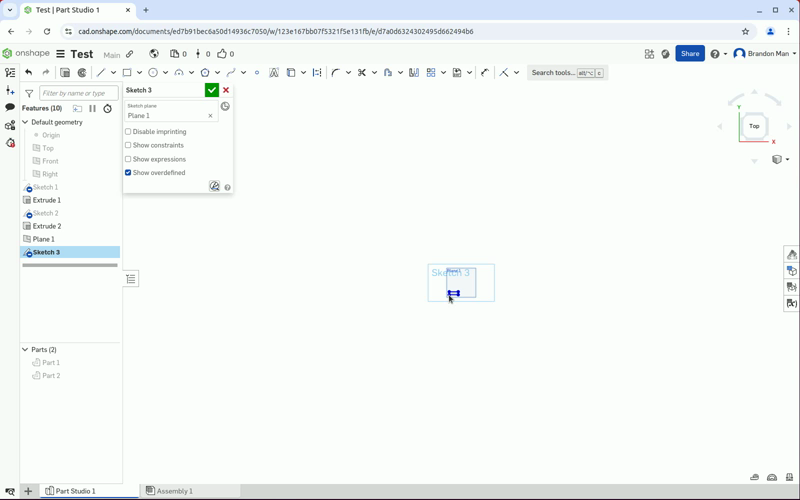
mouse_move(452, 292)
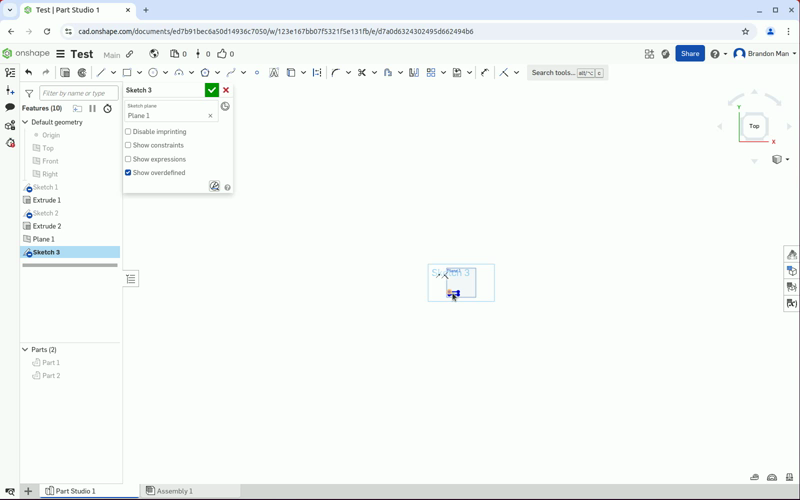
scroll(6)
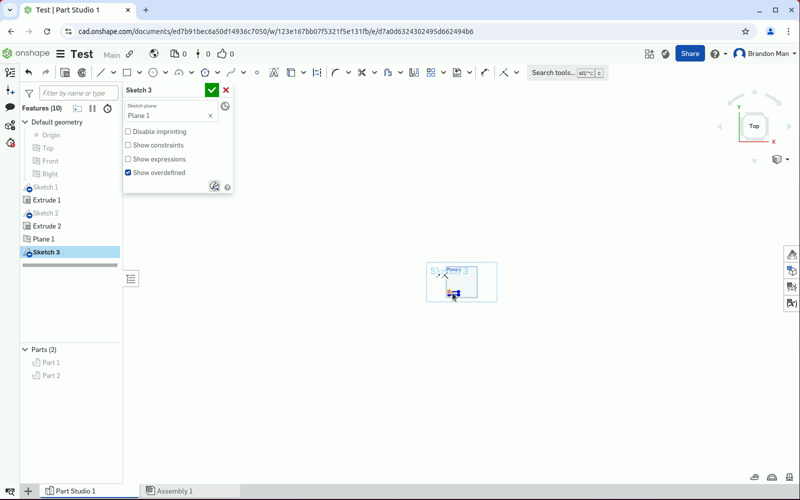
scroll(6)
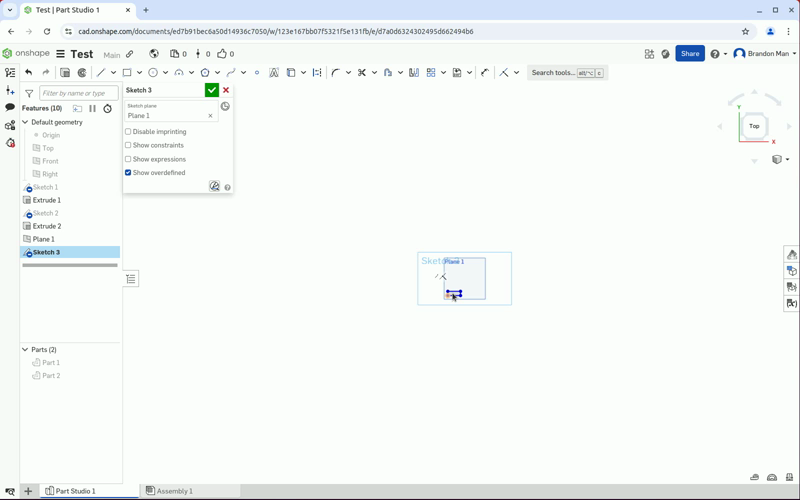
scroll(6)
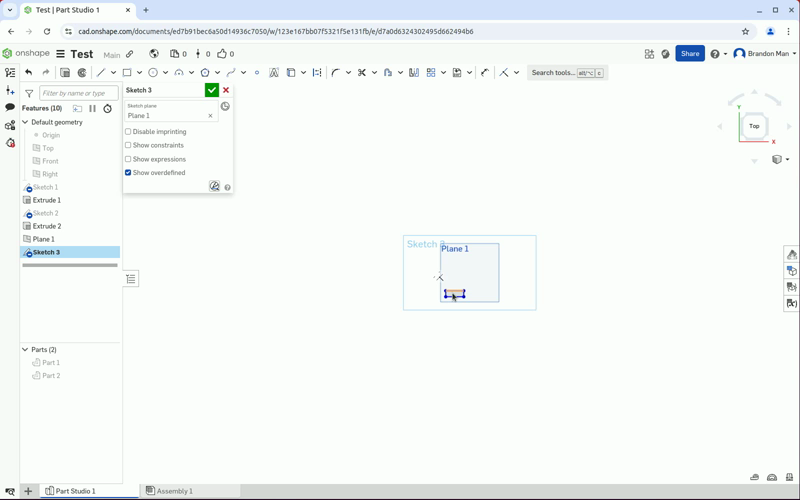
scroll(6)
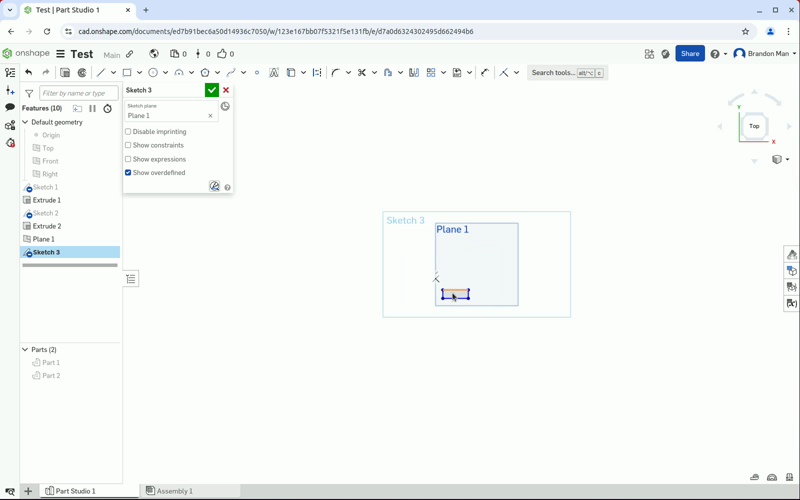
scroll(6)
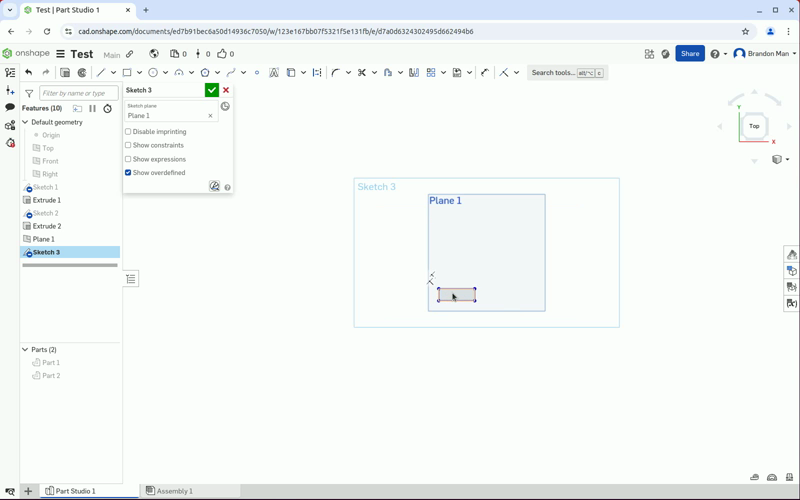
scroll(6)
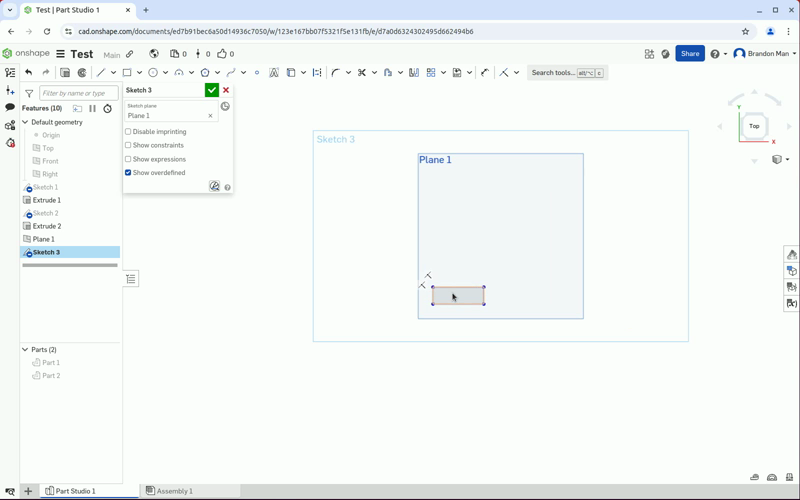
scroll(6)
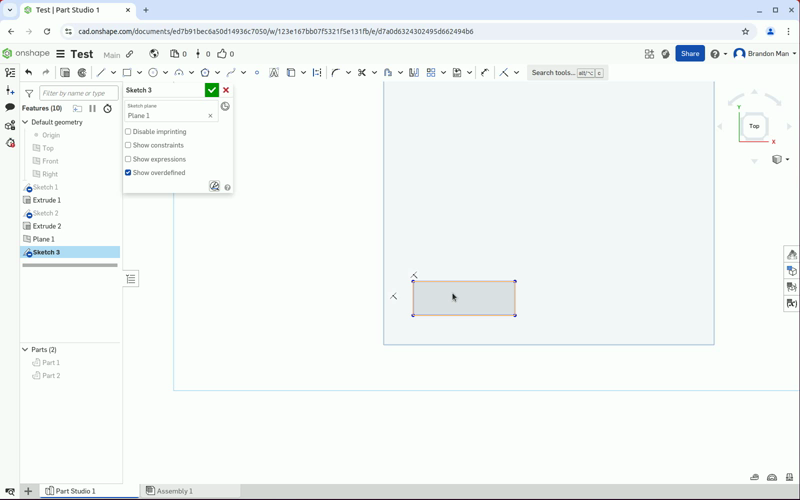
click(452, 292)
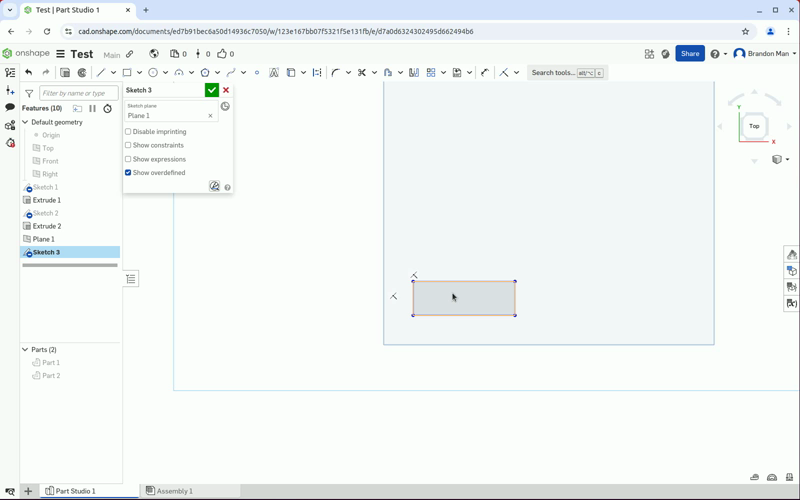
scroll(-6)
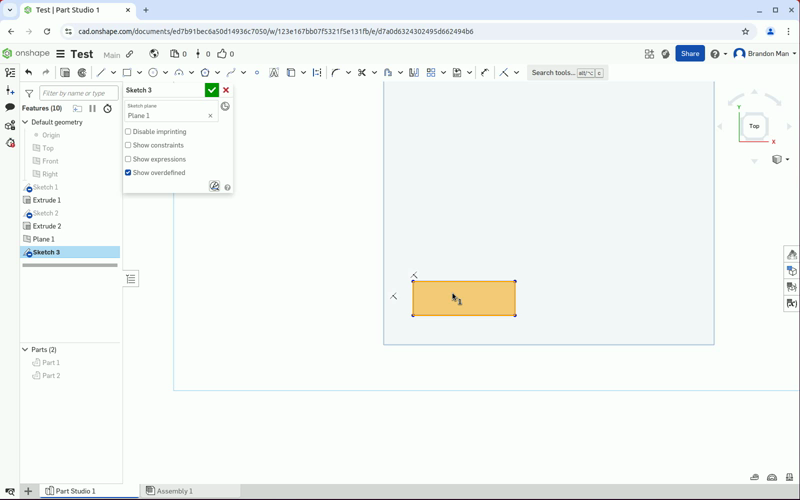
scroll(-6)
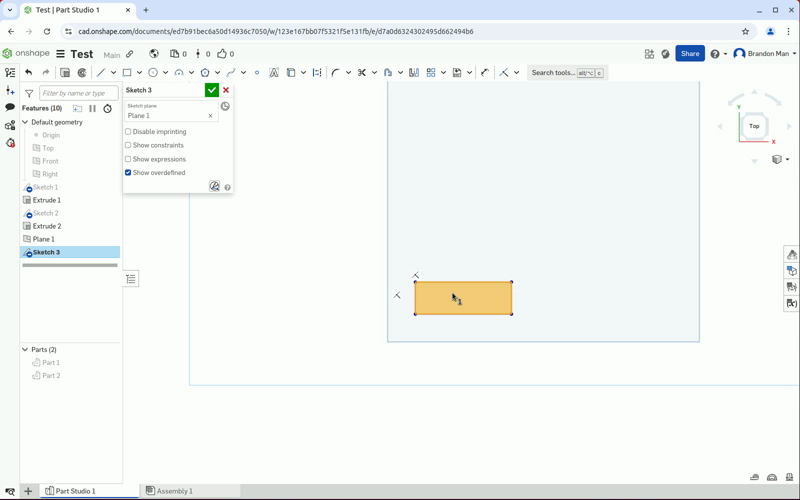
scroll(-6)
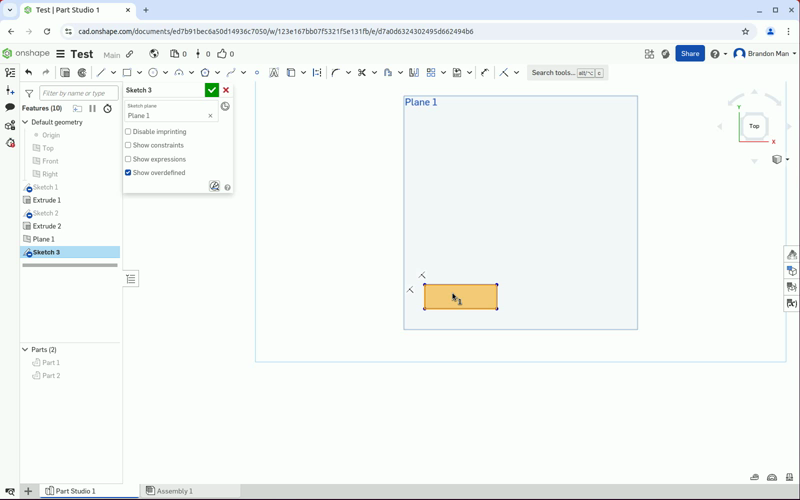
scroll(-6)
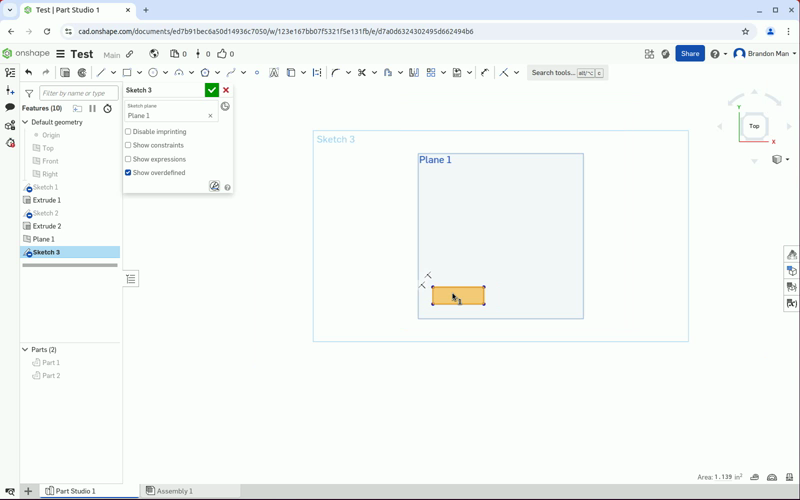
scroll(-6)
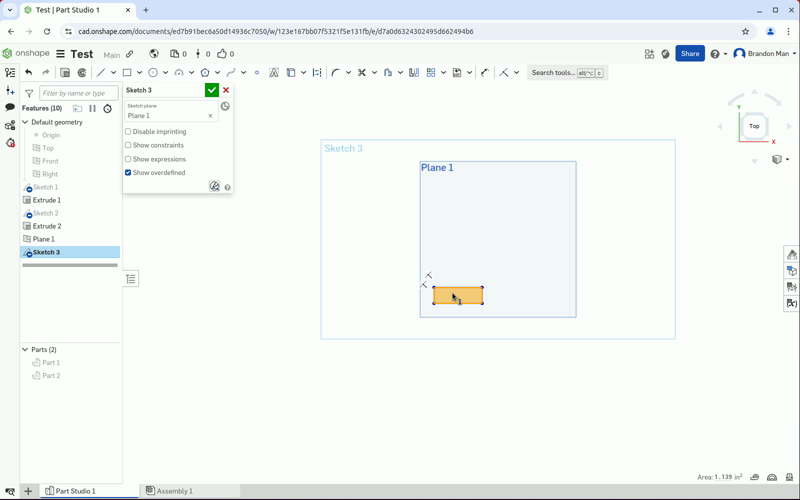
scroll(-6)
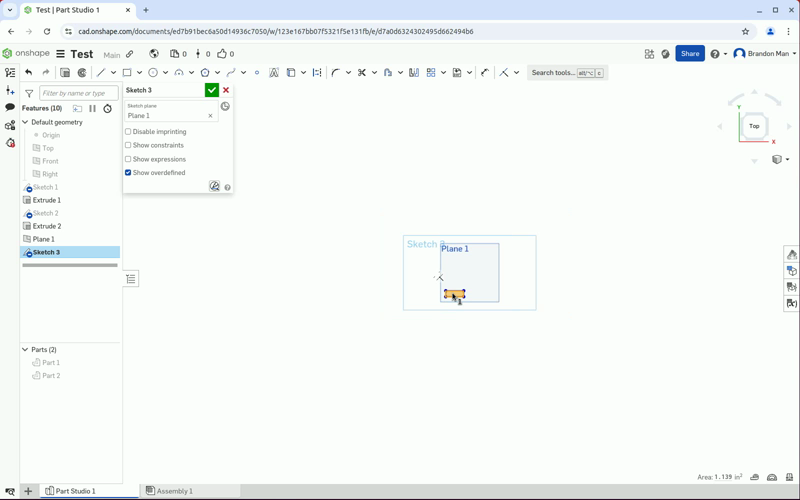
scroll(-6)
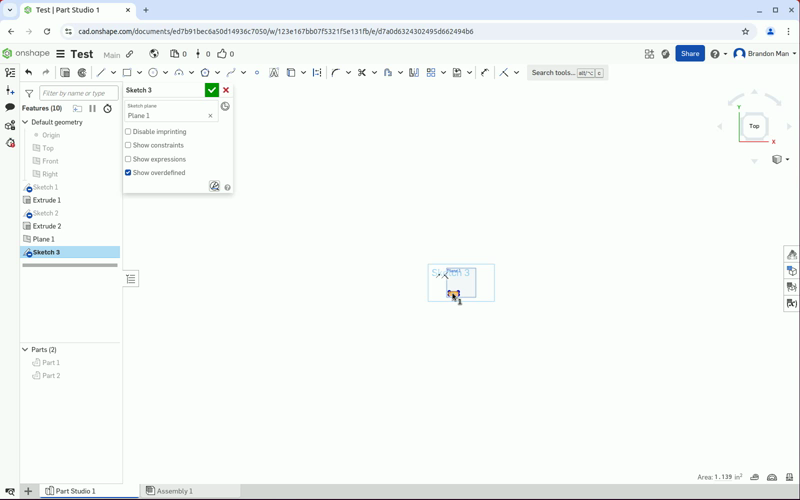
mouse_move(73, 352)
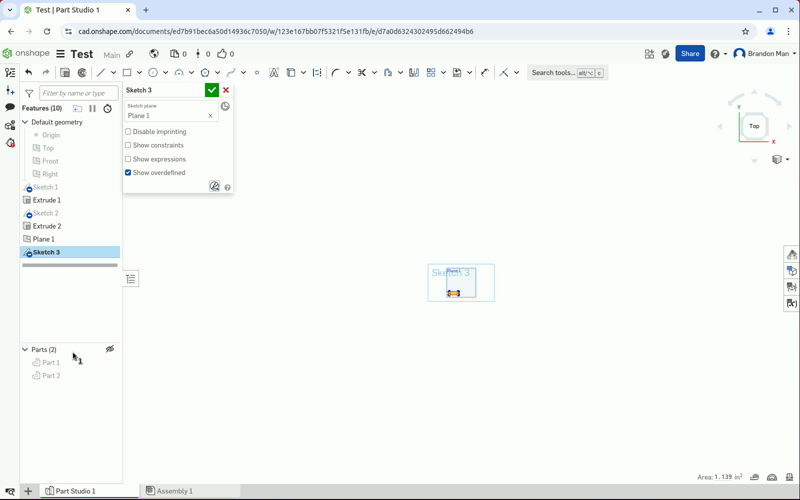
key(shift+y)
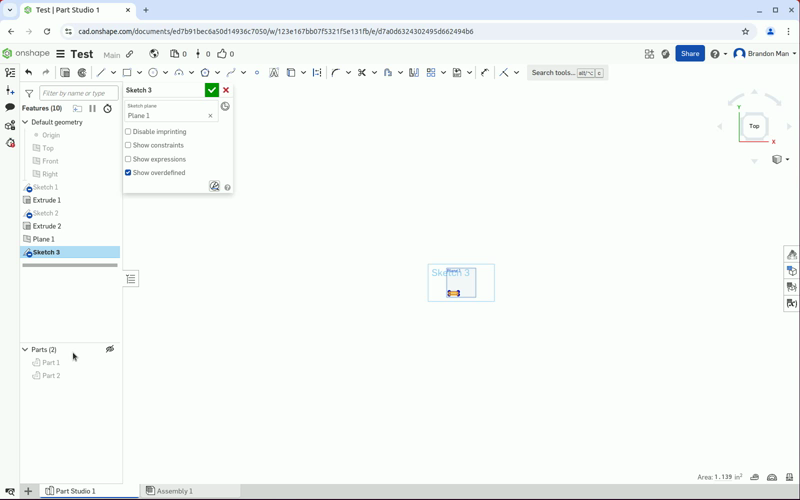
key(shift+e)
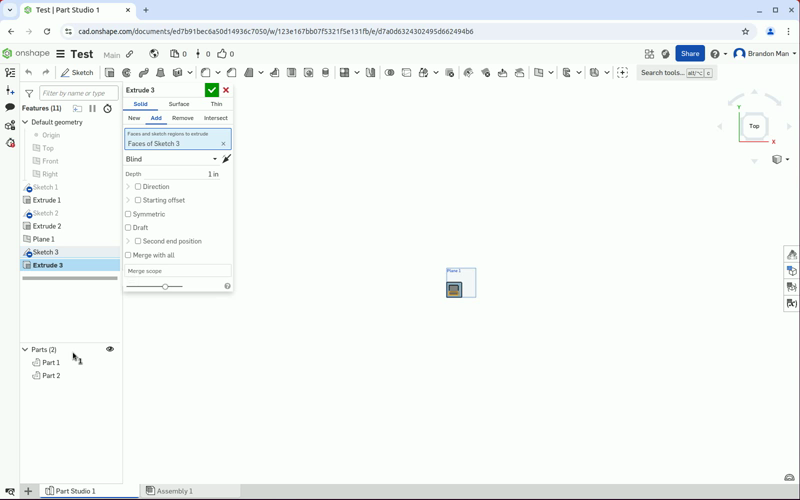
mouse_move(143, 106)
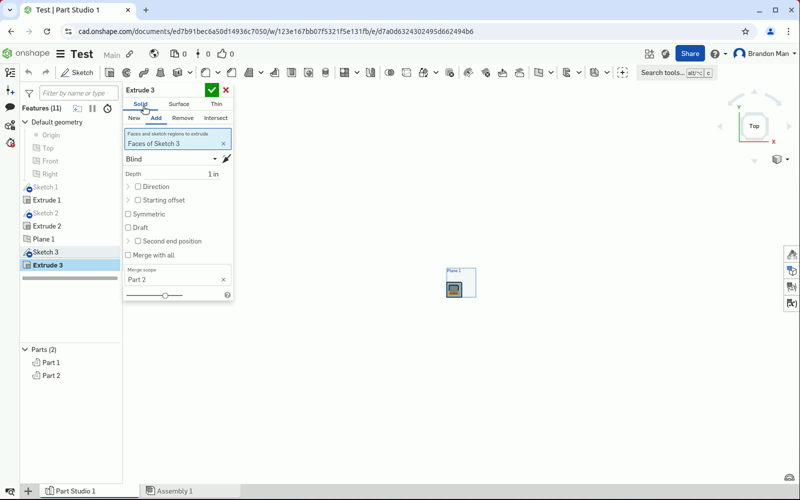
click(143, 106)
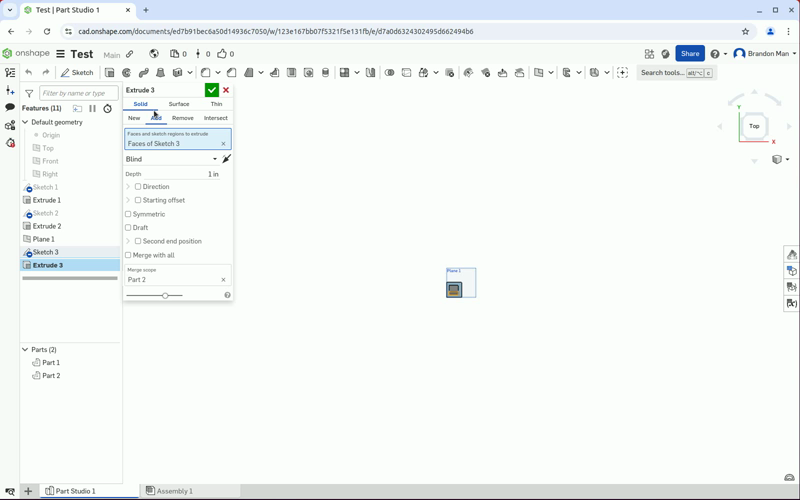
mouse_move(186, 120)
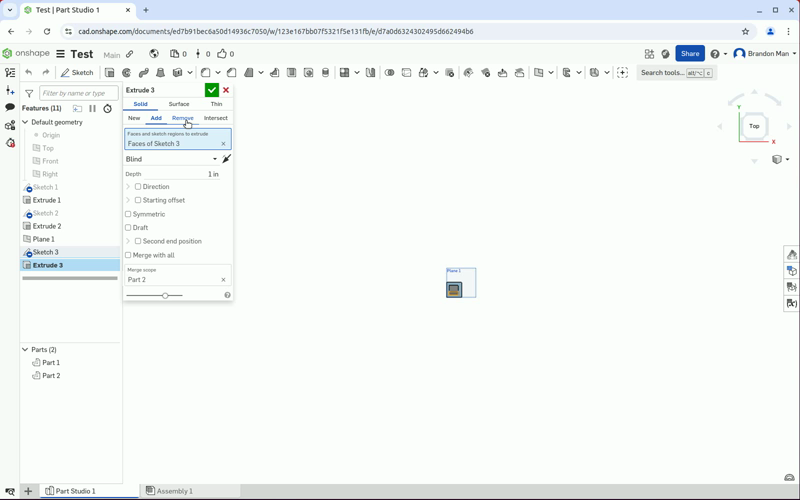
click(186, 120)
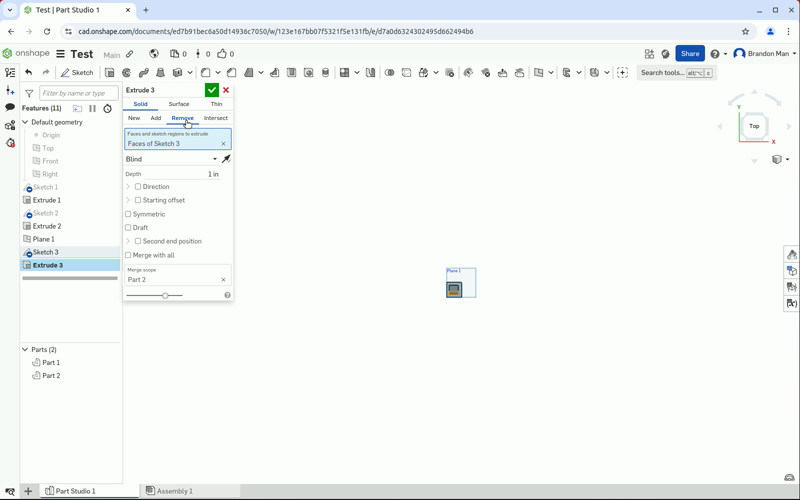
key(tab, 4)
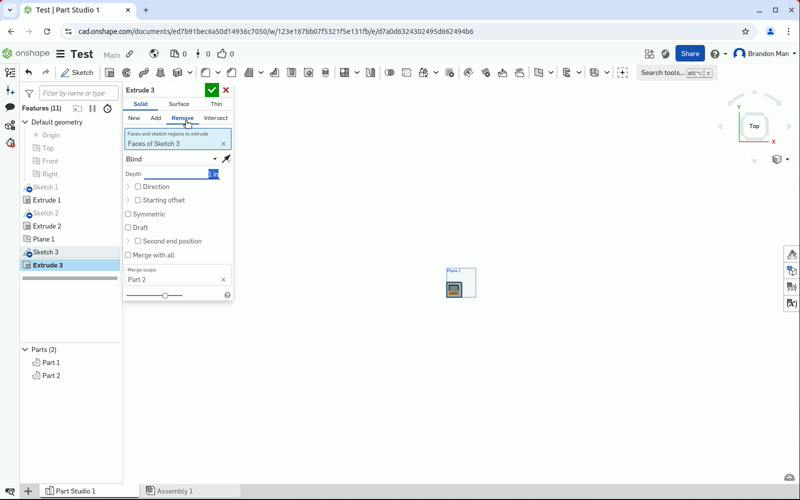
text(1.685)
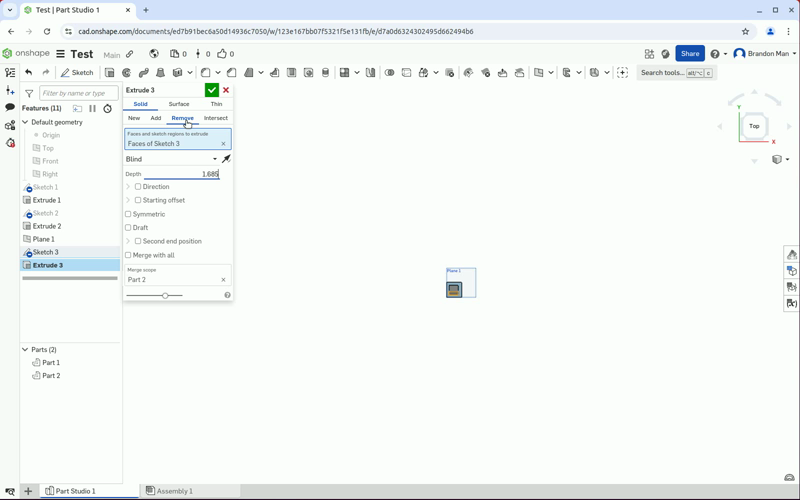
key(tab, 6)
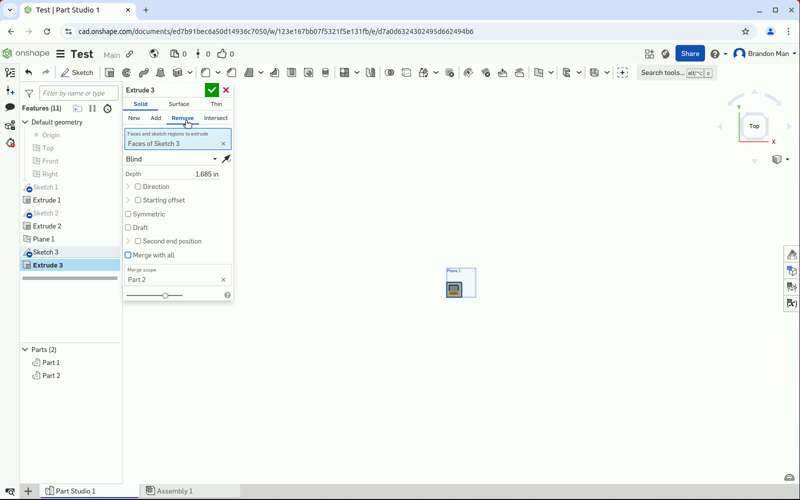
key(space)
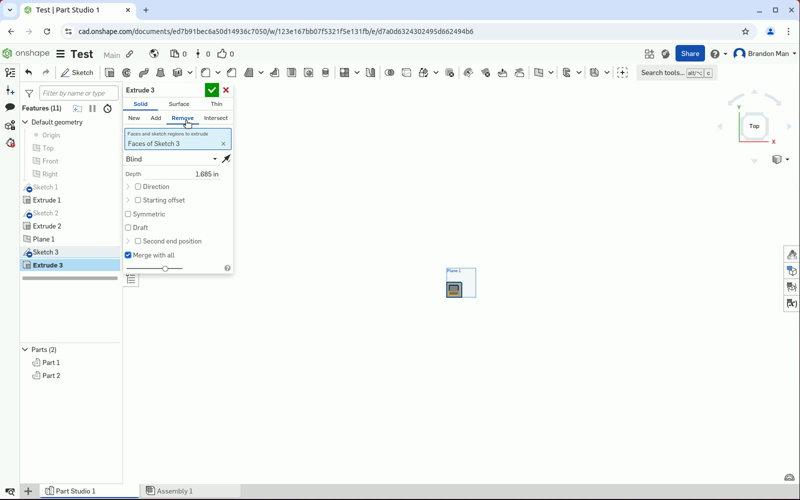
key(enter)
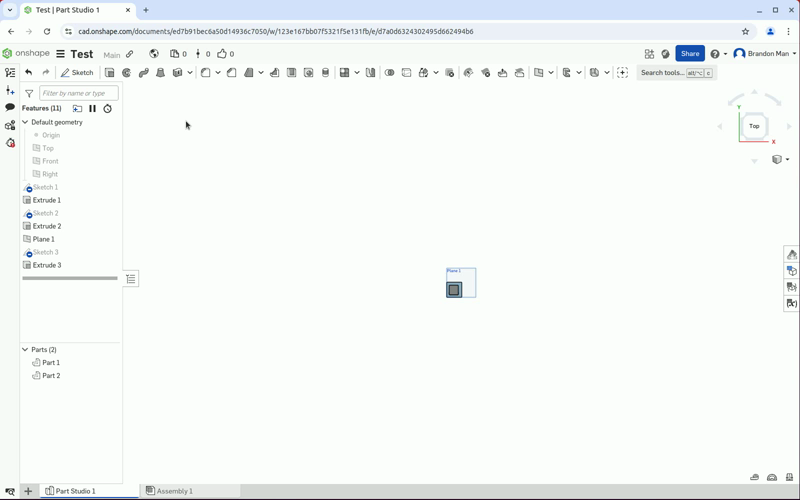
key(shift+h)
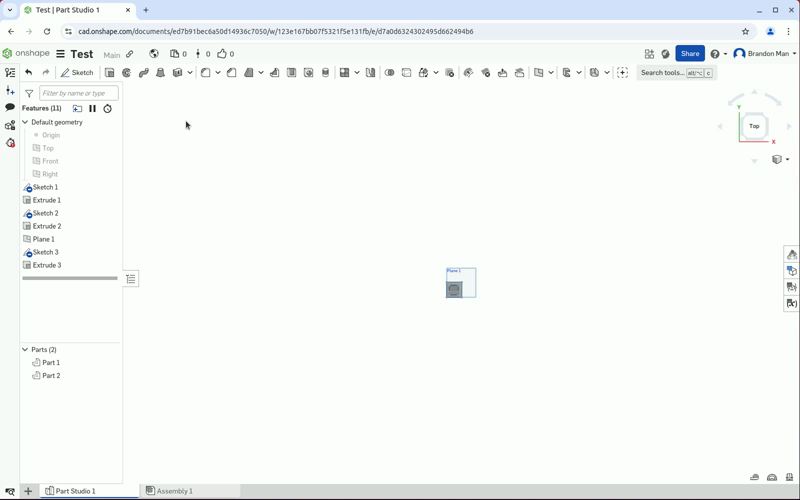
key(shift+h)
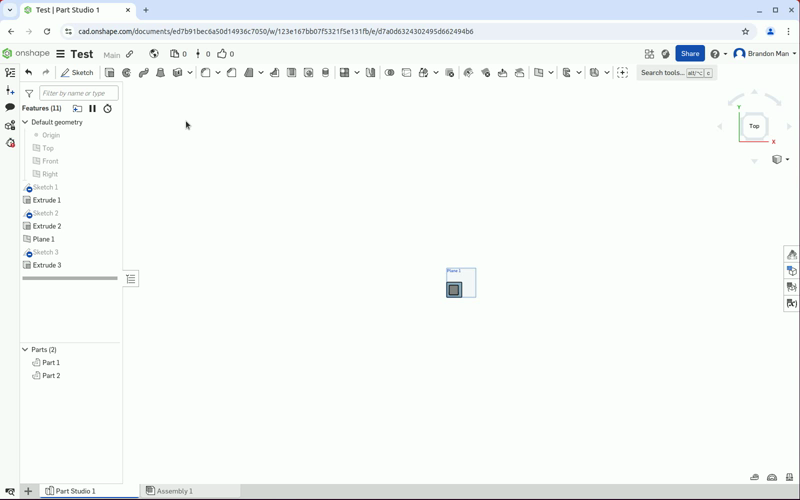
mouse_move(73, 189)
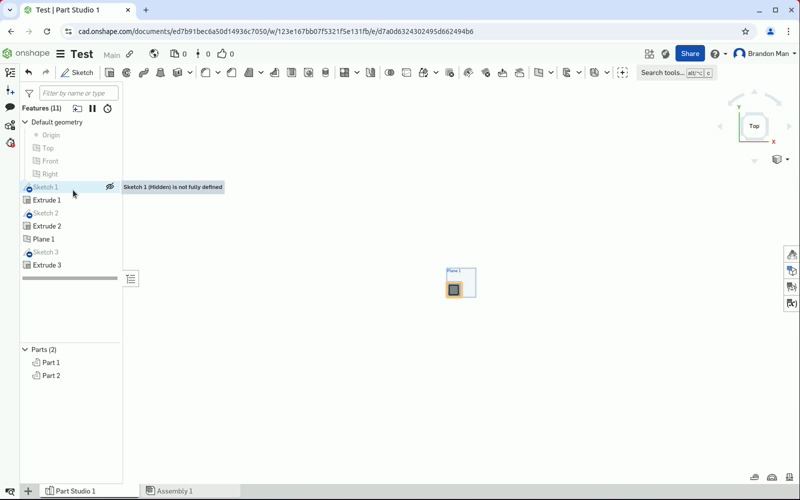
click(73, 189)
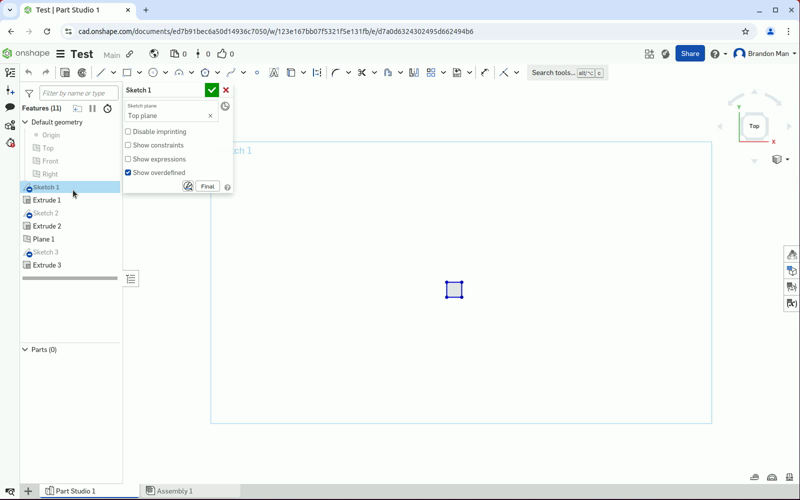
mouse_move(229, 92)
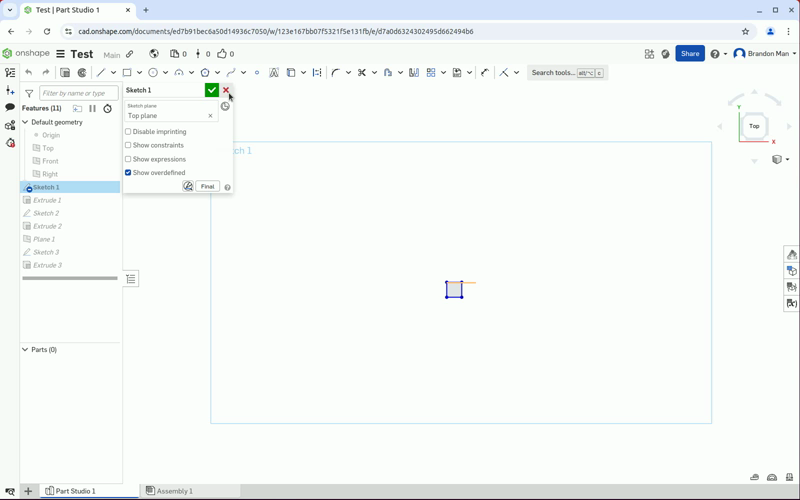
click(229, 92)
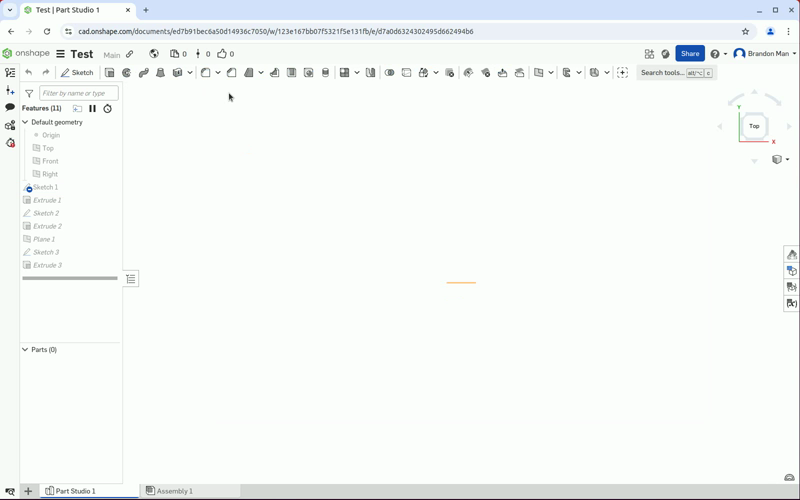
key(shift+s)
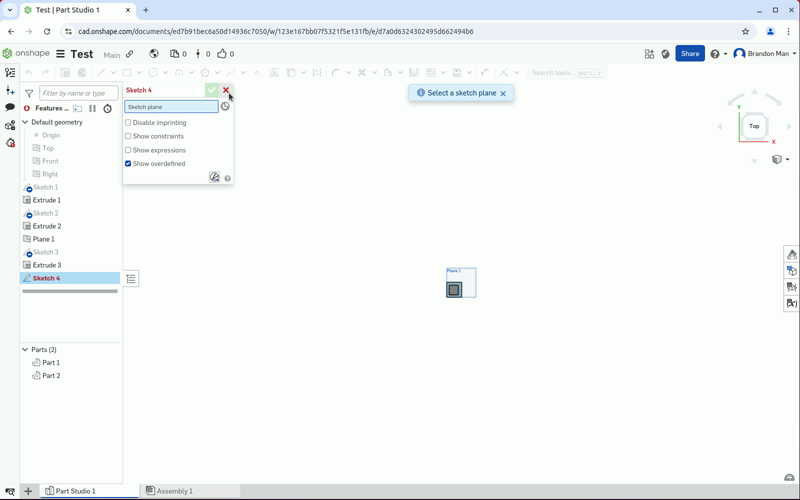
mouse_move(73, 241)
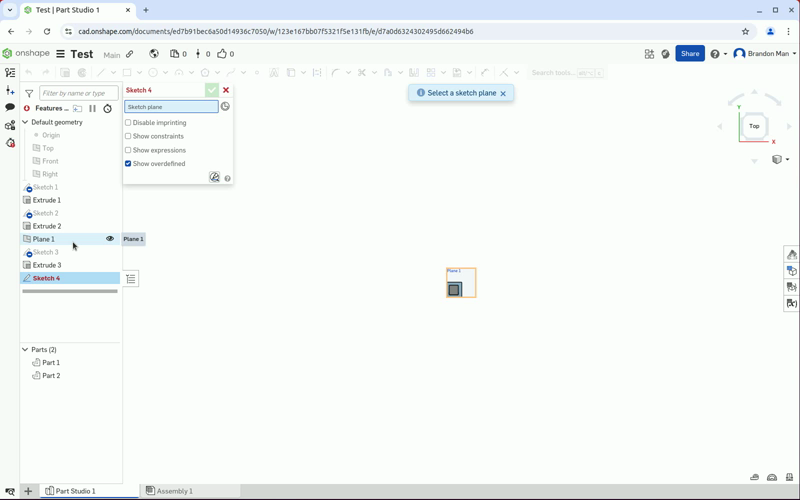
click(73, 241)
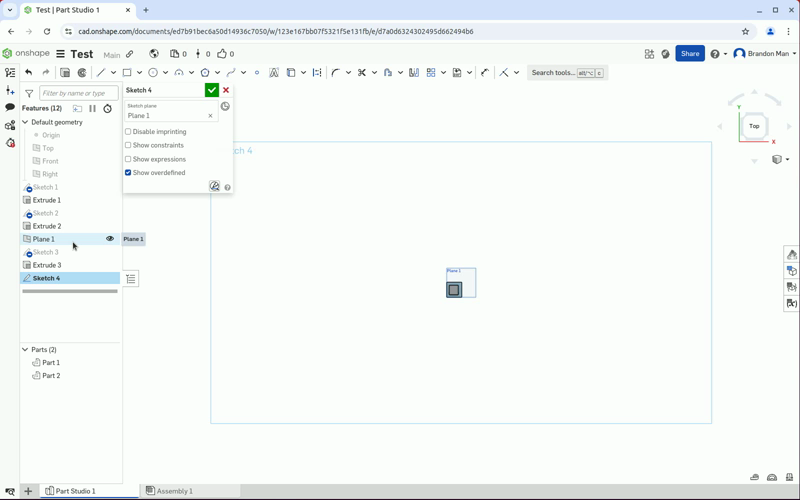
mouse_move(73, 352)
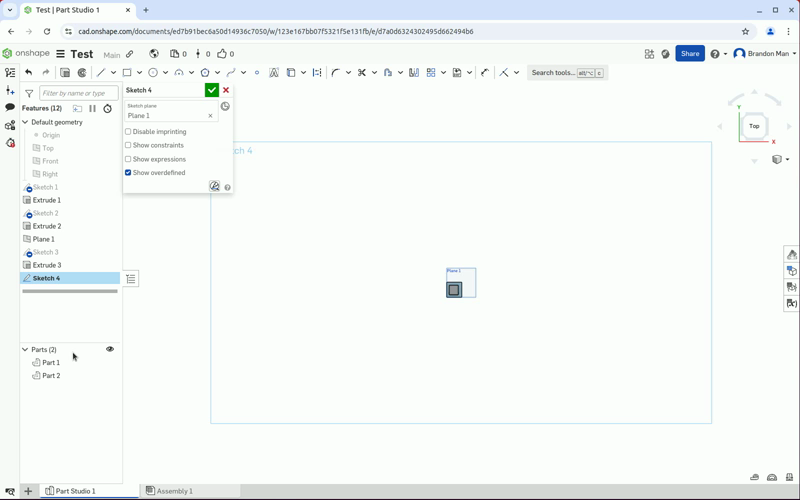
key(y)
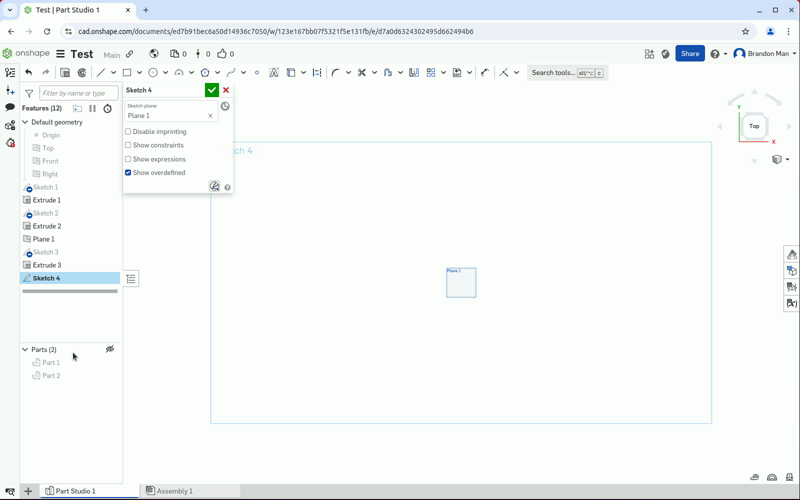
key(l)
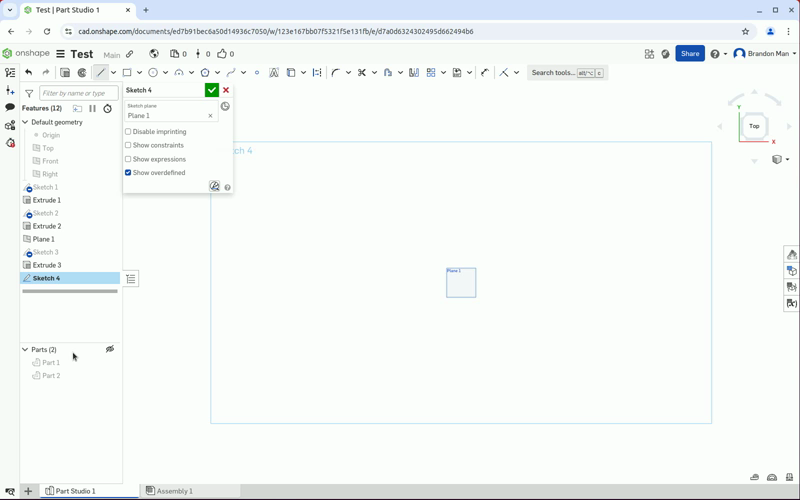
key_down(shift)
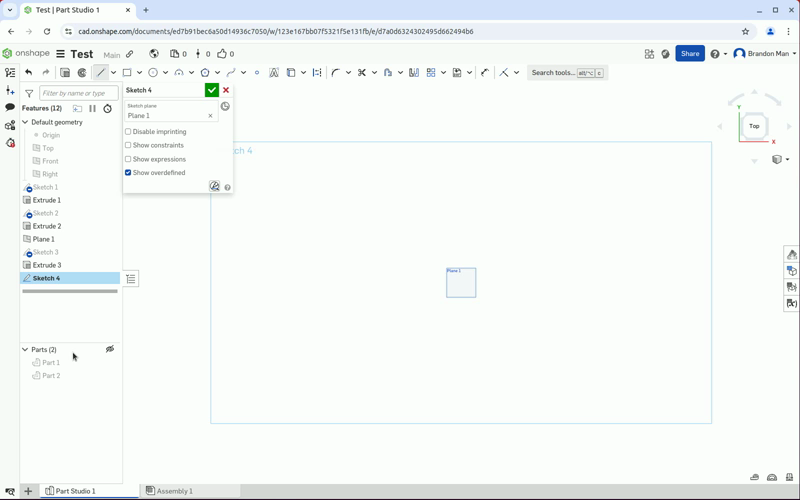
mouse_move(449, 288)
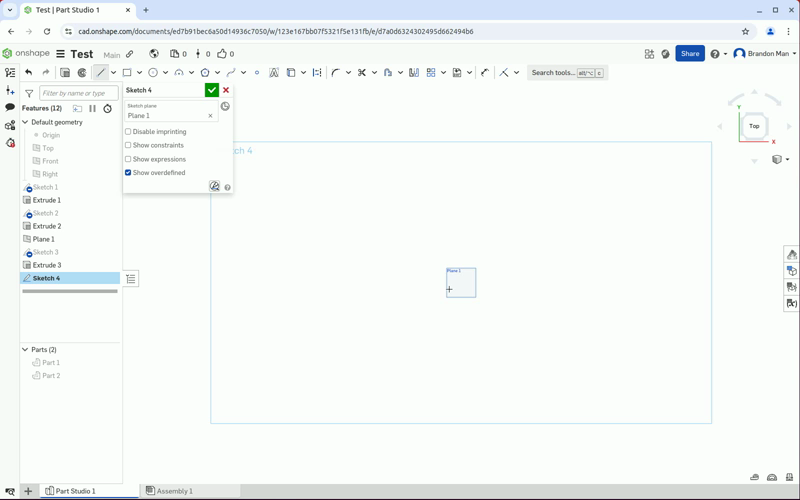
click(449, 288)
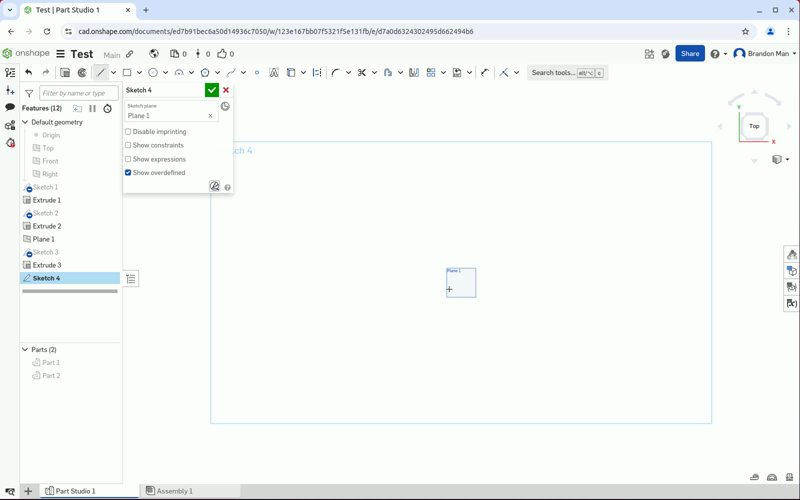
key_up(shift)
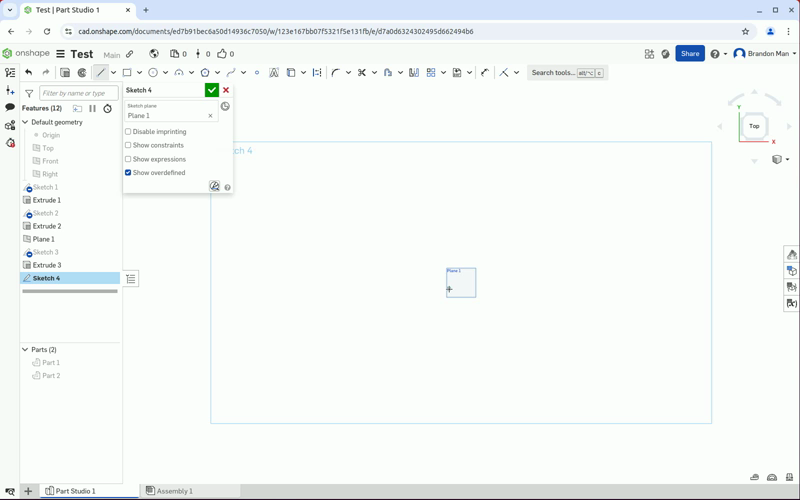
key_down(shift)
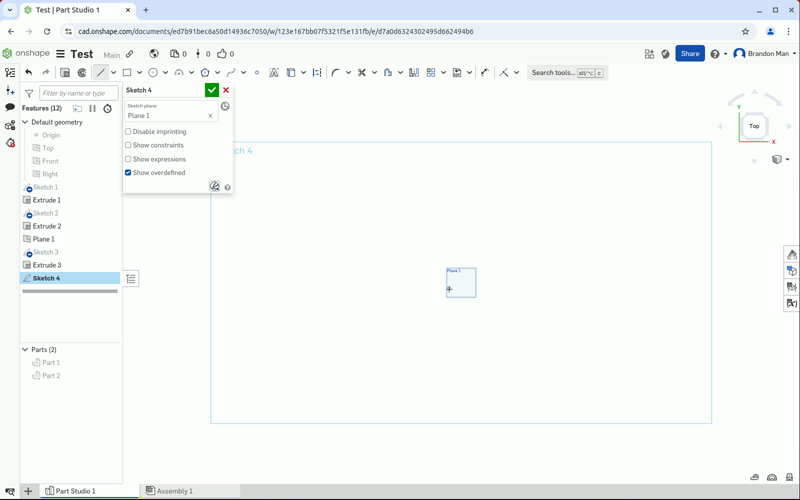
mouse_move(479, 288)
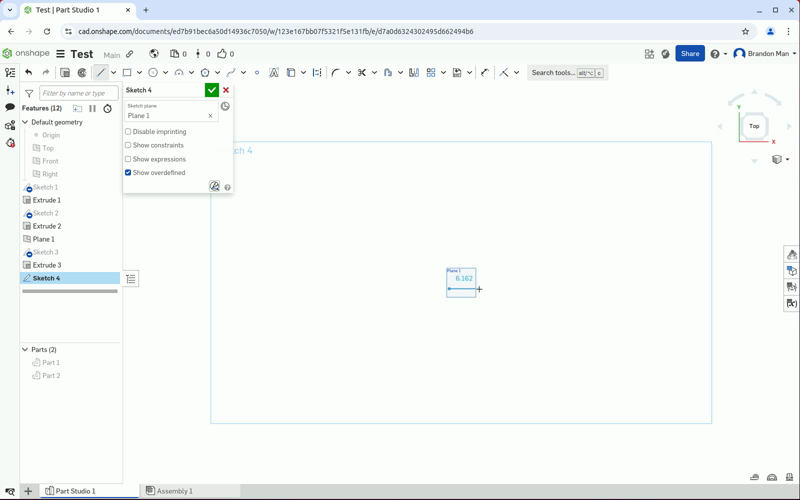
mouse_move(458, 288)
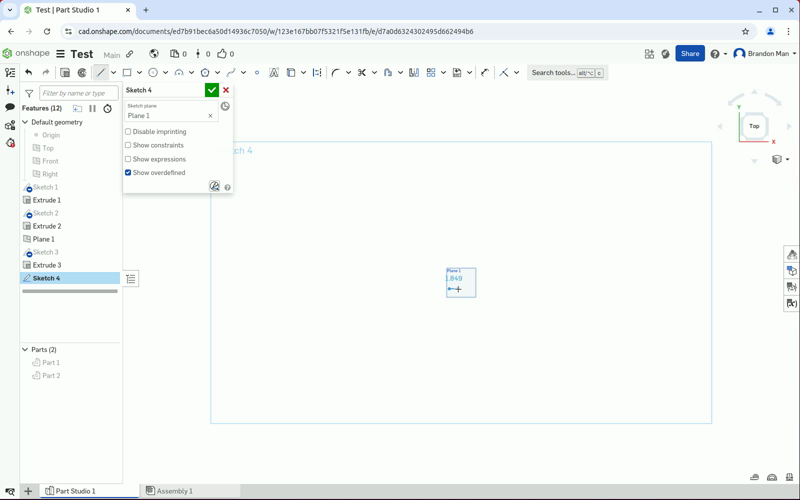
click(458, 288)
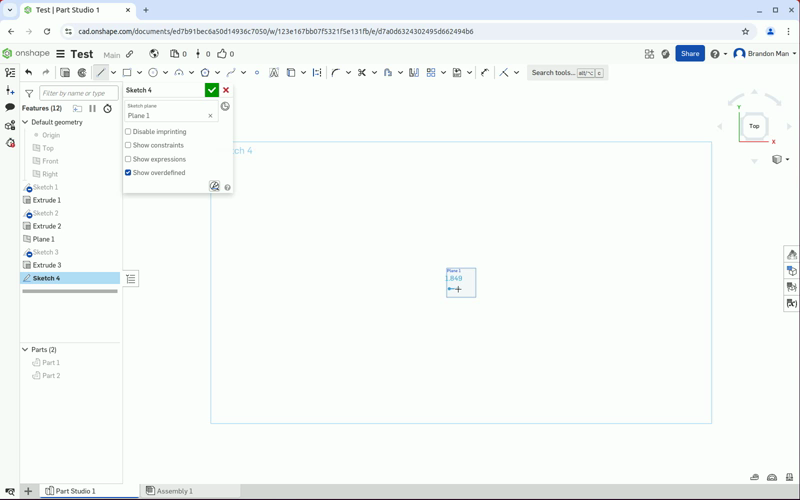
key_up(shift)
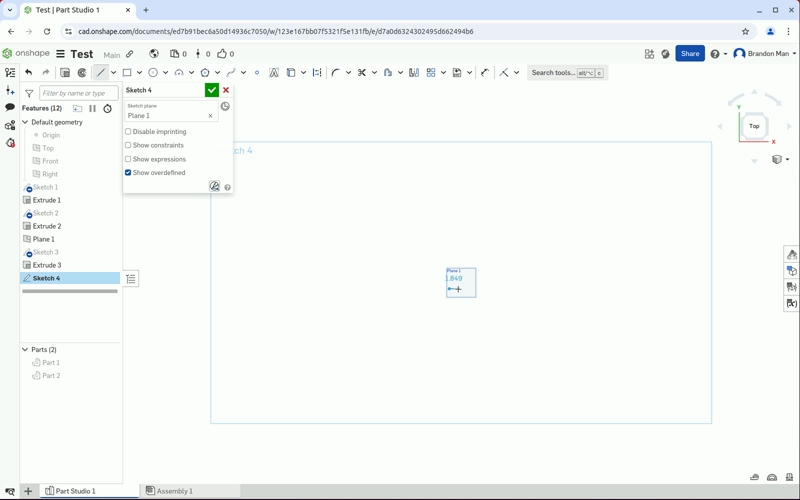
key_down(shift)
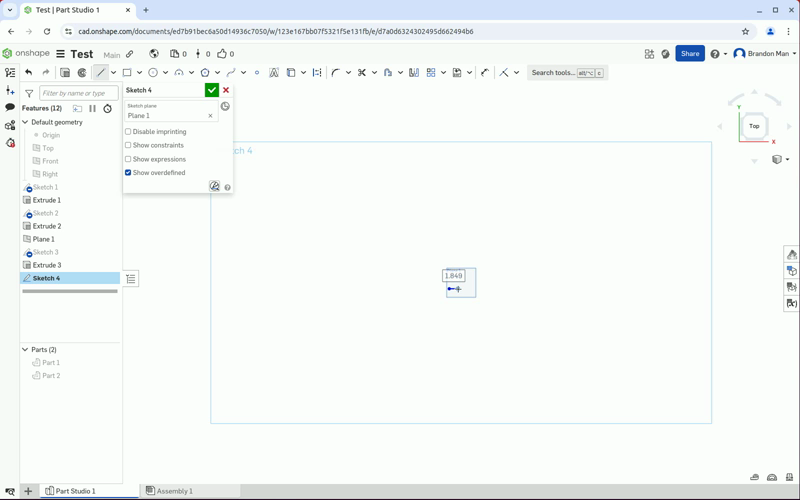
mouse_move(488, 288)
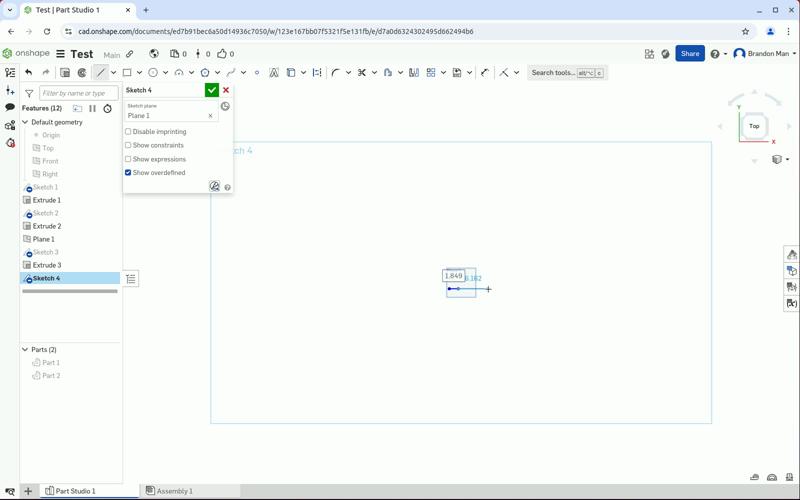
mouse_move(458, 285)
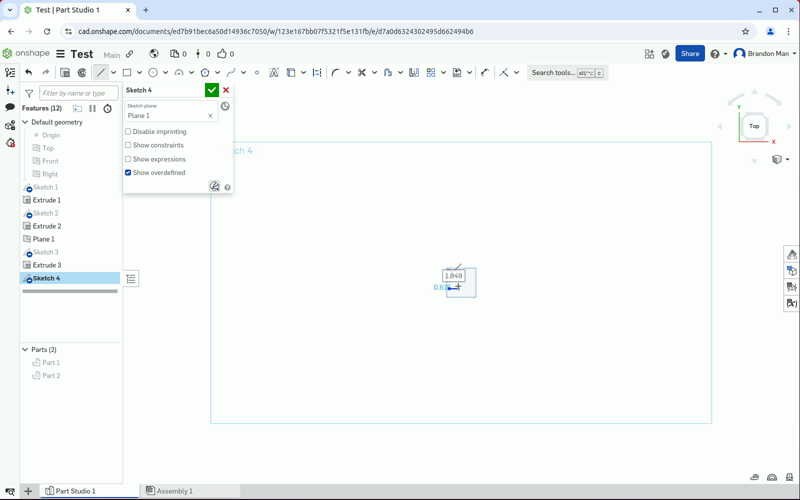
scroll(6)
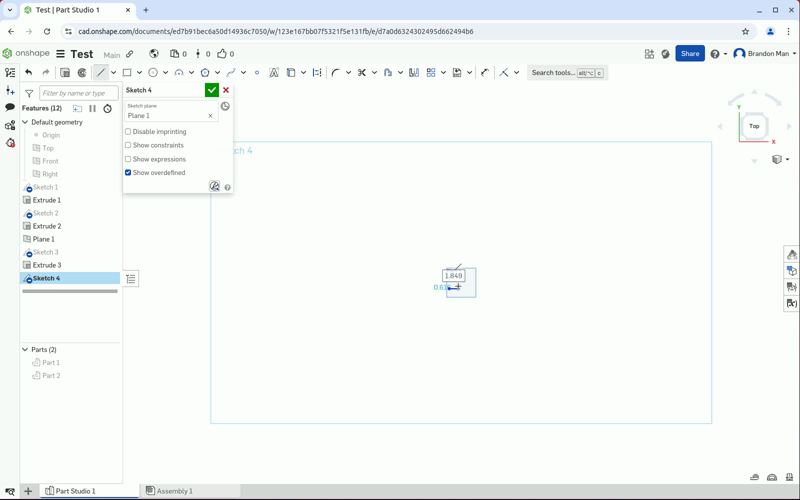
scroll(6)
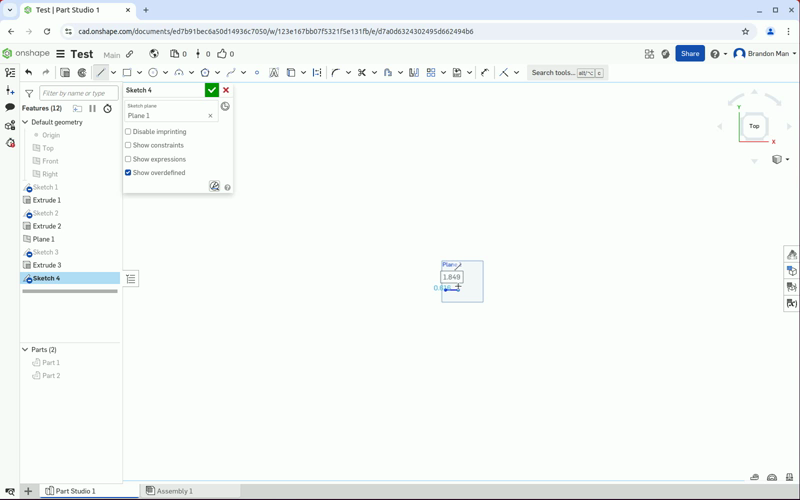
scroll(6)
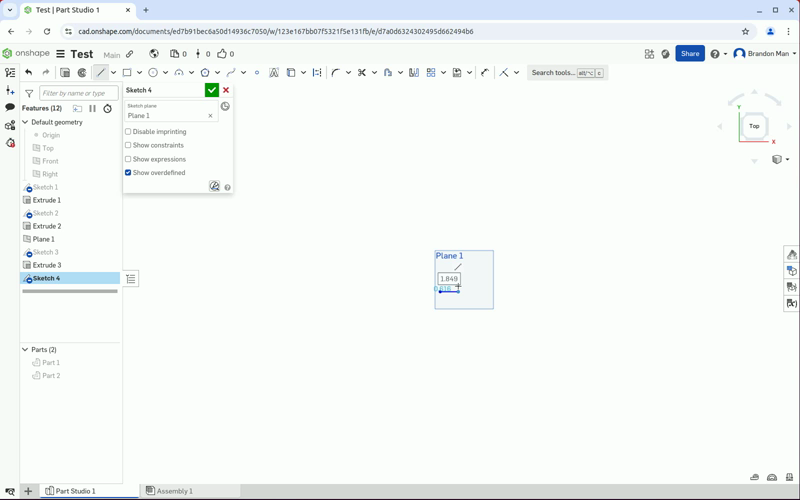
scroll(6)
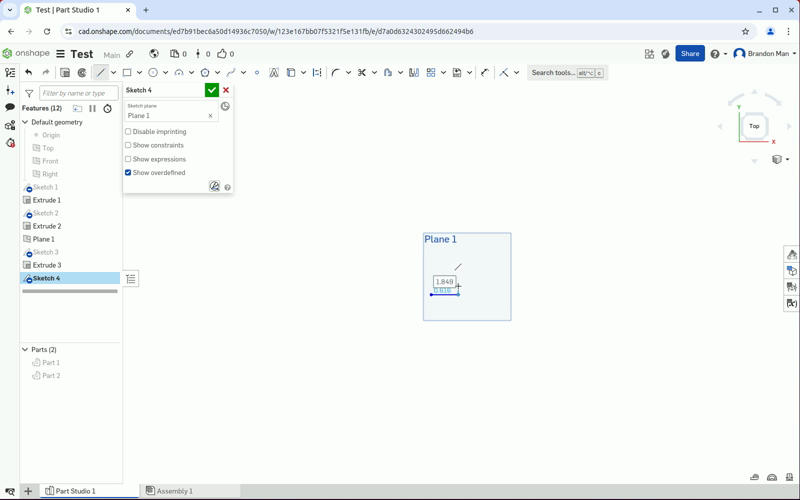
scroll(6)
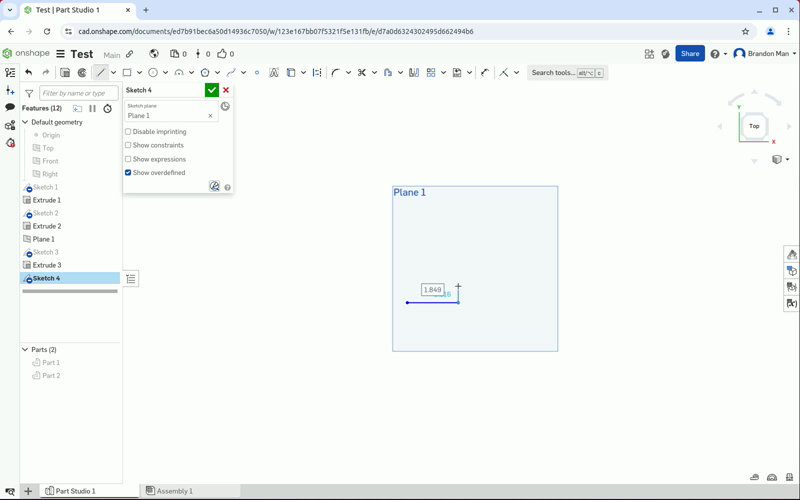
scroll(6)
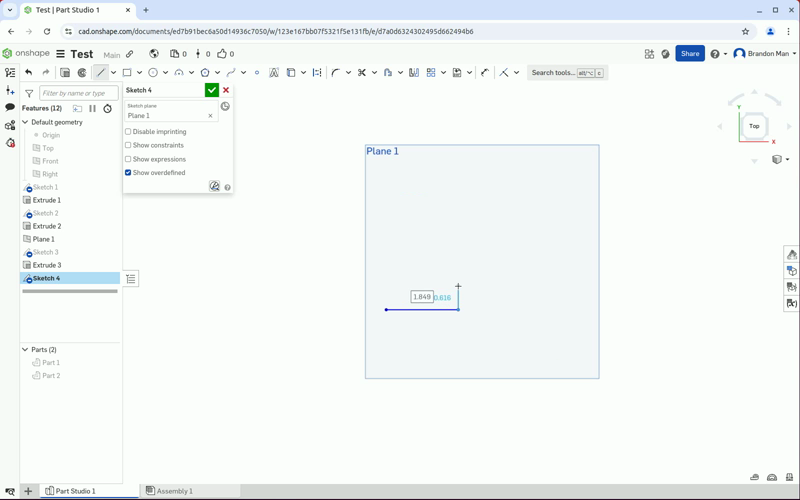
scroll(6)
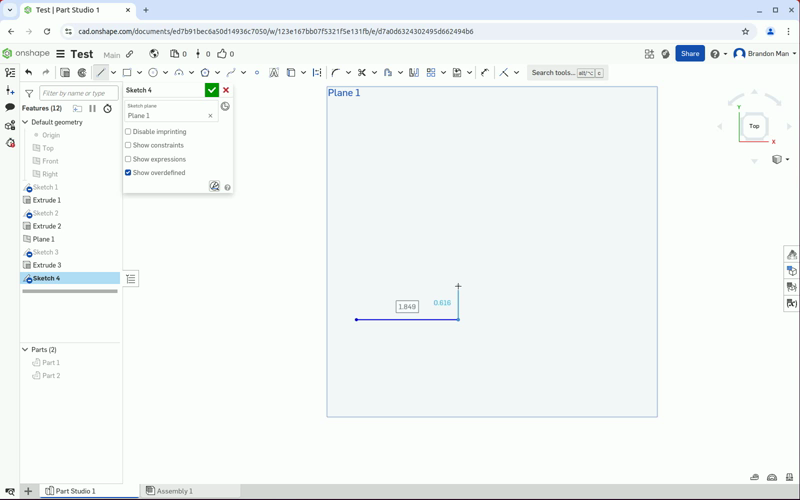
click(458, 285)
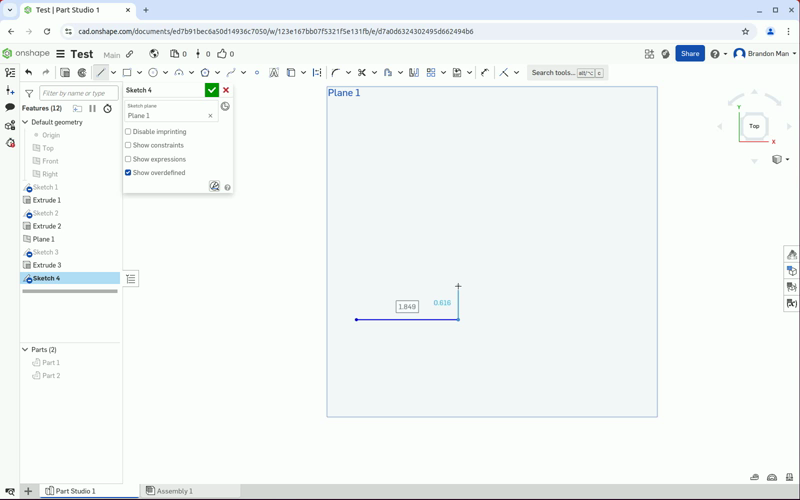
scroll(-6)
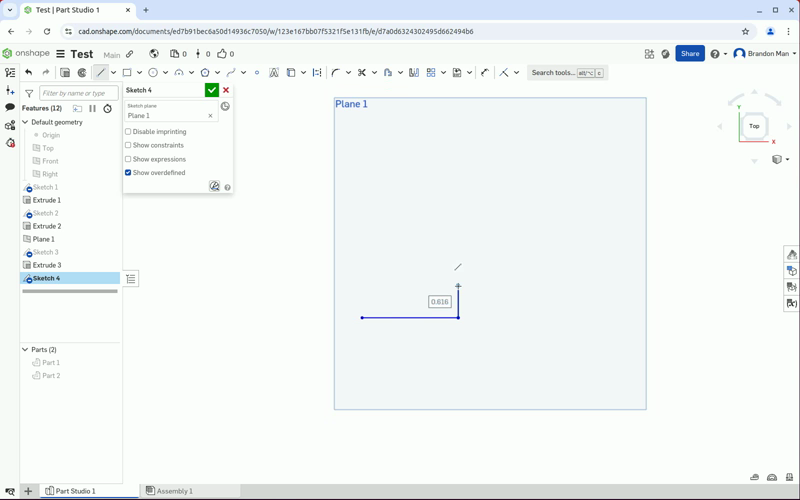
scroll(-6)
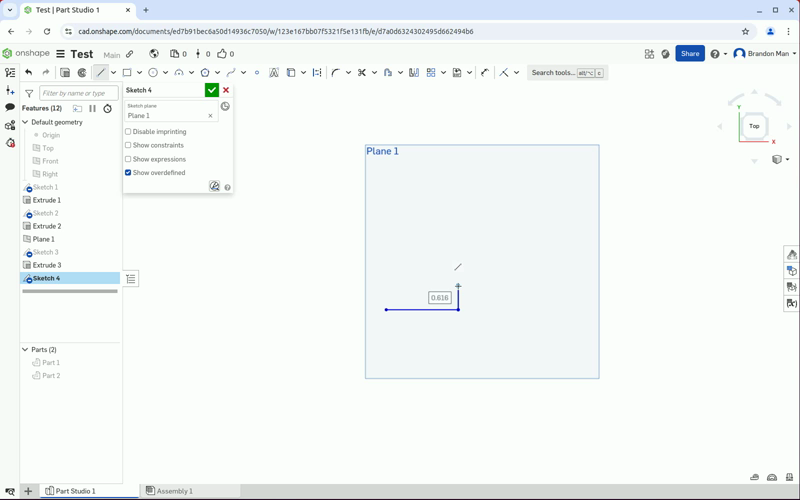
scroll(-6)
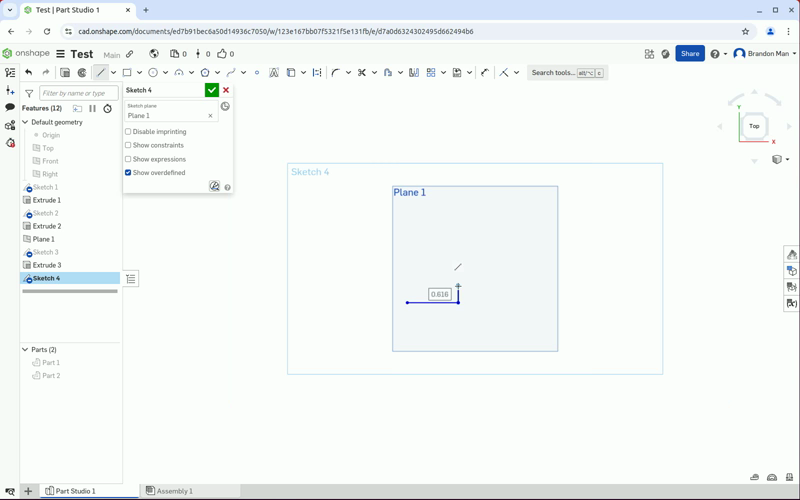
scroll(-6)
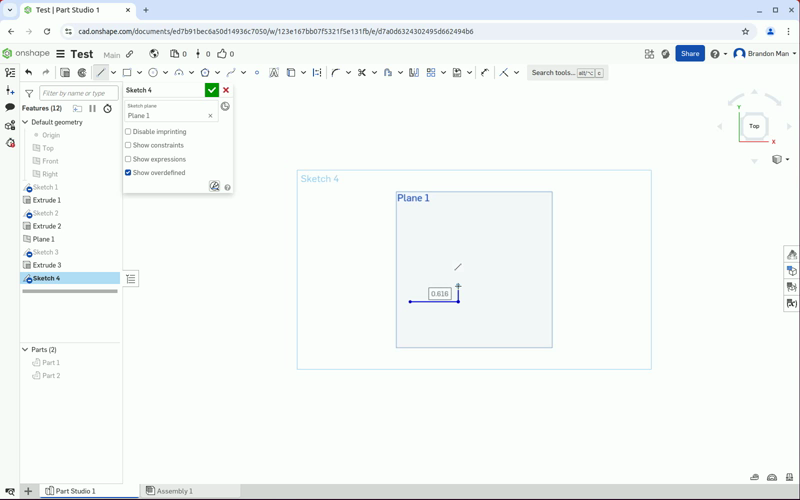
scroll(-6)
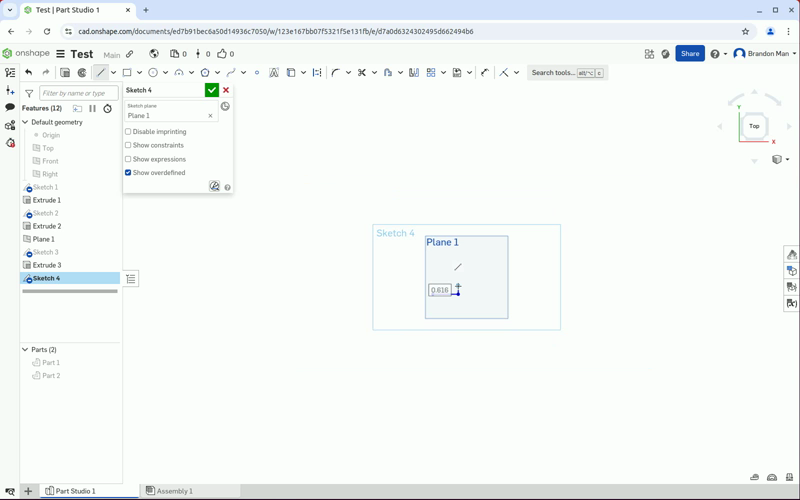
scroll(-6)
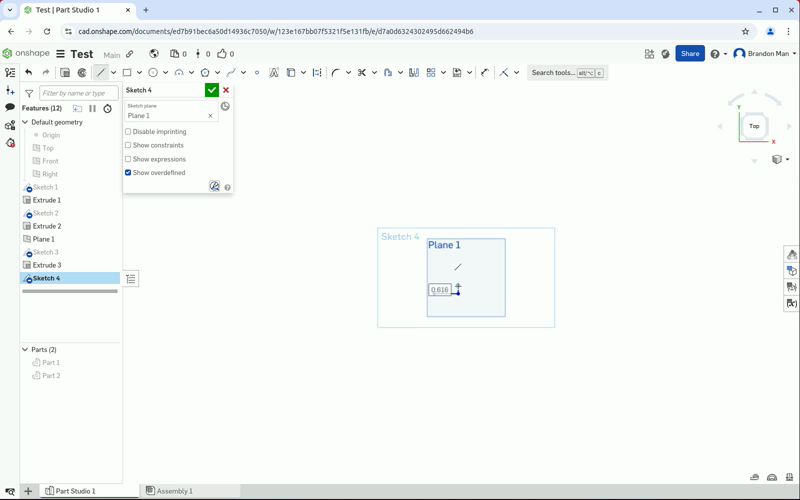
scroll(-6)
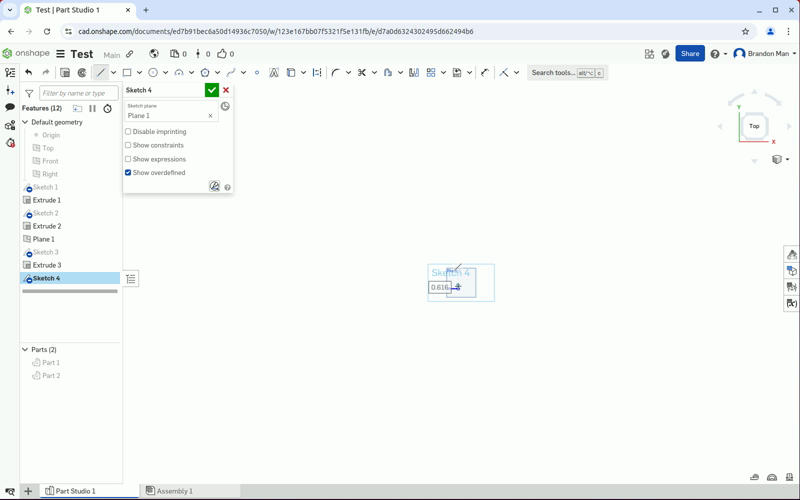
key_up(shift)
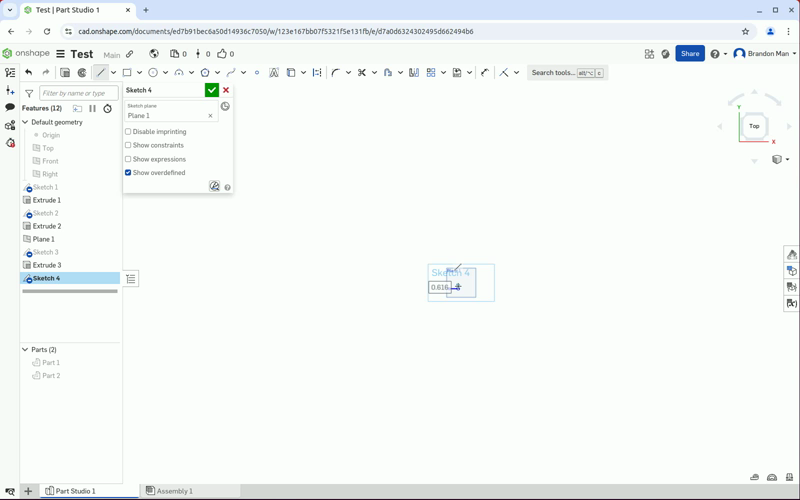
key_down(shift)
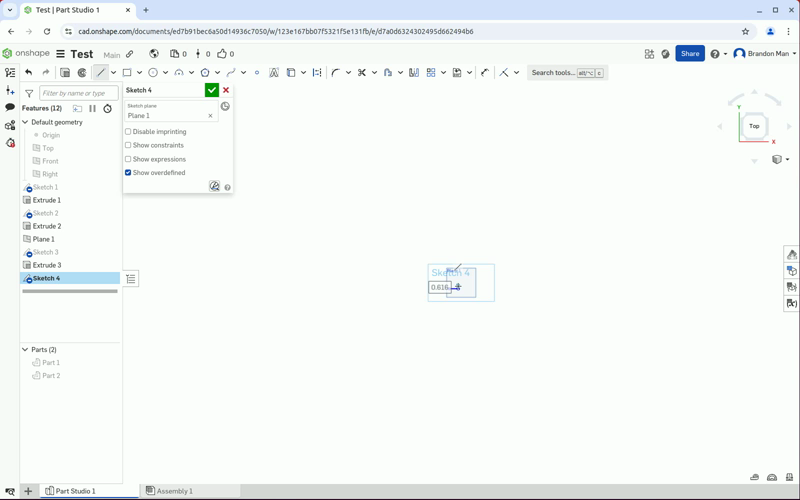
mouse_move(488, 285)
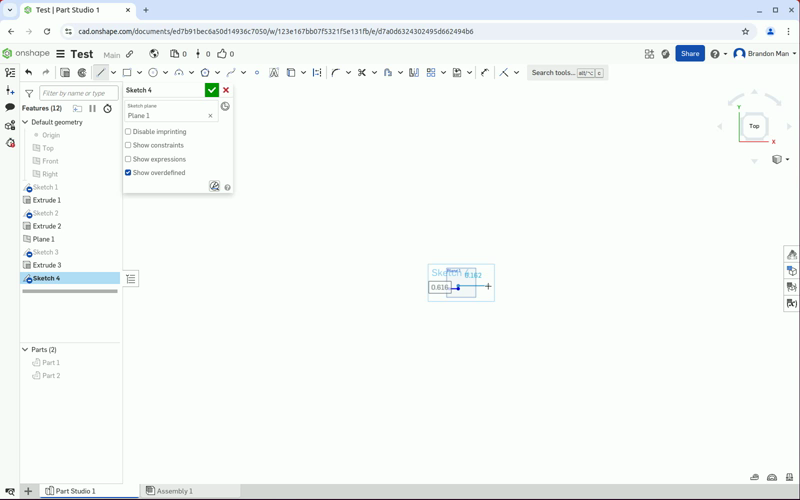
mouse_move(449, 285)
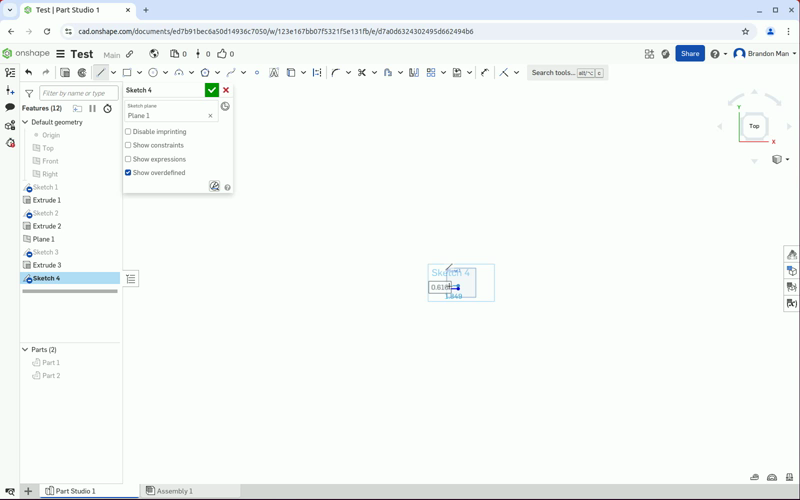
scroll(6)
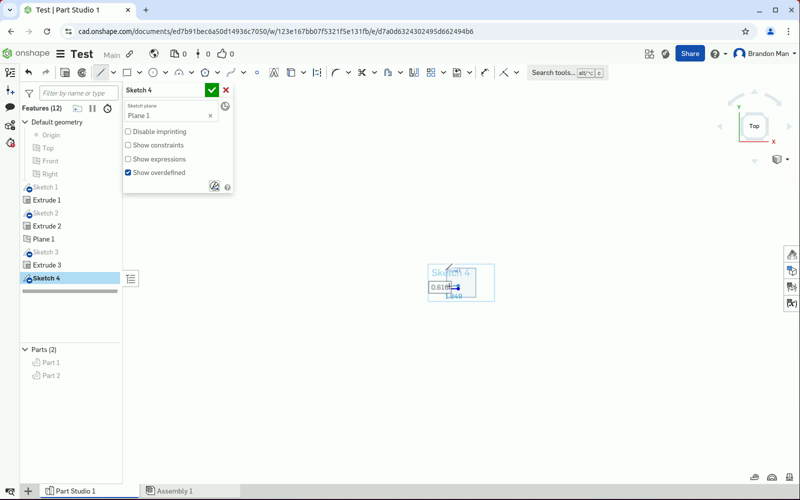
scroll(6)
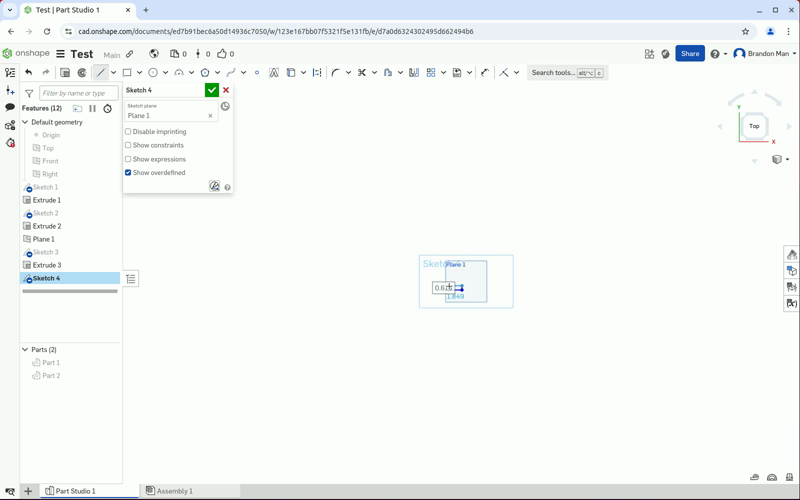
scroll(6)
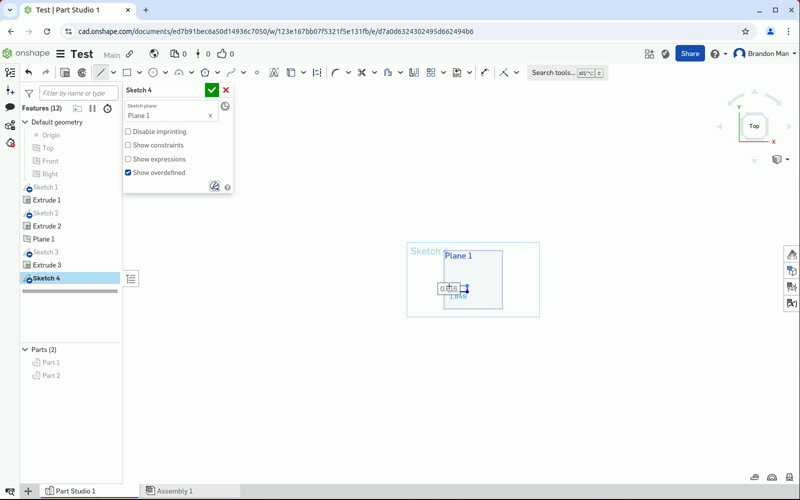
scroll(6)
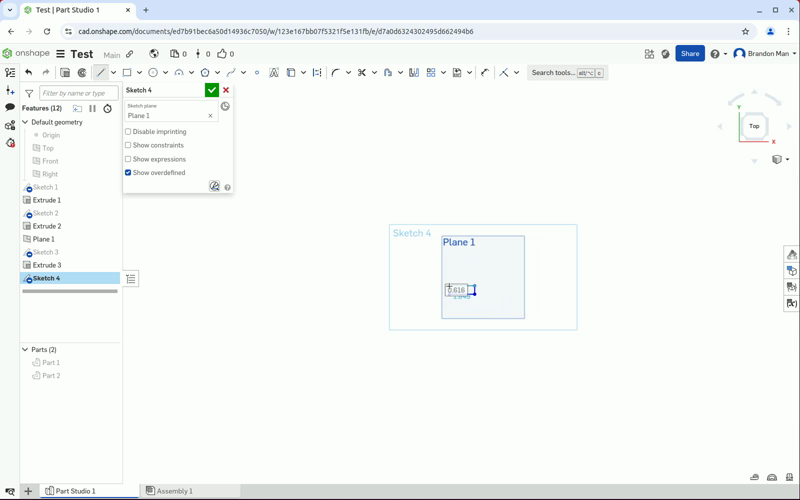
scroll(6)
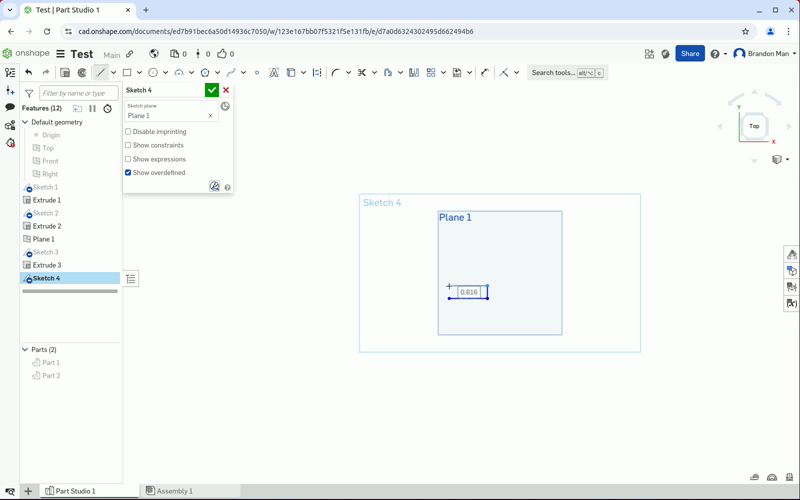
scroll(6)
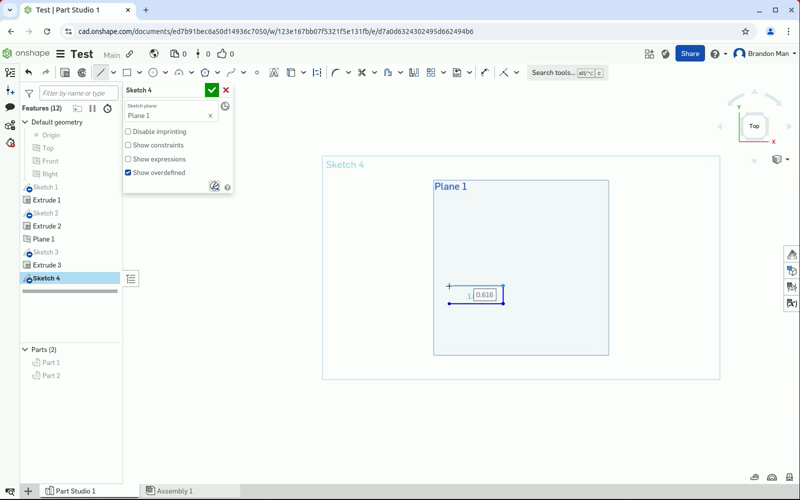
scroll(6)
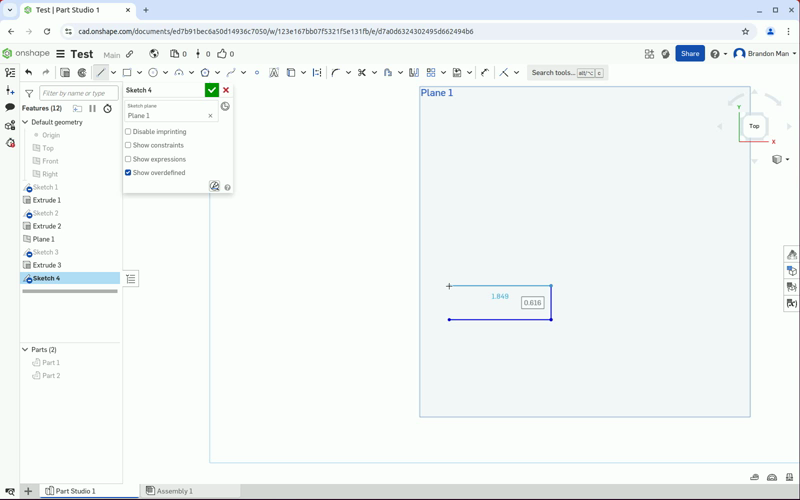
click(449, 285)
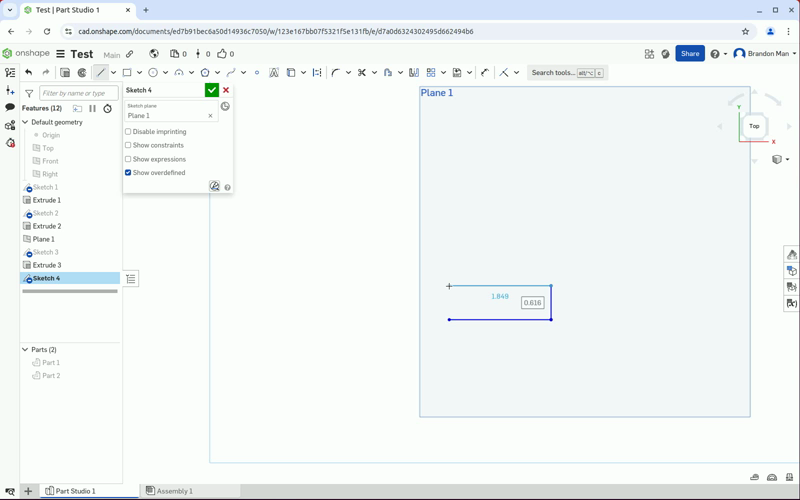
scroll(-6)
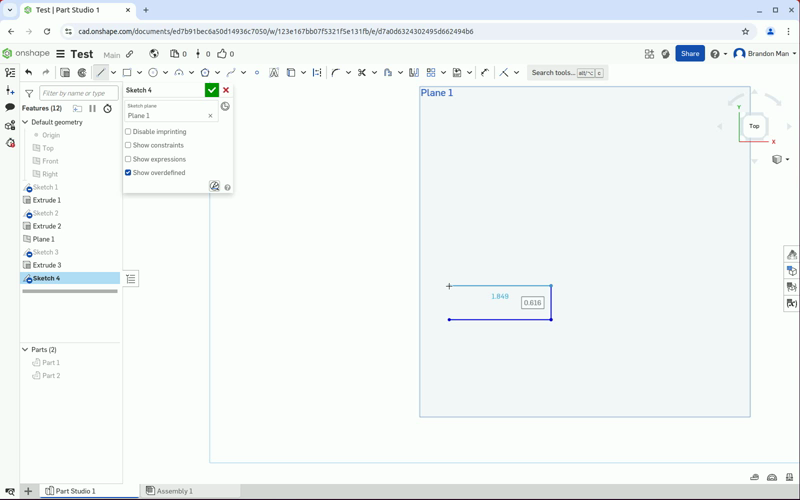
scroll(-6)
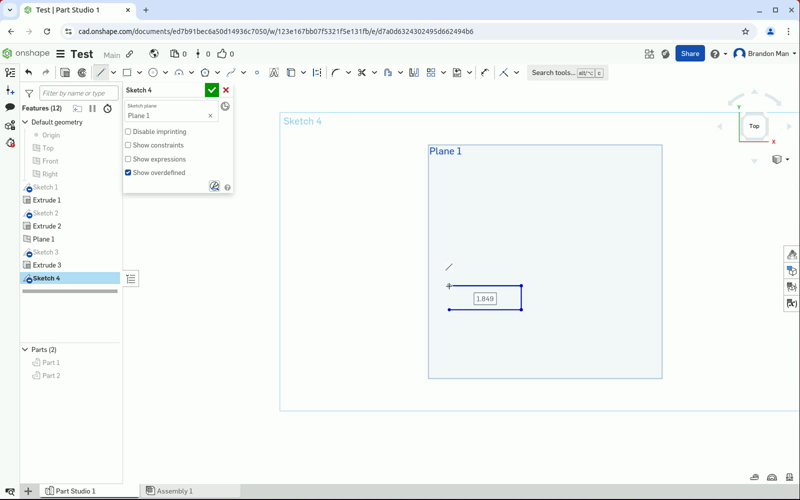
scroll(-6)
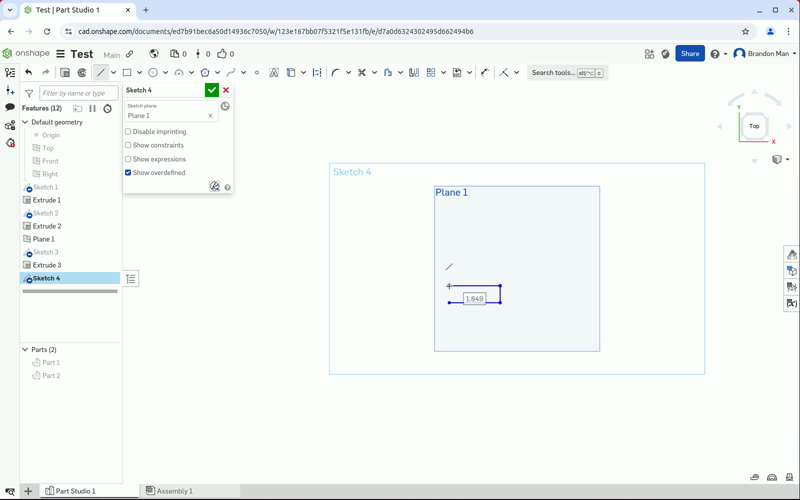
scroll(-6)
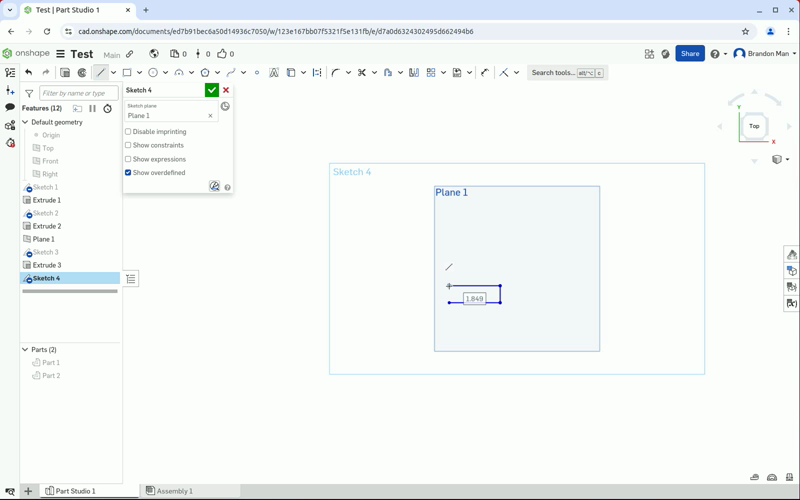
scroll(-6)
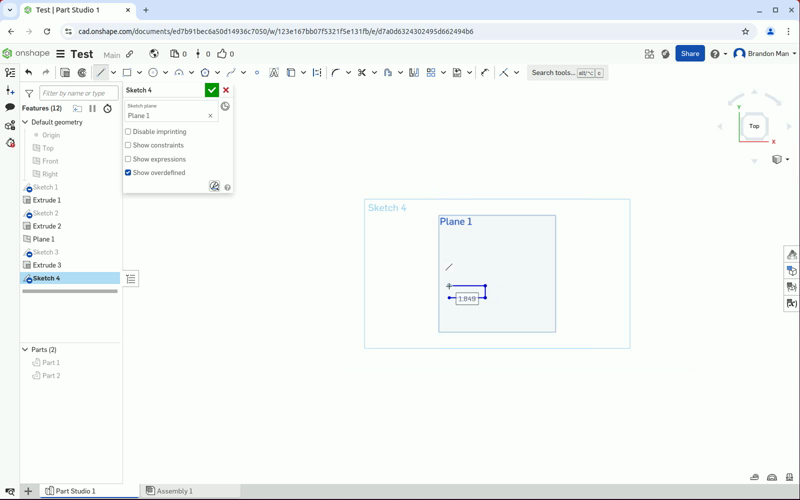
scroll(-6)
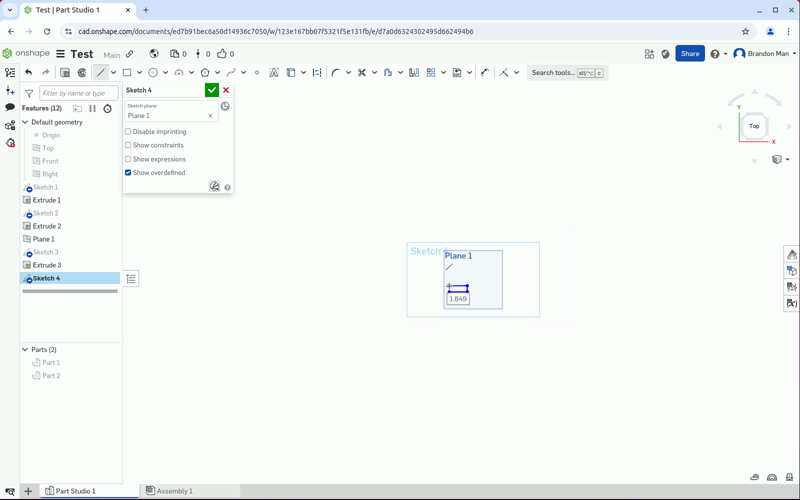
scroll(-6)
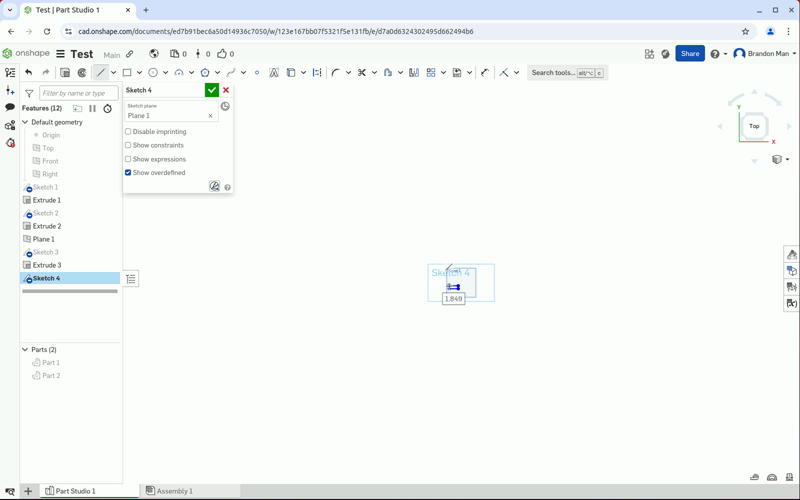
key_up(shift)
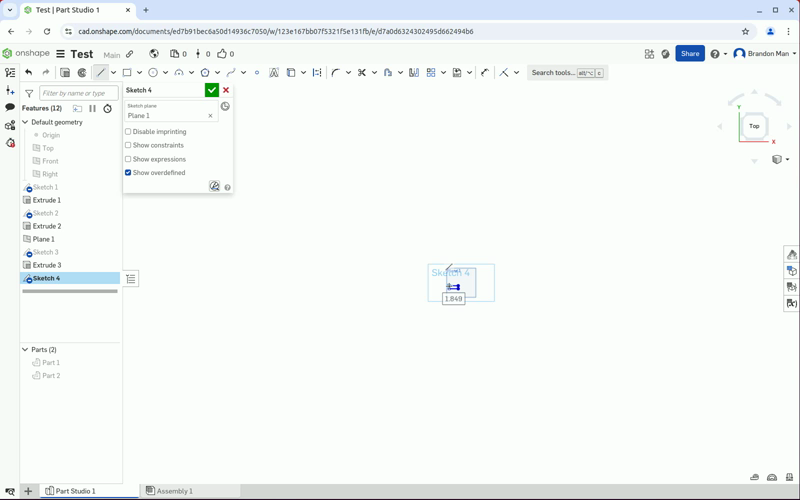
mouse_move(479, 285)
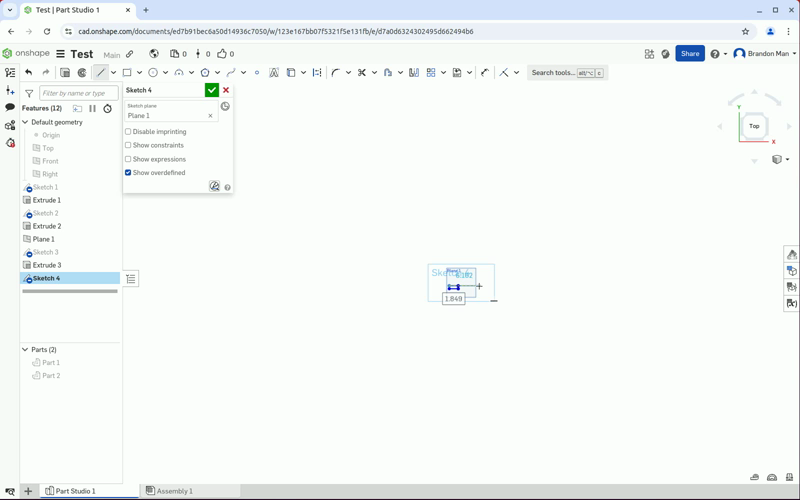
key_down(shift)
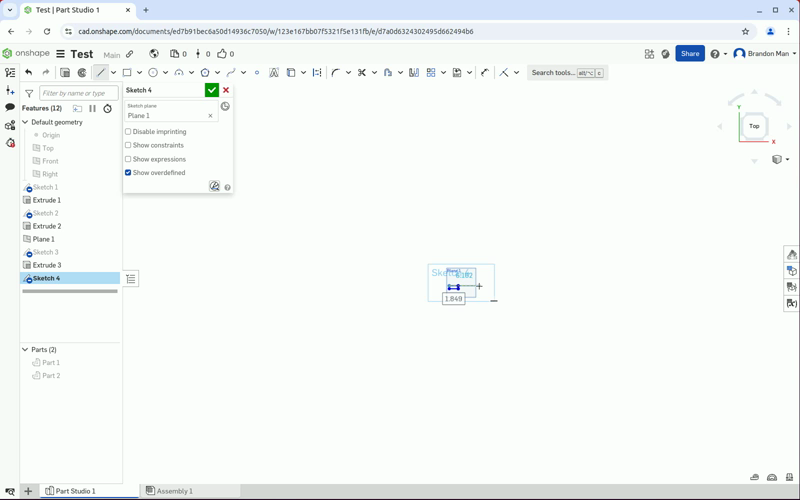
mouse_move(449, 288)
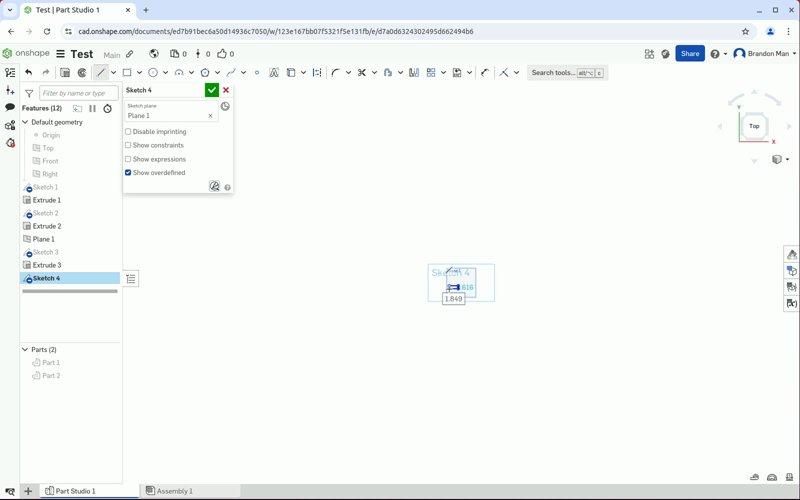
scroll(6)
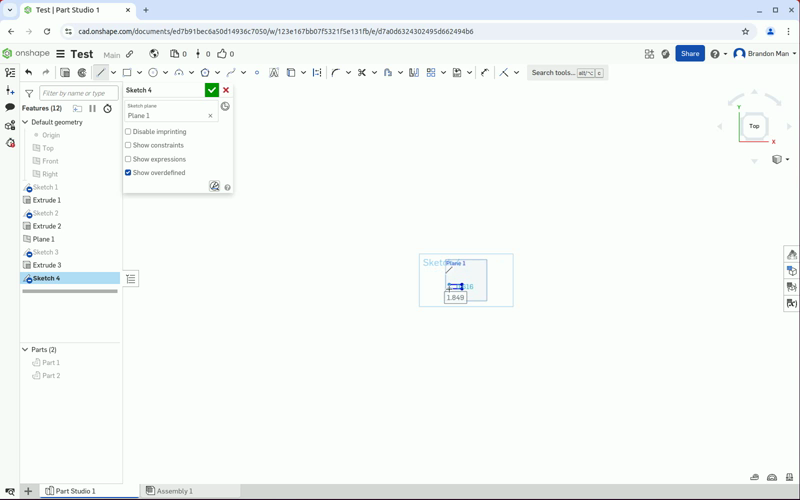
scroll(6)
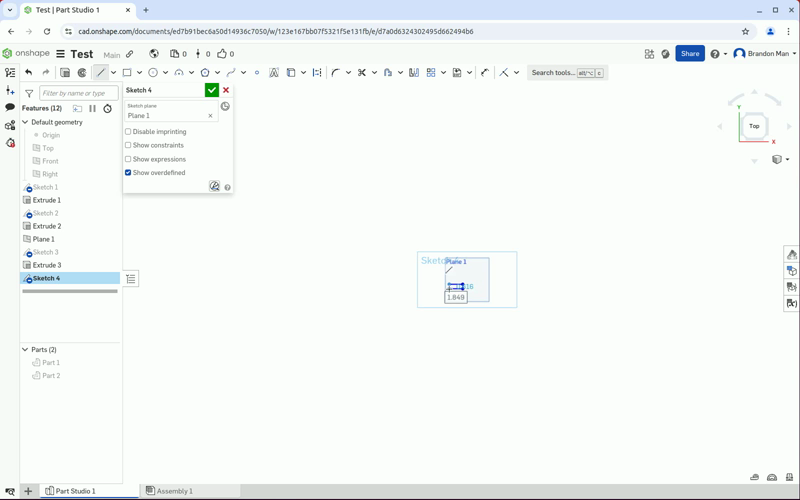
scroll(6)
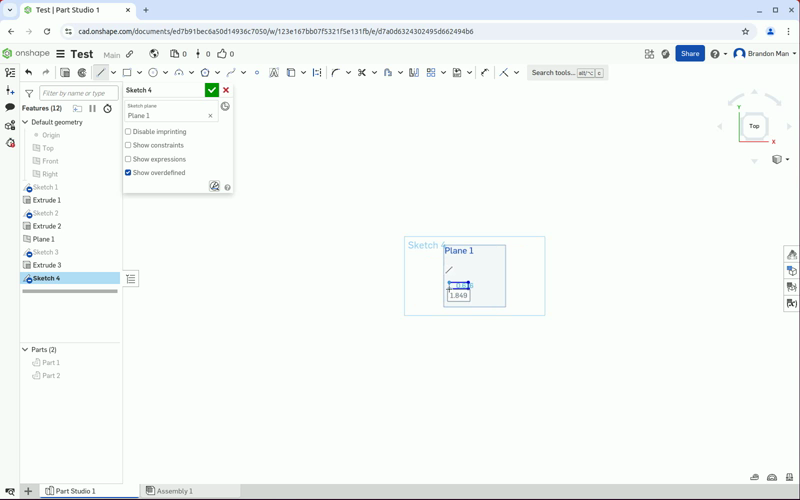
scroll(6)
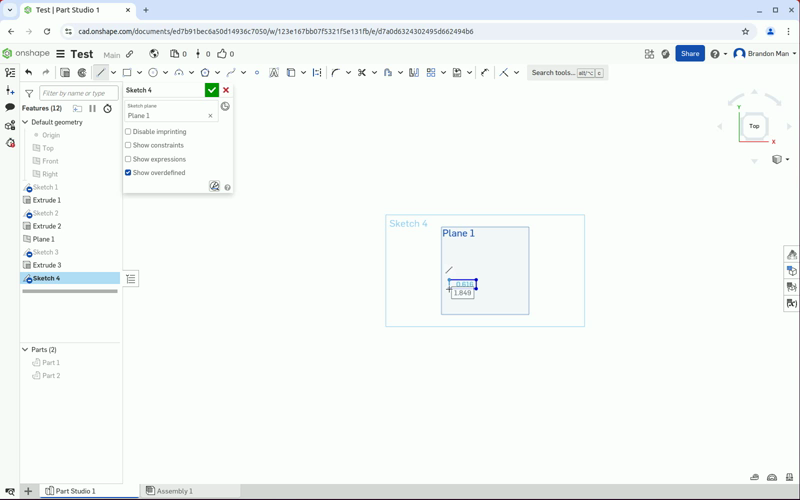
scroll(6)
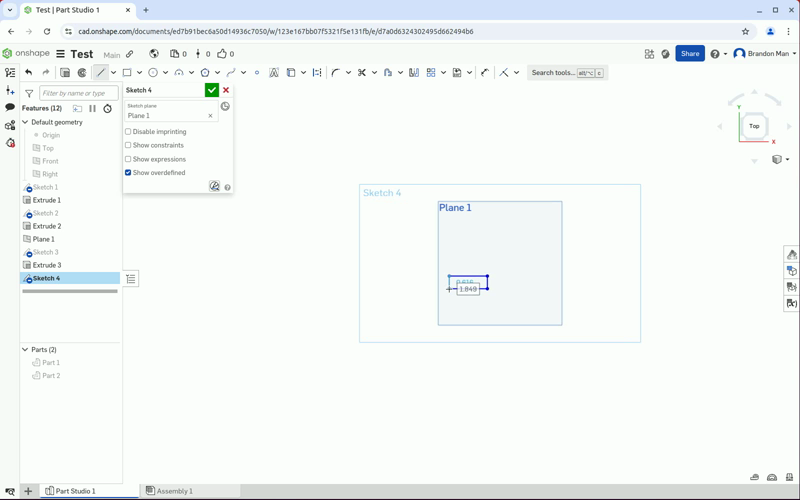
scroll(6)
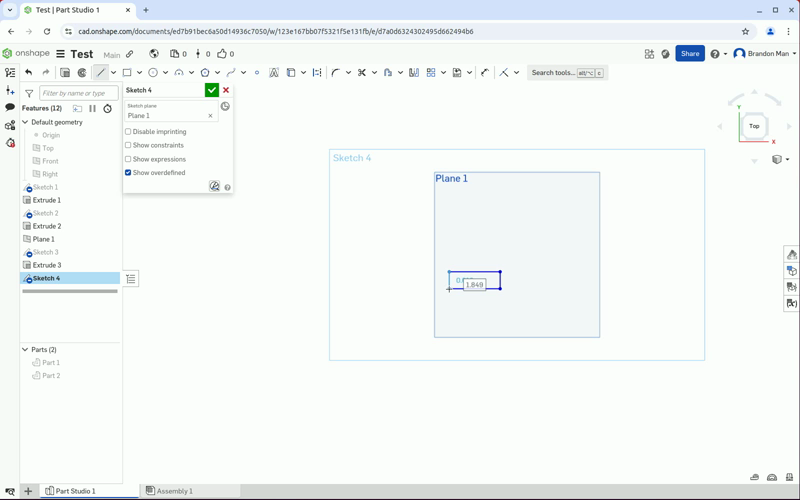
scroll(6)
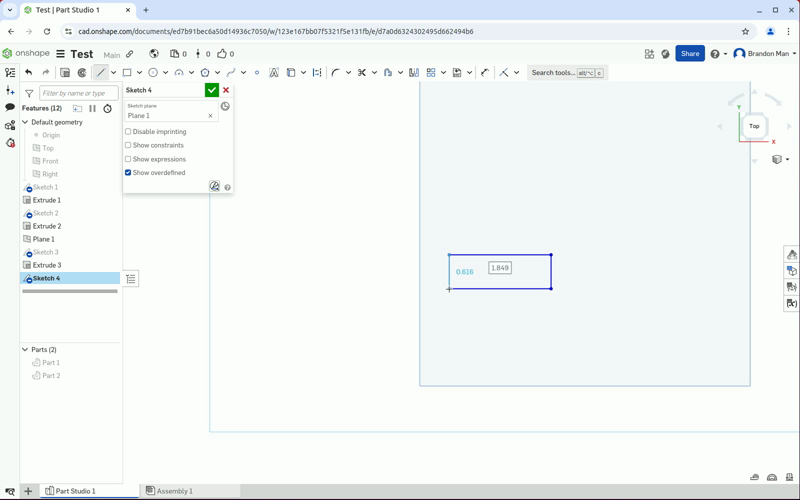
key_up(shift)
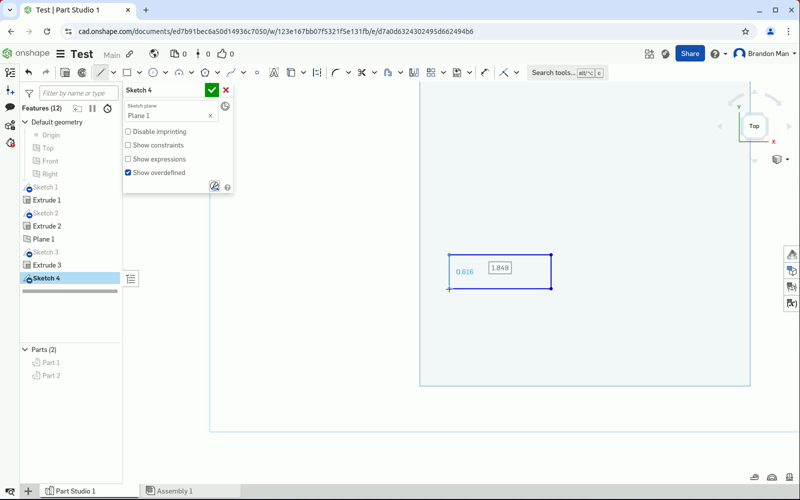
click(449, 288)
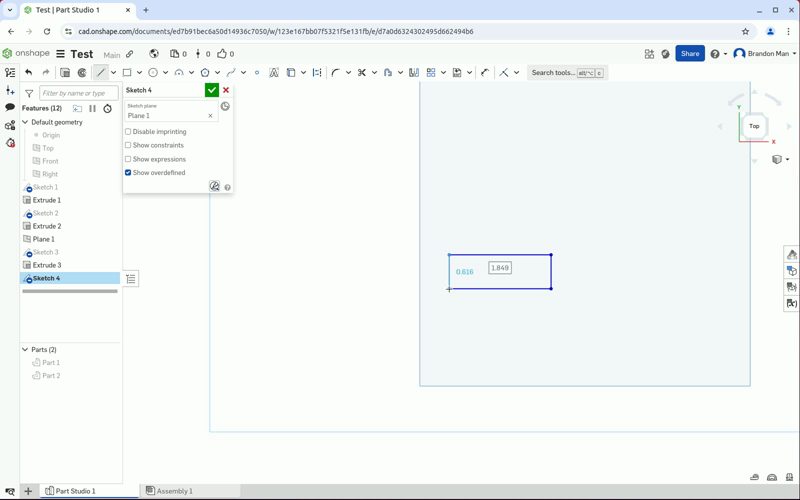
scroll(-6)
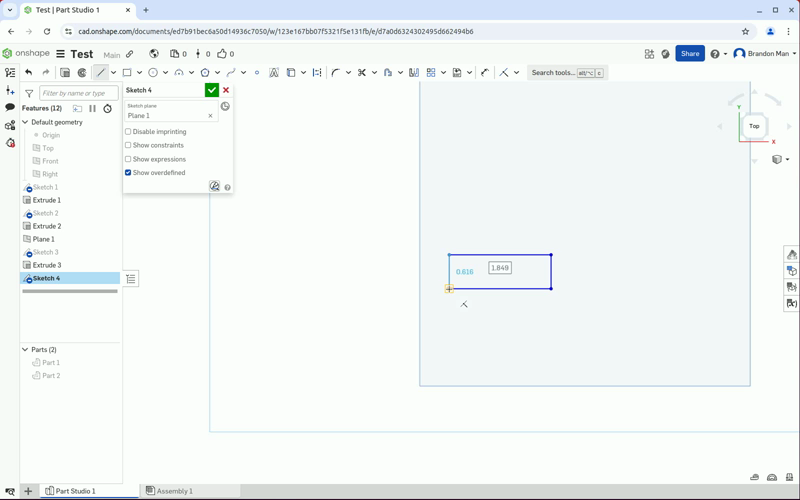
scroll(-6)
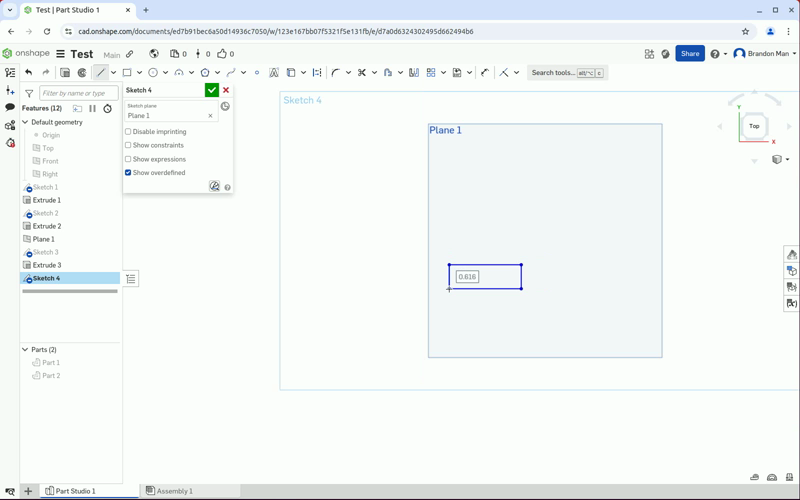
scroll(-6)
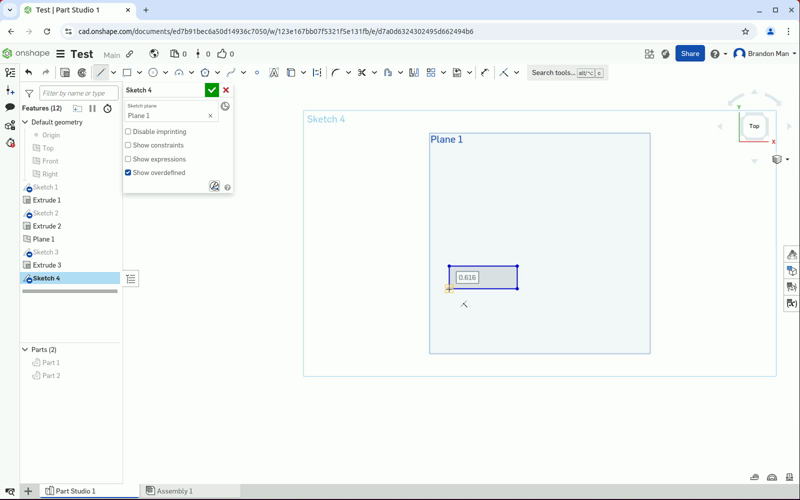
scroll(-6)
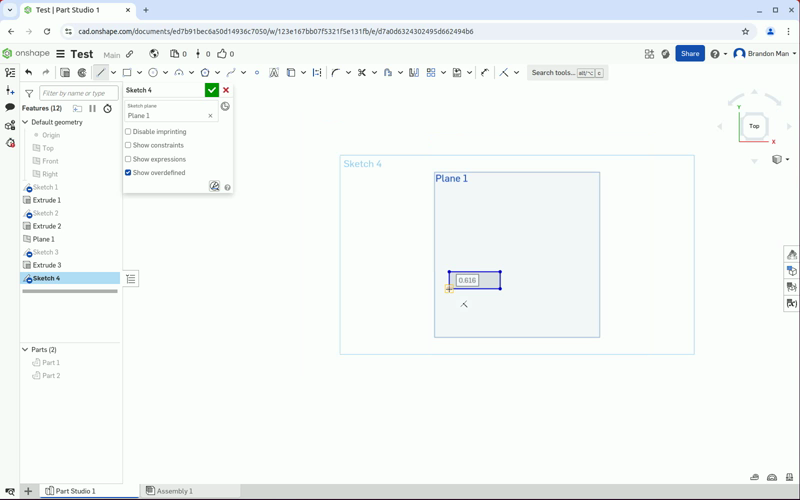
scroll(-6)
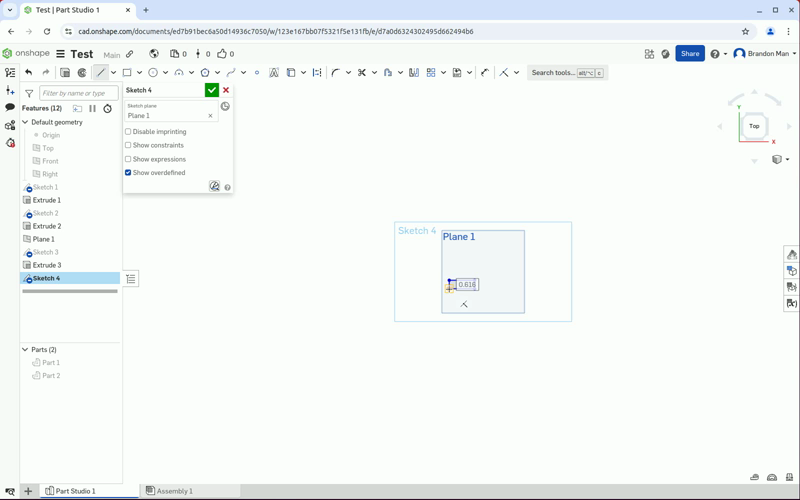
scroll(-6)
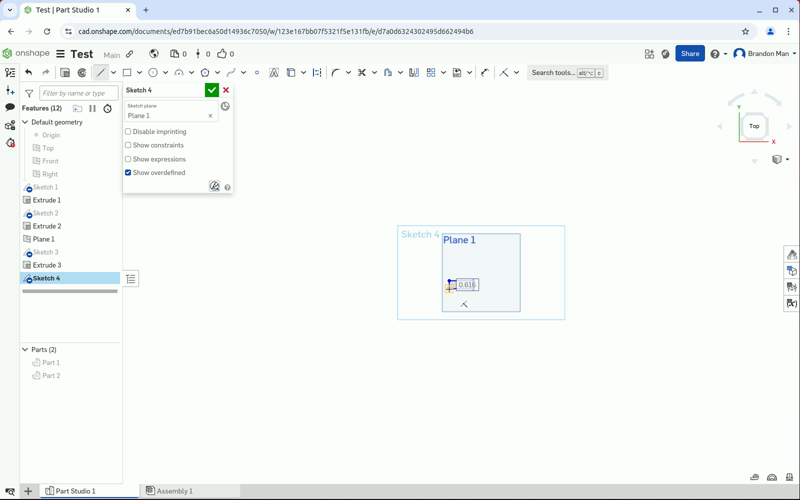
scroll(-6)
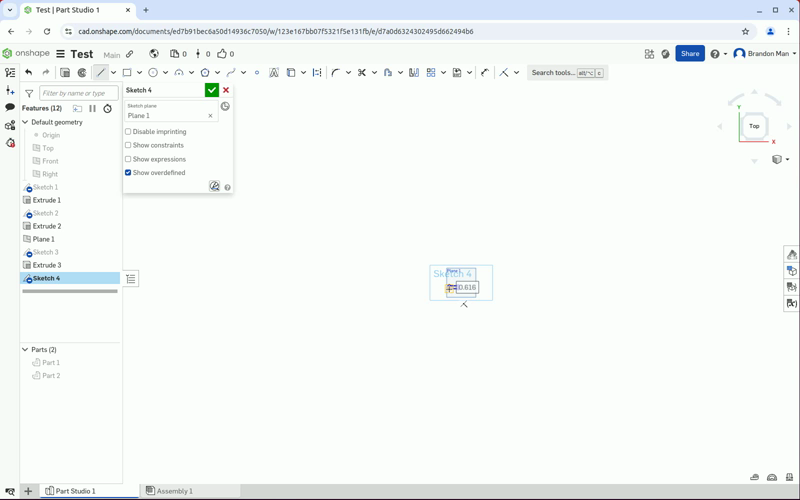
key(esc)
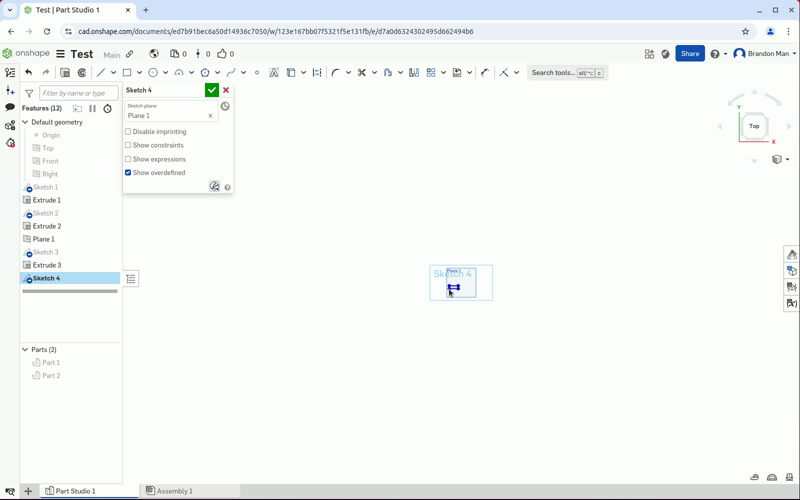
mouse_move(456, 286)
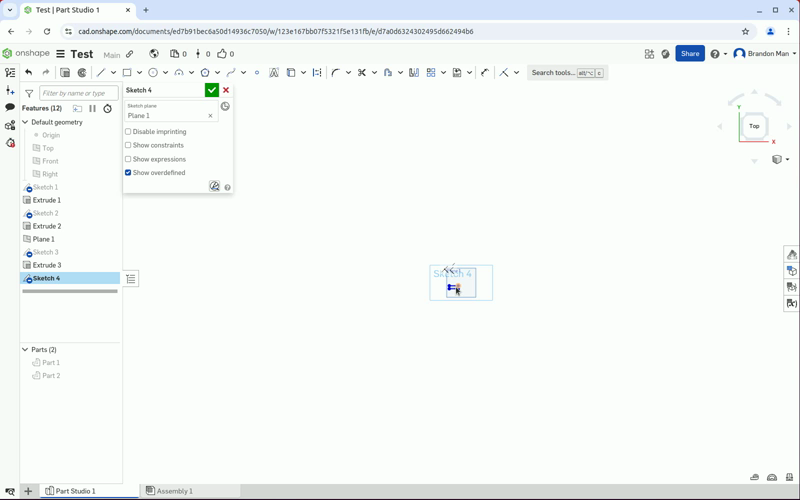
scroll(6)
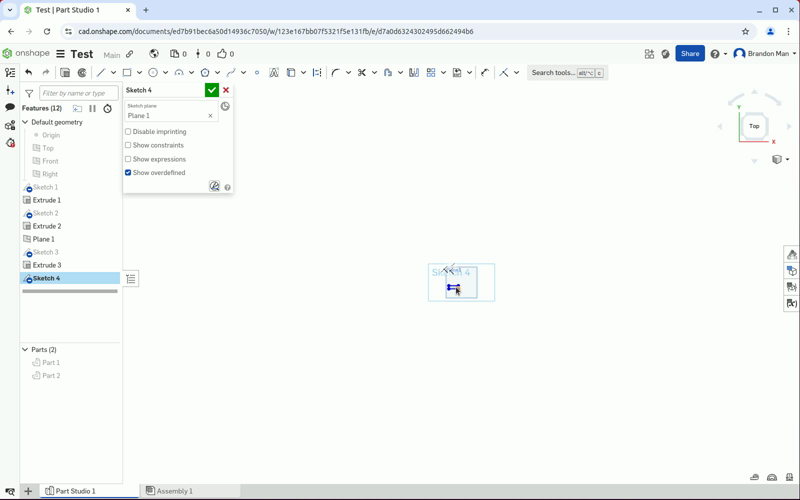
scroll(6)
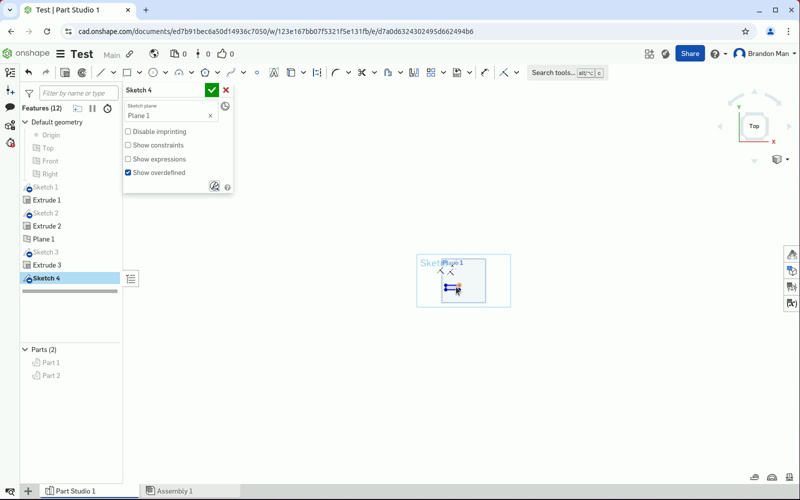
scroll(6)
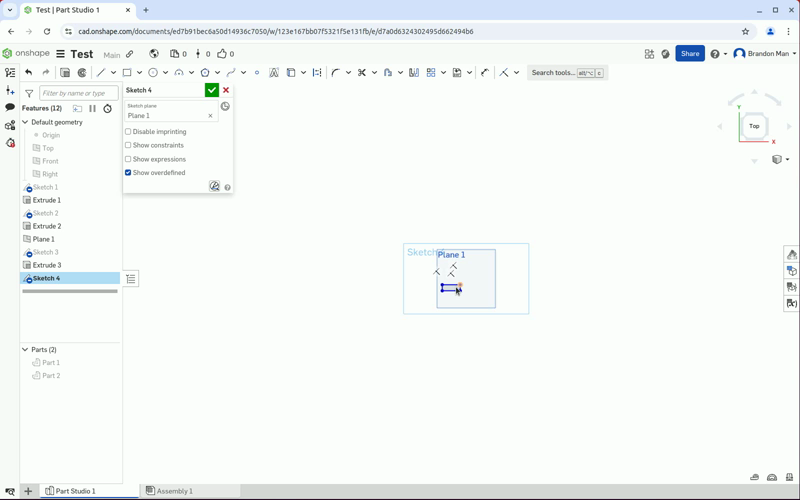
scroll(6)
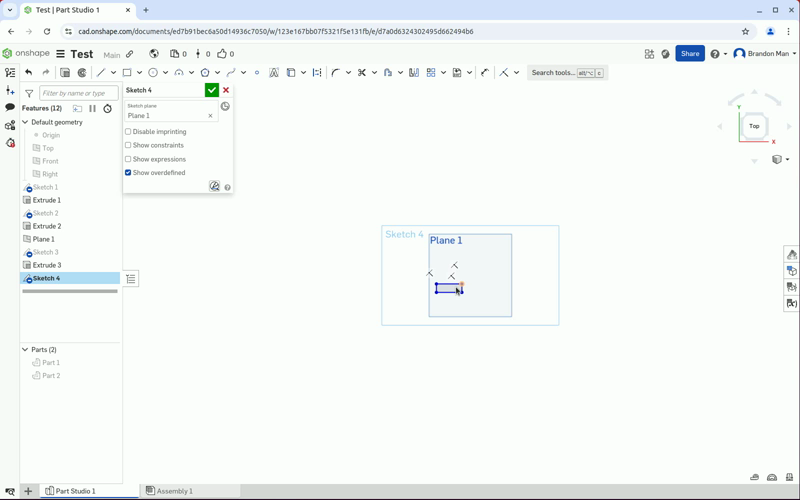
scroll(6)
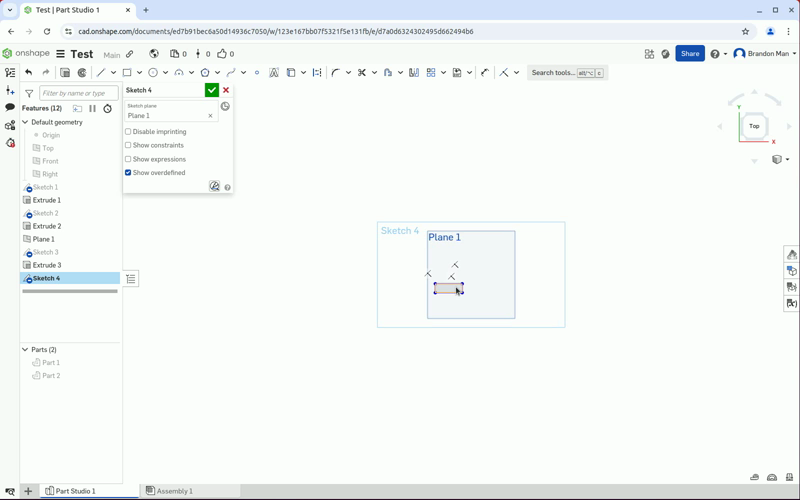
scroll(6)
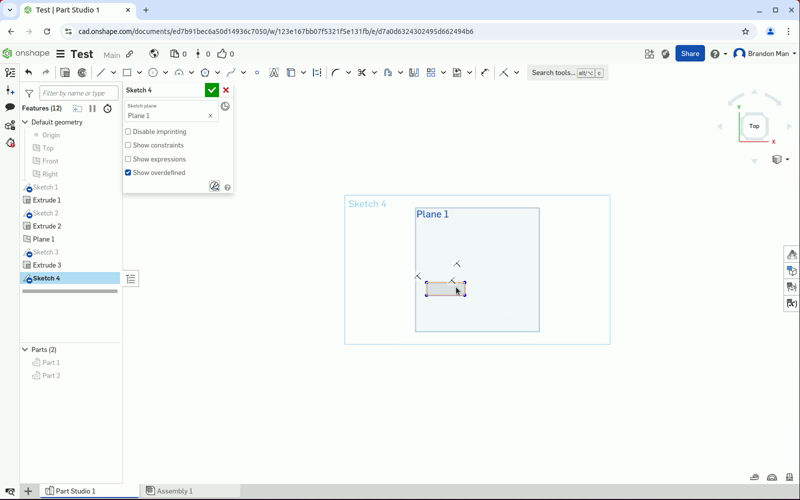
scroll(6)
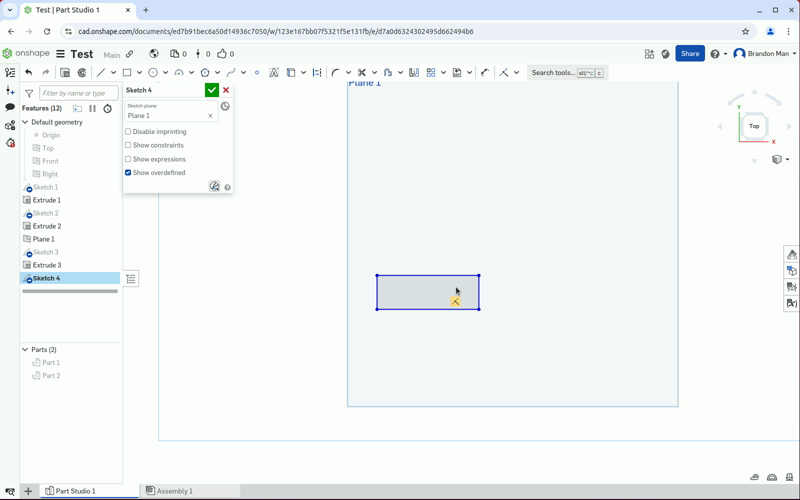
click(456, 286)
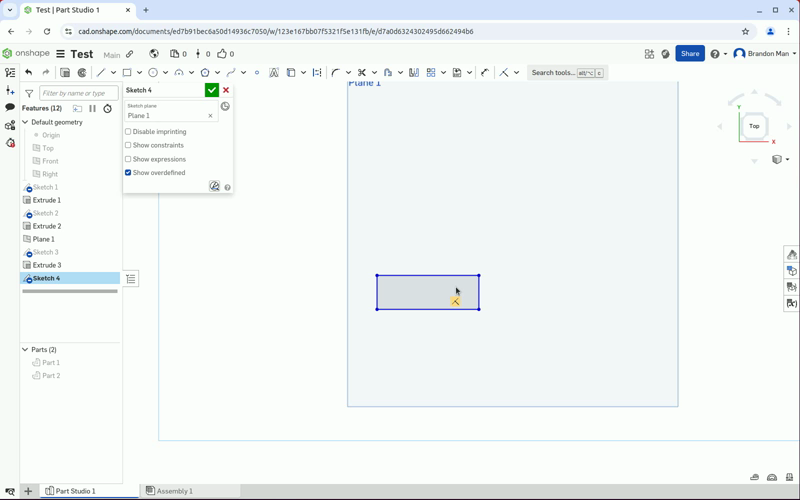
scroll(-6)
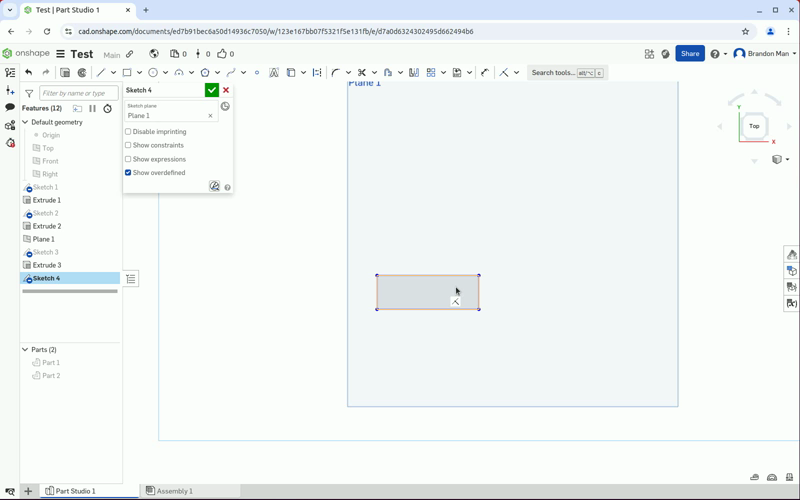
scroll(-6)
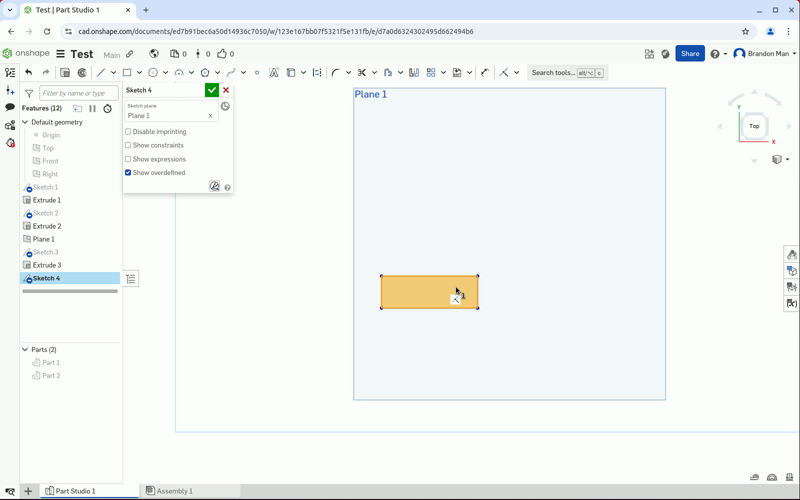
scroll(-6)
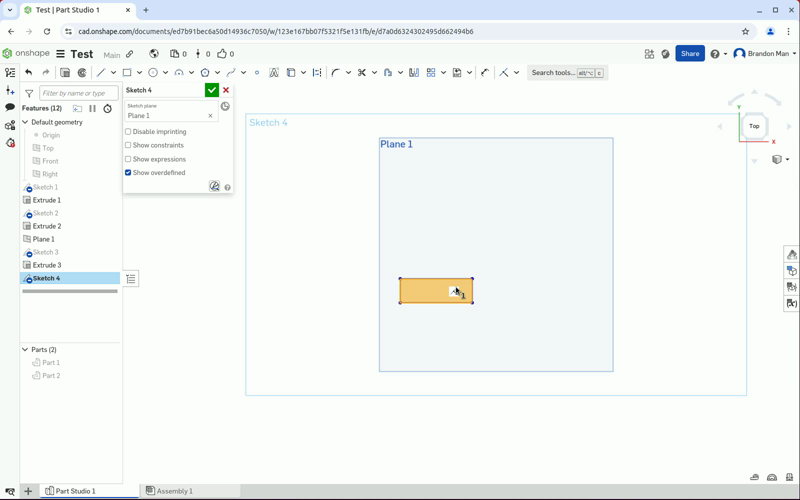
scroll(-6)
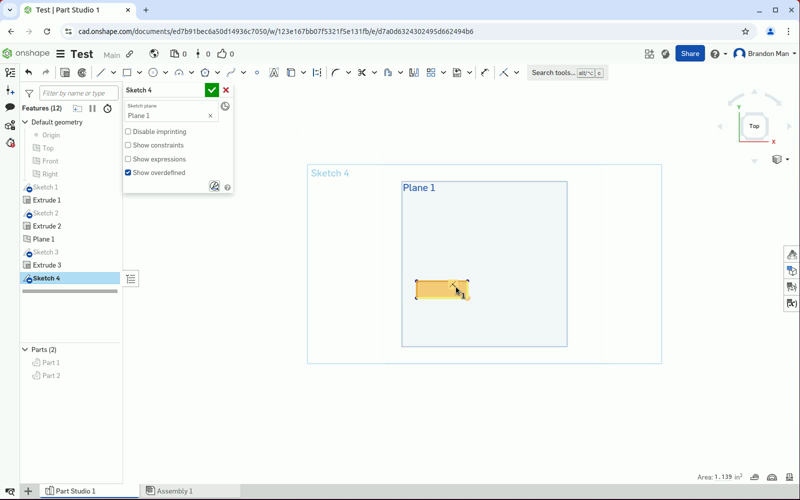
scroll(-6)
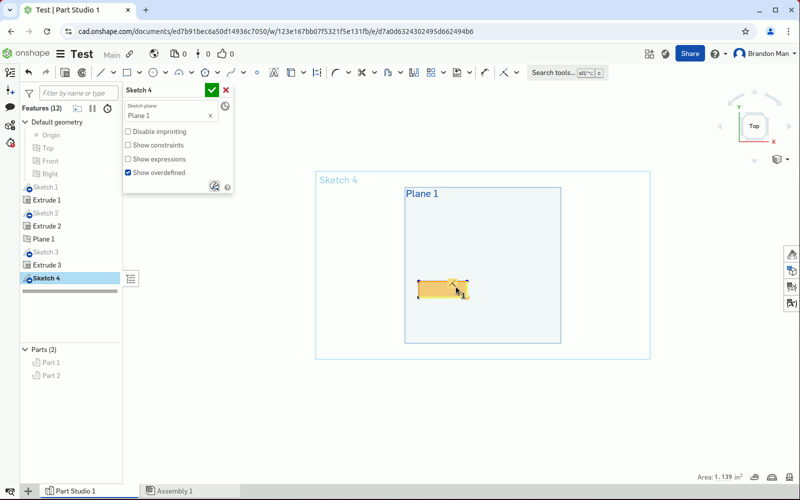
scroll(-6)
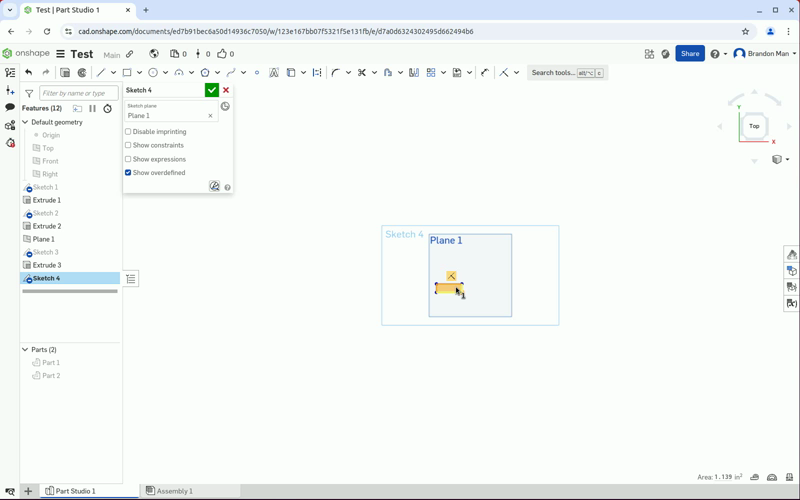
scroll(-6)
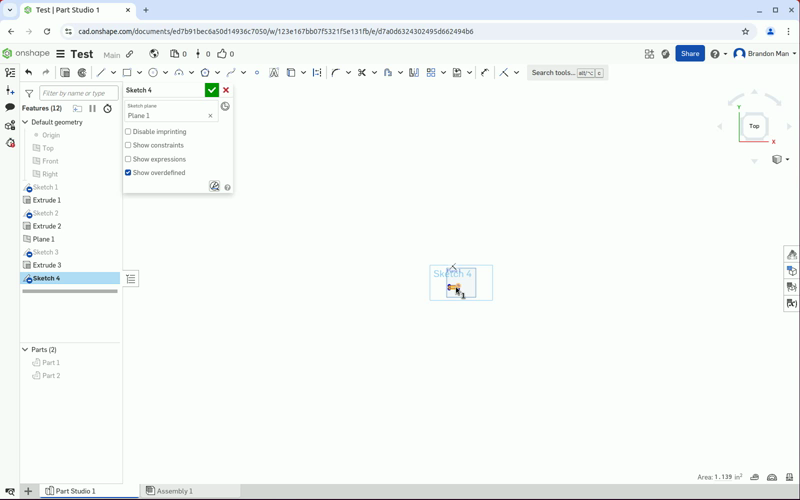
mouse_move(73, 352)
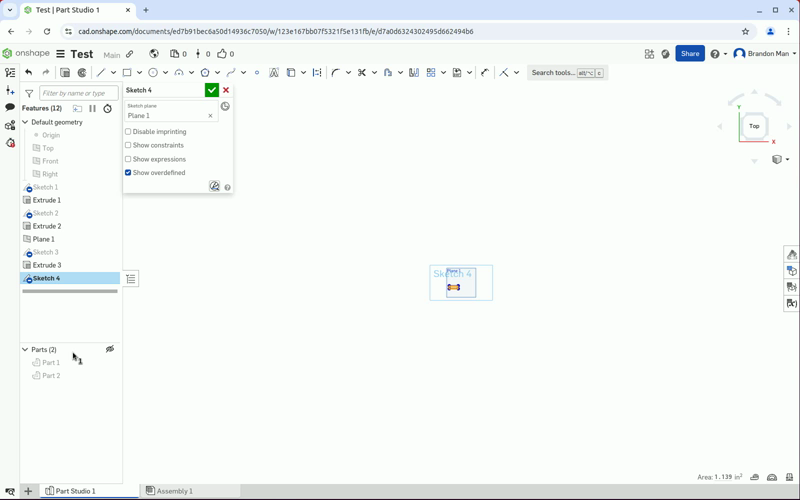
key(shift+y)
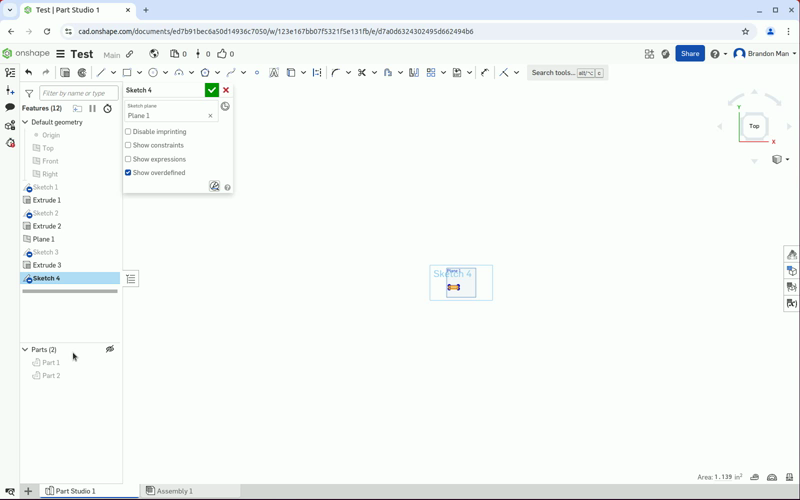
key(shift+e)
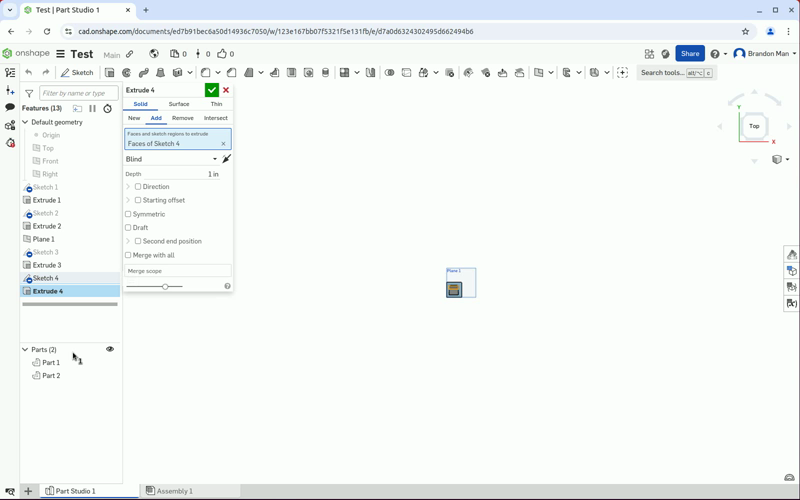
mouse_move(143, 106)
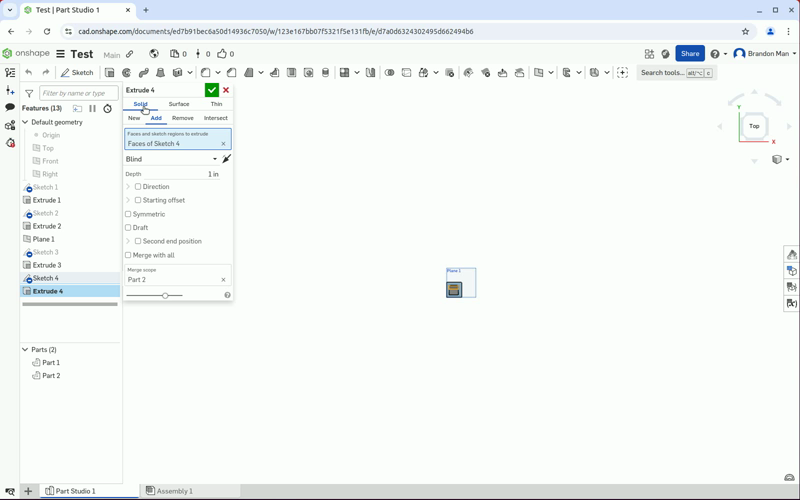
click(143, 106)
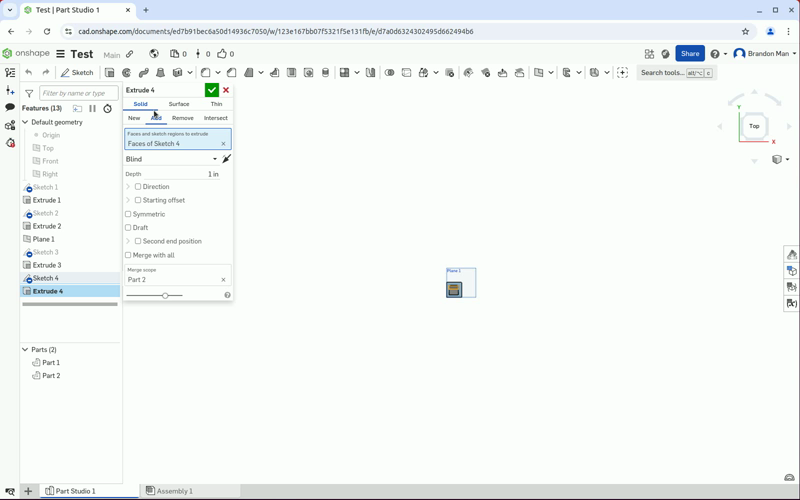
mouse_move(186, 120)
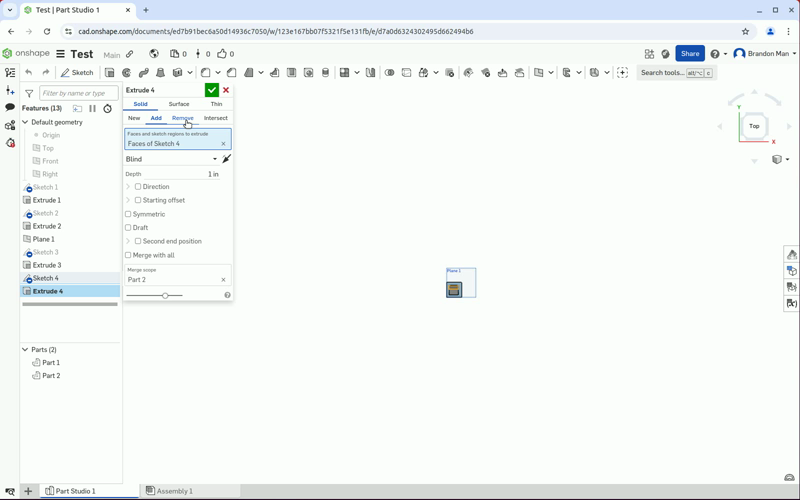
click(186, 120)
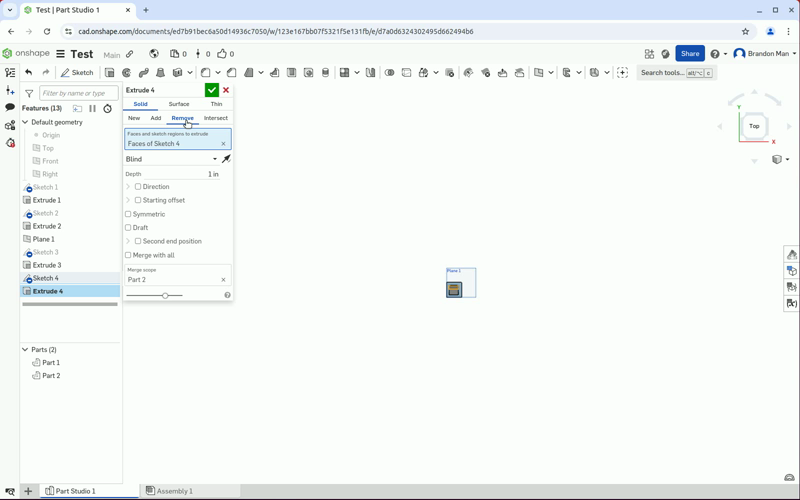
key(tab, 4)
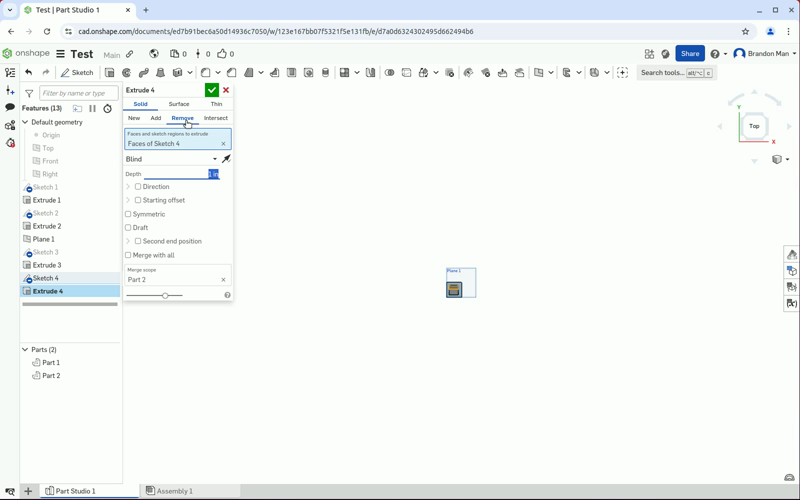
text(1.685)
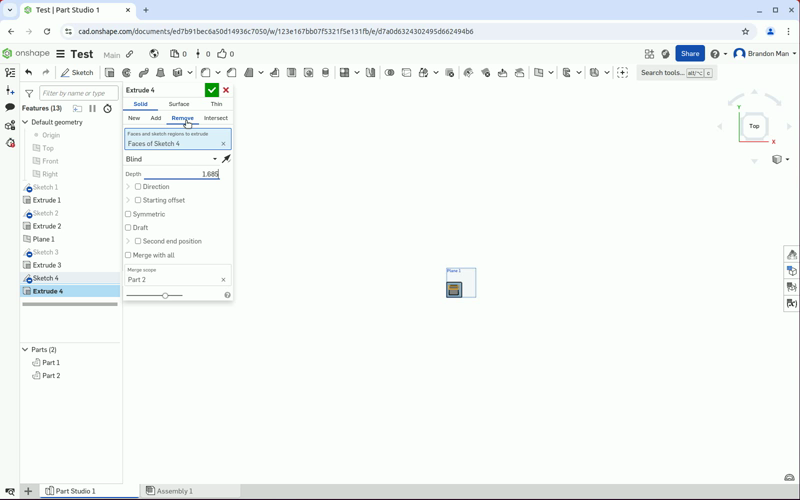
key(tab, 6)
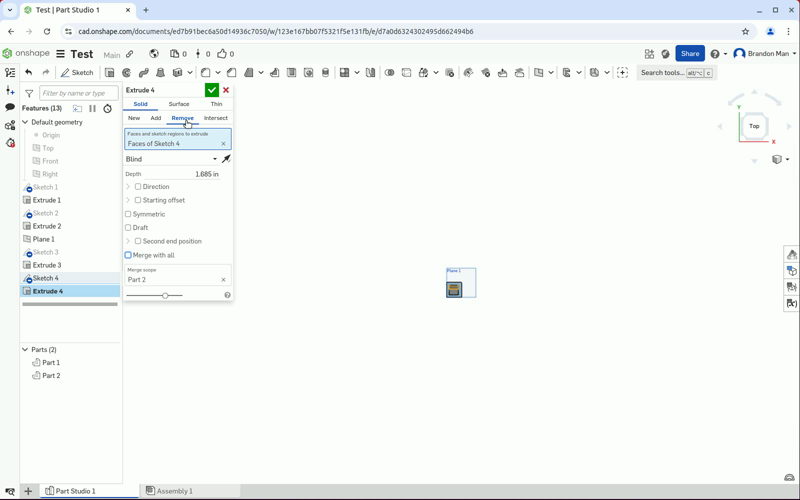
key(space)
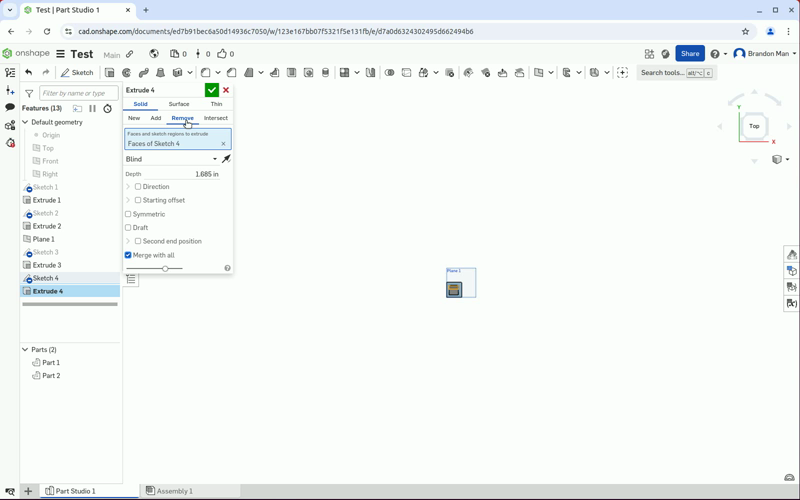
key(enter)
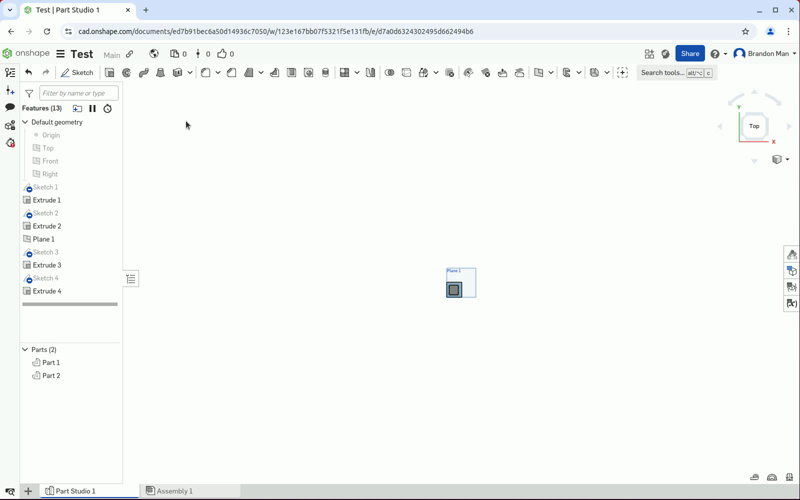
key(shift+h)
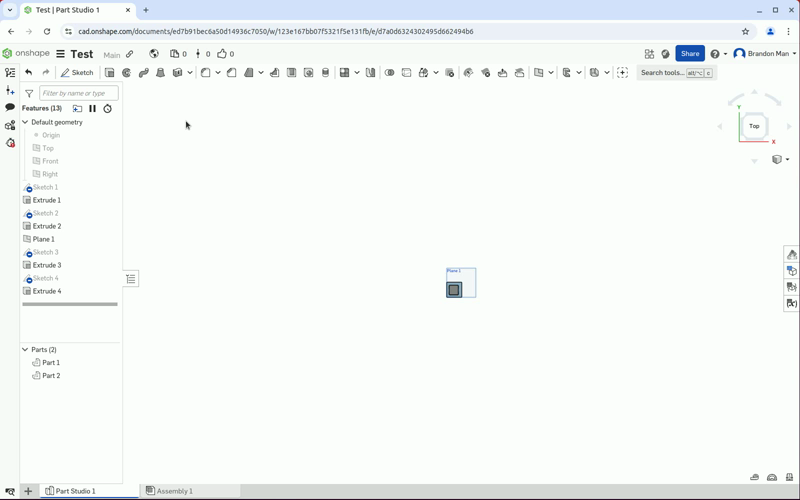
key(shift+h)
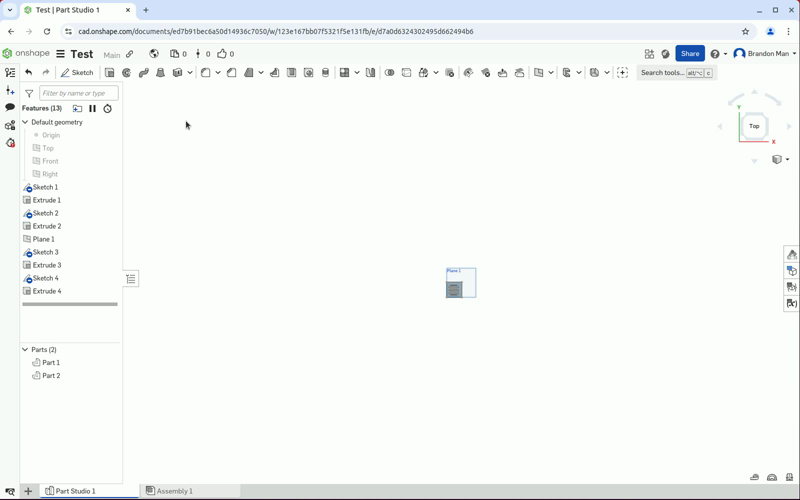
key(shift+7)
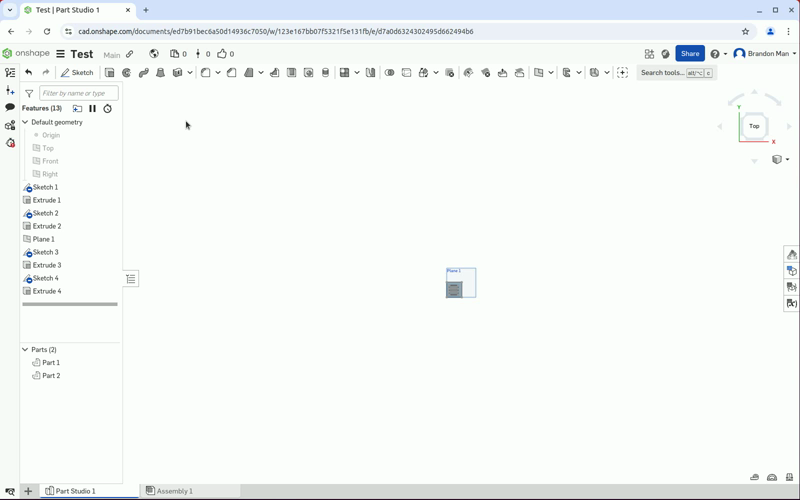
key(up, 3)
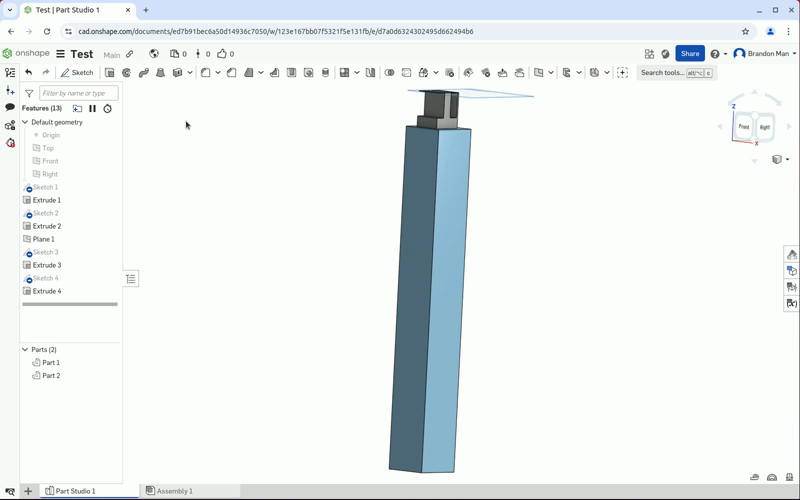
key(left, 3)
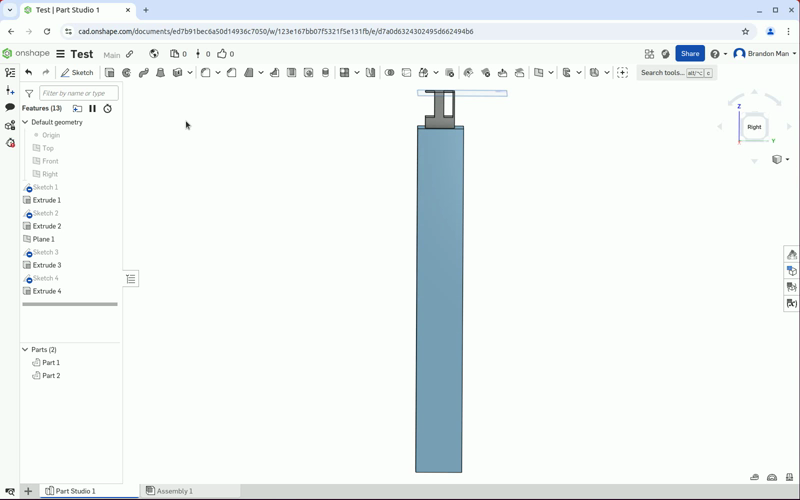
key(right, 3)
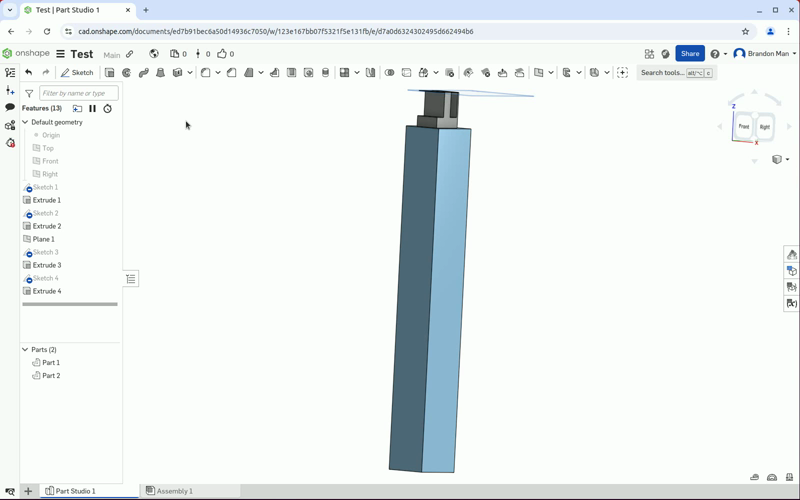
key(down, 3)
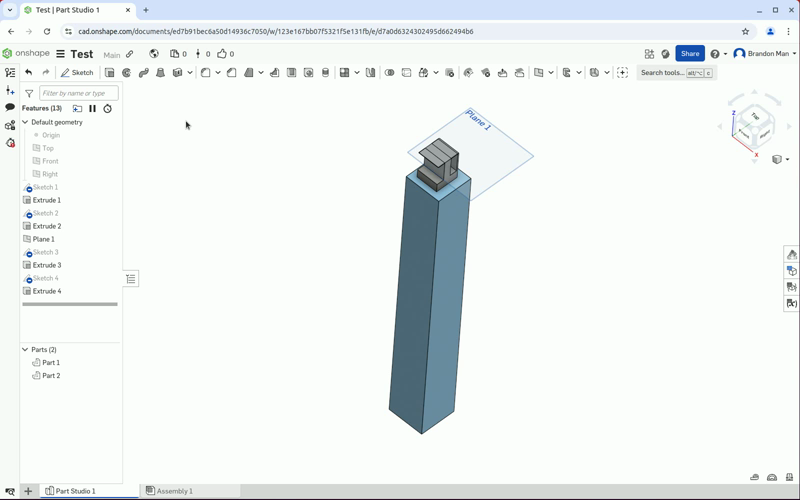
mouse_move(73, 189)
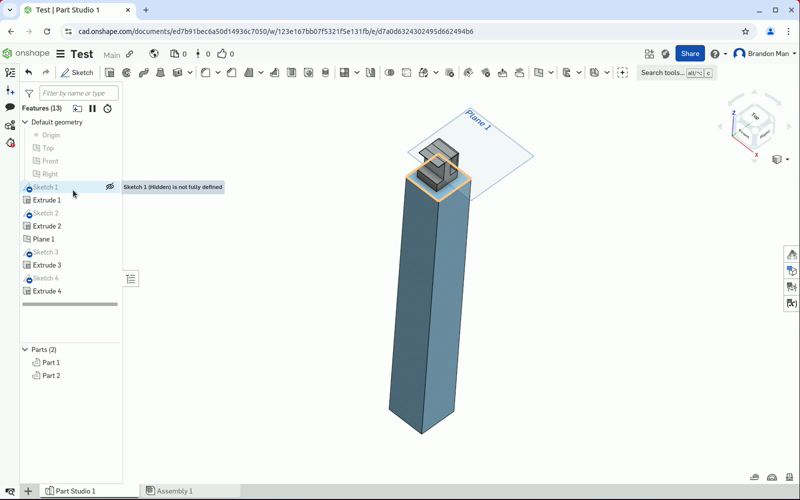
click(73, 189)